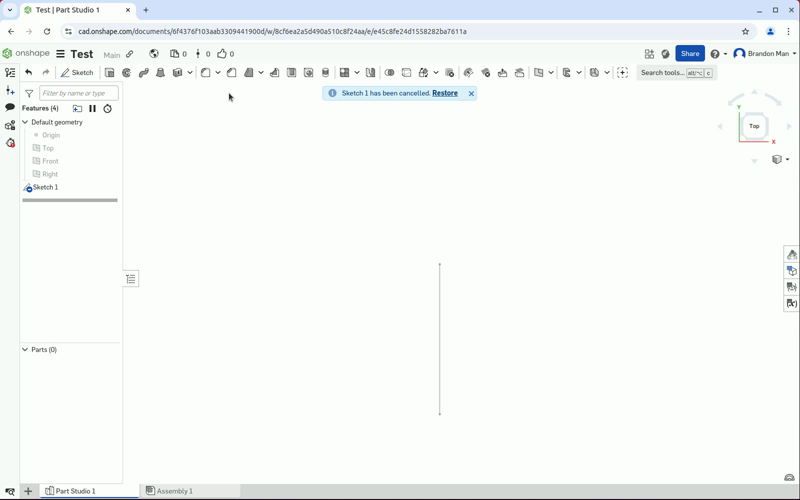
key(shift+h)
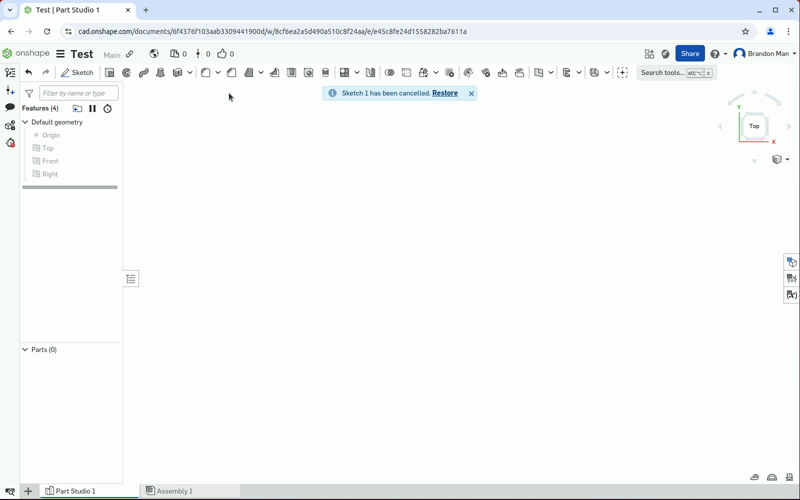
mouse_move(73, 352)
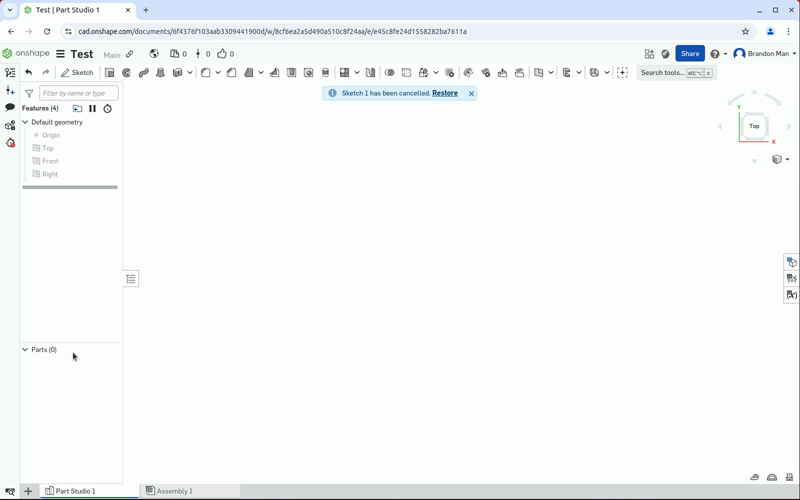
key(y)
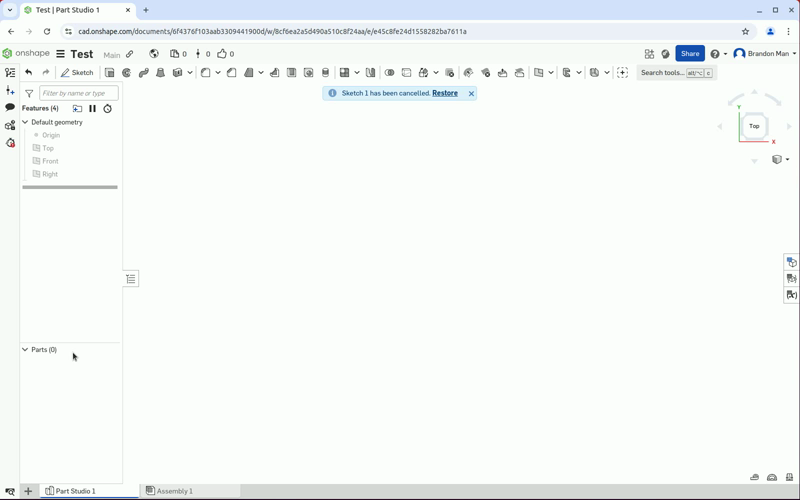
key(shift+p)
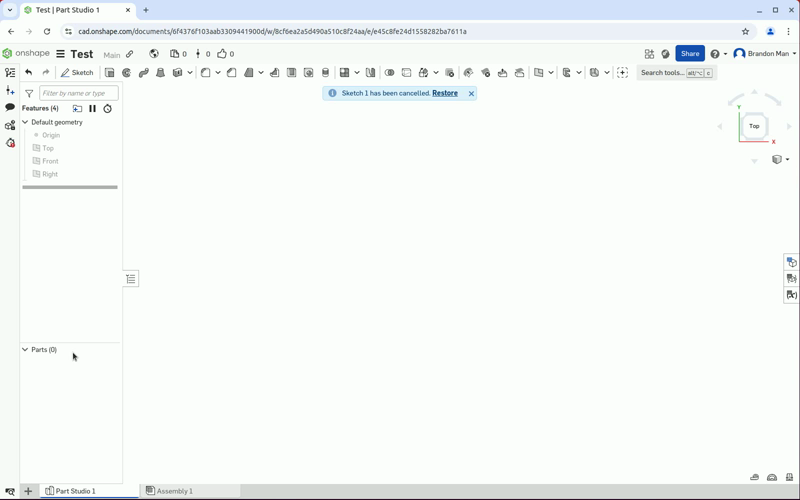
key(space)
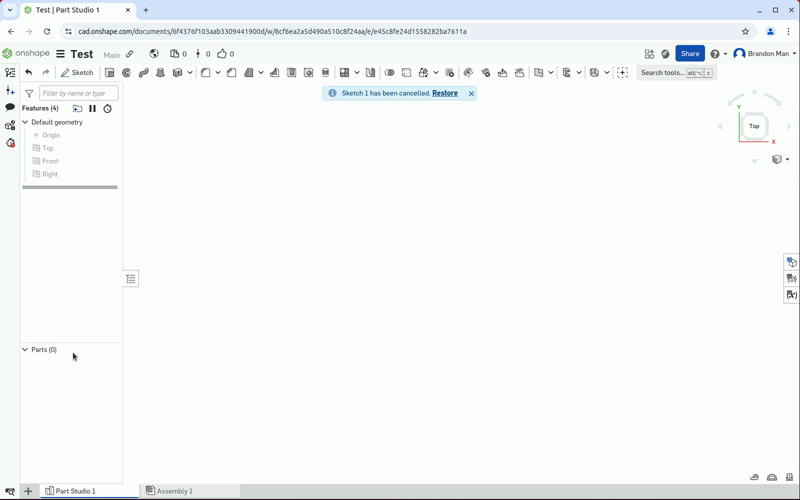
key_down(shift)
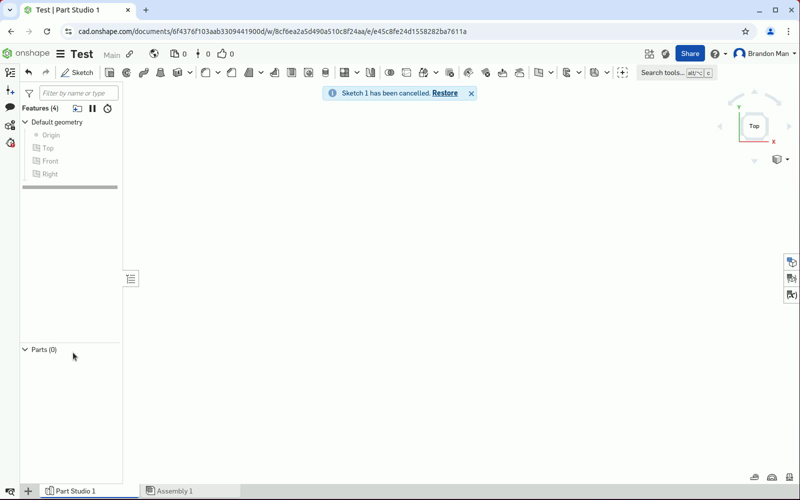
key(up)
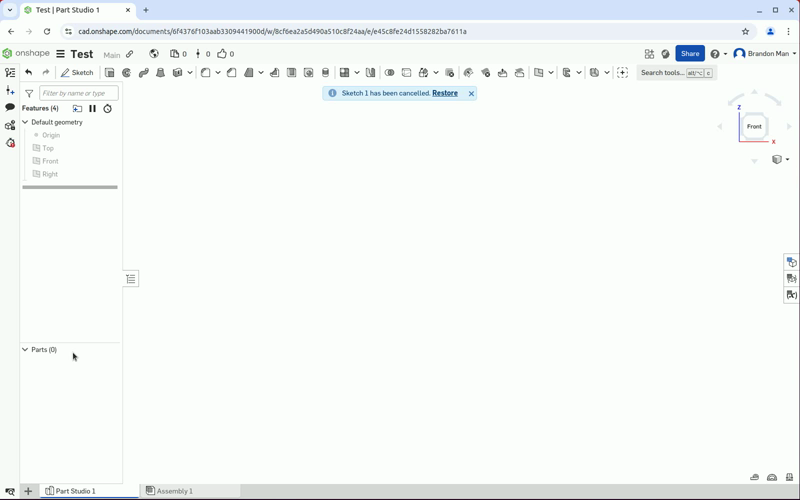
key_up(shift)
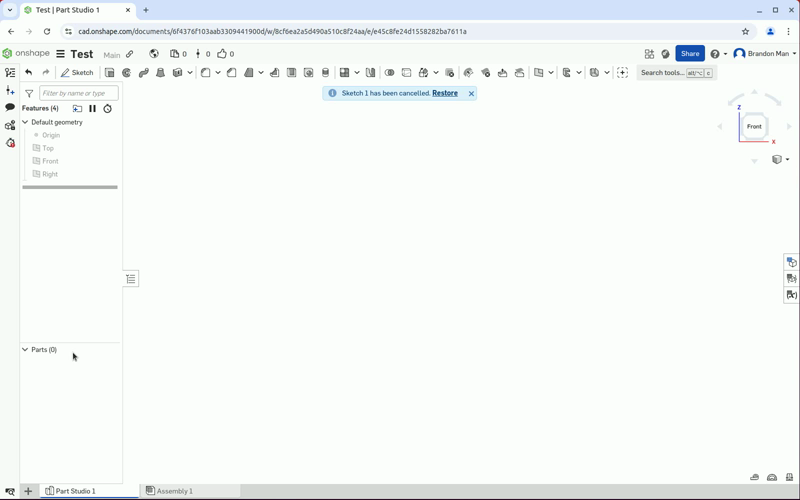
mouse_move(73, 352)
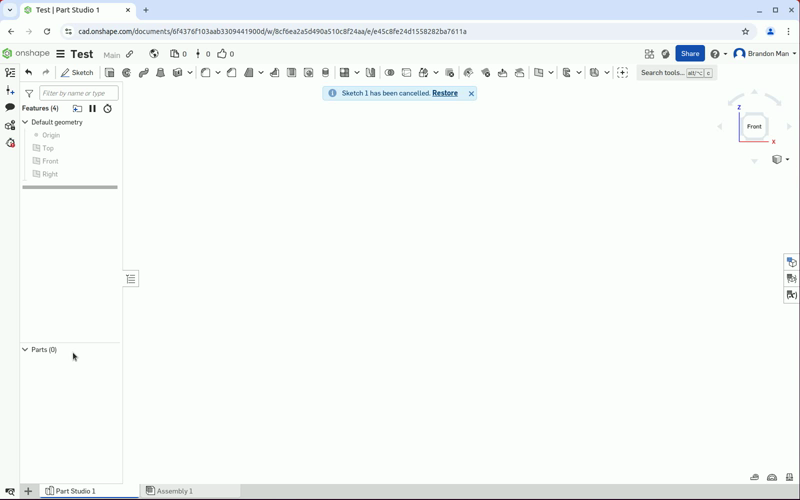
key(shift+y)
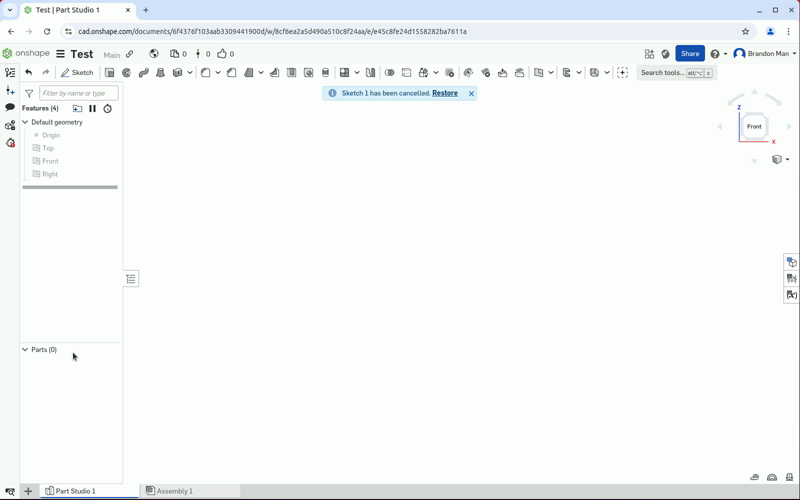
key(shift+s)
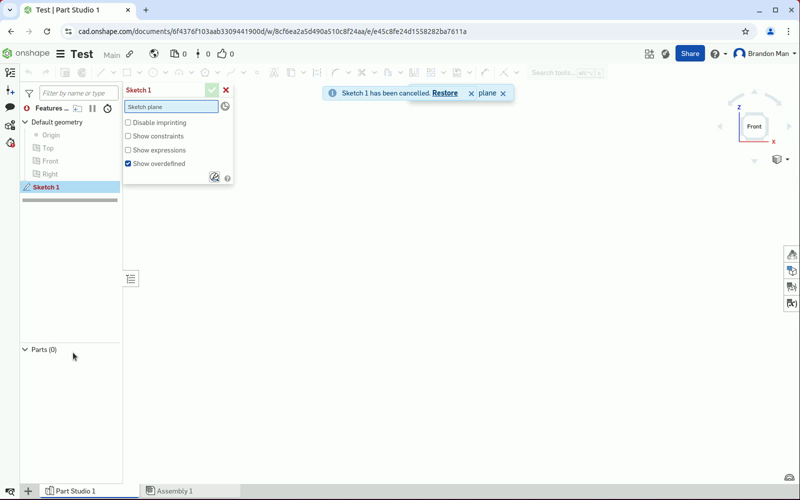
mouse_move(73, 163)
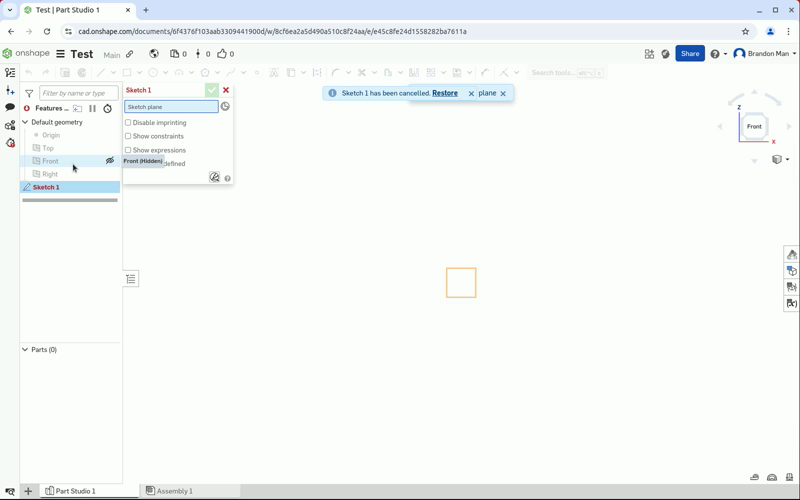
click(73, 163)
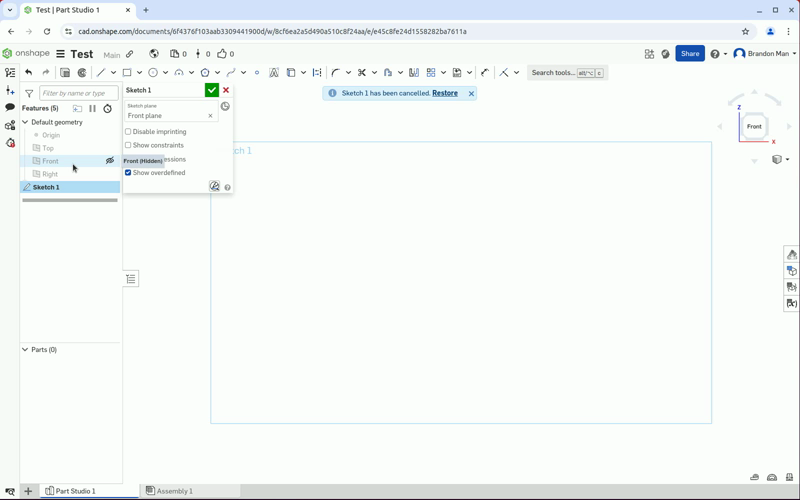
mouse_move(73, 352)
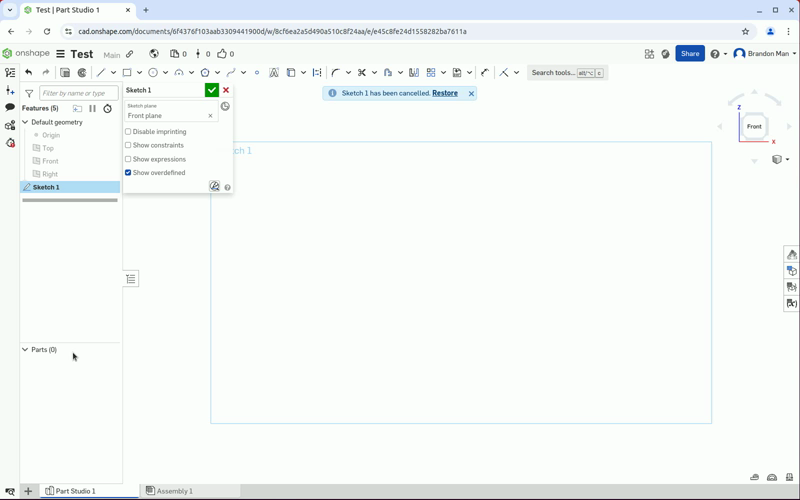
key(y)
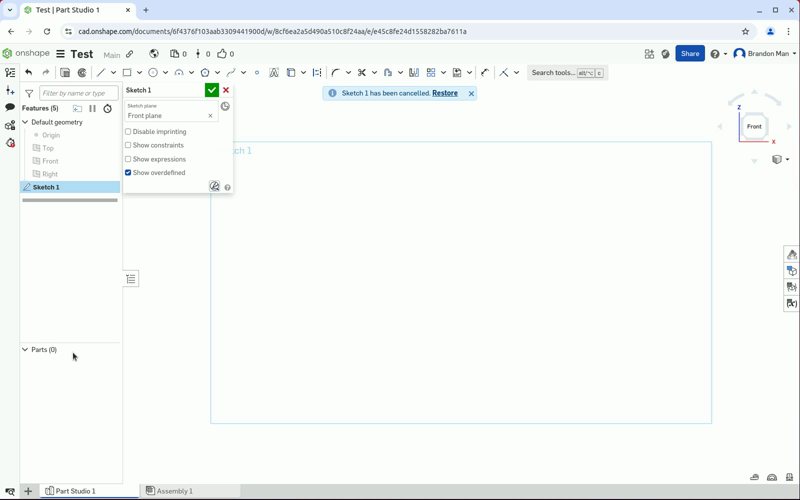
key(l)
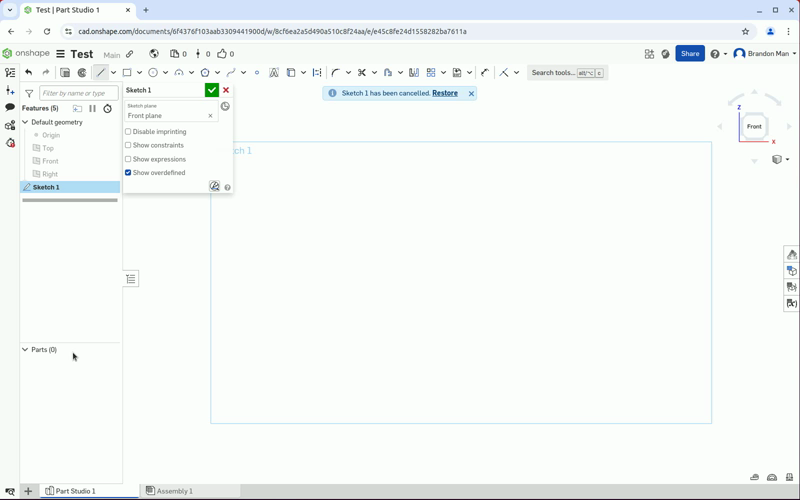
key_down(shift)
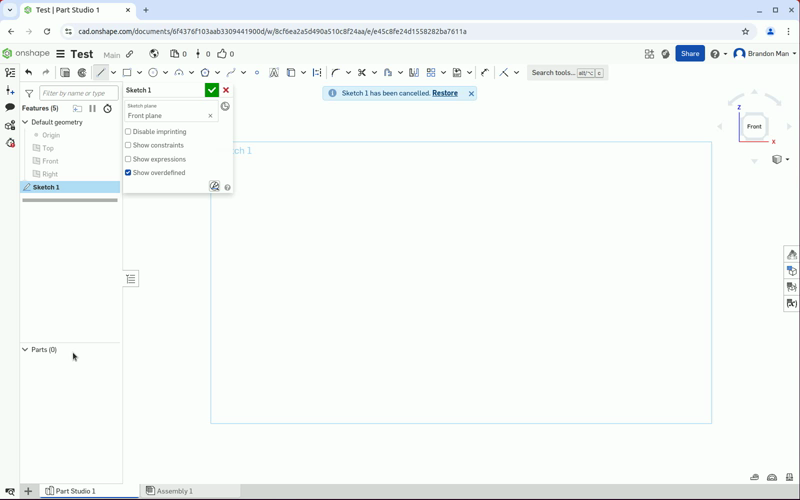
mouse_move(382, 282)
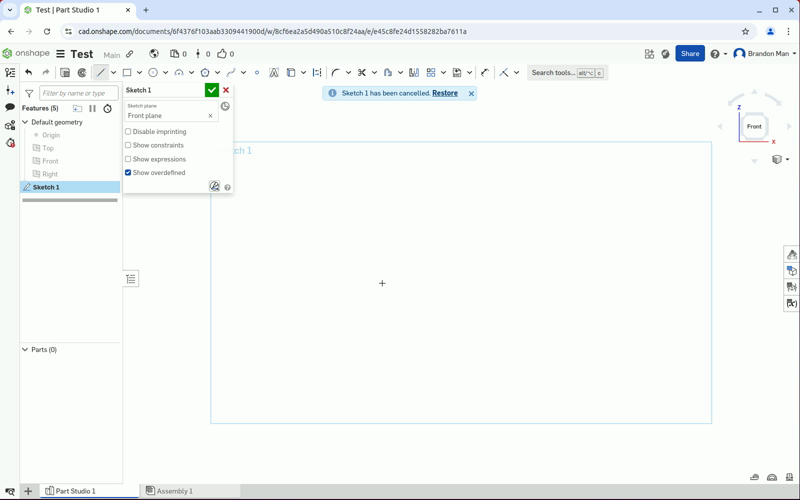
click(382, 282)
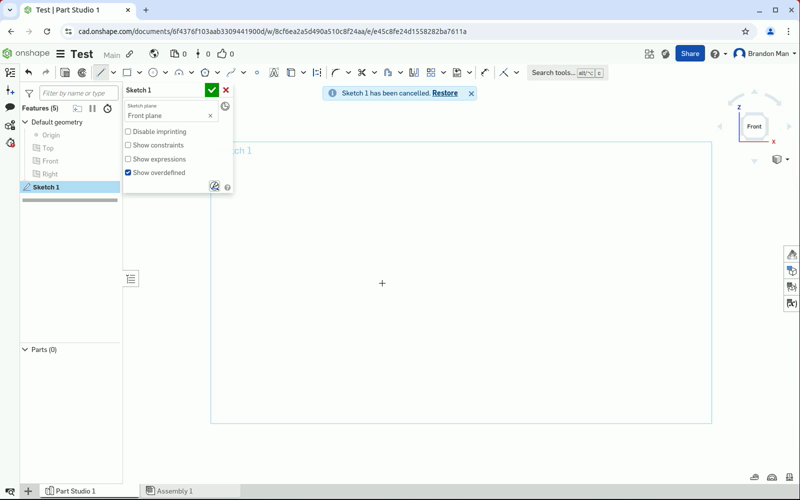
key_up(shift)
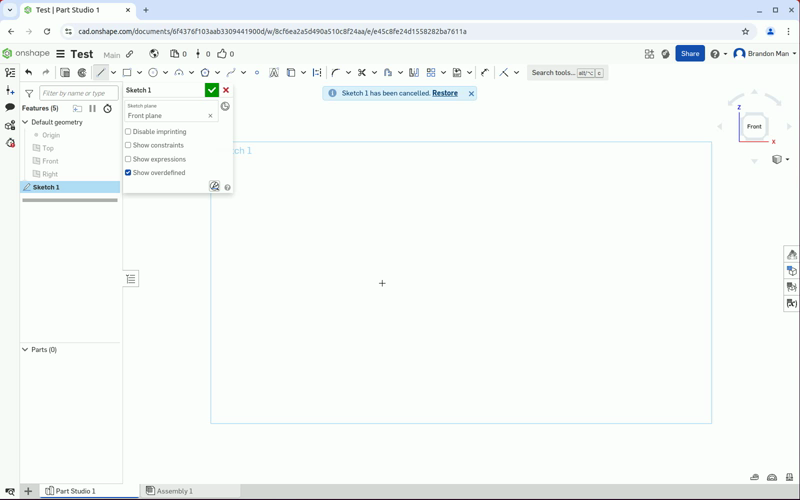
key_down(shift)
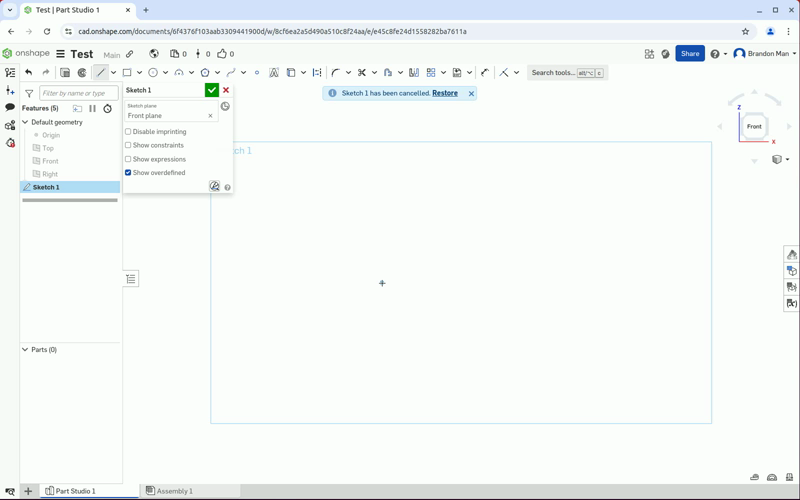
mouse_move(454, 282)
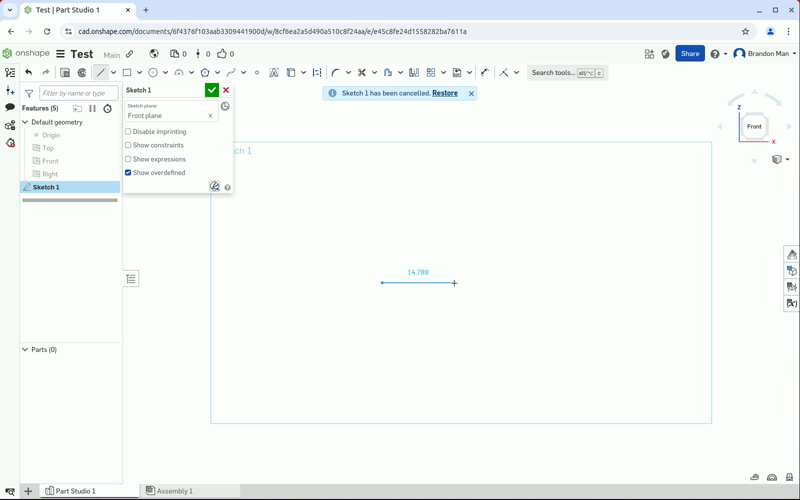
click(454, 282)
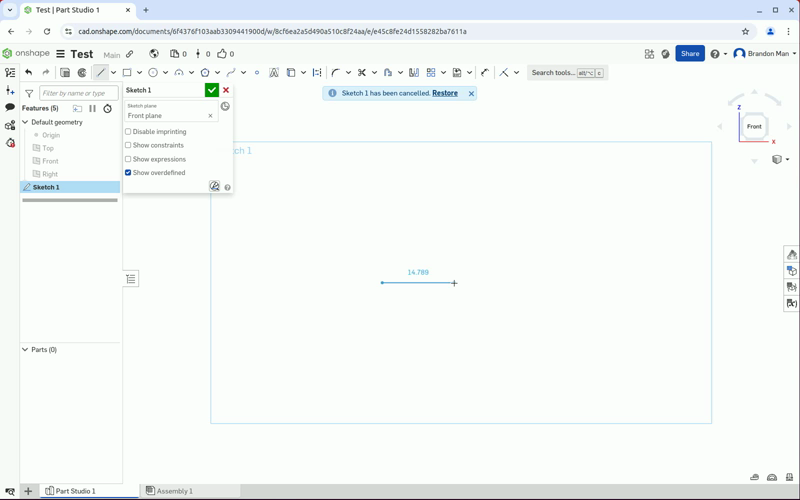
key_up(shift)
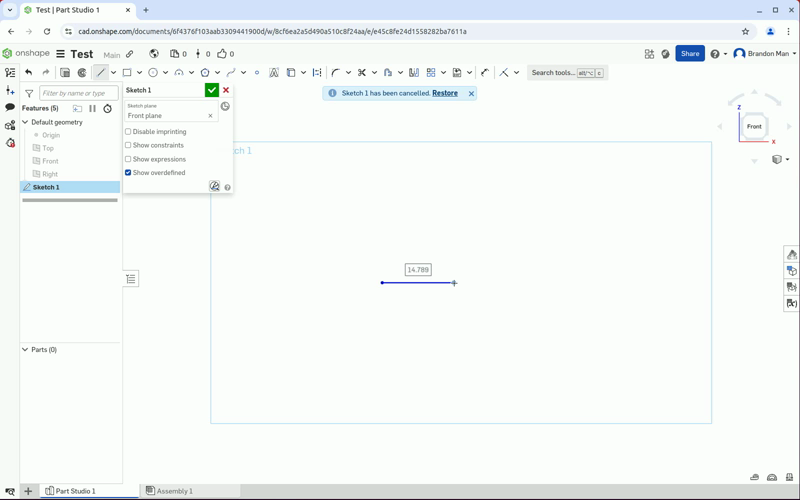
key_down(shift)
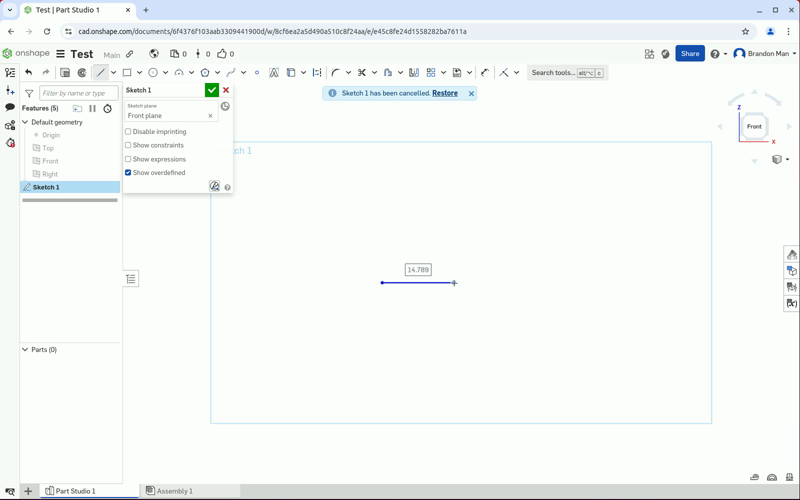
mouse_move(484, 282)
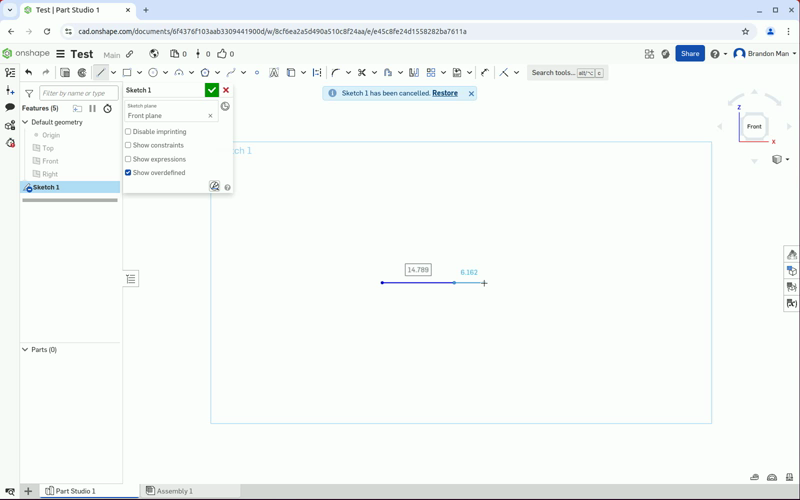
mouse_move(418, 239)
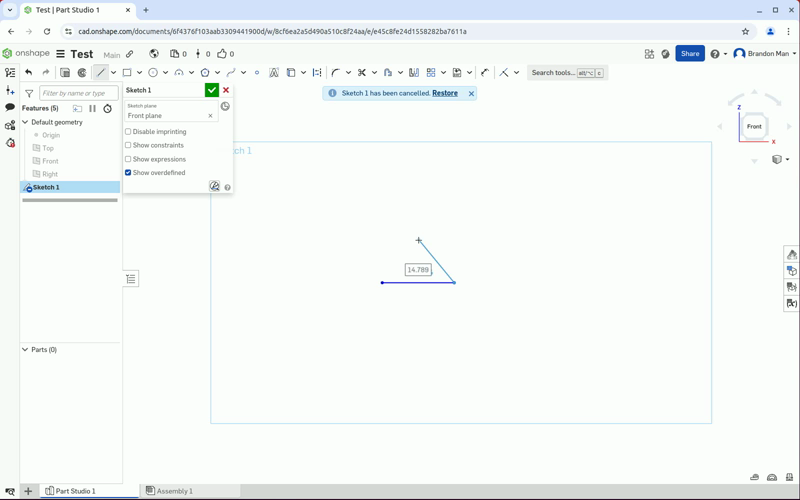
click(418, 239)
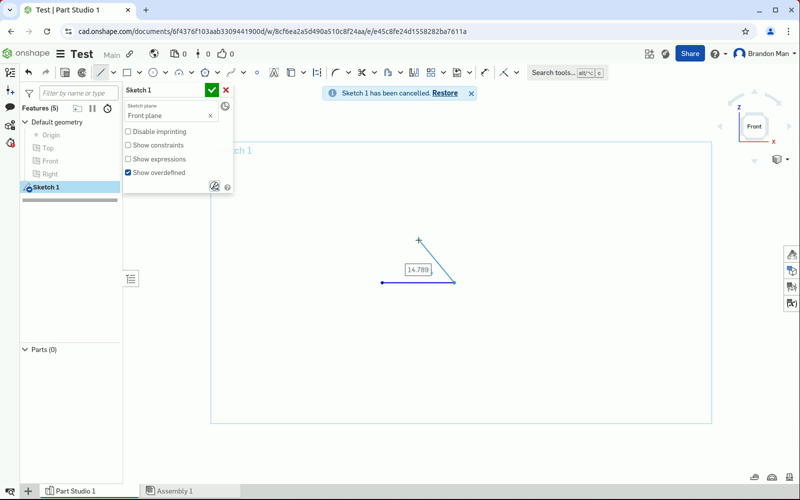
key_up(shift)
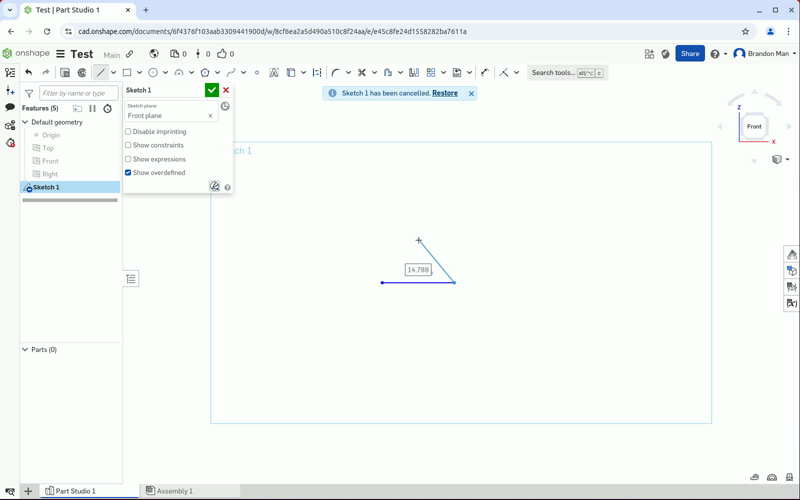
mouse_move(448, 239)
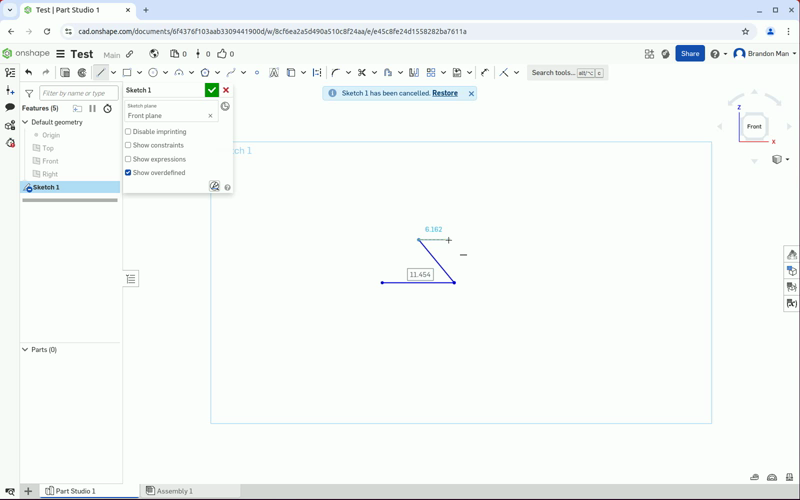
key_down(shift)
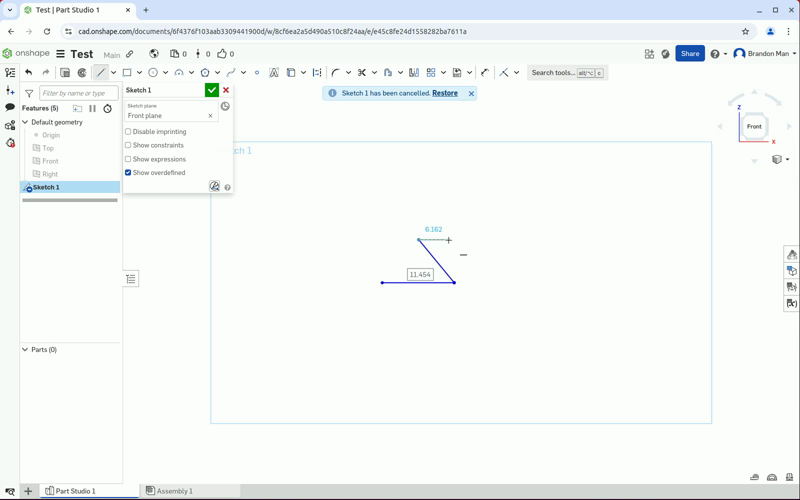
mouse_move(382, 282)
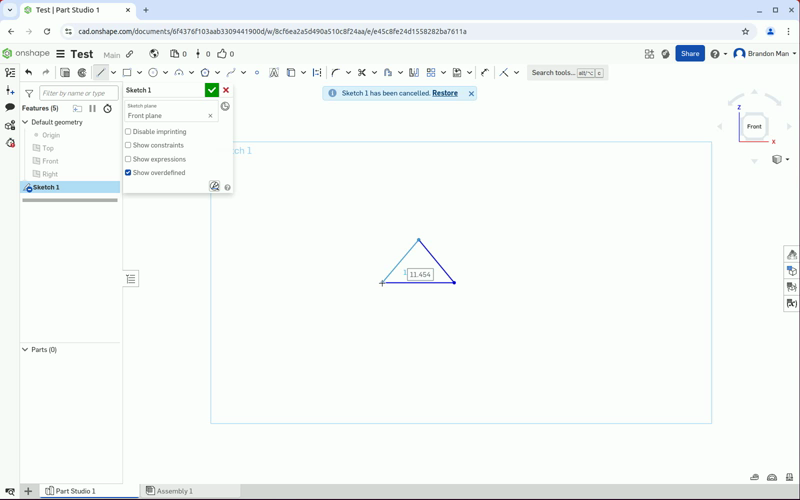
key_up(shift)
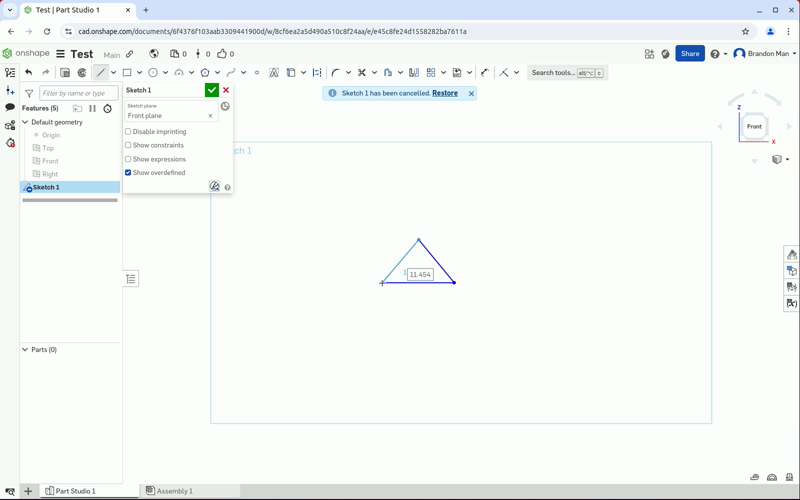
click(382, 282)
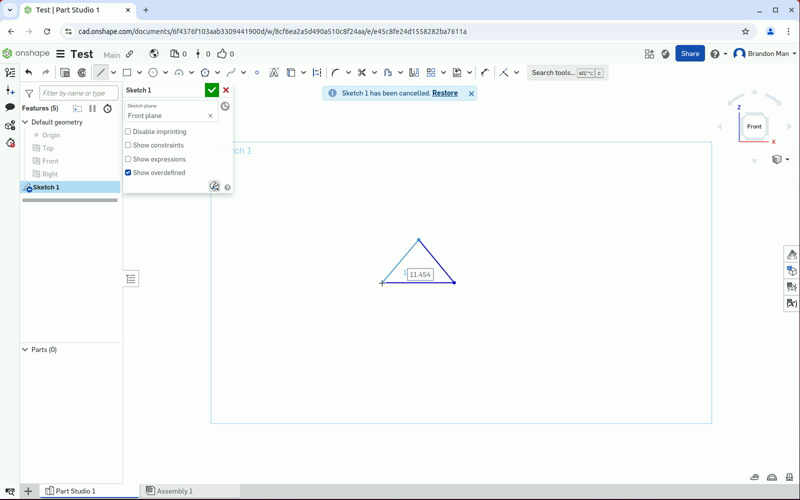
key(esc)
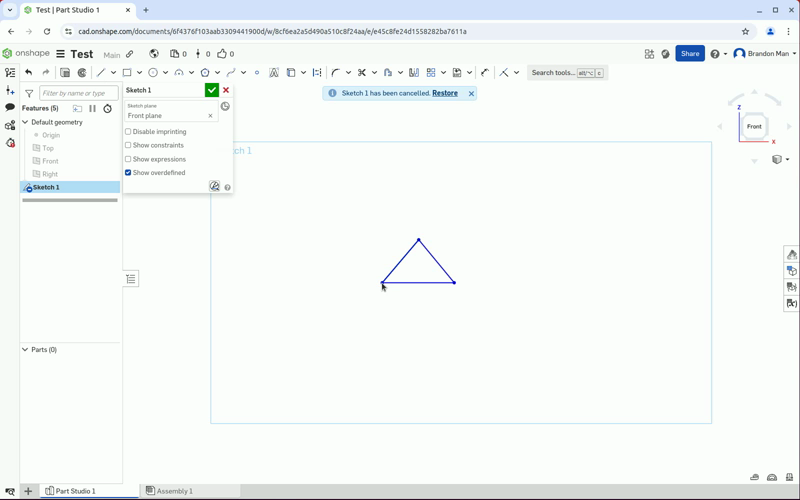
mouse_move(414, 276)
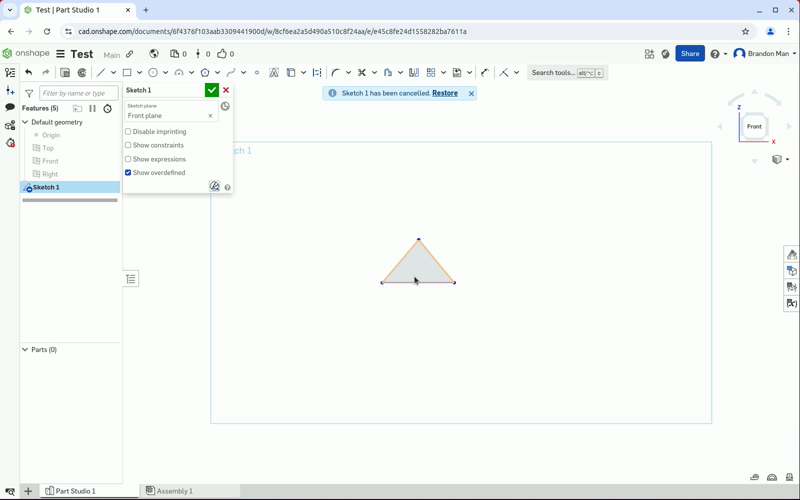
scroll(6)
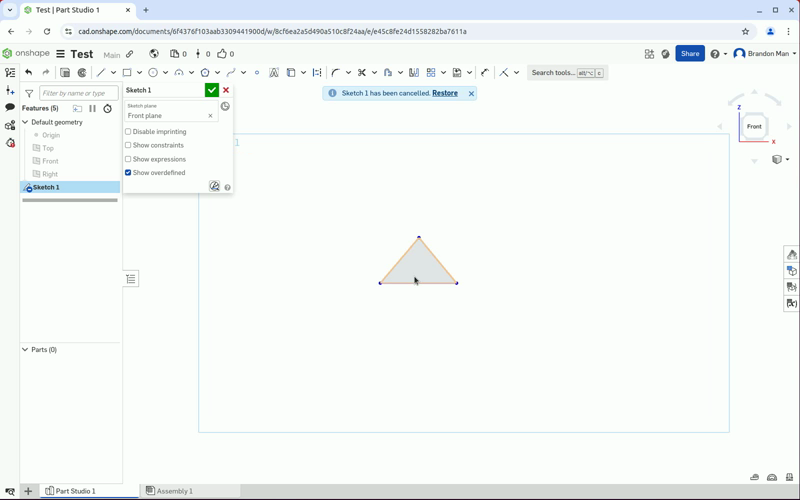
scroll(6)
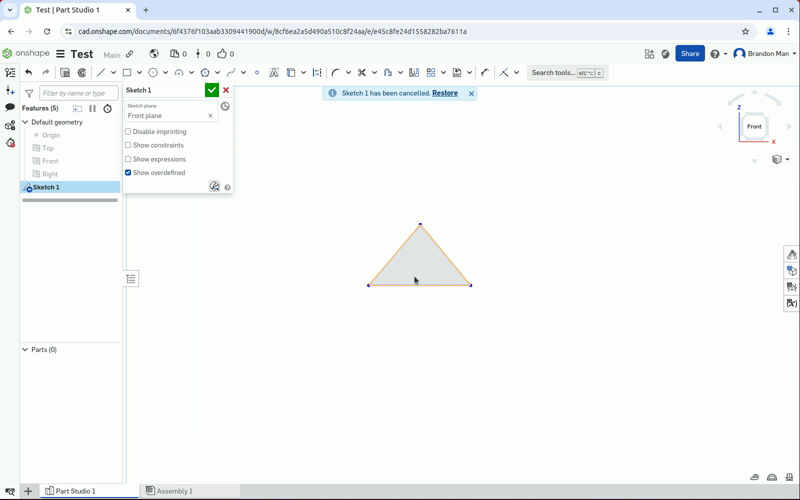
scroll(6)
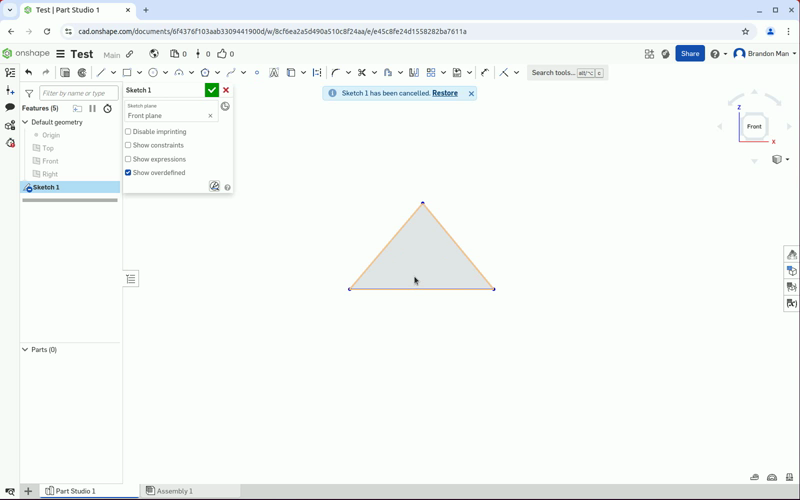
scroll(6)
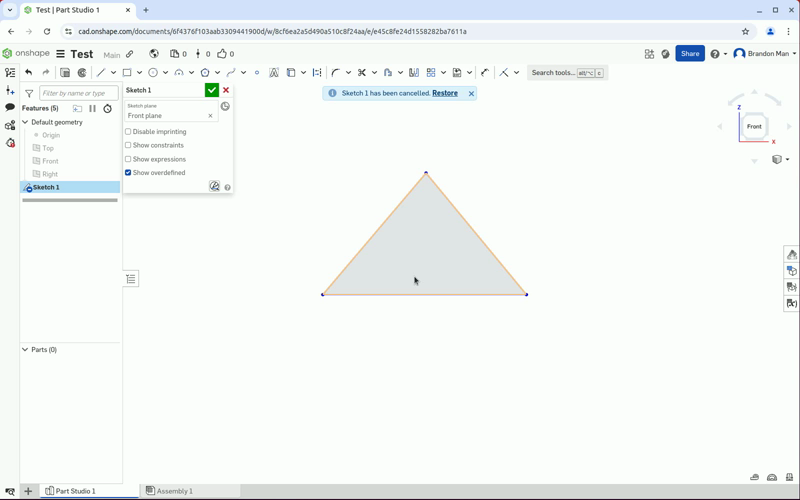
scroll(6)
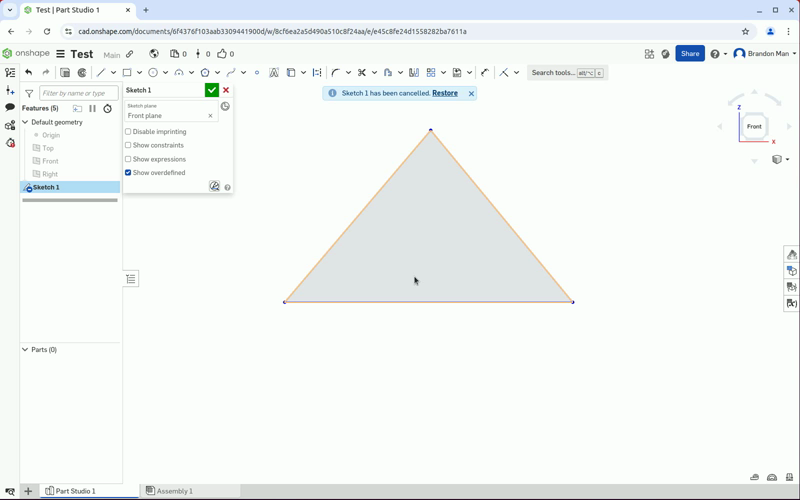
scroll(6)
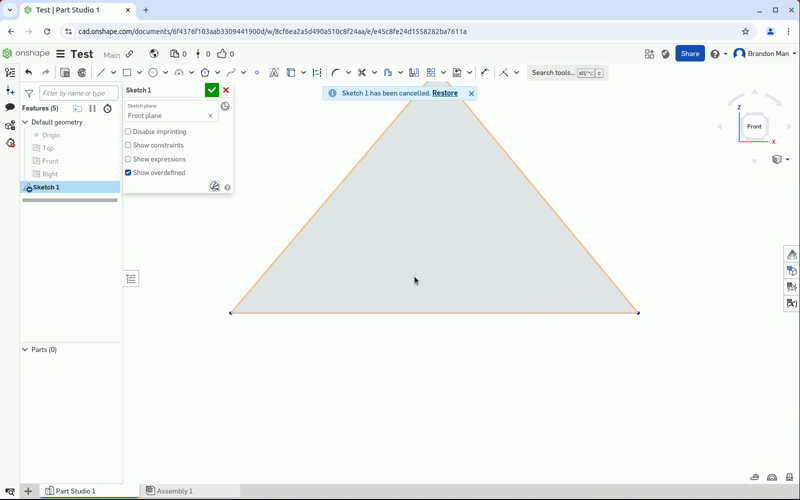
scroll(6)
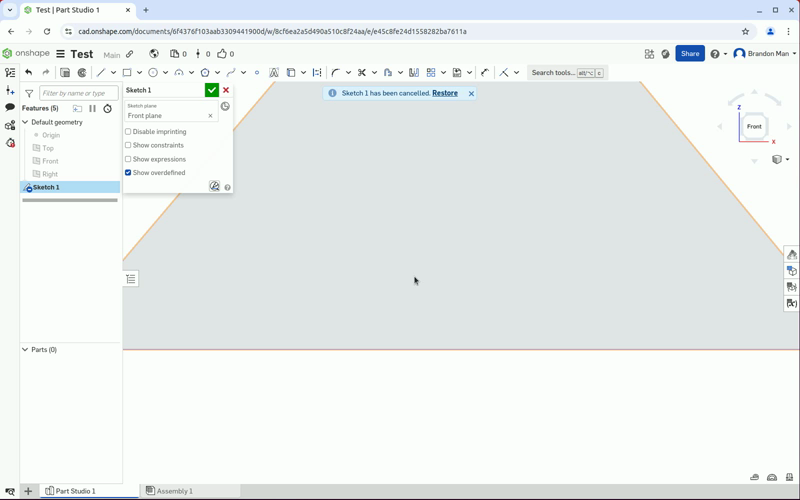
click(414, 276)
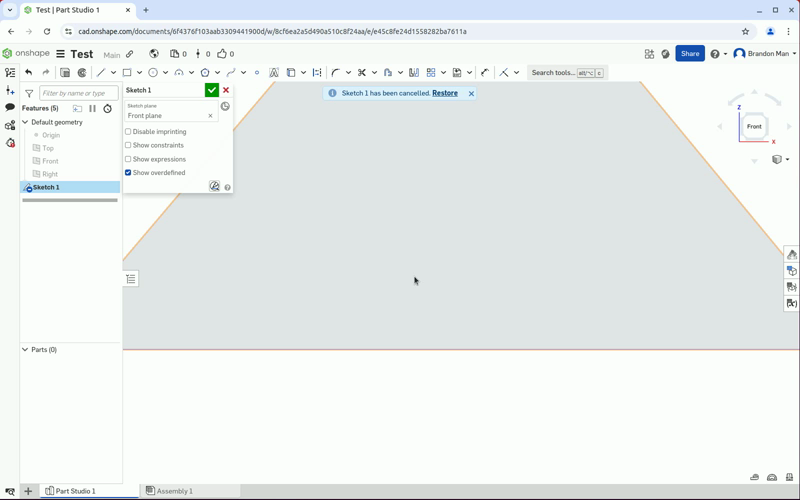
scroll(-6)
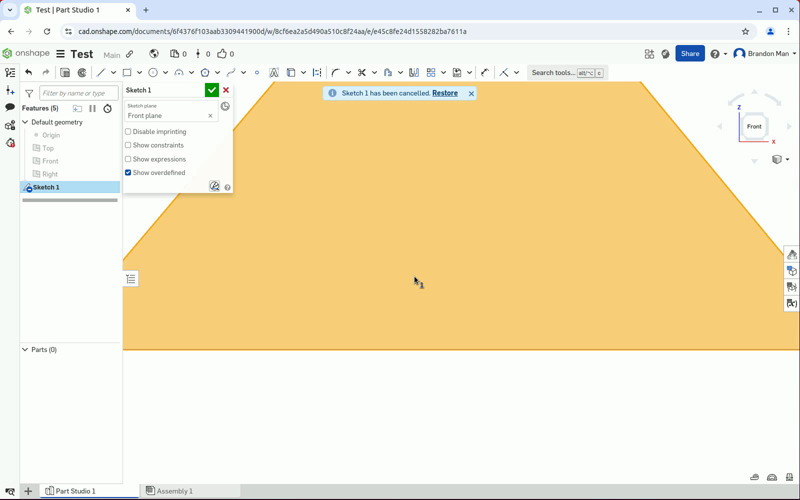
scroll(-6)
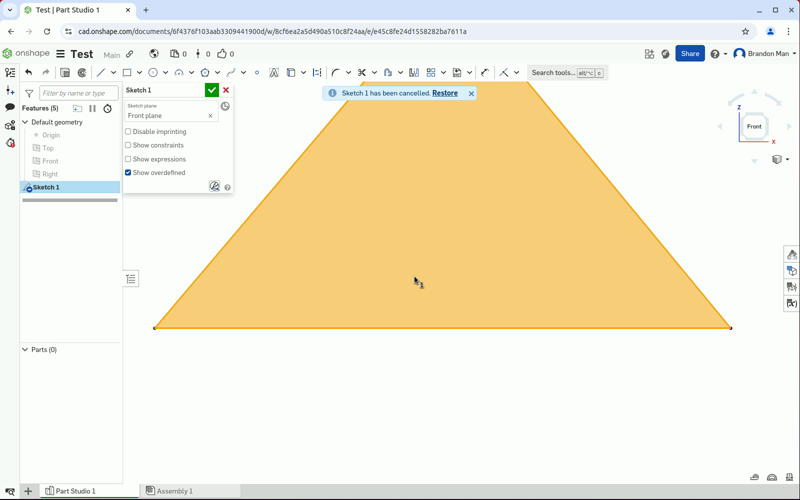
scroll(-6)
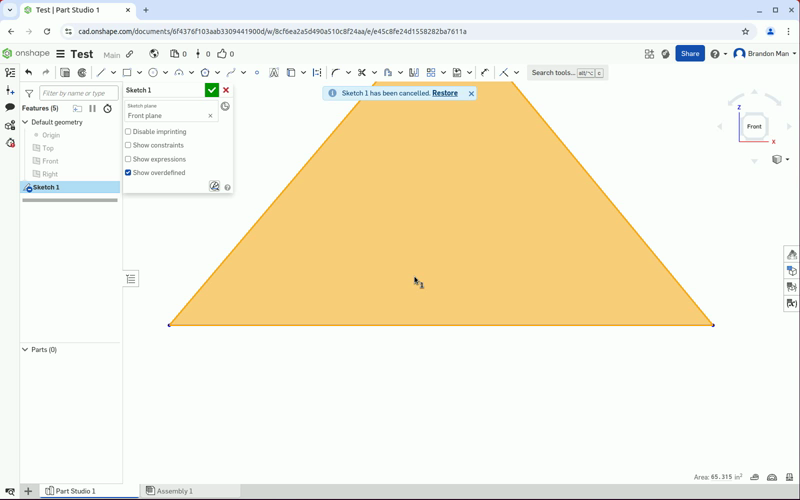
scroll(-6)
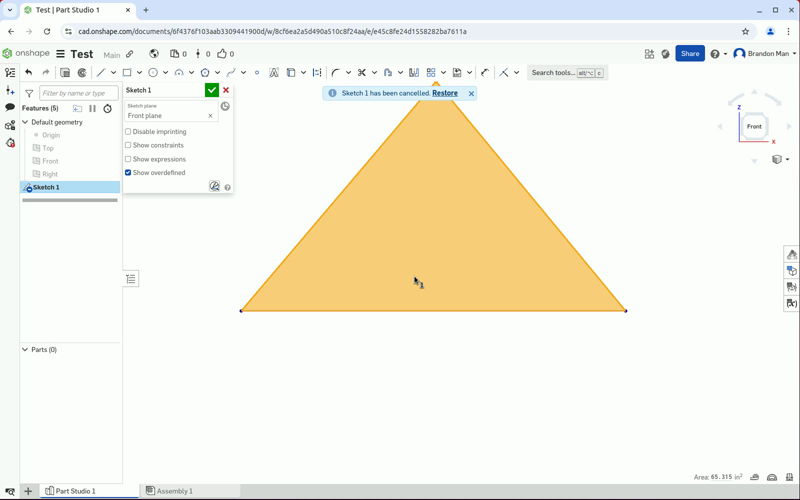
scroll(-6)
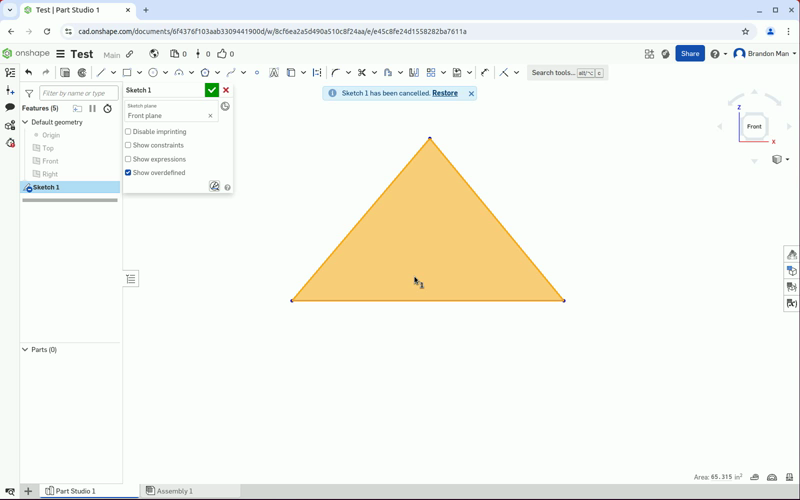
scroll(-6)
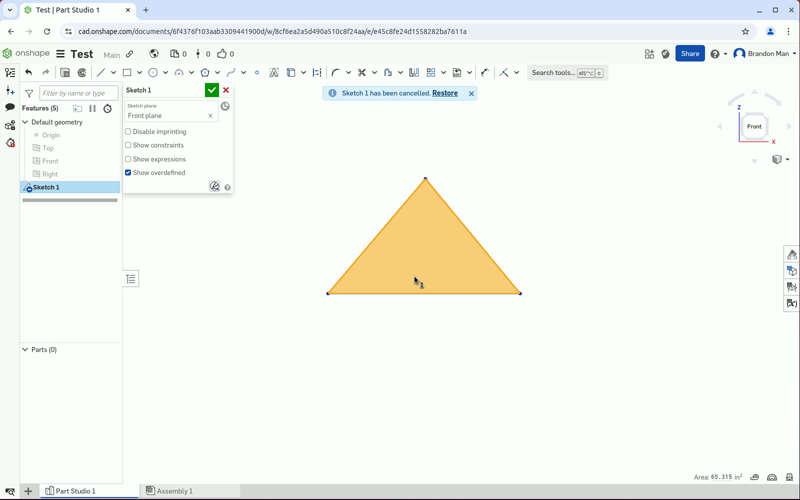
scroll(-6)
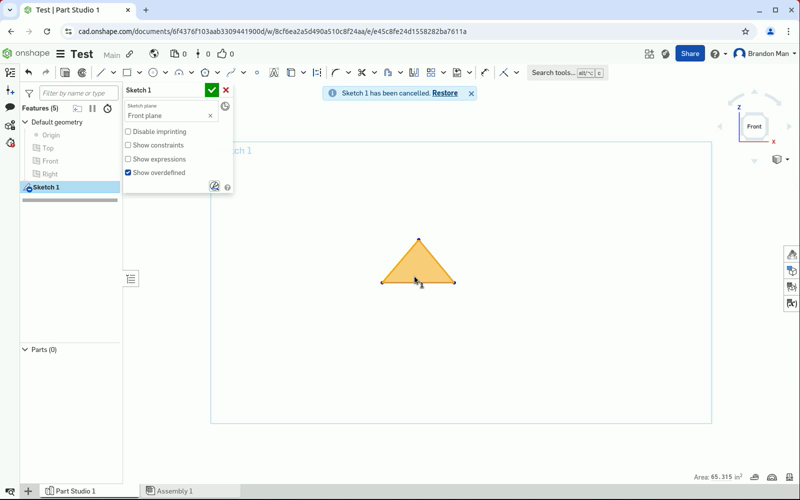
mouse_move(73, 352)
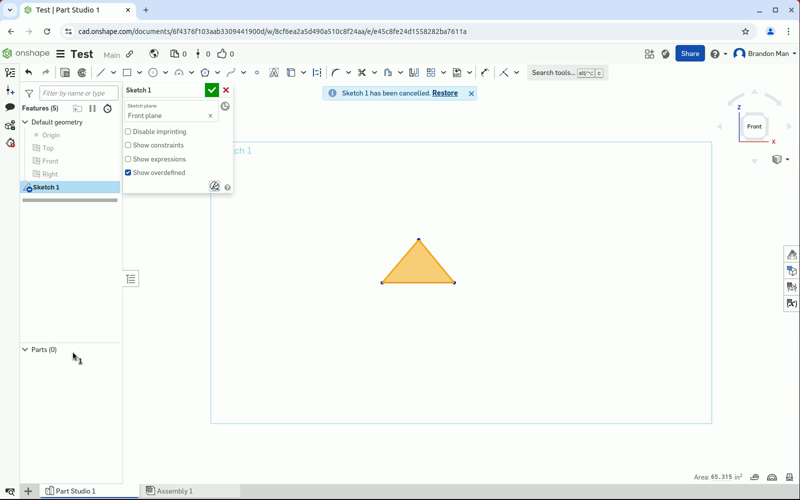
key(shift+y)
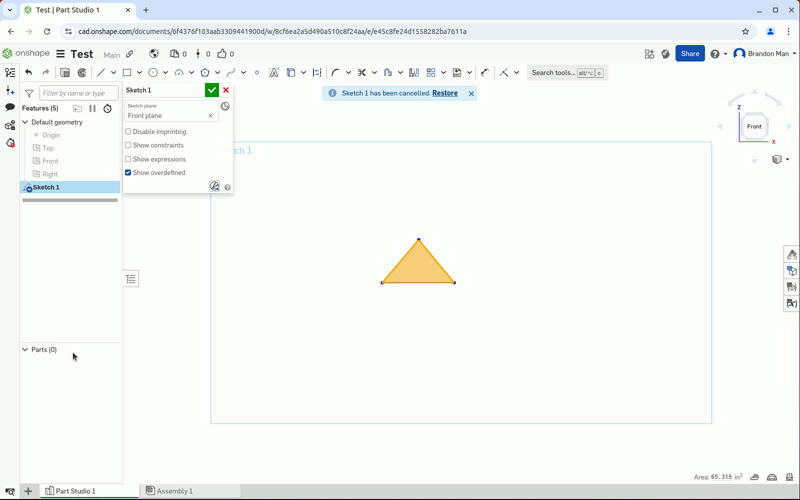
key(shift+e)
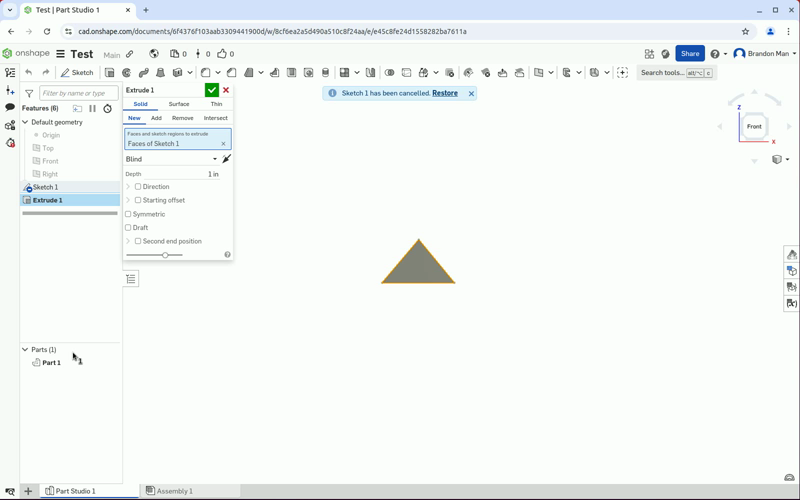
mouse_move(143, 106)
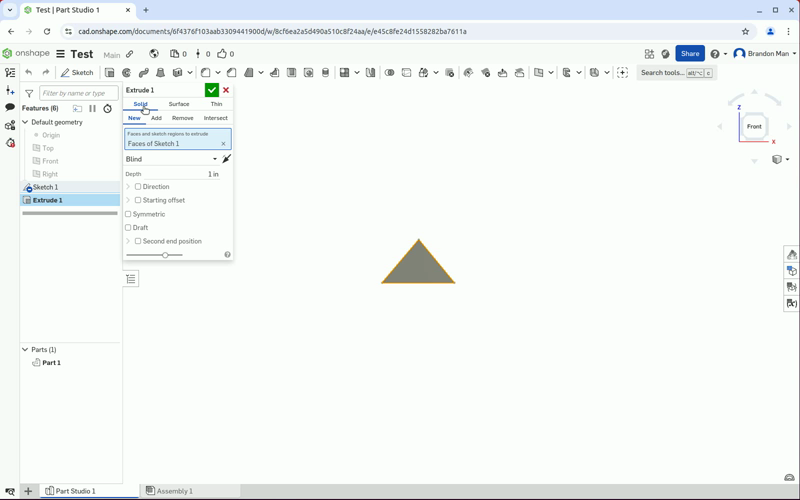
click(143, 106)
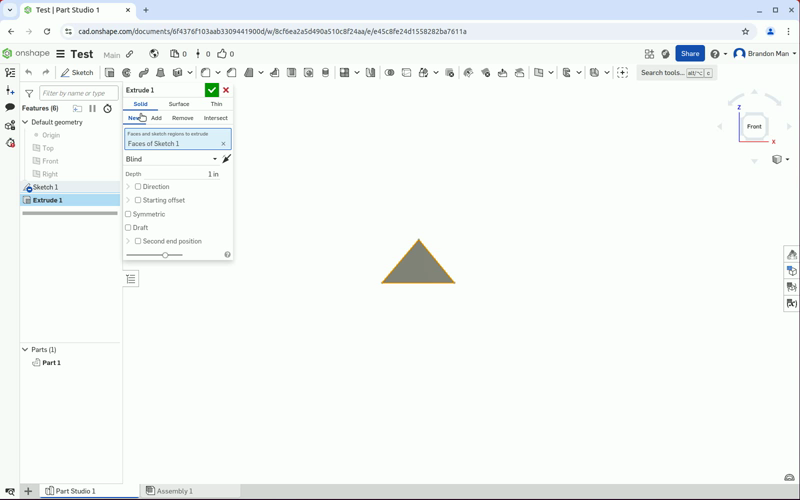
mouse_move(137, 120)
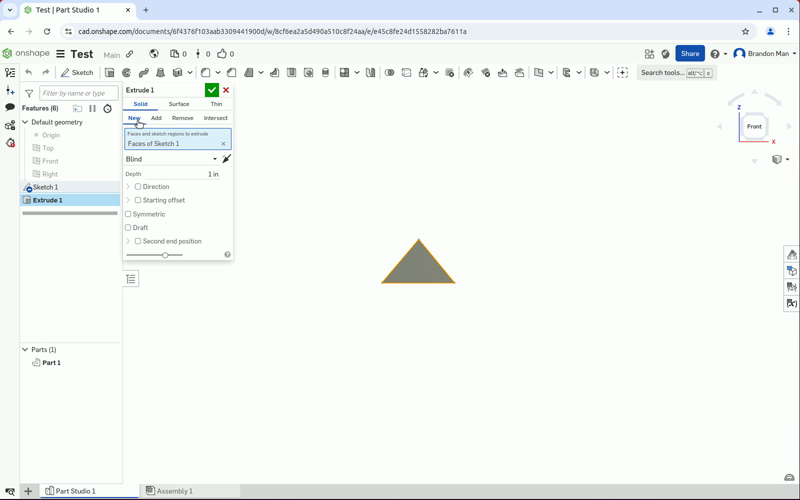
click(137, 120)
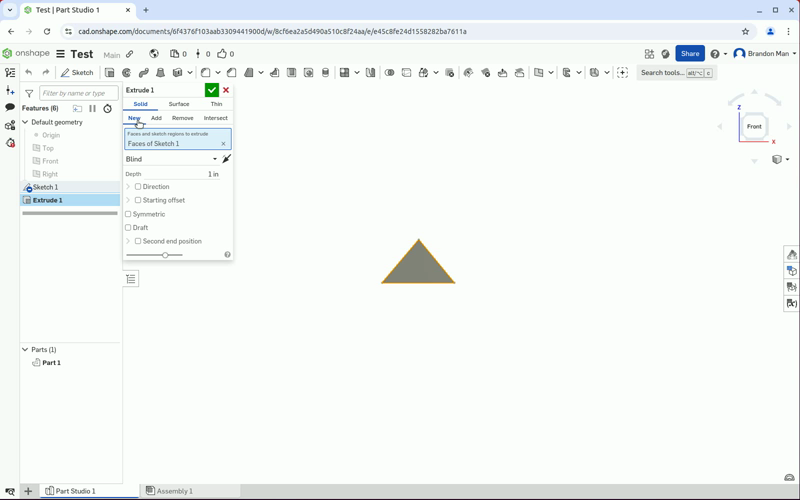
key(tab, 4)
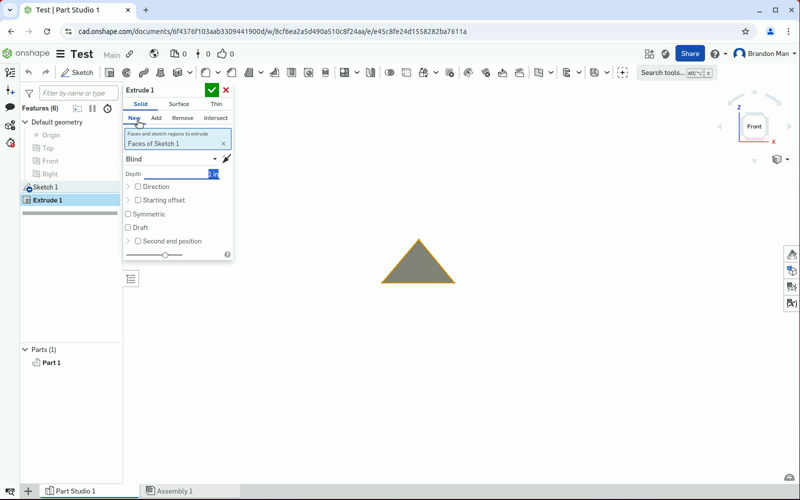
text(6.018)
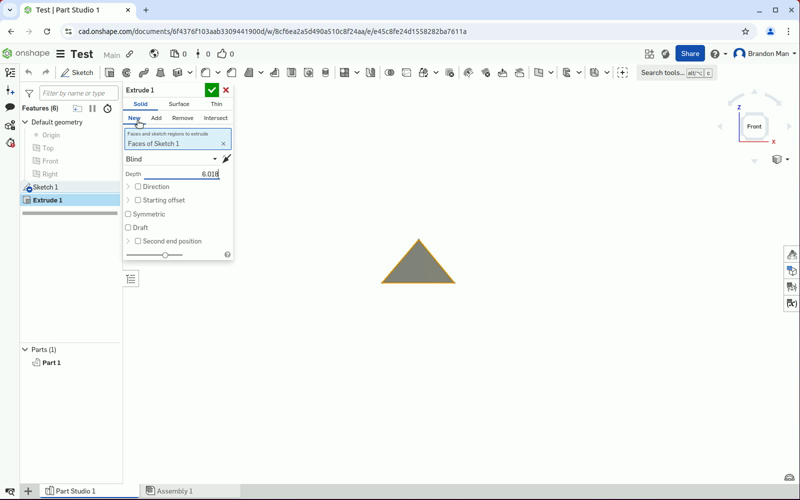
key(enter)
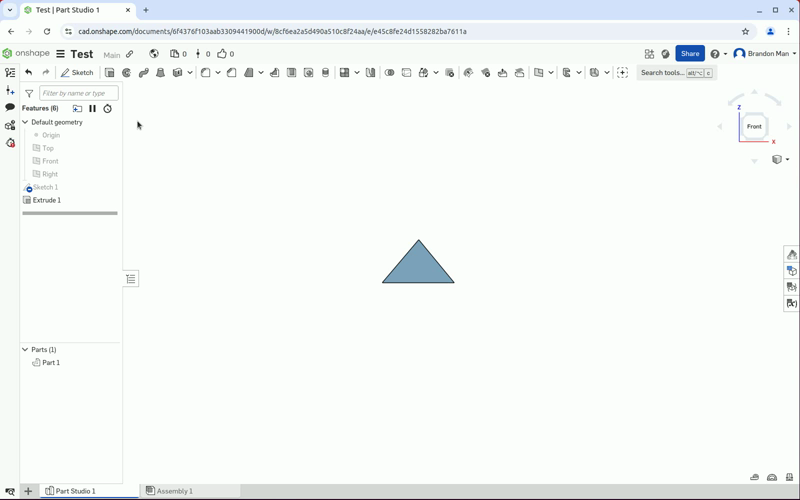
key(shift+h)
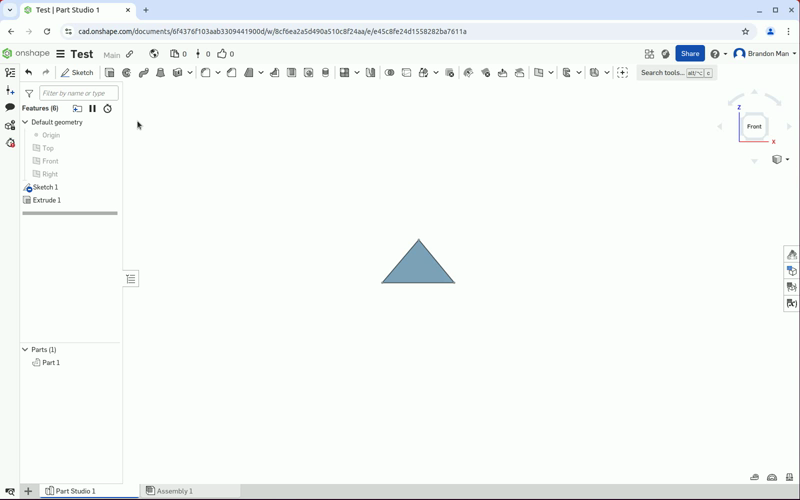
key(shift+h)
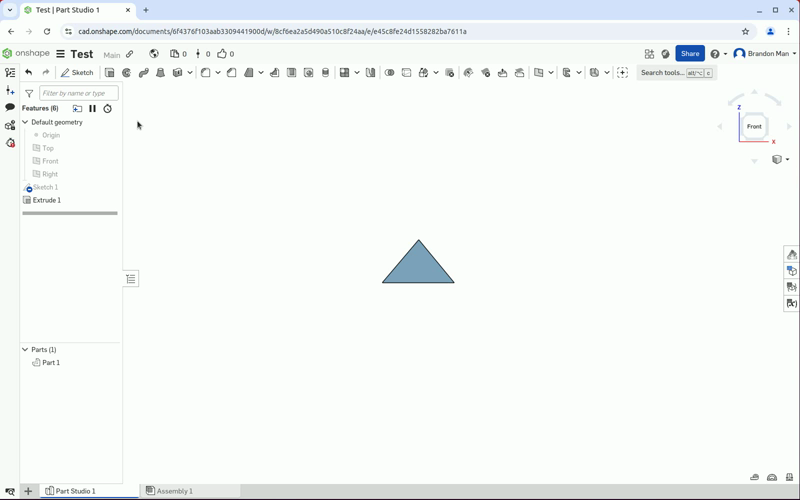
mouse_move(73, 189)
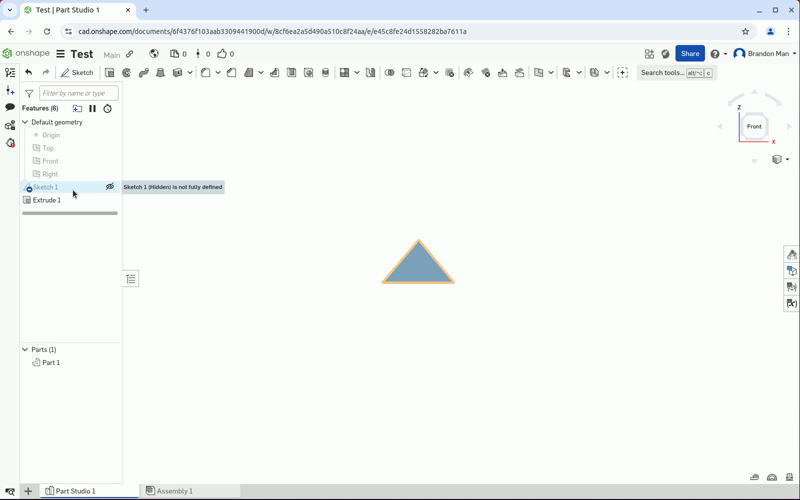
click(73, 189)
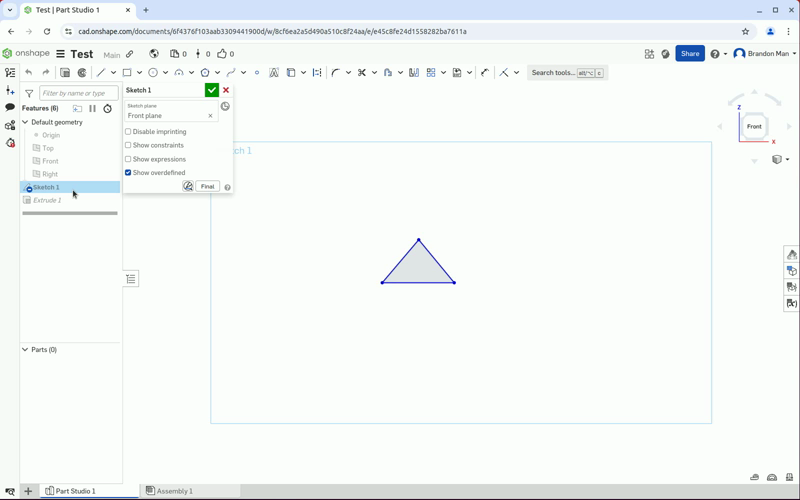
mouse_move(229, 92)
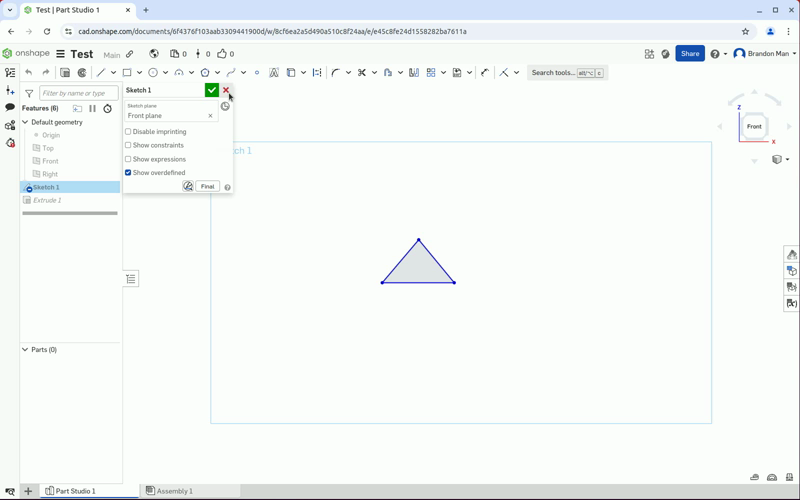
click(229, 92)
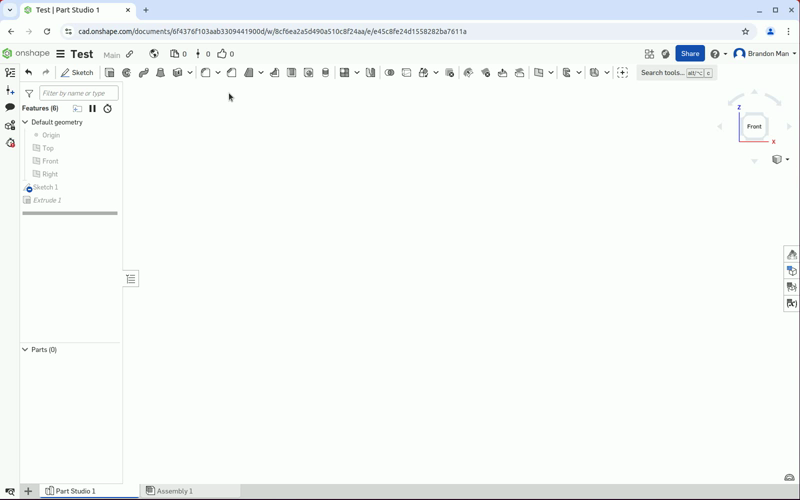
mouse_move(541, 75)
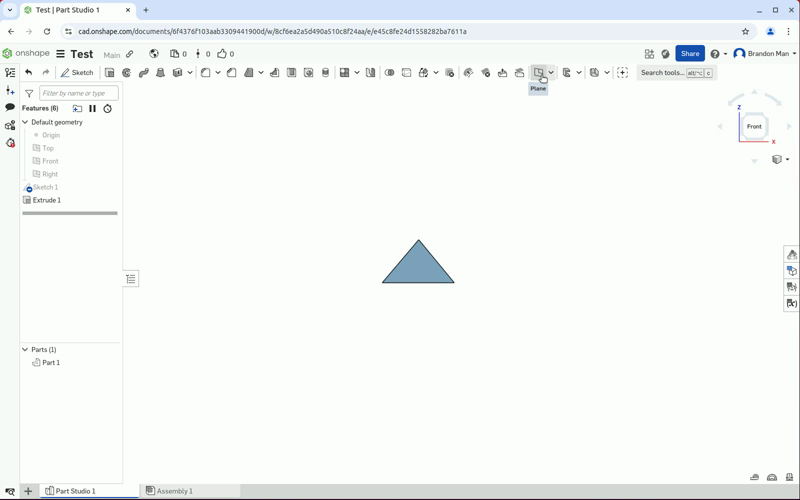
click(541, 75)
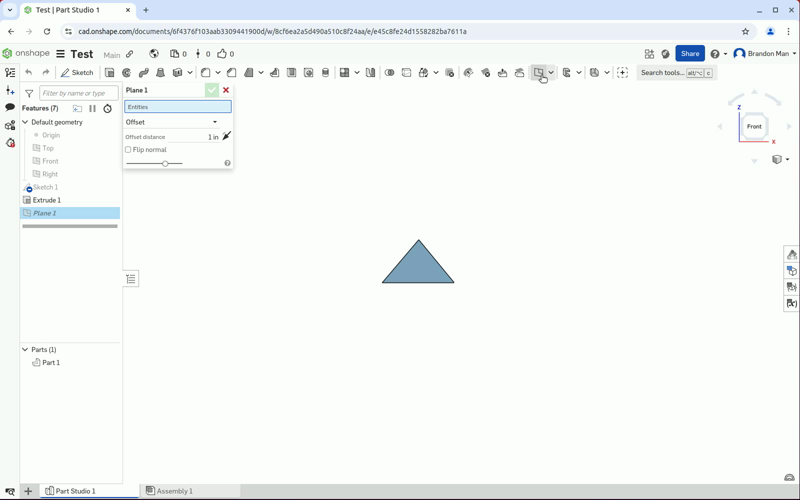
mouse_move(73, 163)
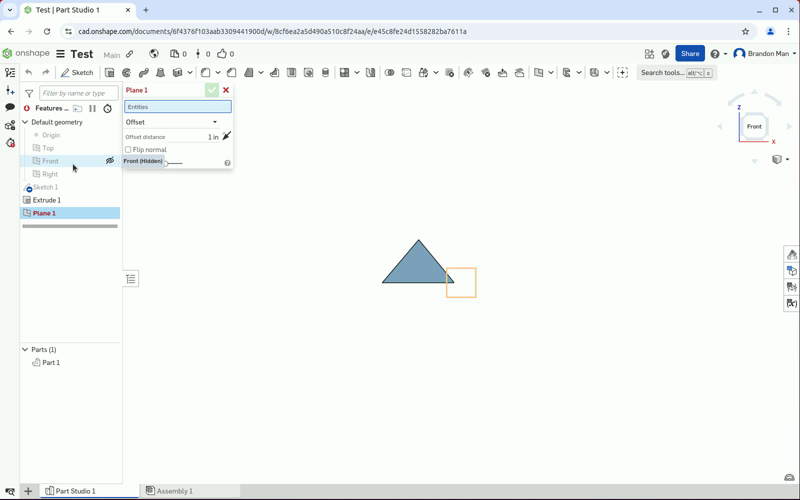
click(73, 163)
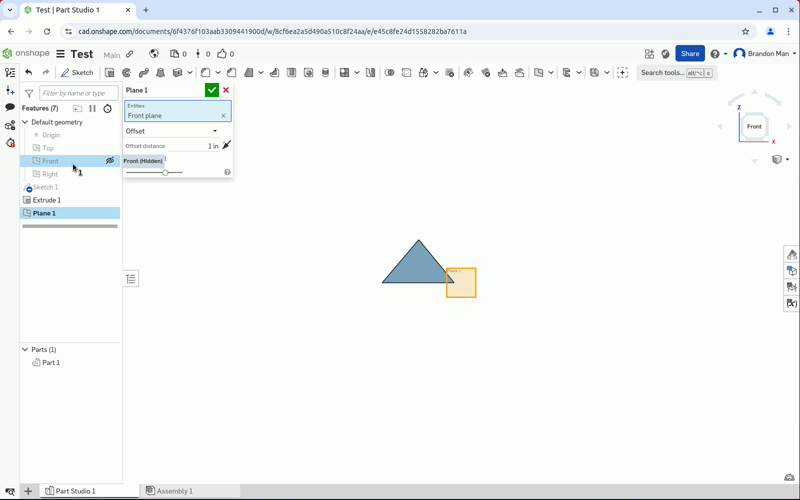
key(tab, 2)
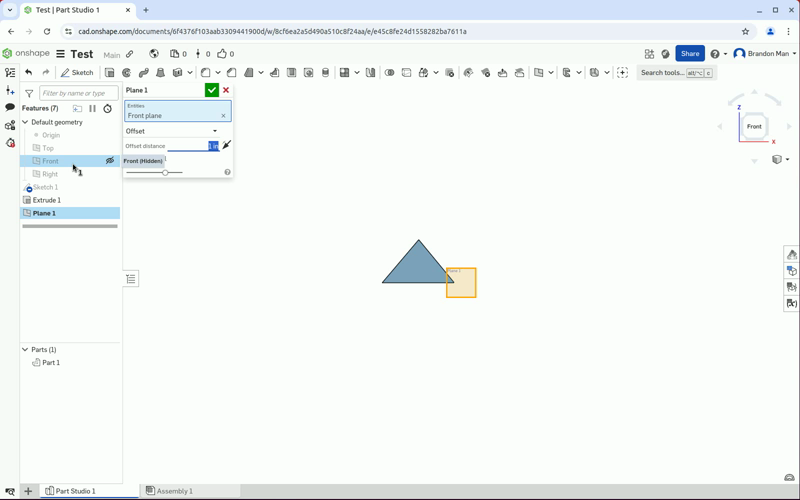
text(6.008)
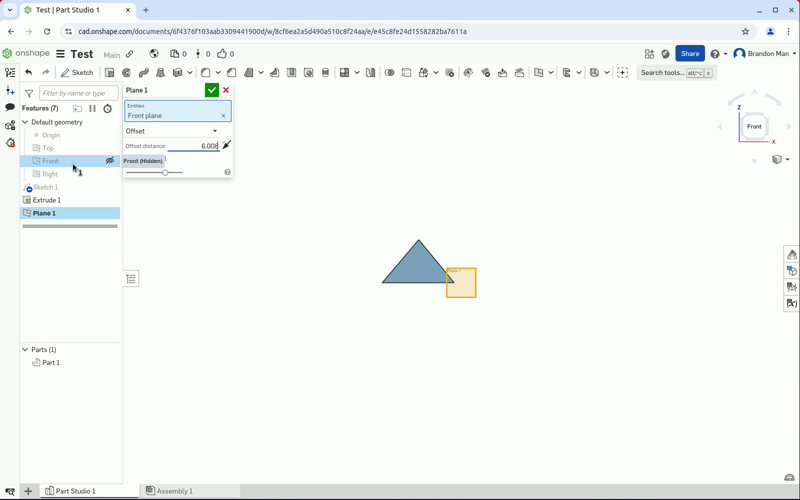
key(enter, 2)
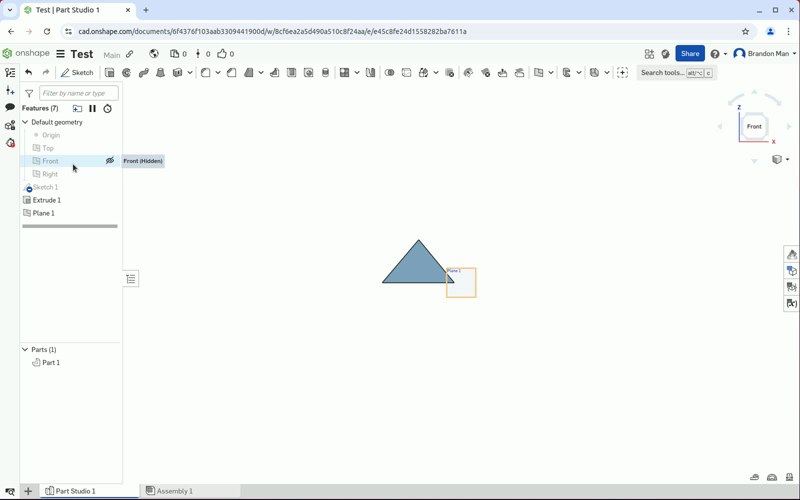
key(shift+s)
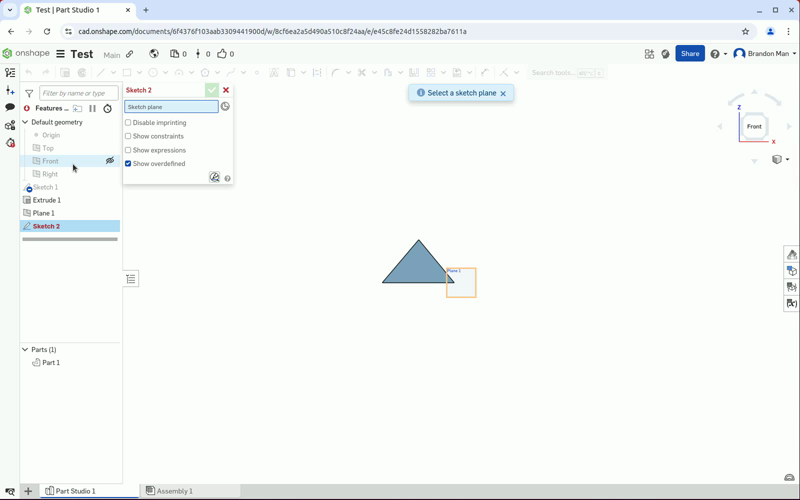
mouse_move(73, 215)
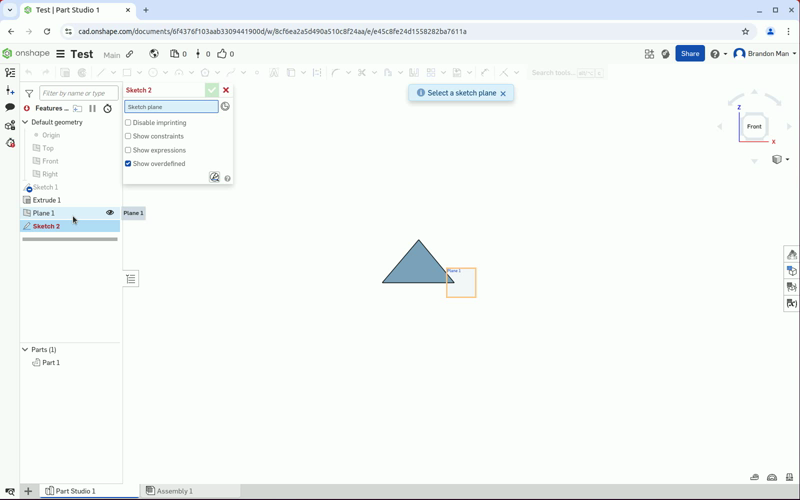
click(73, 215)
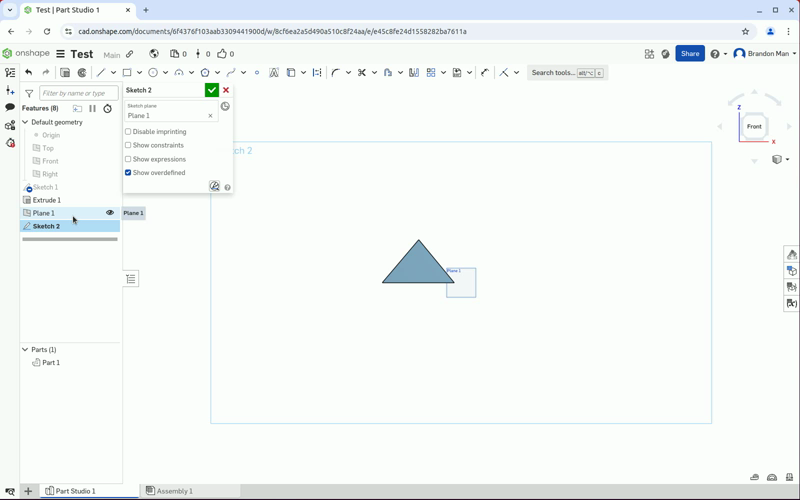
mouse_move(73, 352)
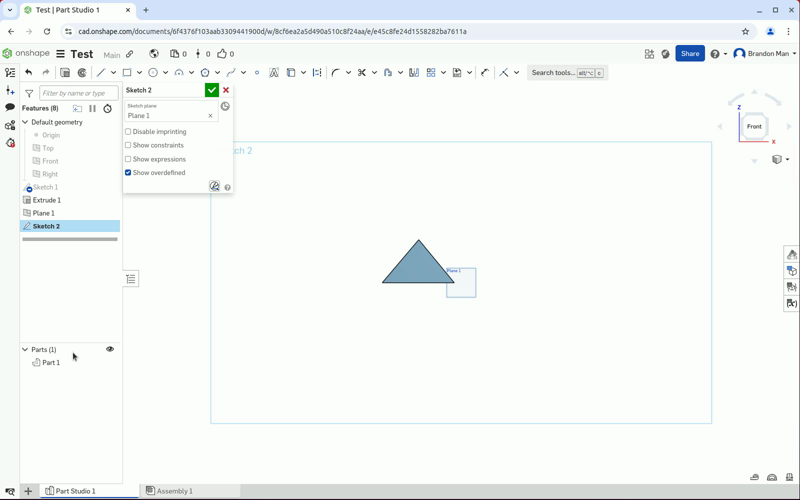
key(y)
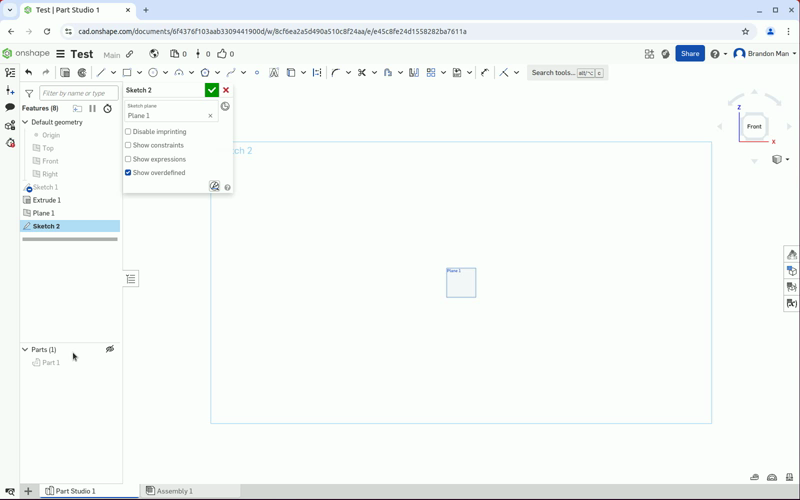
key(l)
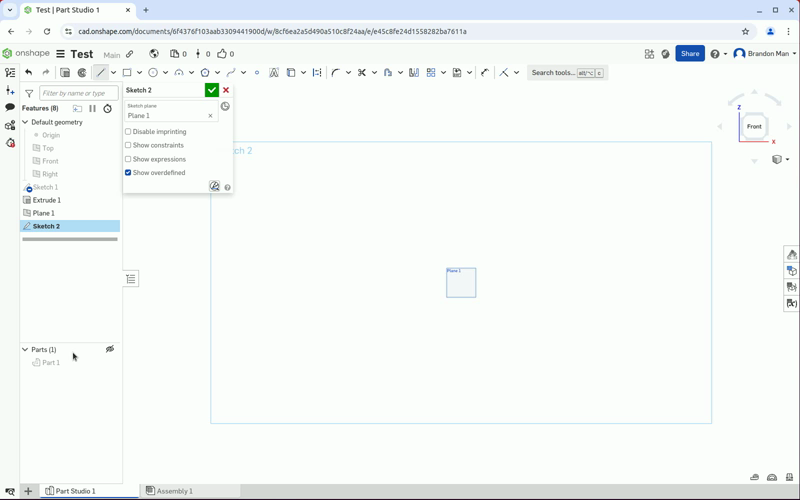
key_down(shift)
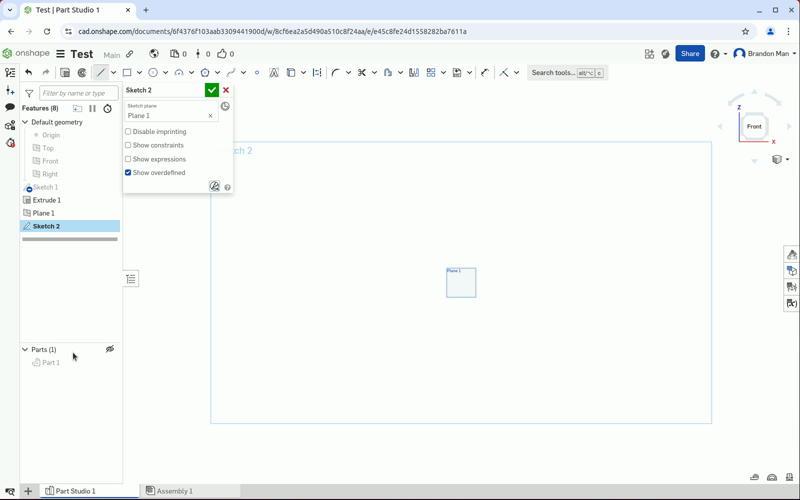
mouse_move(399, 261)
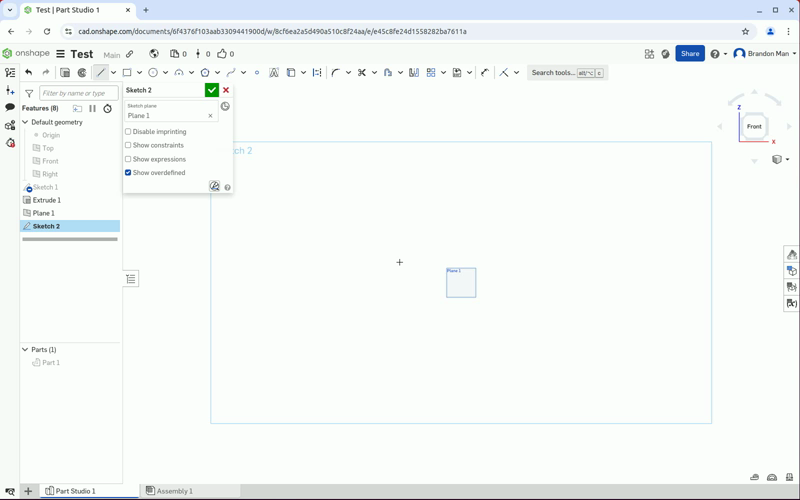
click(399, 261)
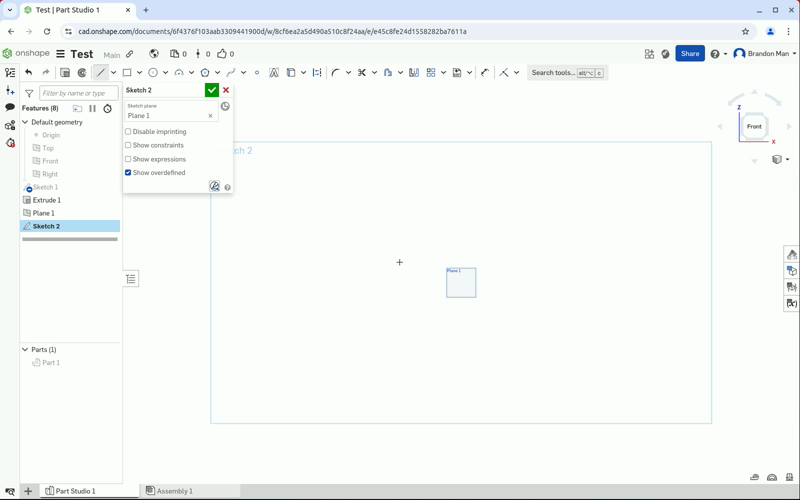
key_up(shift)
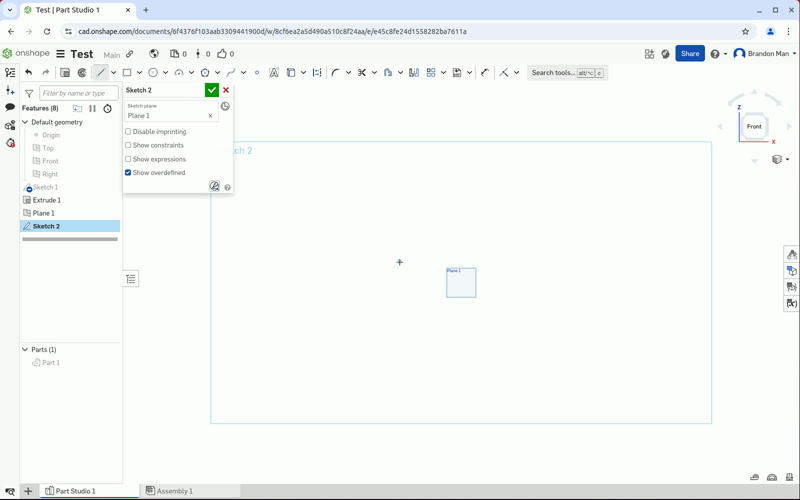
key_down(shift)
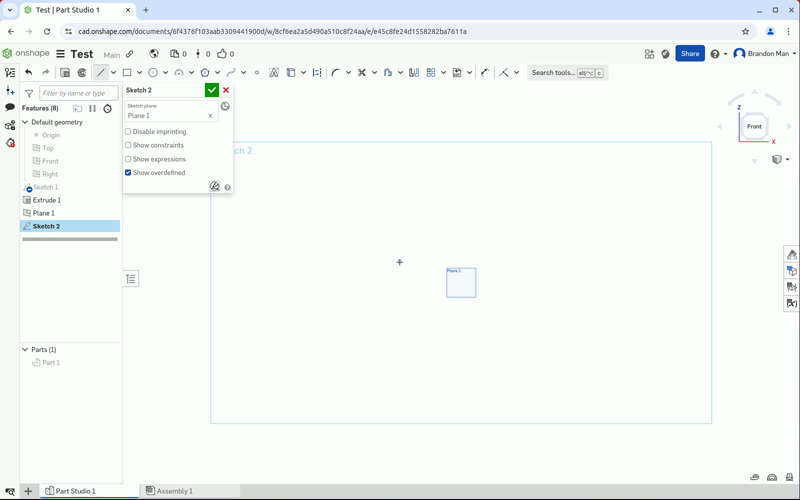
mouse_move(429, 261)
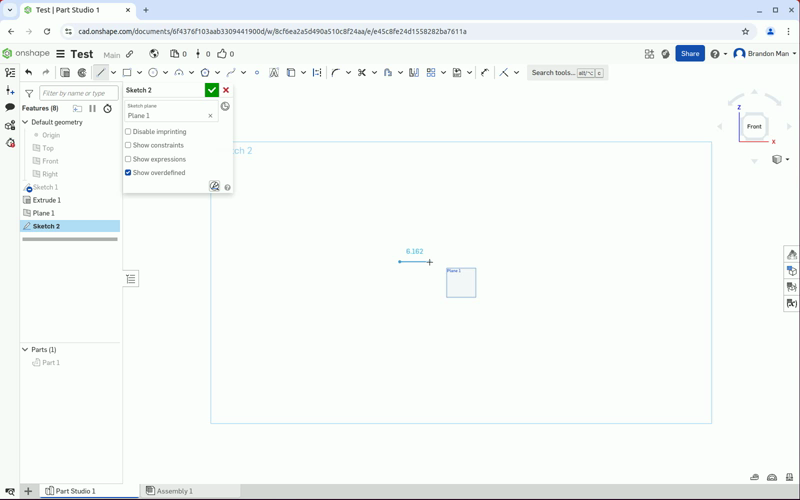
mouse_move(418, 261)
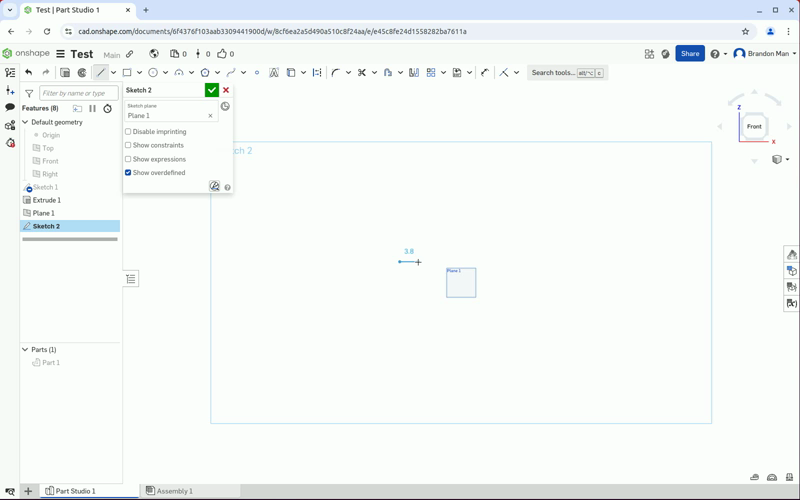
click(418, 261)
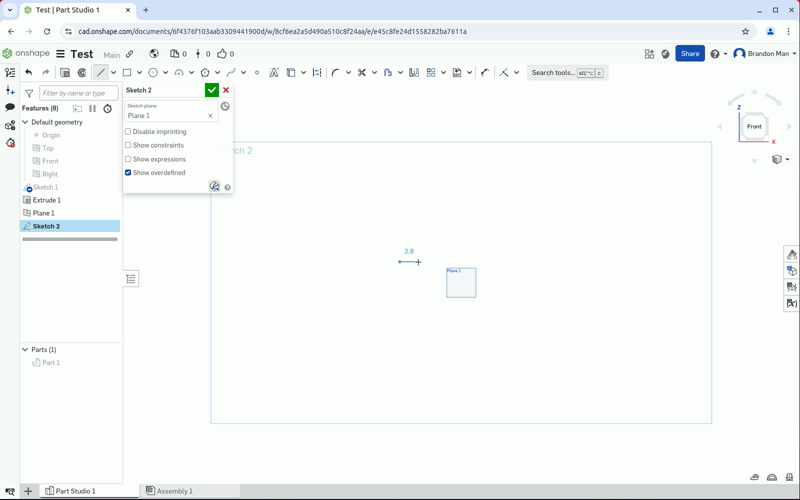
key_up(shift)
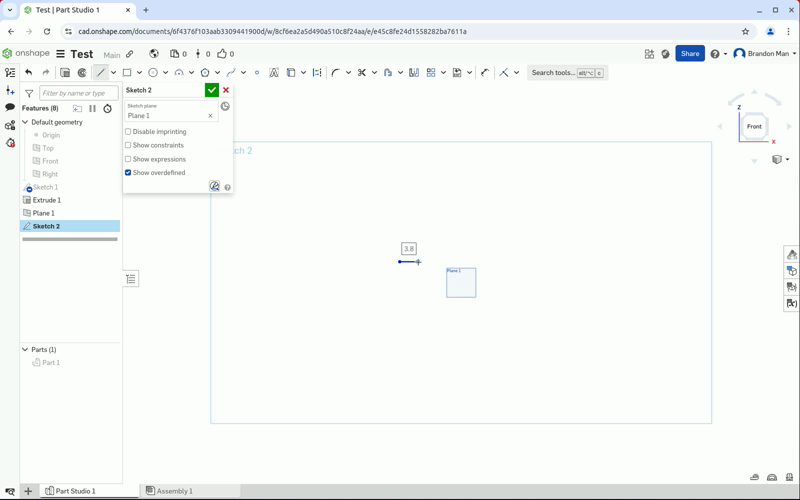
key_down(shift)
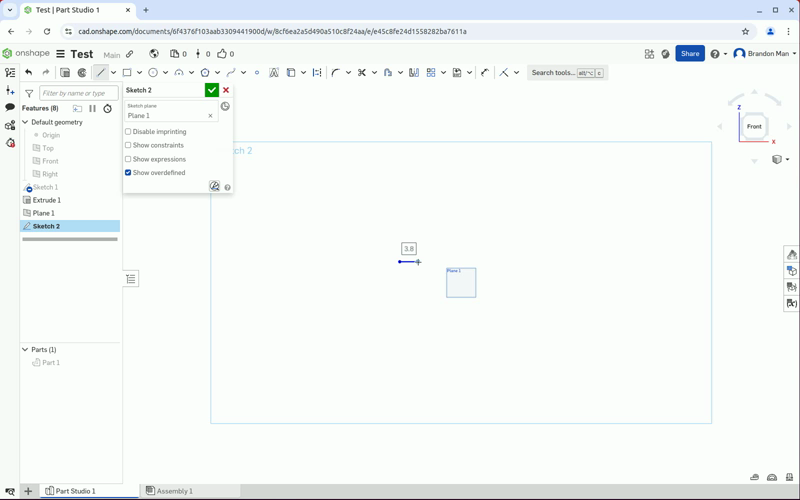
mouse_move(448, 261)
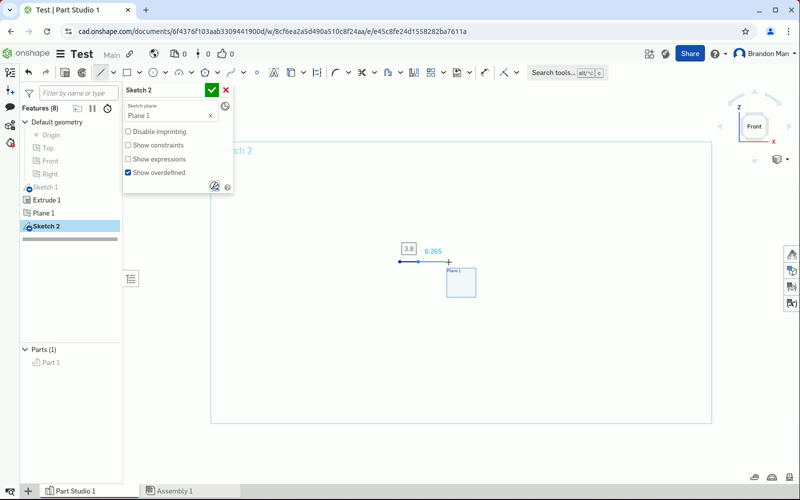
mouse_move(437, 261)
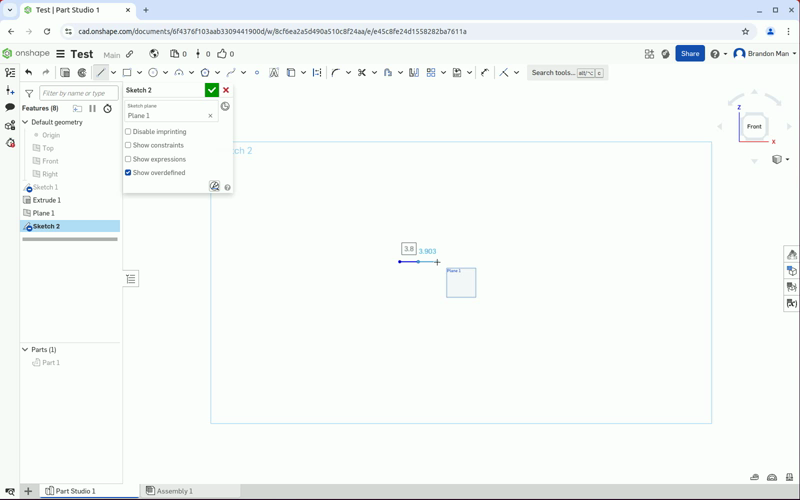
click(437, 261)
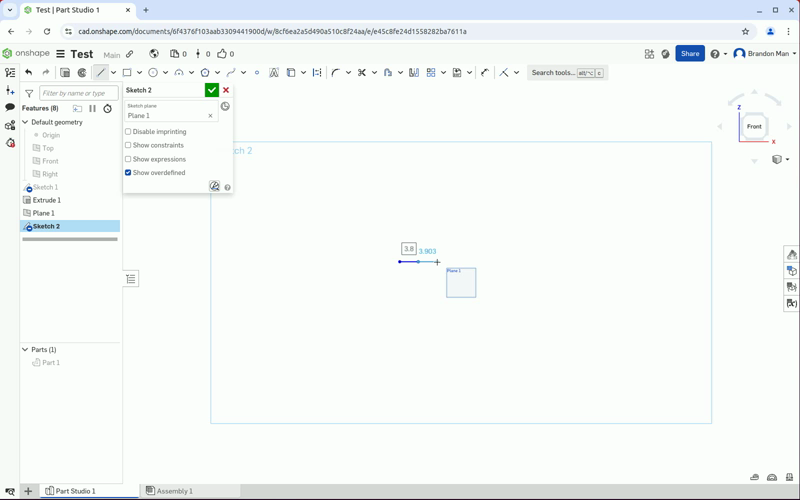
key_up(shift)
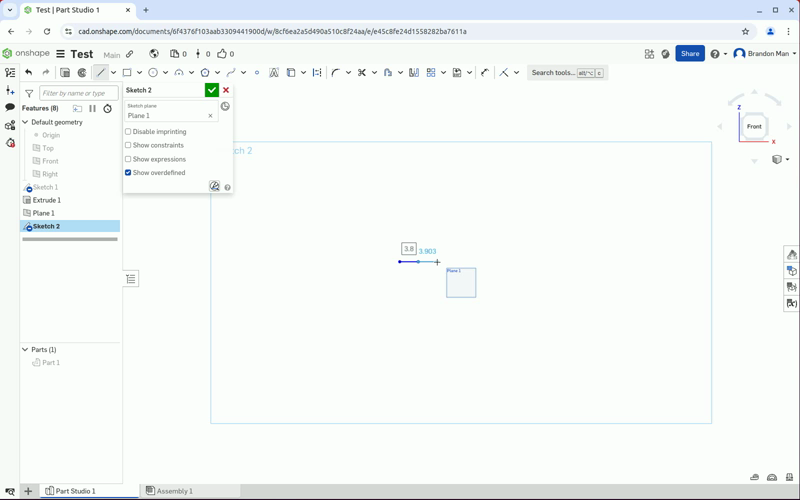
key_down(shift)
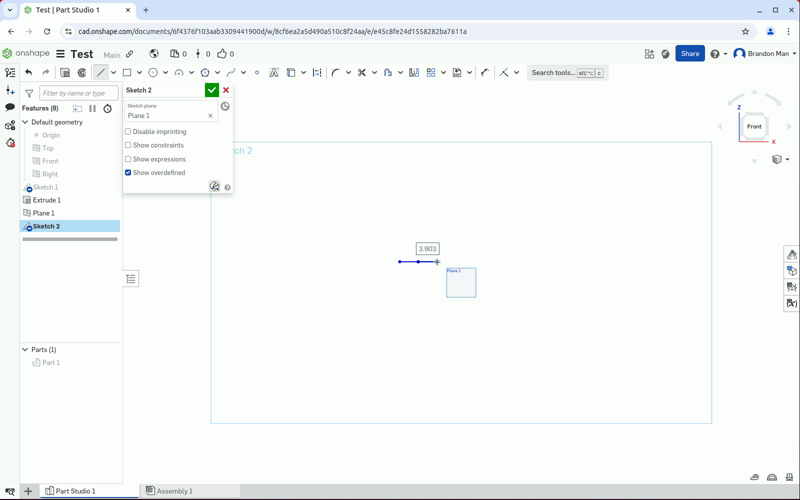
mouse_move(467, 261)
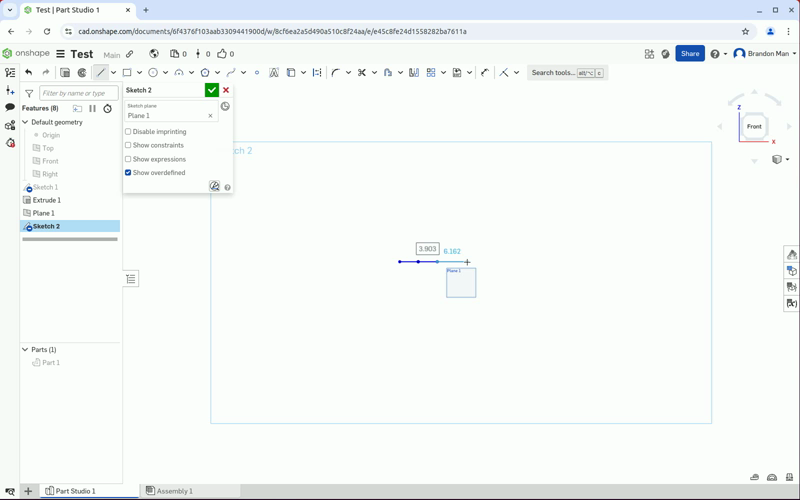
mouse_move(418, 239)
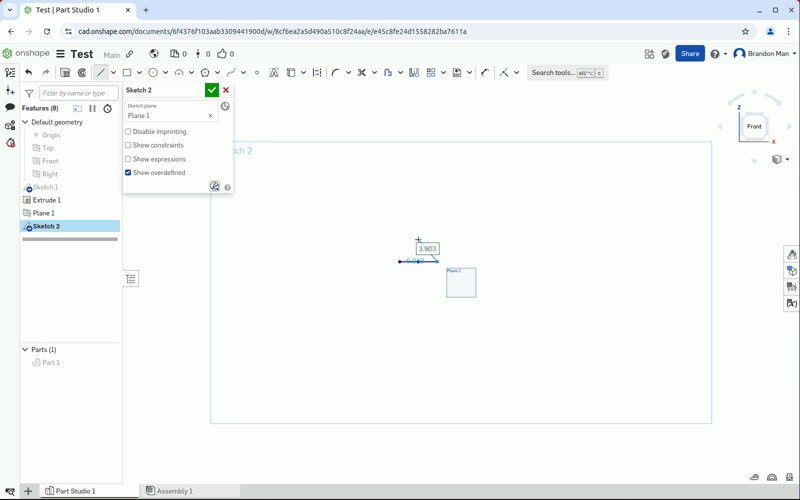
click(418, 239)
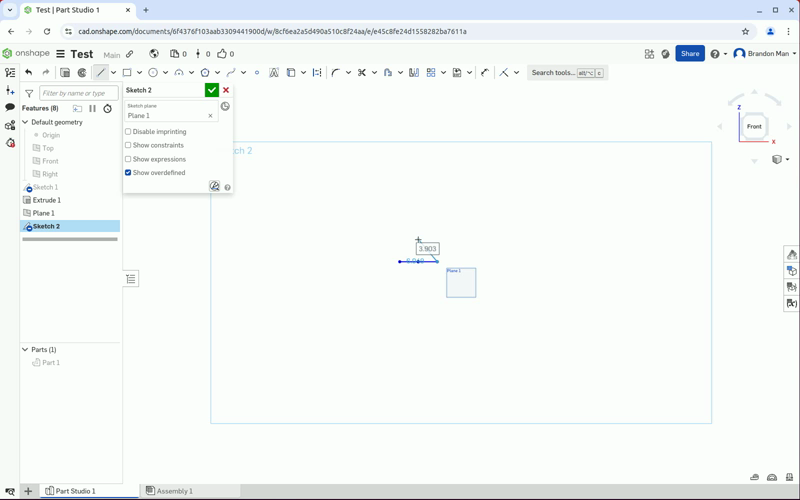
key_up(shift)
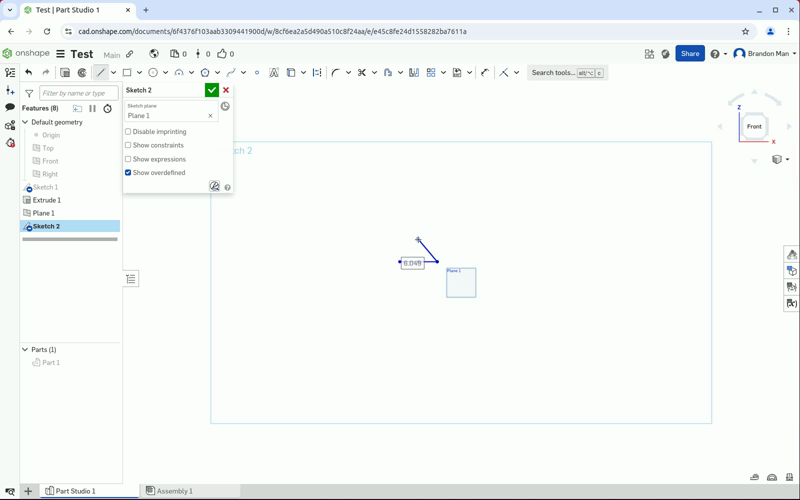
mouse_move(448, 239)
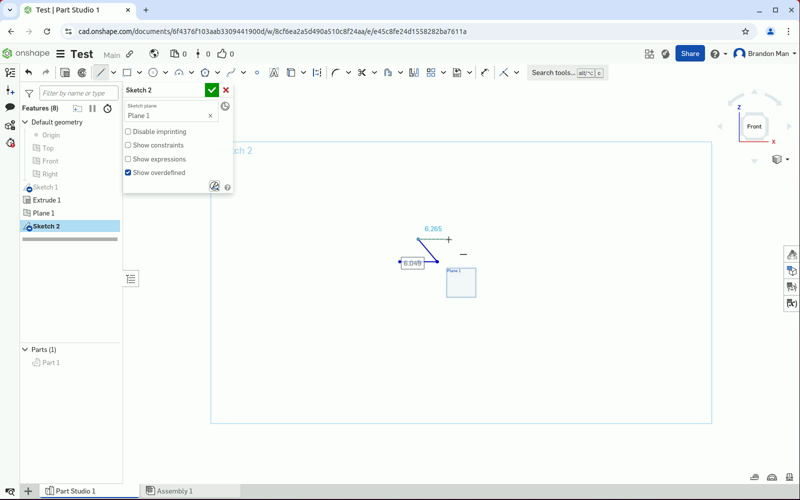
key_down(shift)
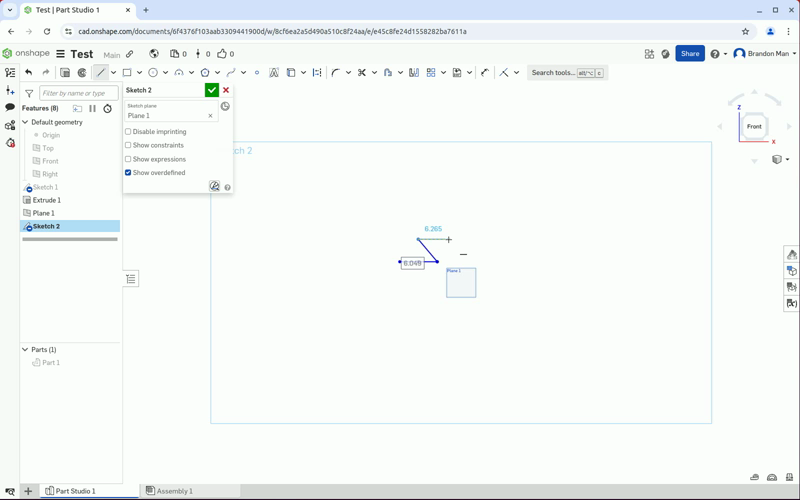
mouse_move(399, 261)
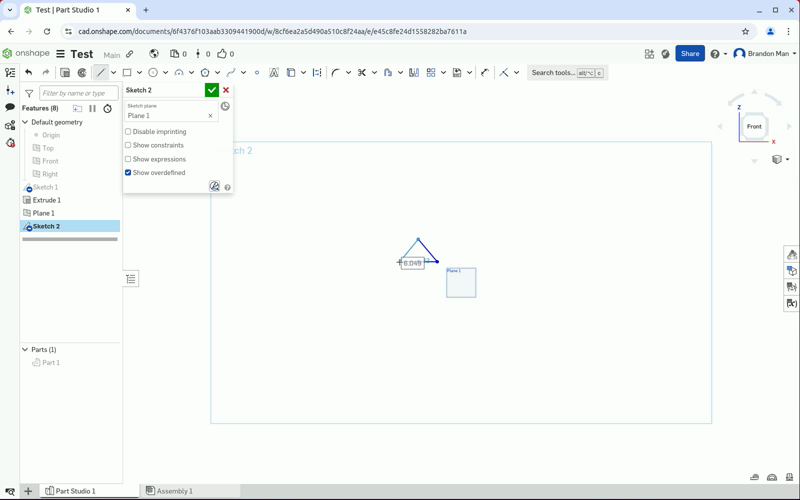
key_up(shift)
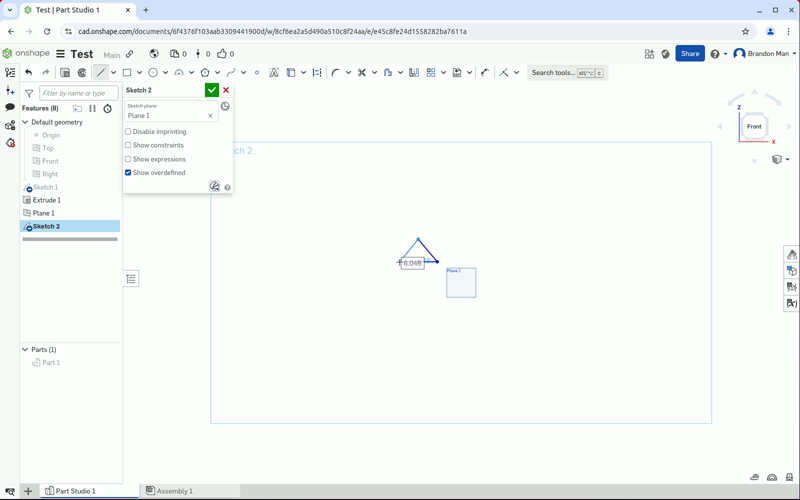
click(399, 261)
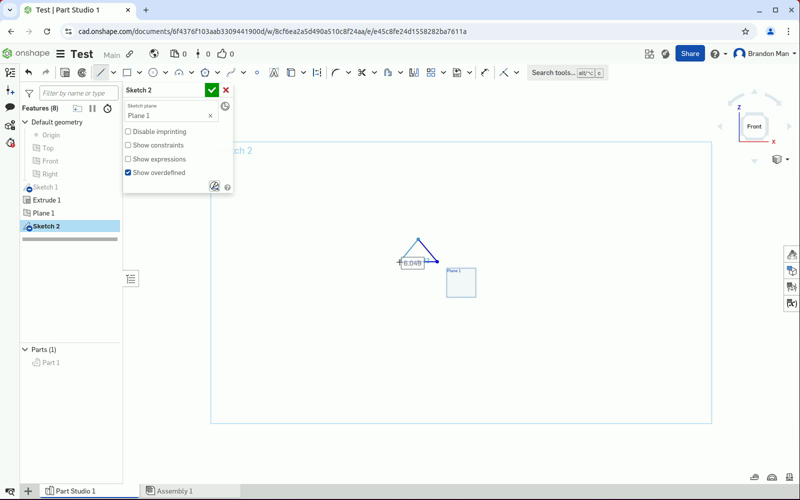
key(esc)
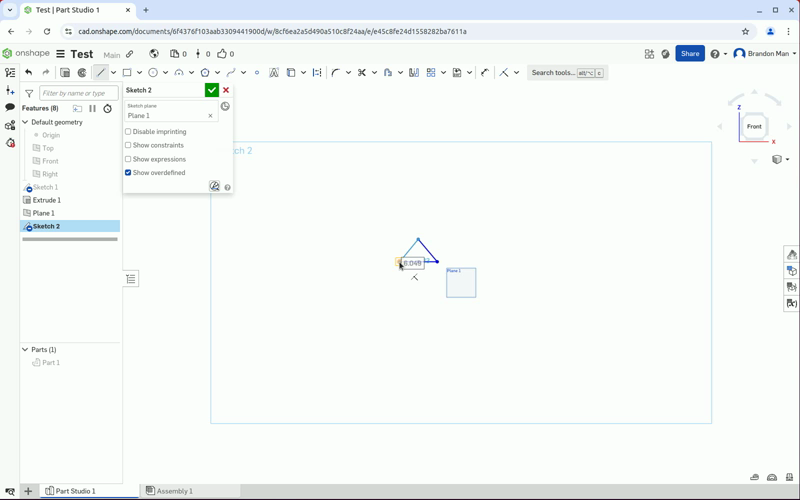
mouse_move(419, 259)
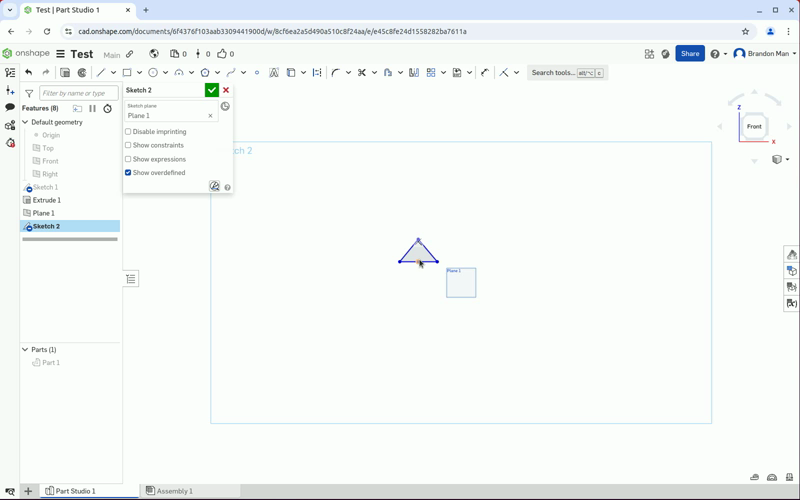
scroll(6)
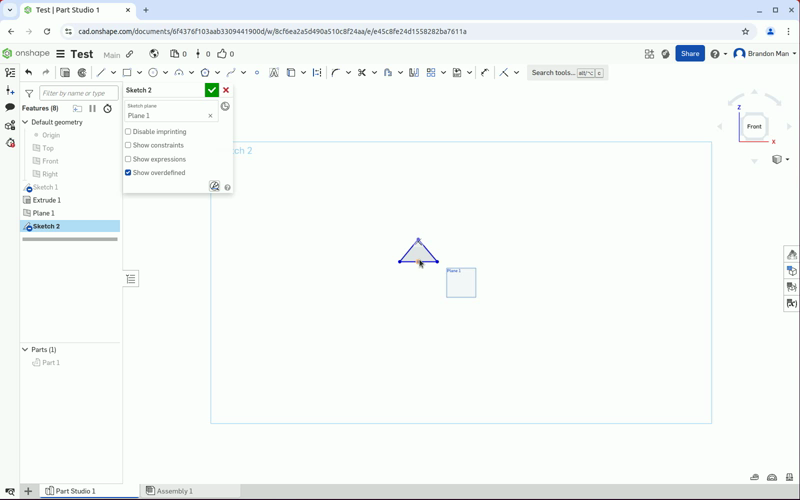
scroll(6)
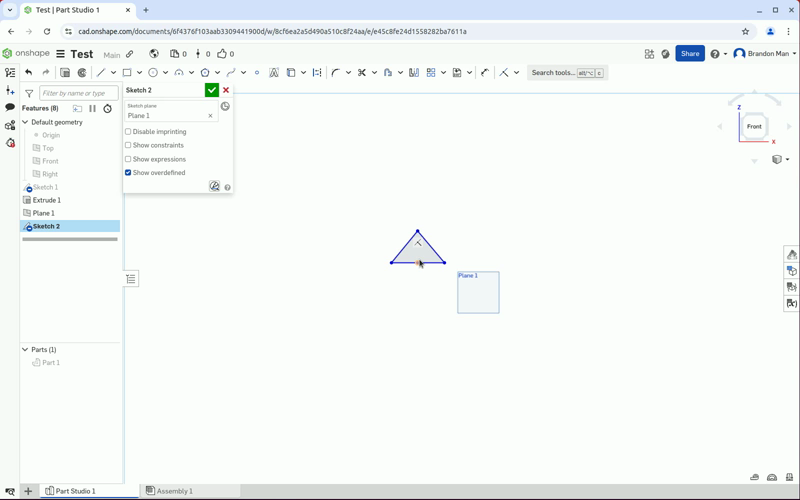
scroll(6)
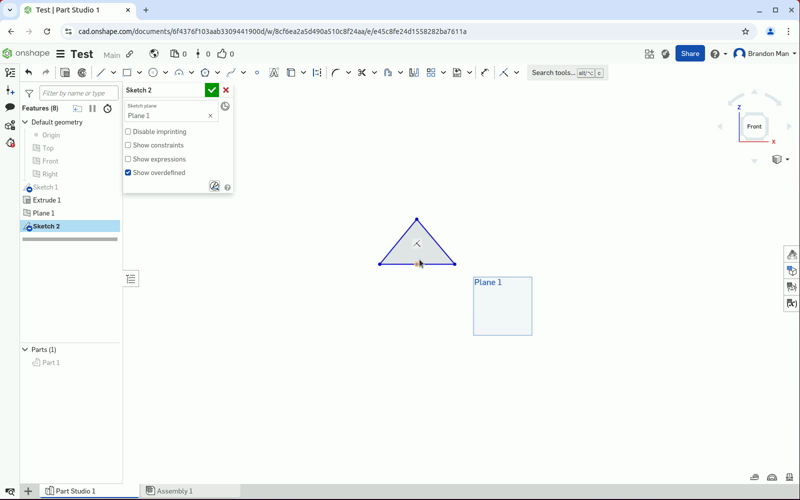
scroll(6)
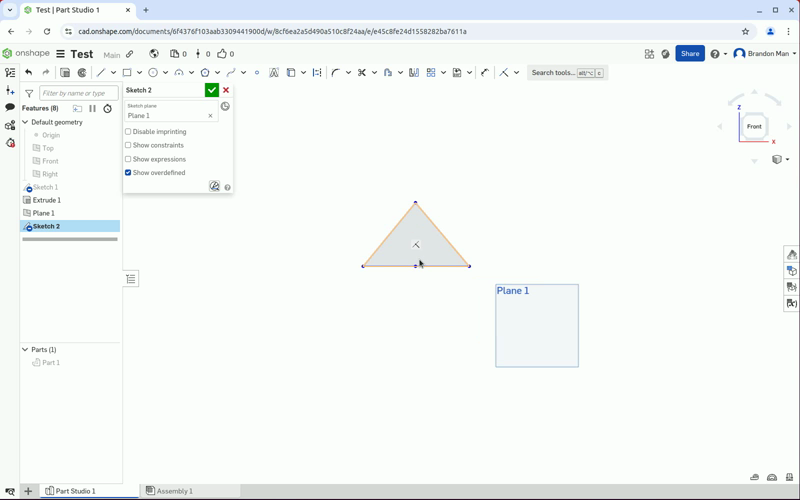
scroll(6)
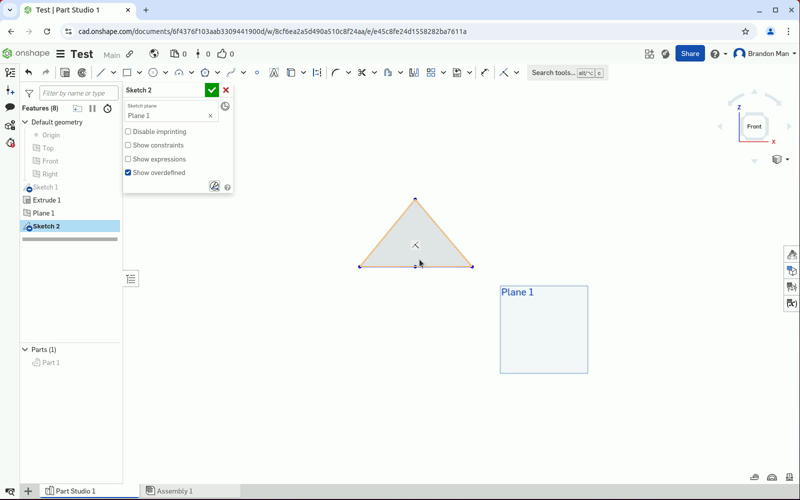
scroll(6)
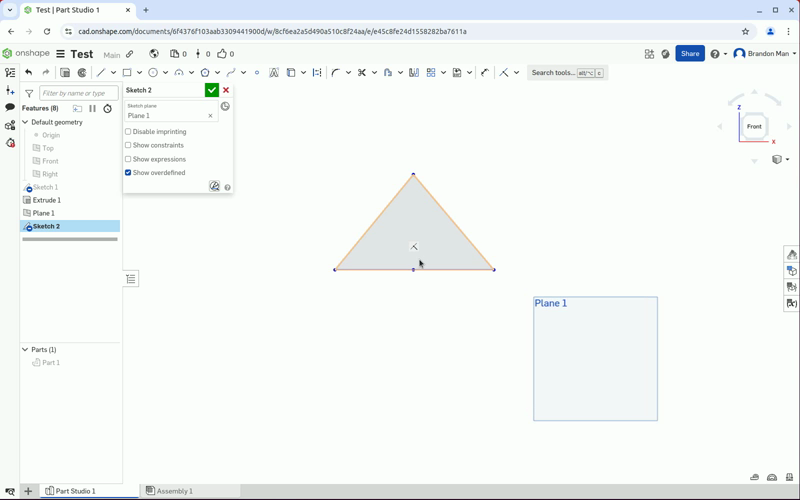
scroll(6)
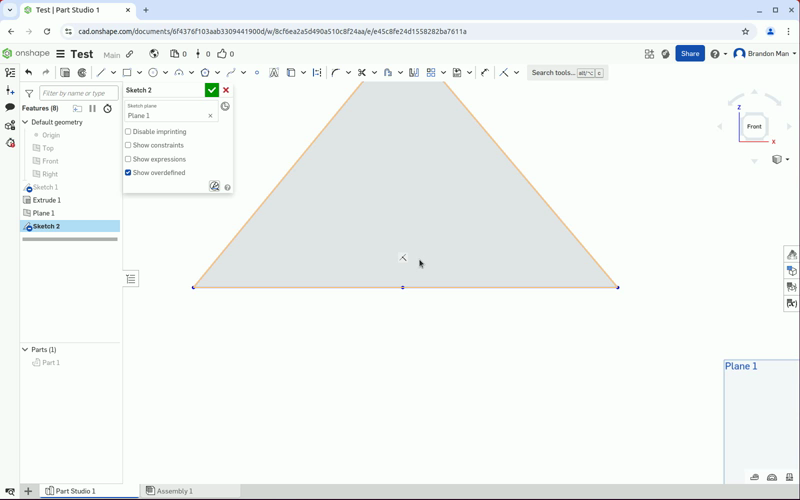
click(419, 259)
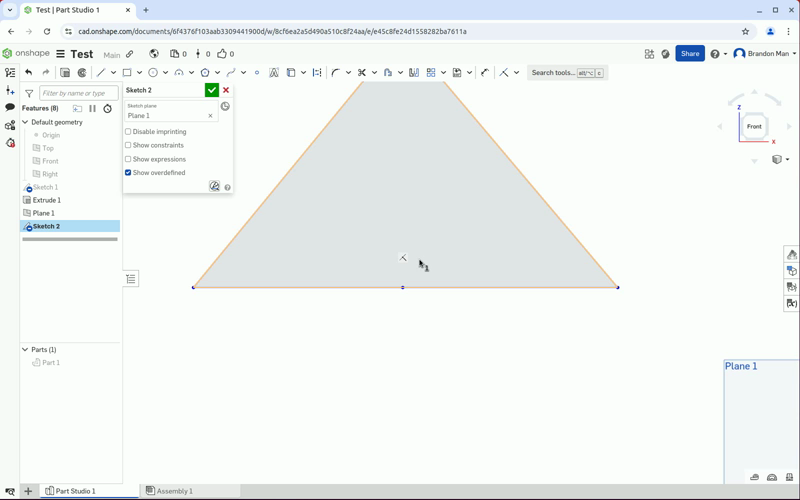
scroll(-6)
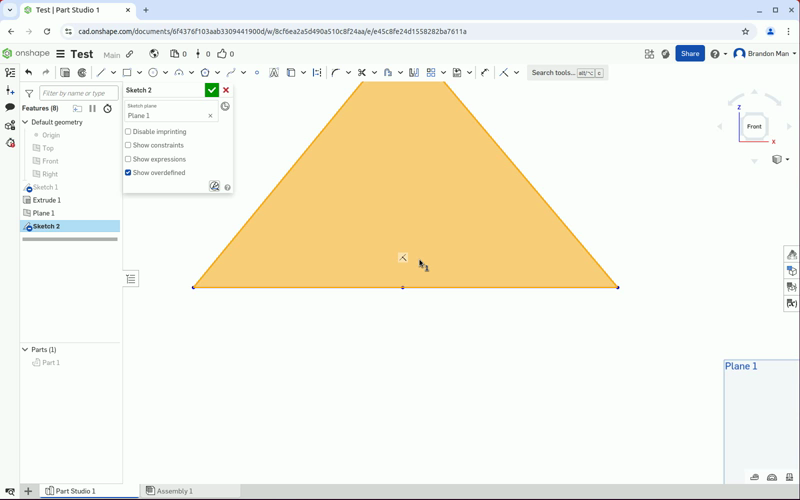
scroll(-6)
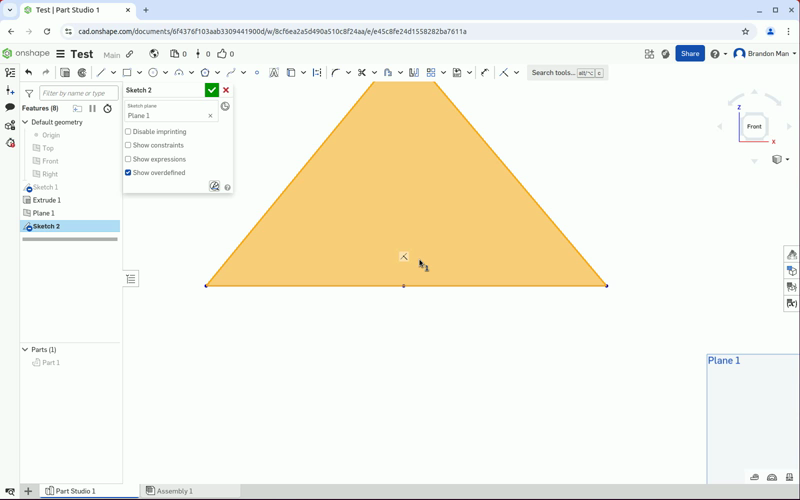
scroll(-6)
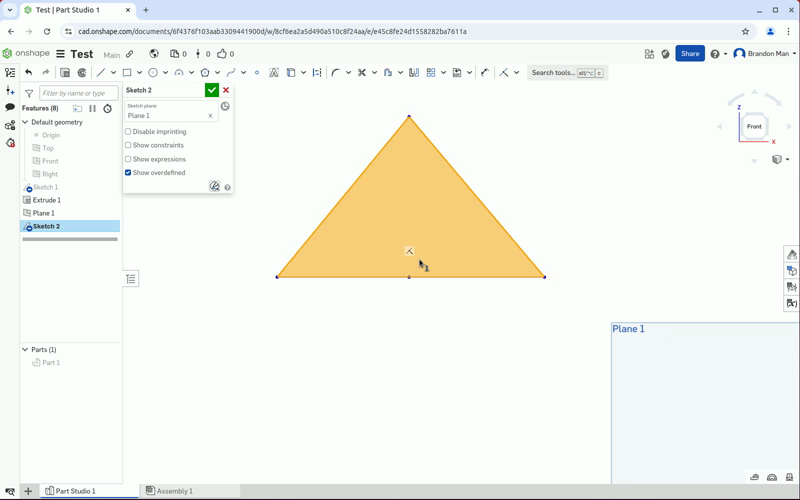
scroll(-6)
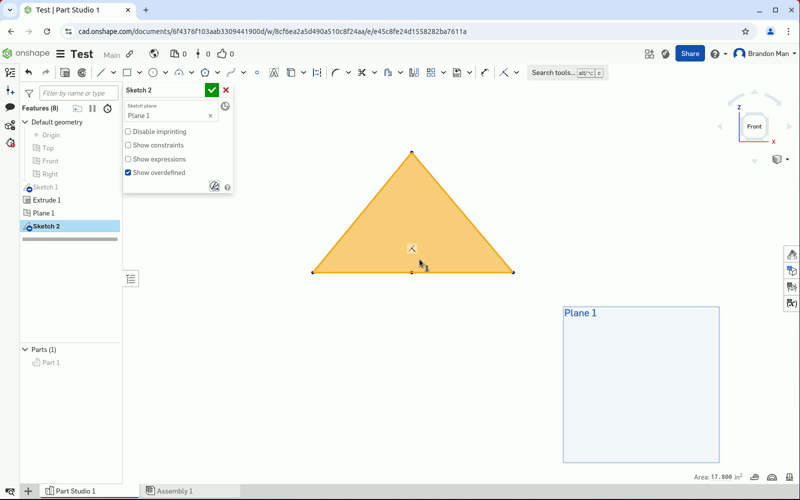
scroll(-6)
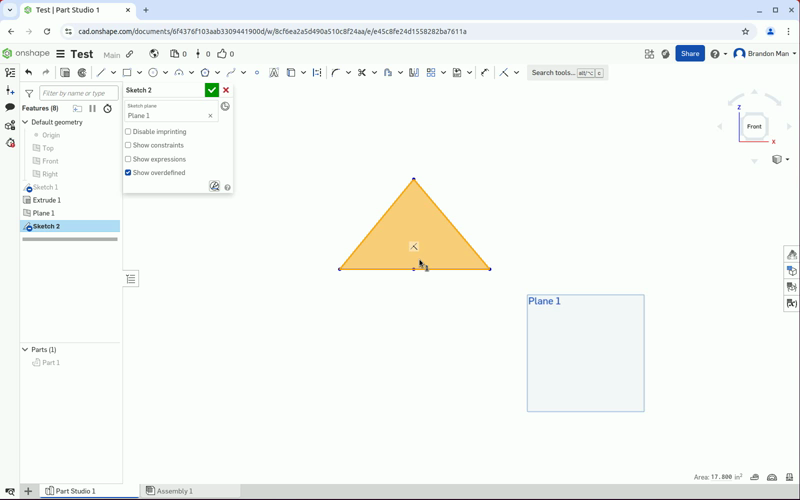
scroll(-6)
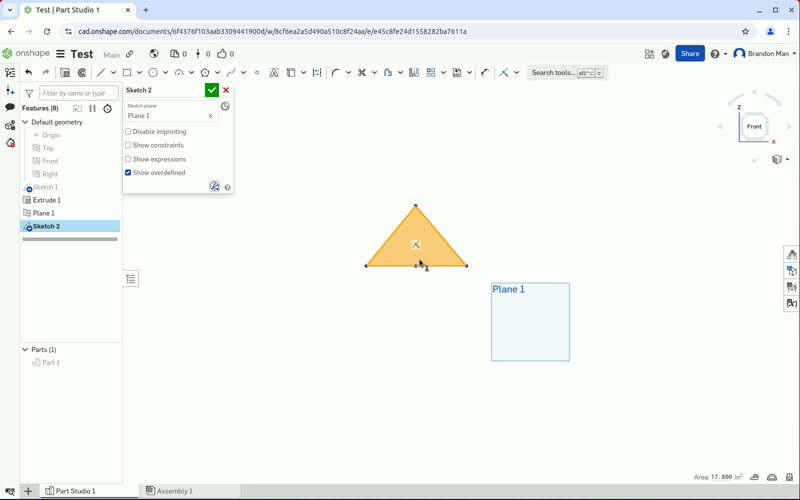
scroll(-6)
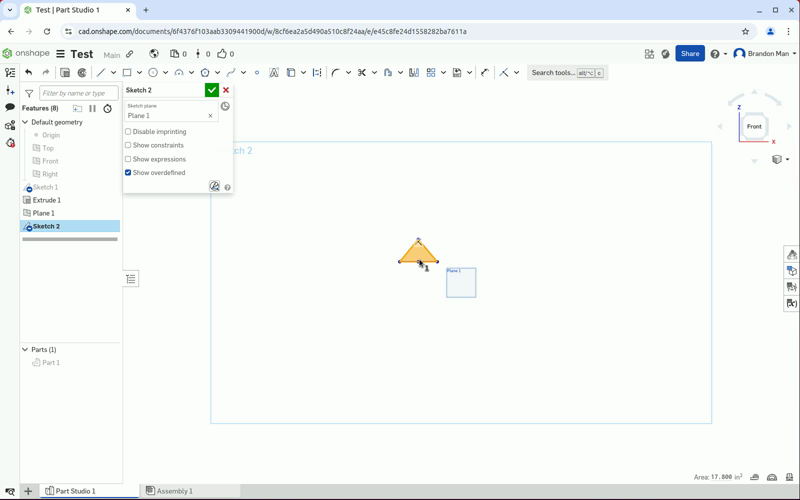
mouse_move(73, 352)
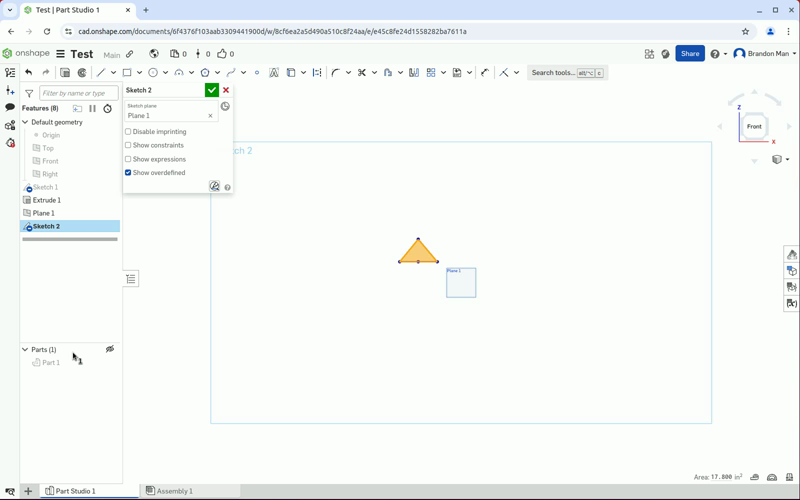
key(shift+y)
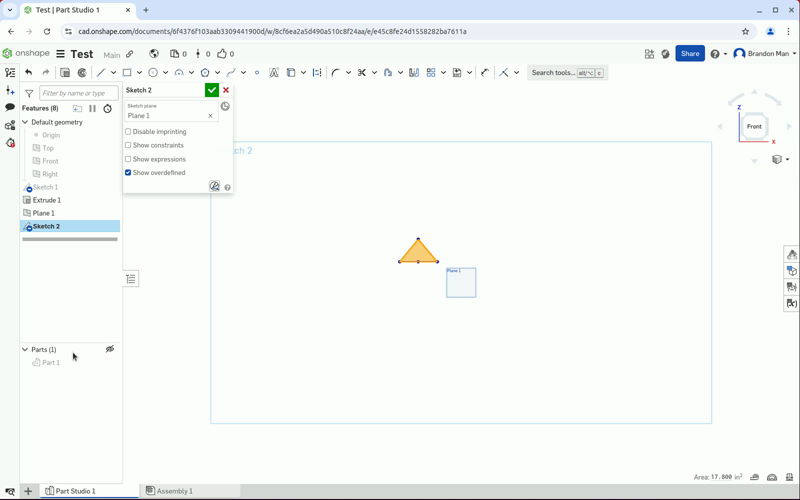
key(shift+e)
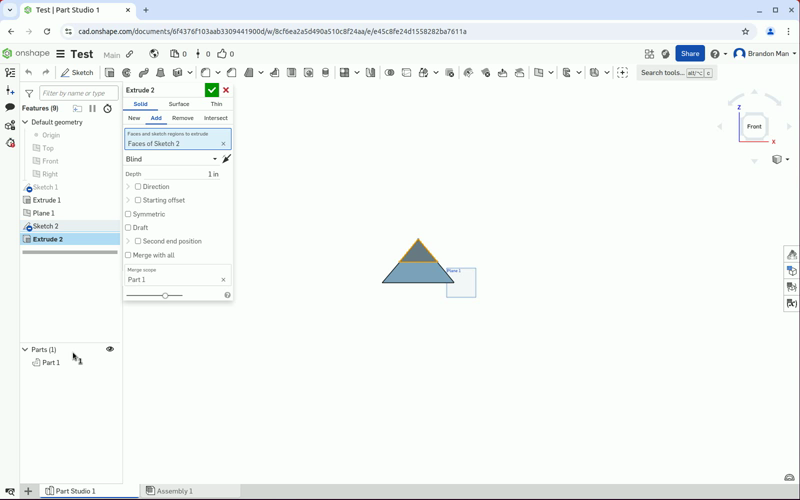
mouse_move(143, 106)
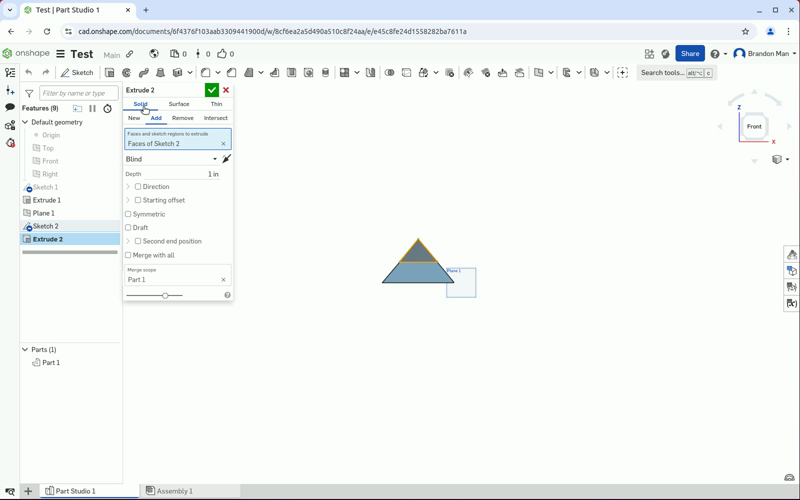
click(143, 106)
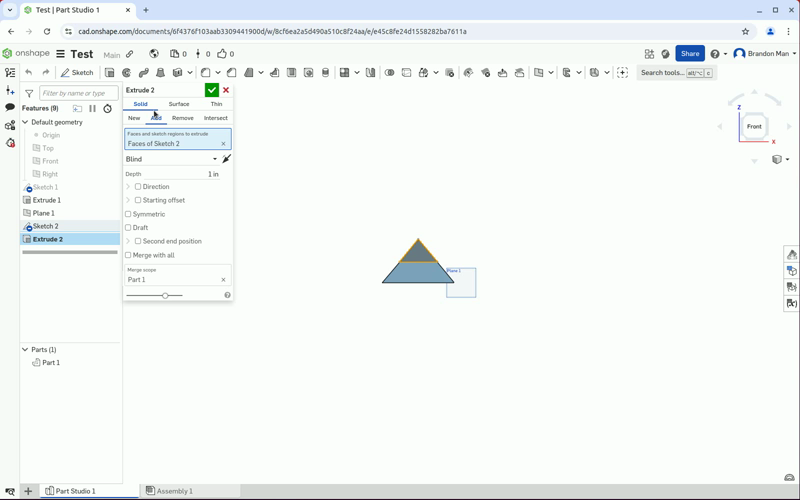
mouse_move(186, 120)
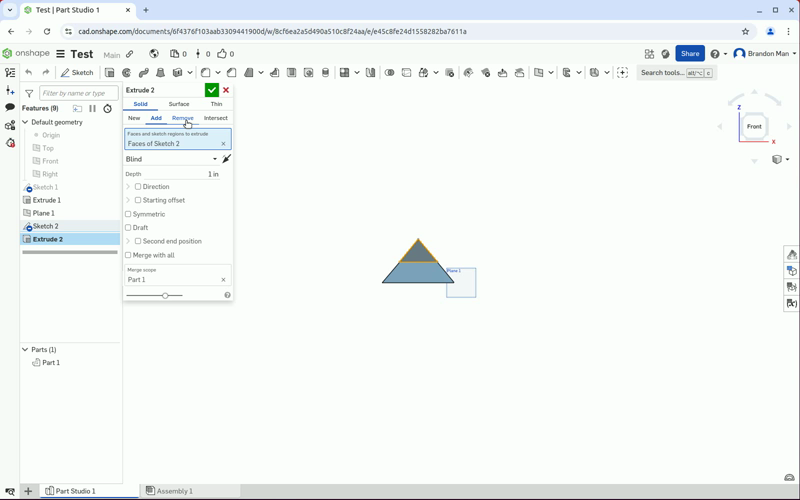
click(186, 120)
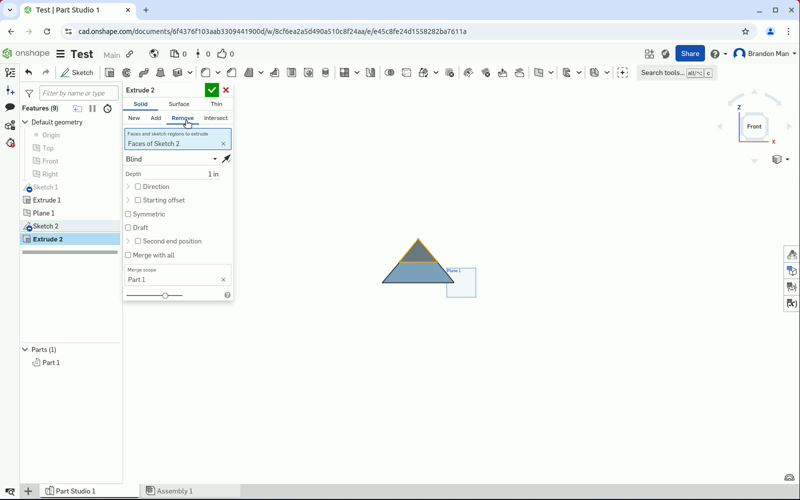
key(tab, 4)
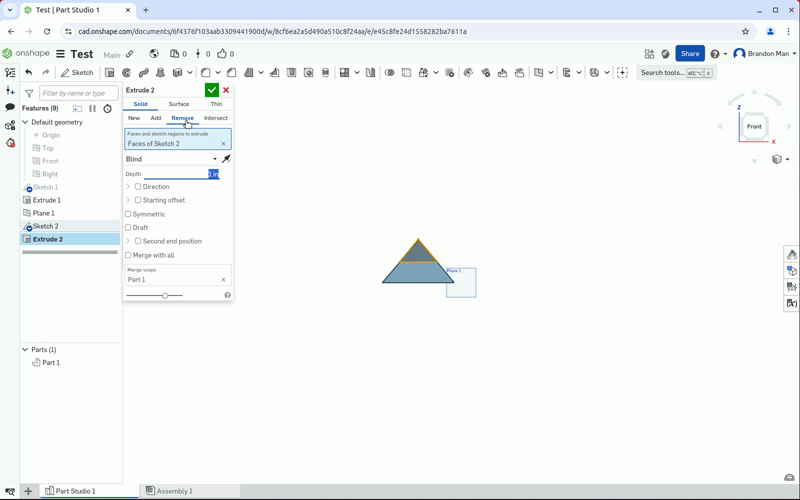
text(2.889)
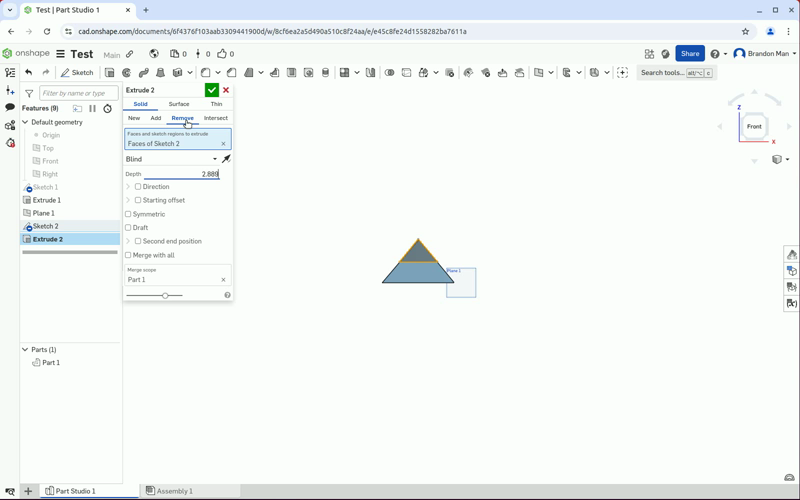
key(tab, 6)
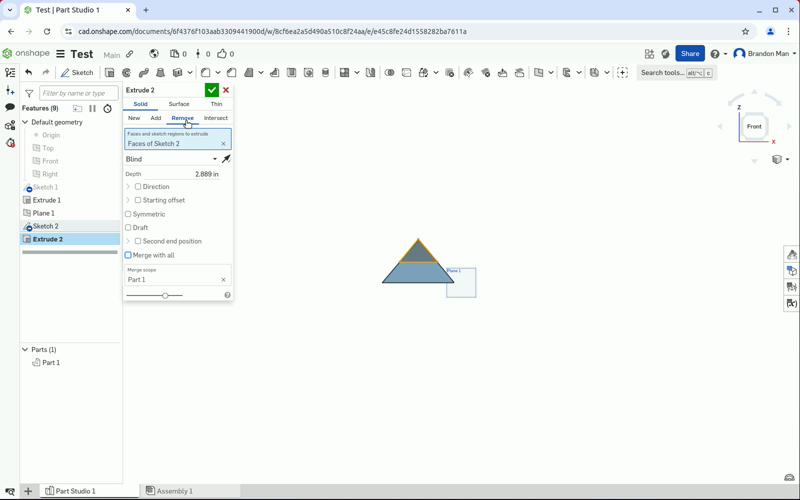
key(space)
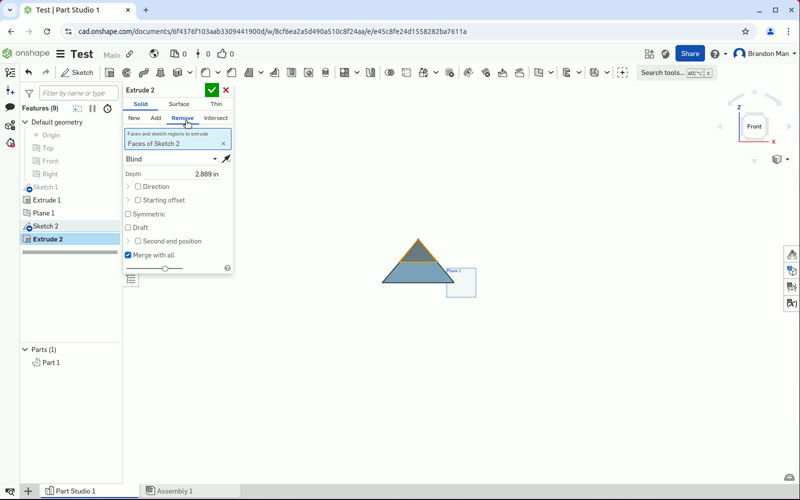
key(enter)
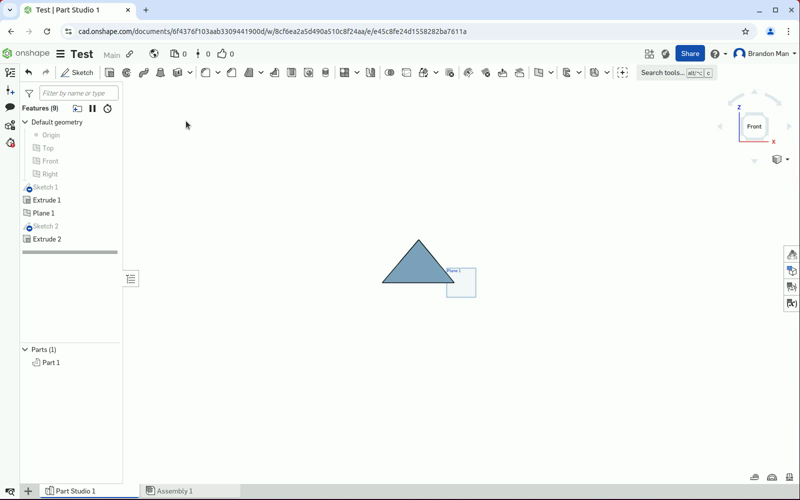
key(shift+h)
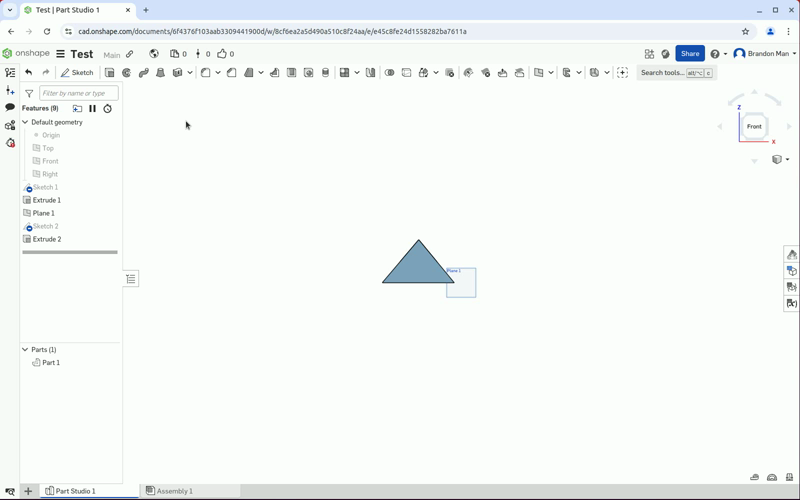
key(shift+h)
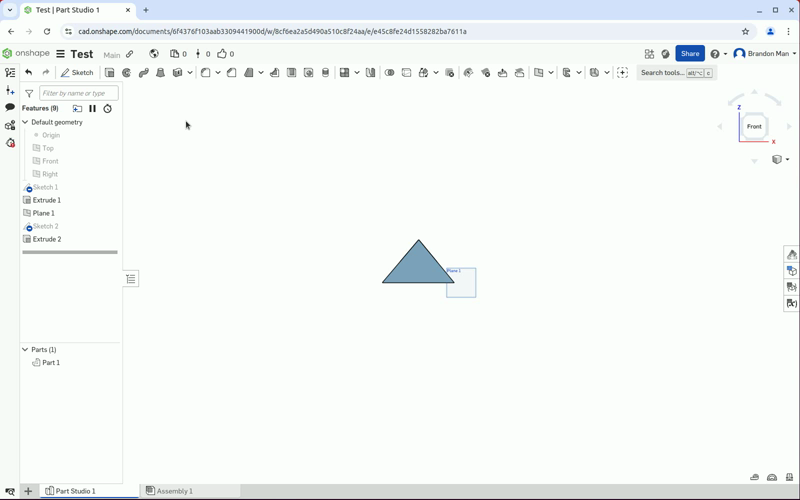
mouse_move(73, 189)
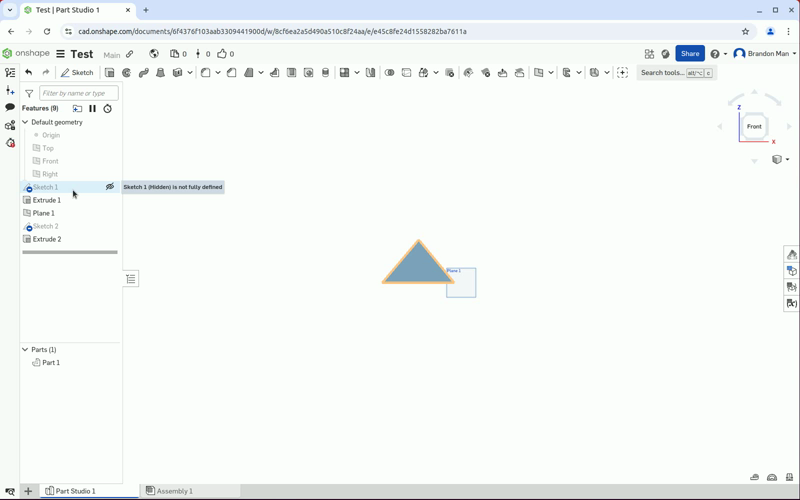
click(73, 189)
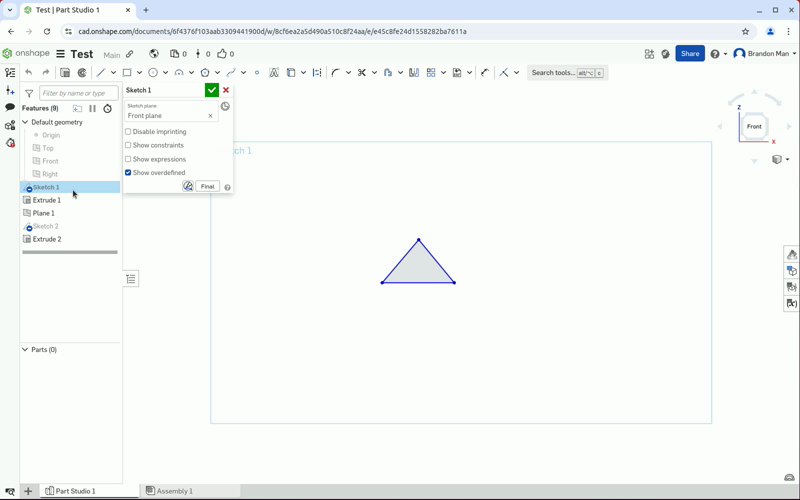
mouse_move(229, 92)
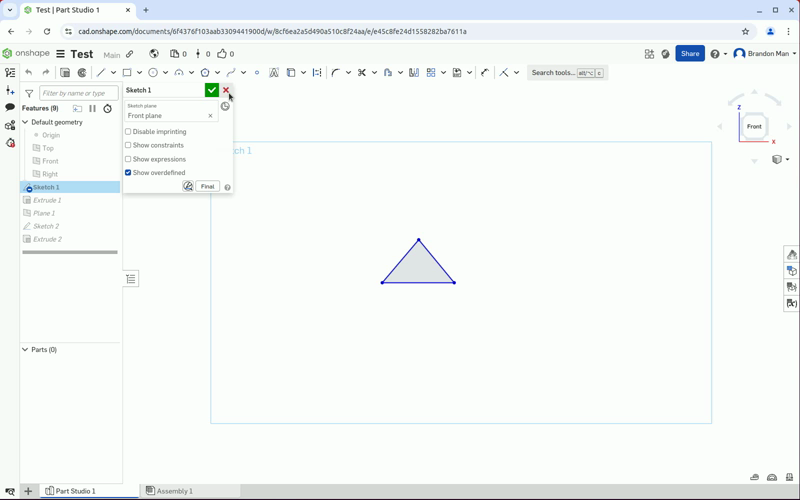
click(229, 92)
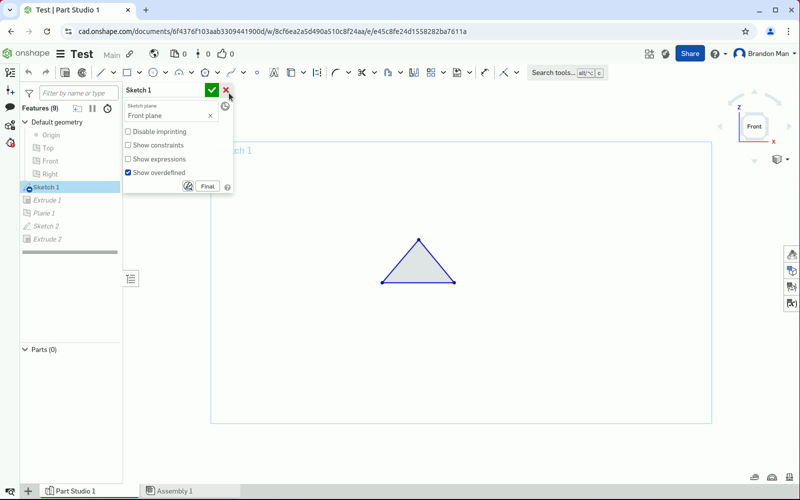
key(shift+s)
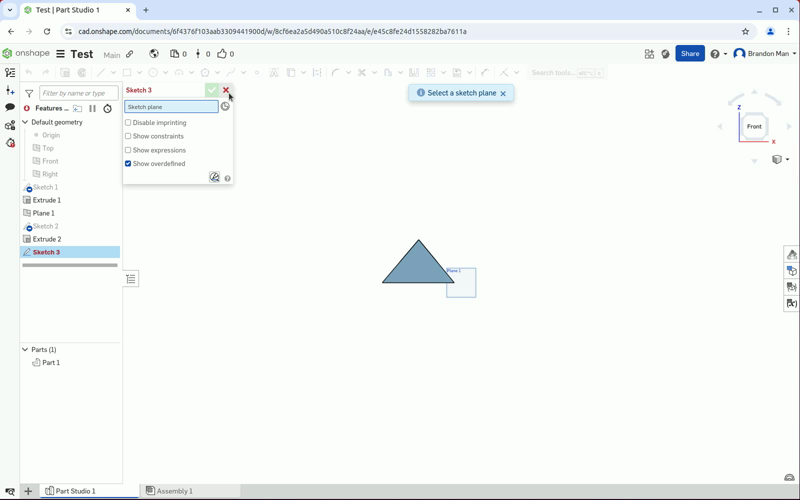
mouse_move(73, 163)
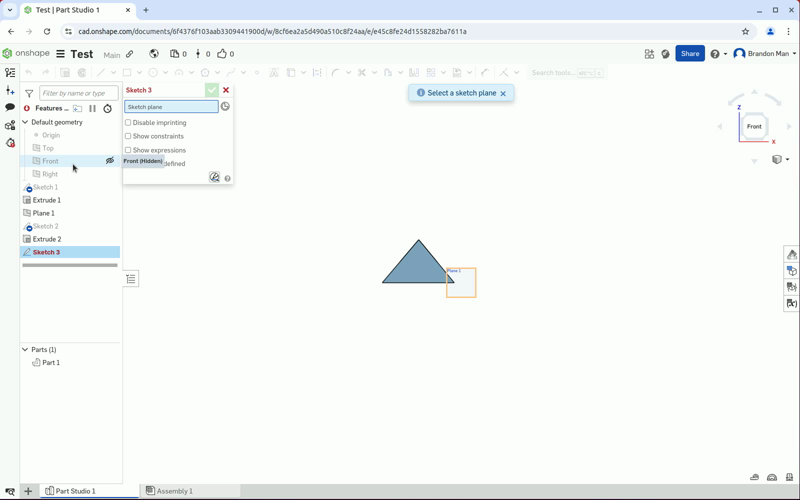
click(73, 163)
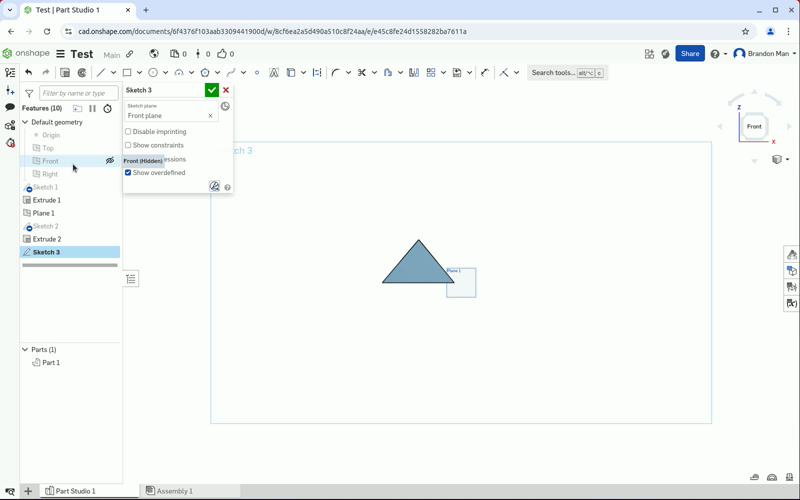
mouse_move(73, 352)
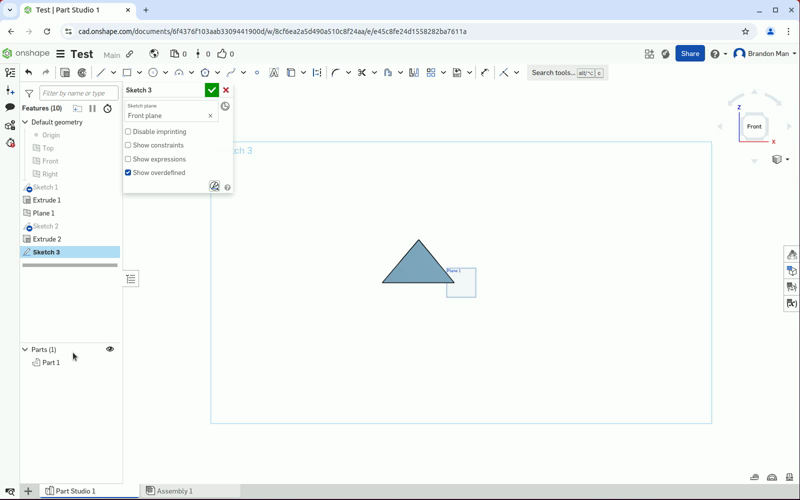
key(y)
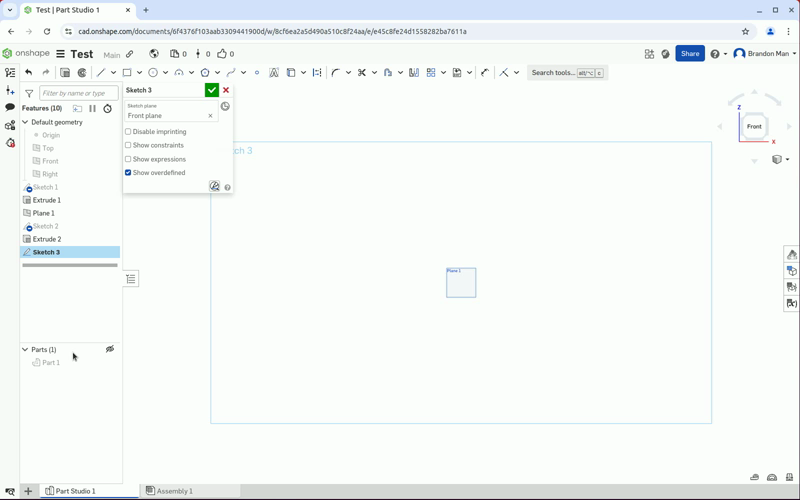
key(l)
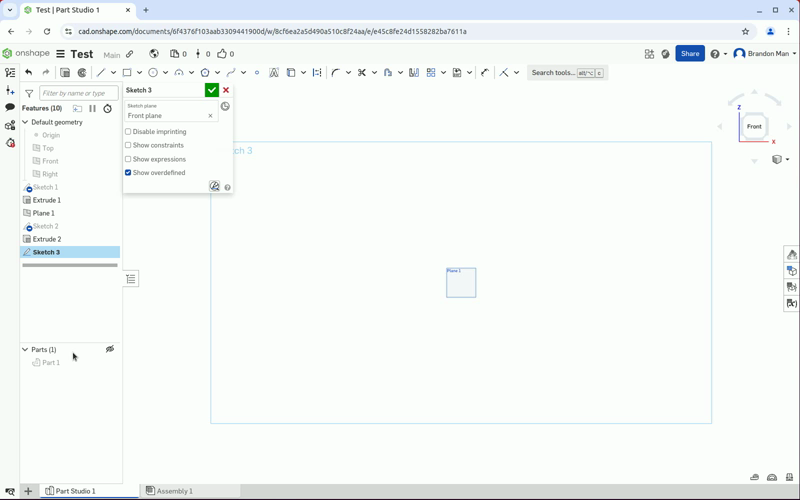
key_down(shift)
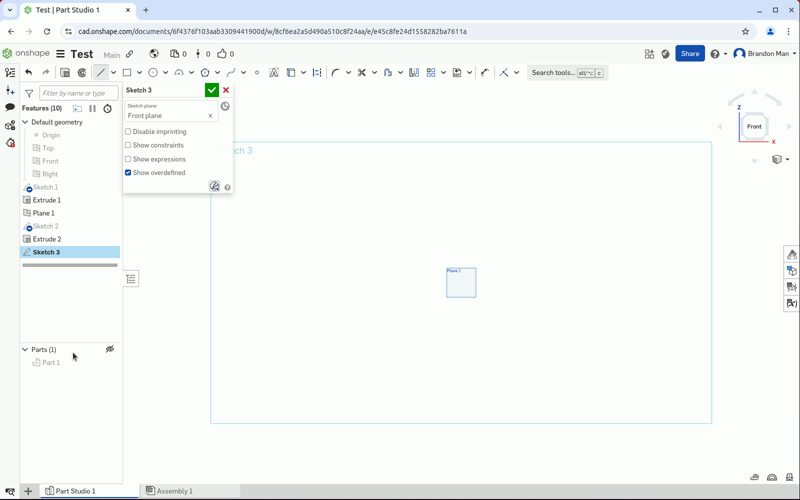
mouse_move(471, 278)
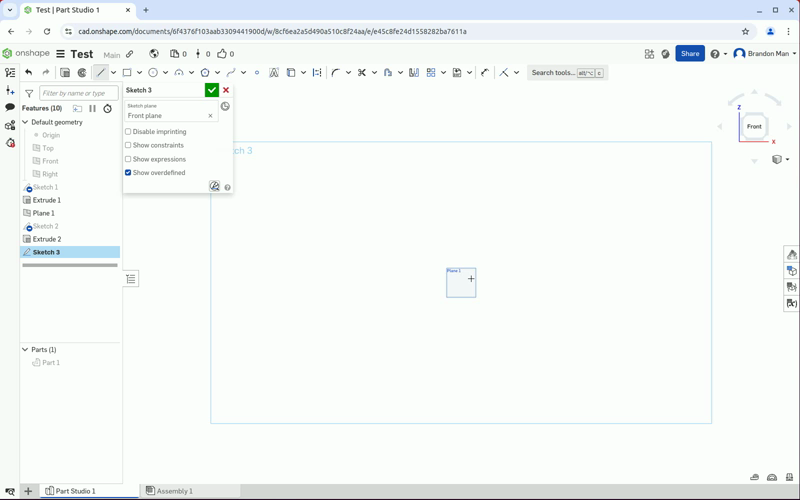
click(471, 278)
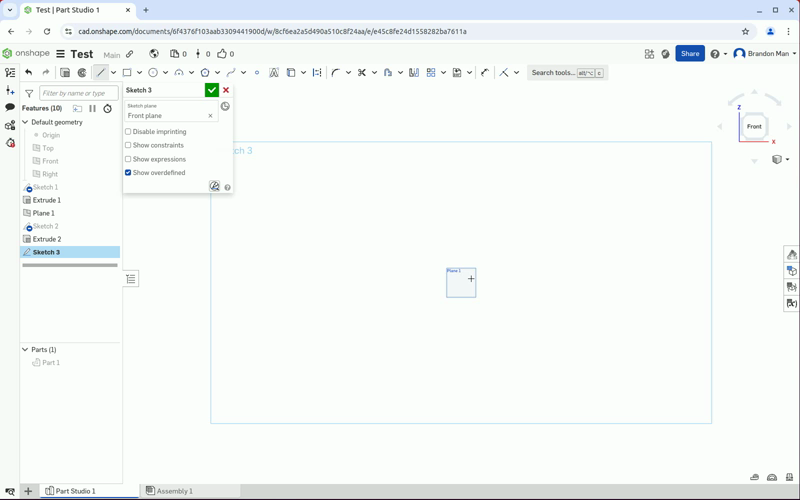
key_up(shift)
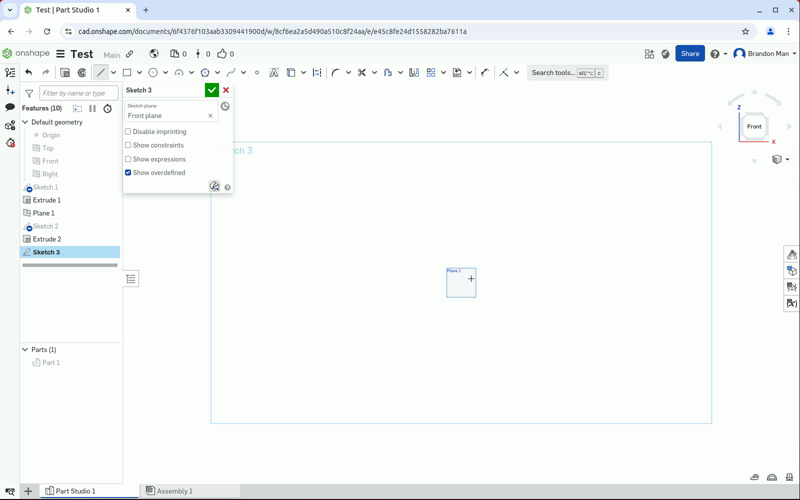
key_down(shift)
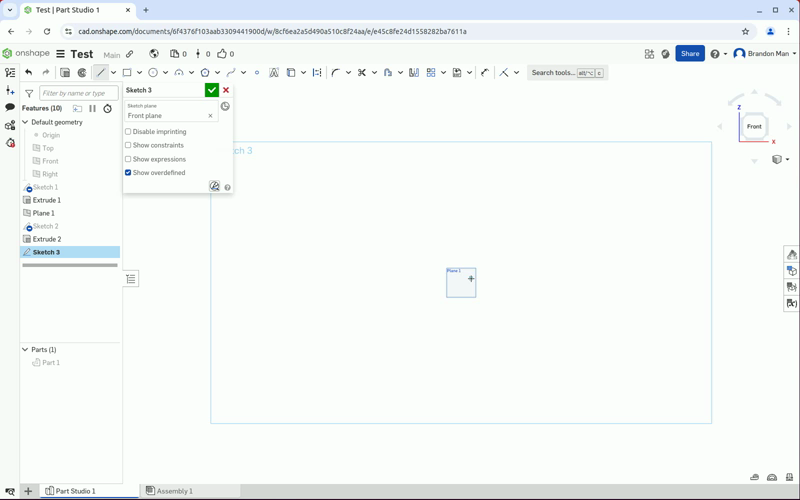
mouse_move(543, 278)
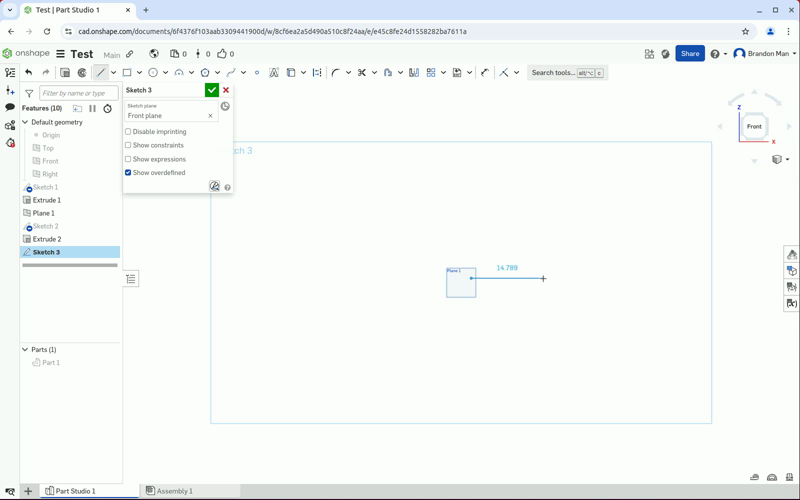
click(543, 278)
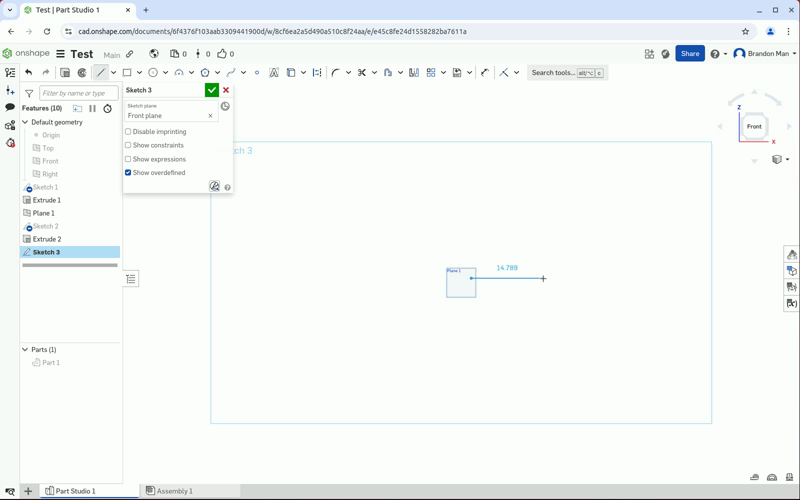
key_up(shift)
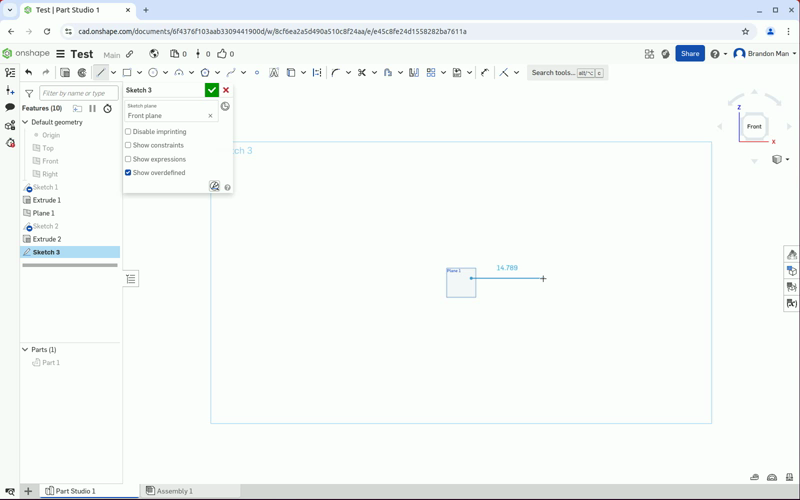
key_down(shift)
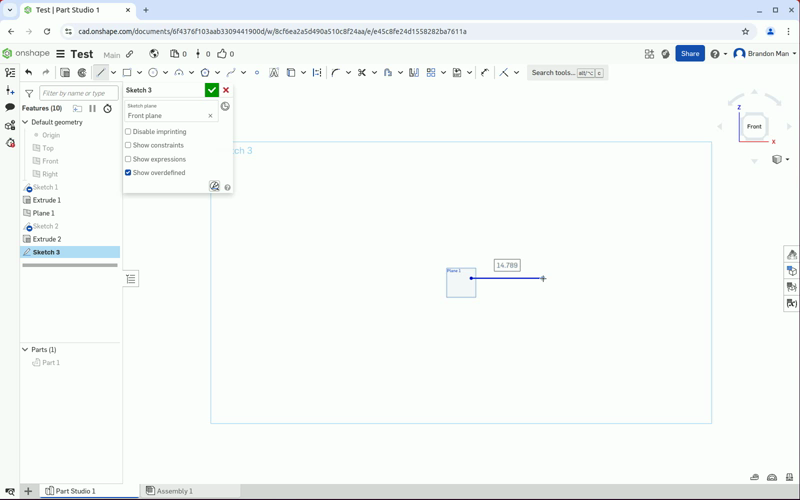
mouse_move(573, 278)
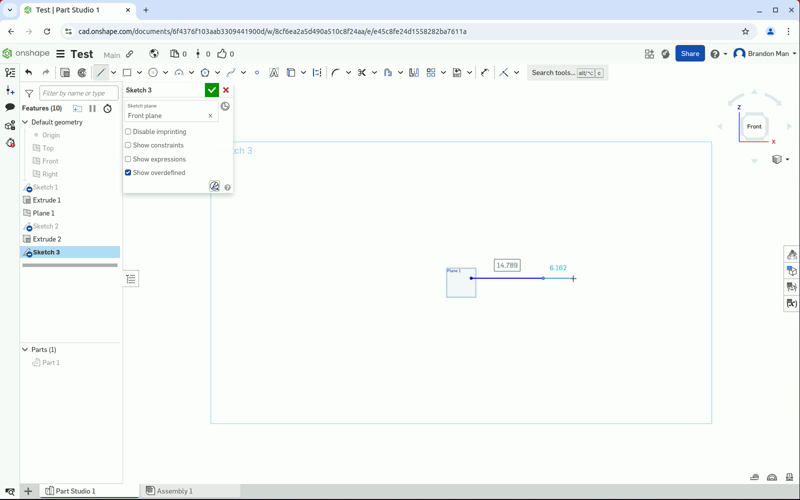
mouse_move(525, 257)
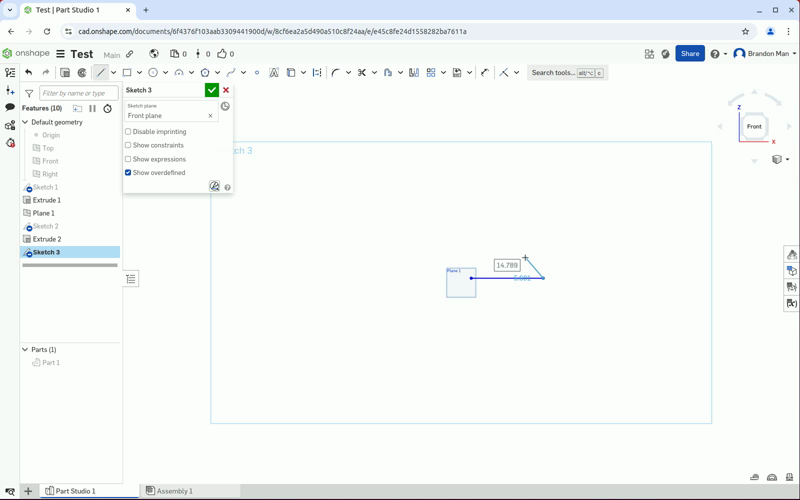
click(525, 257)
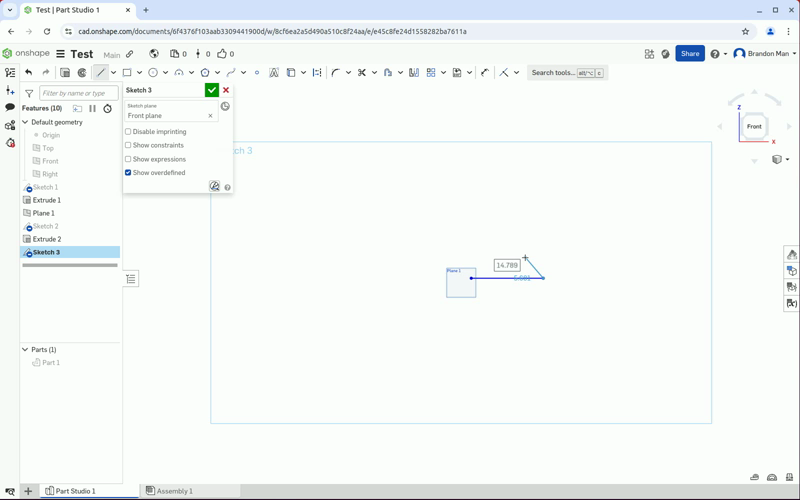
key_up(shift)
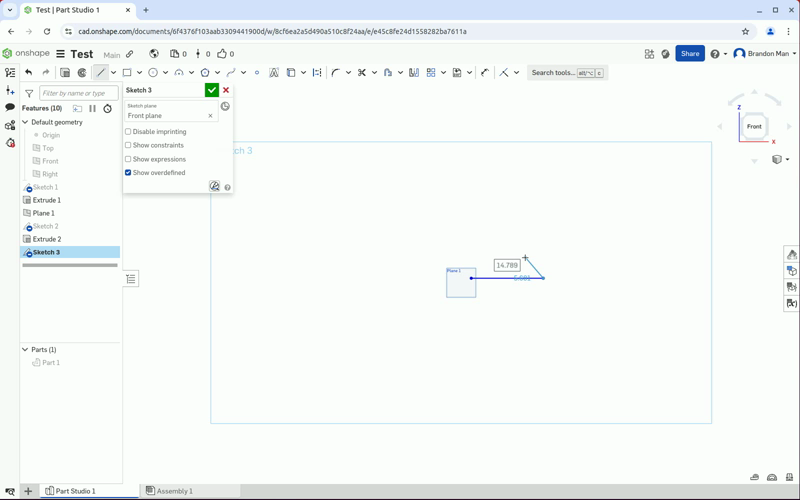
key_down(shift)
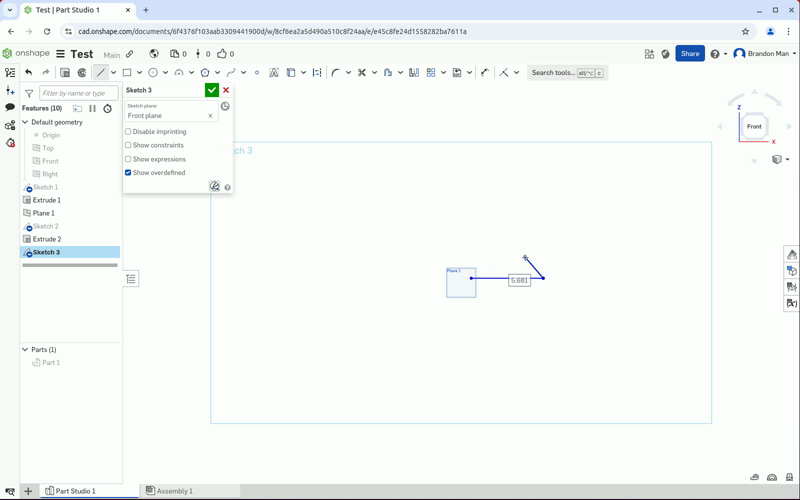
mouse_move(555, 257)
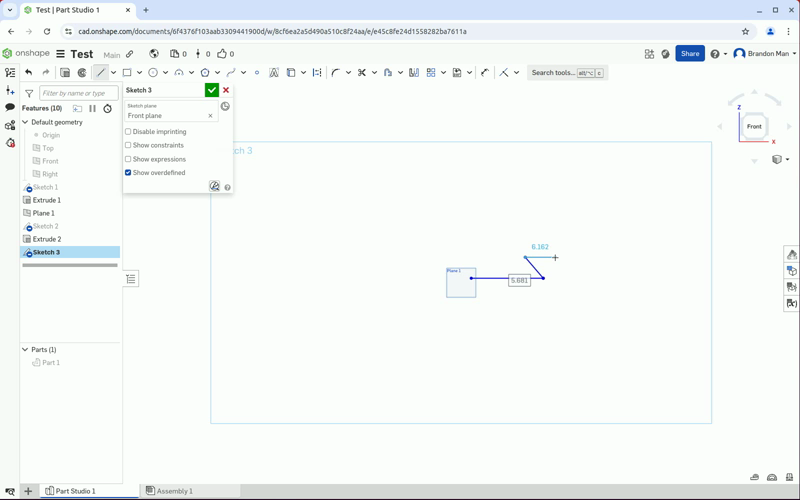
mouse_move(507, 257)
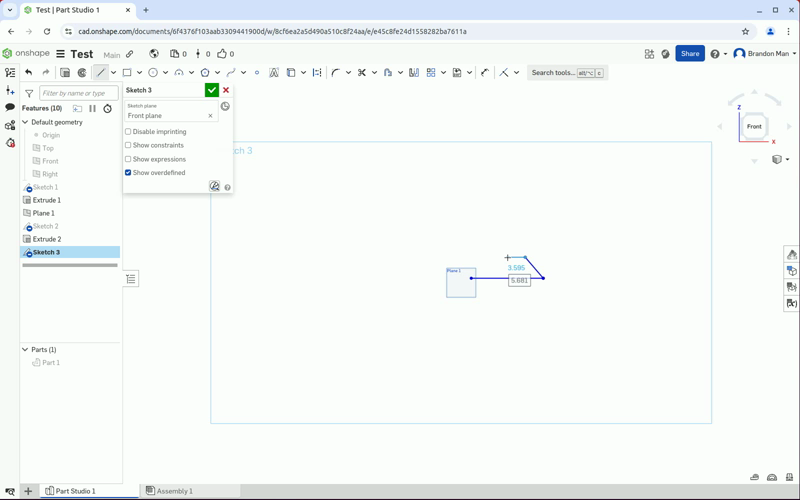
click(507, 257)
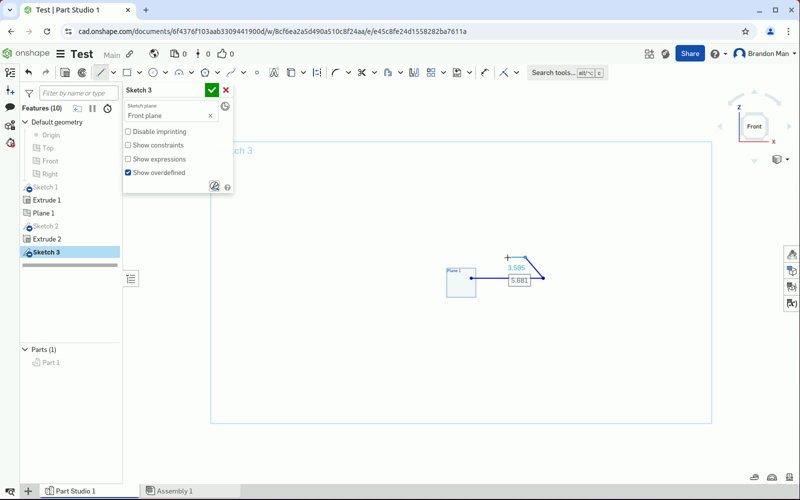
key_up(shift)
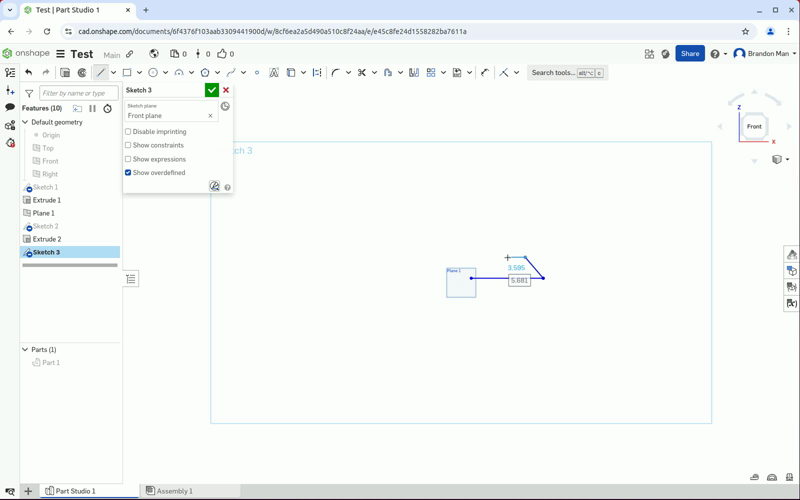
key_down(shift)
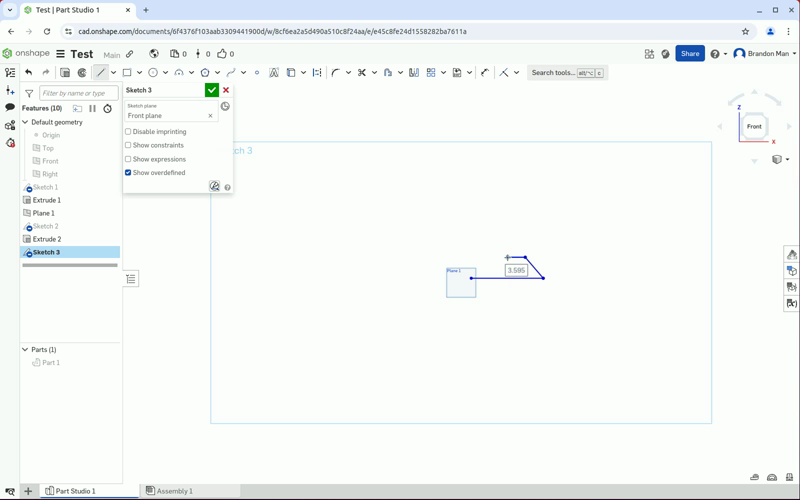
mouse_move(537, 257)
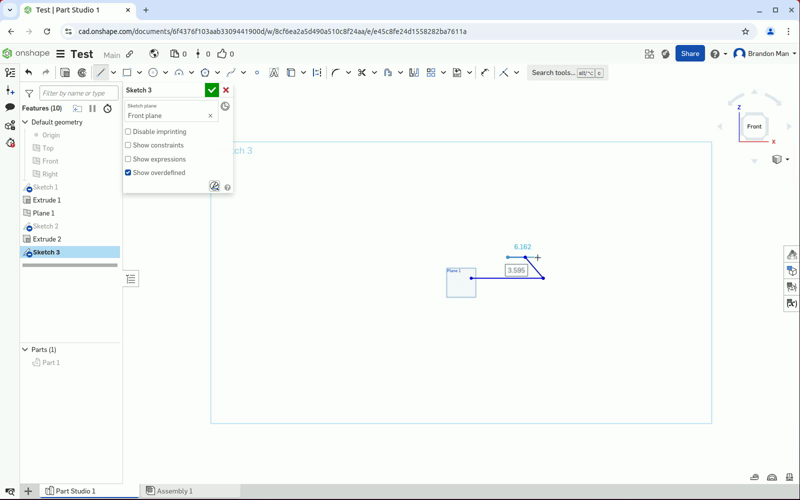
mouse_move(489, 257)
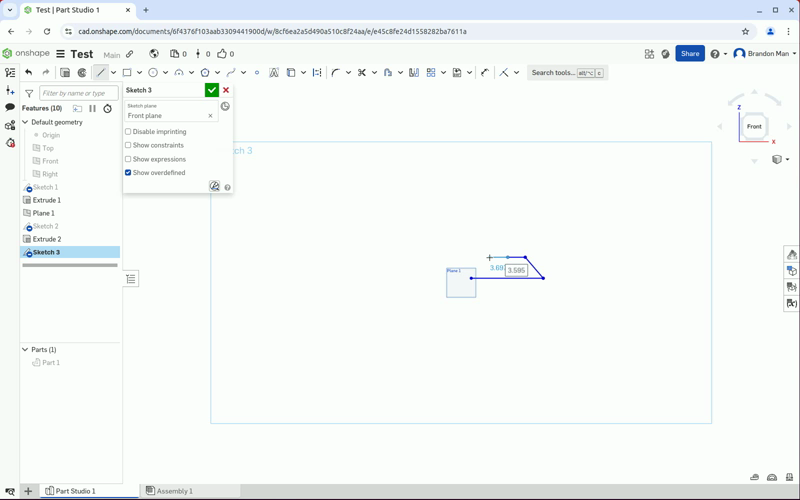
click(489, 257)
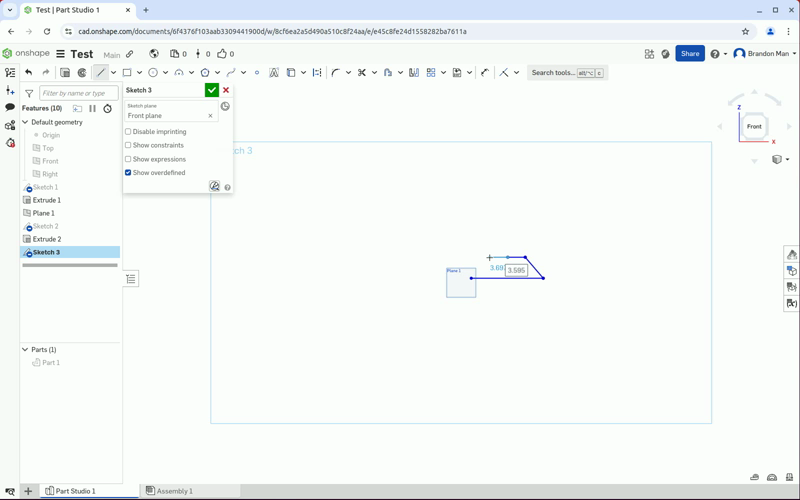
key_up(shift)
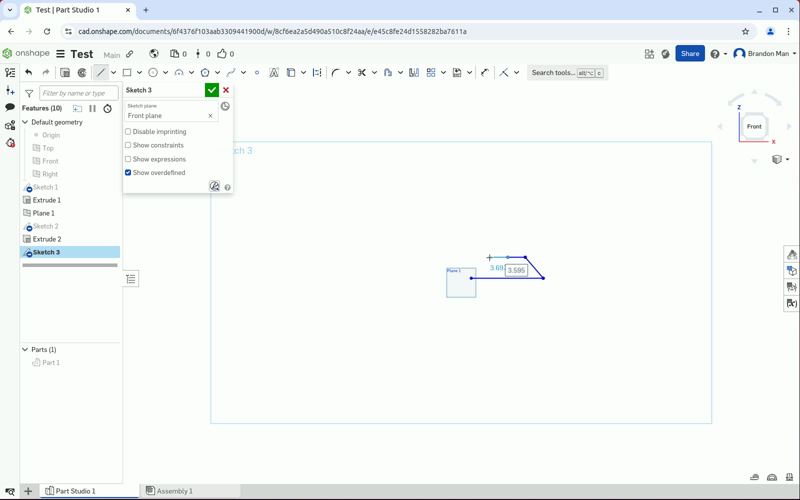
mouse_move(519, 257)
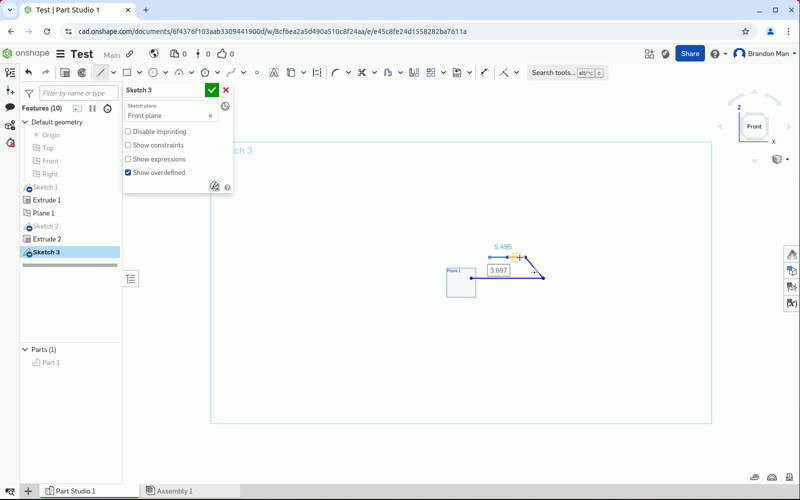
key_down(shift)
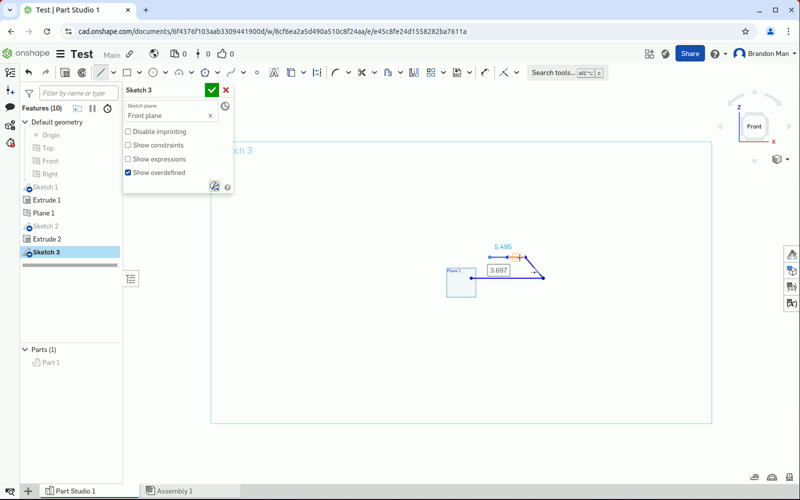
mouse_move(471, 278)
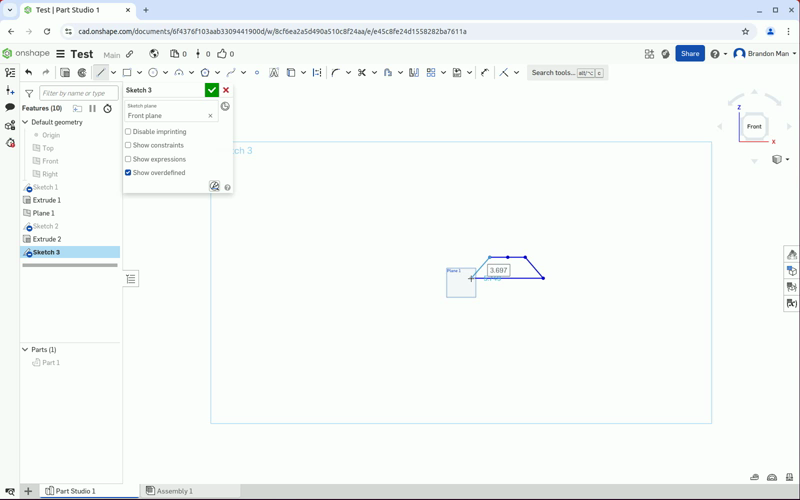
key_up(shift)
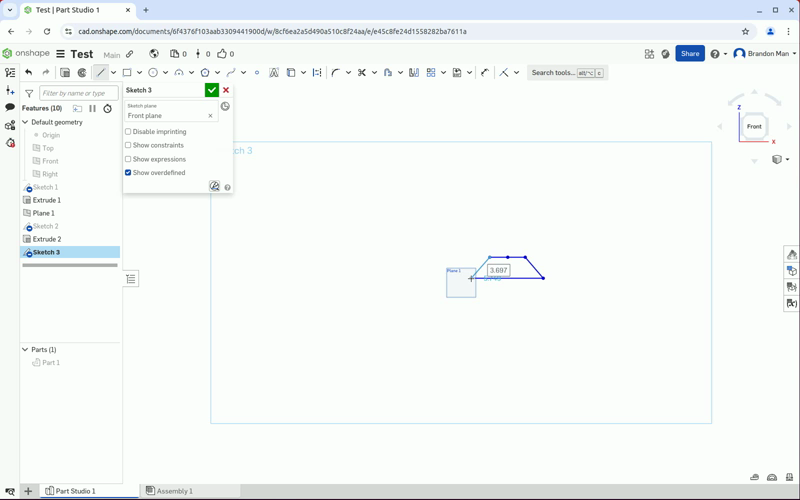
click(471, 278)
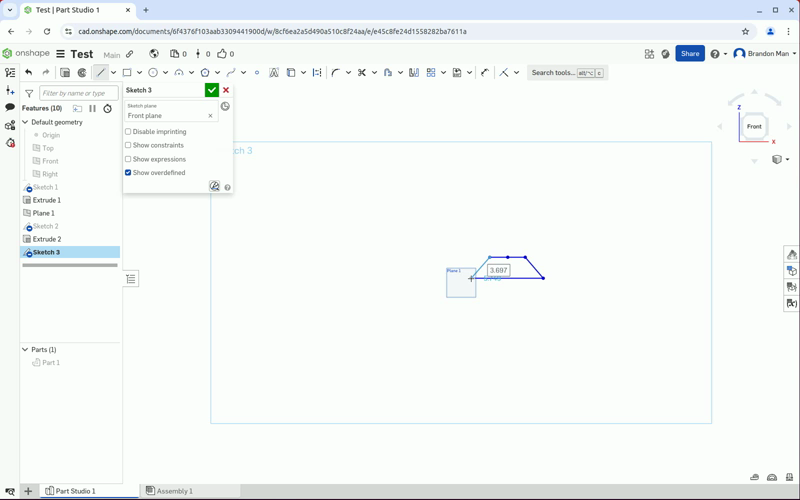
key(esc)
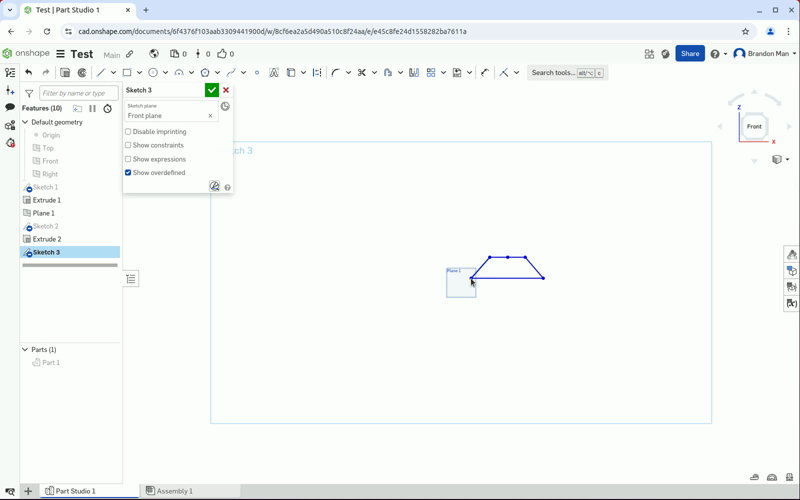
mouse_move(517, 258)
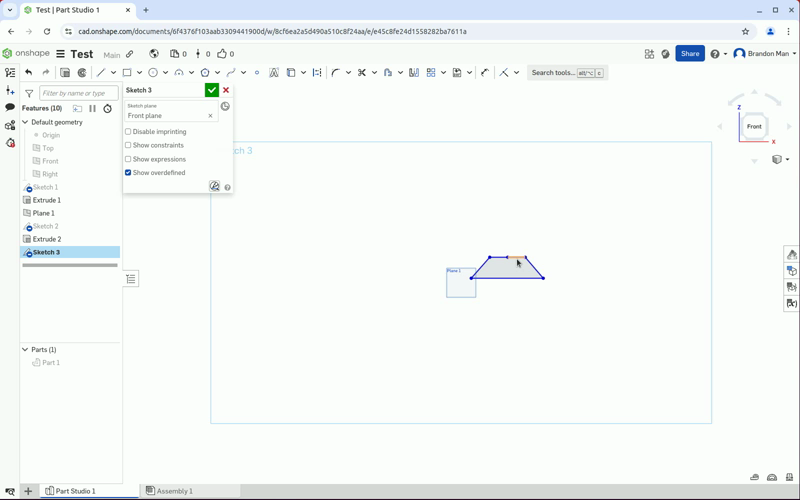
scroll(6)
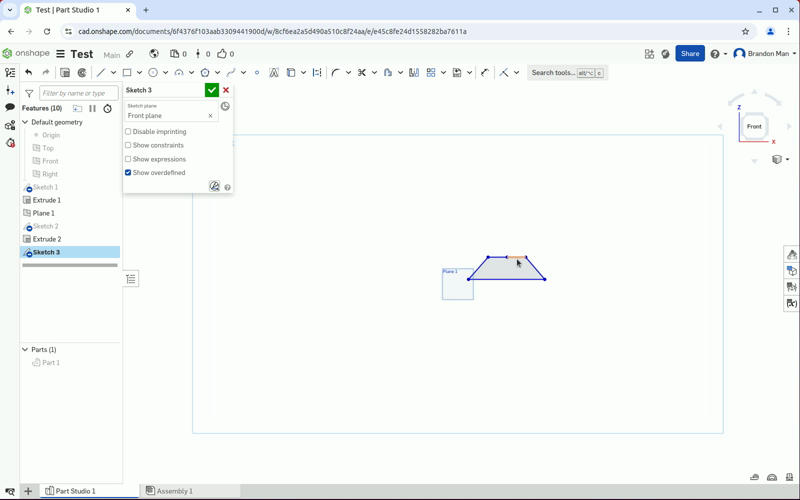
scroll(6)
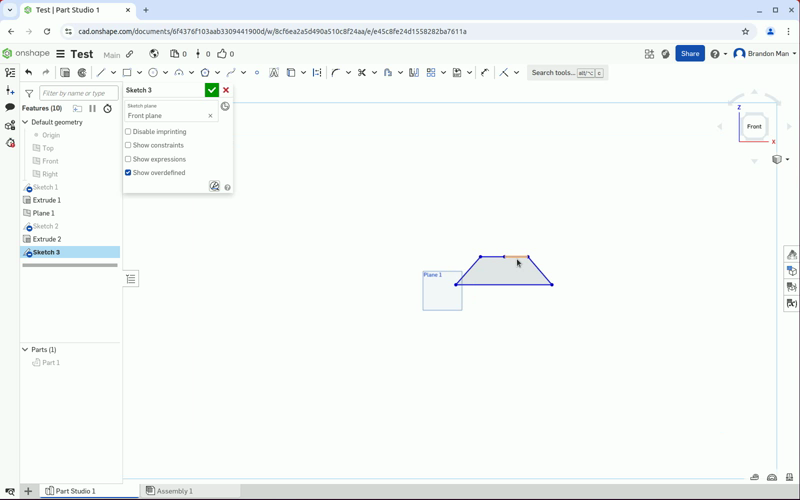
scroll(6)
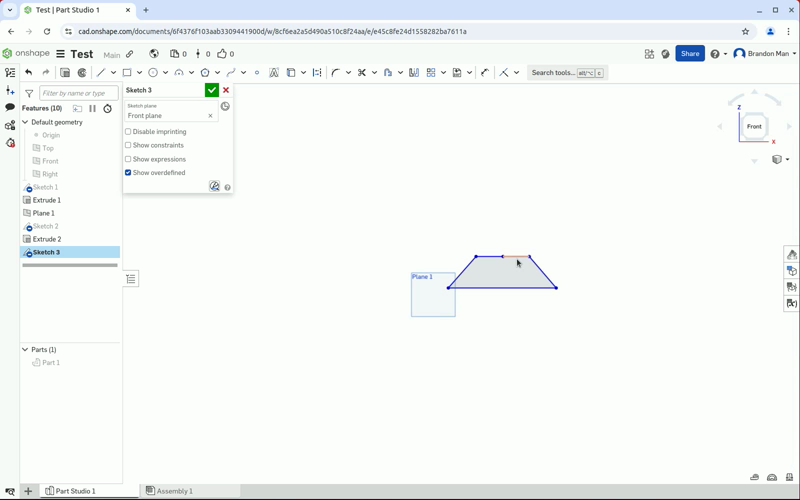
scroll(6)
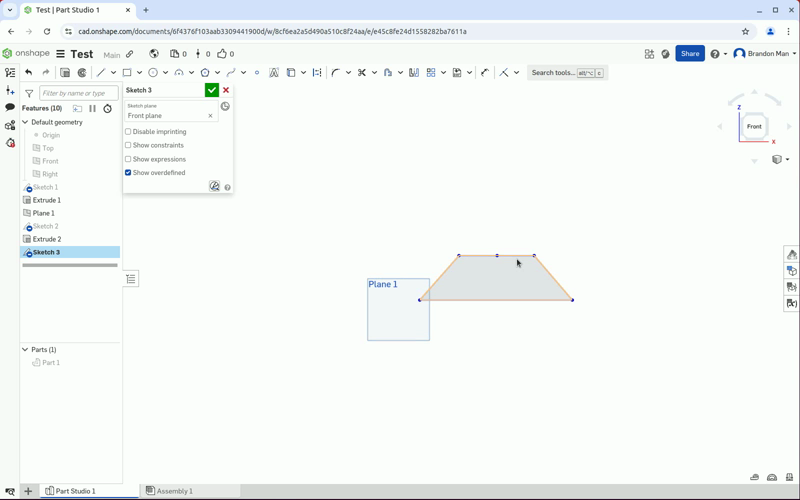
scroll(6)
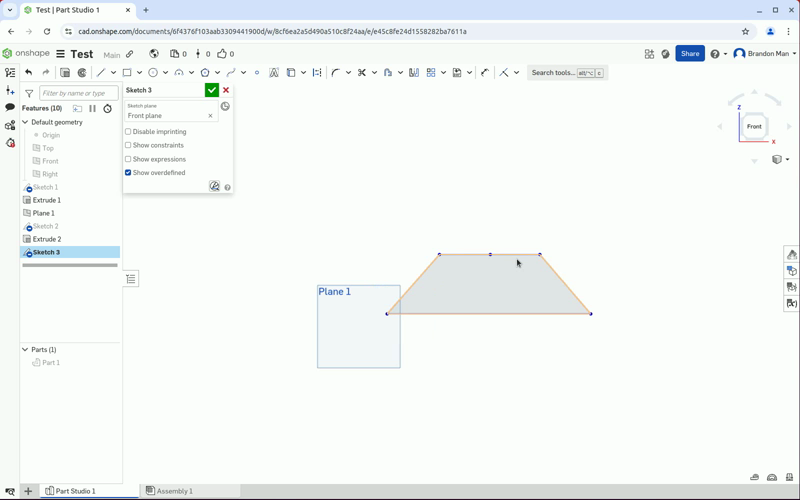
scroll(6)
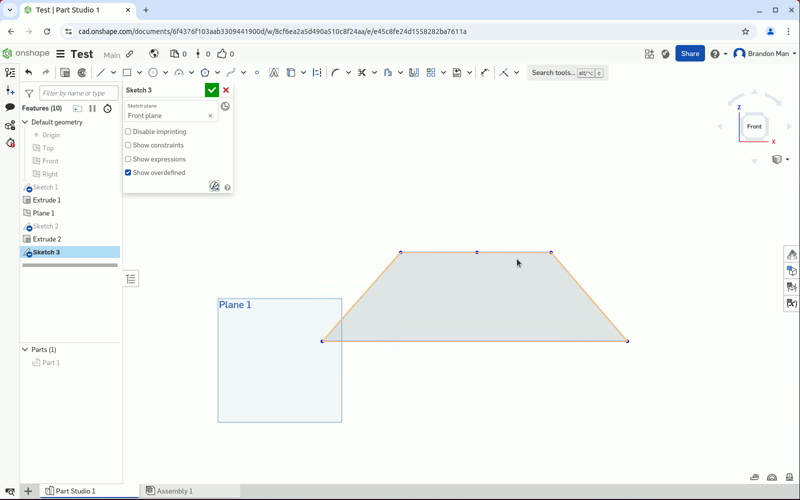
scroll(6)
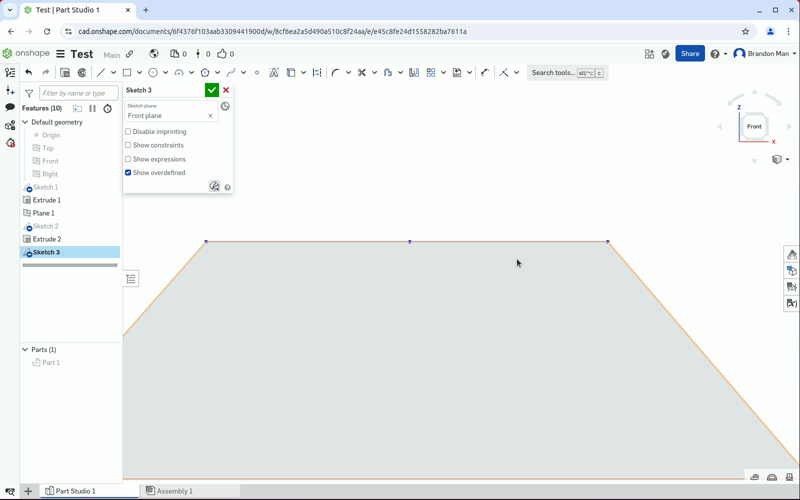
click(517, 258)
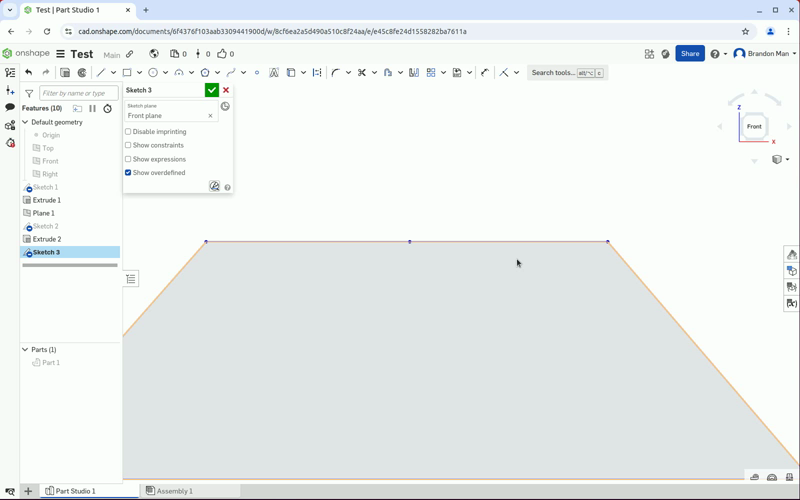
scroll(-6)
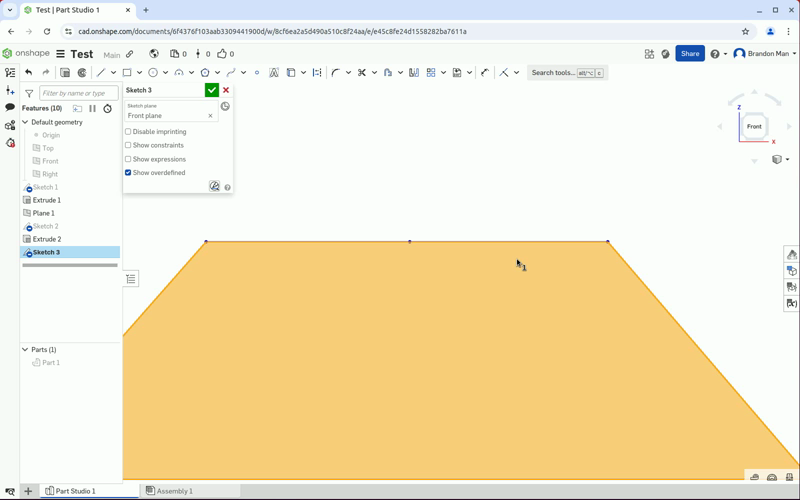
scroll(-6)
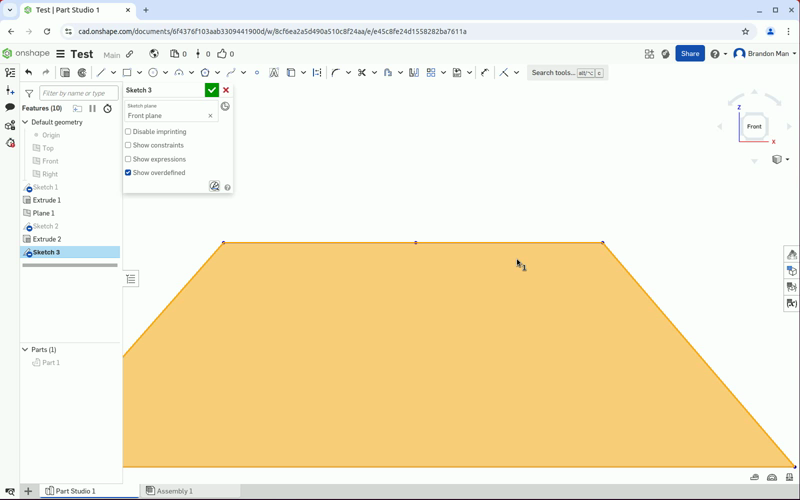
scroll(-6)
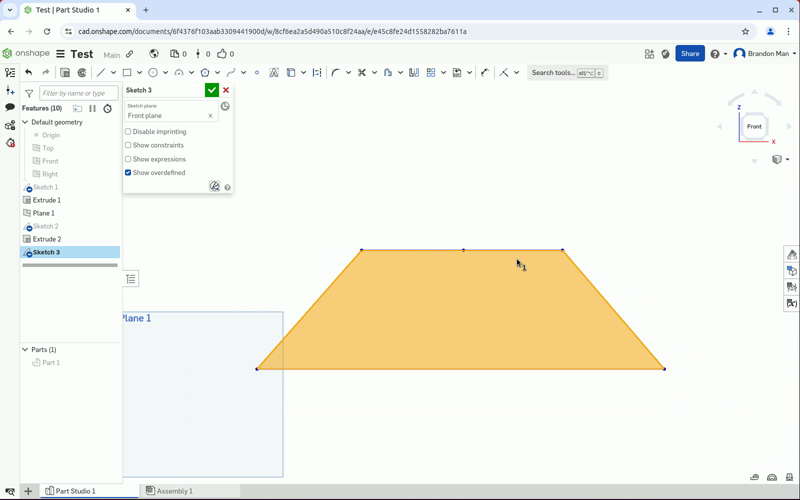
scroll(-6)
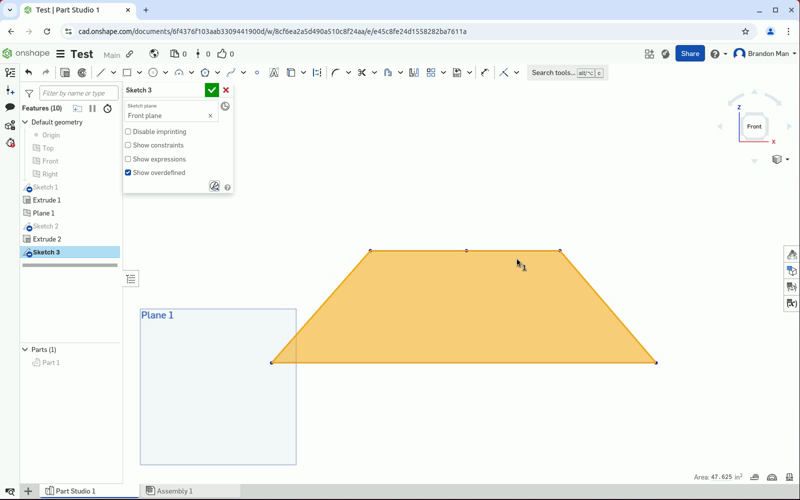
scroll(-6)
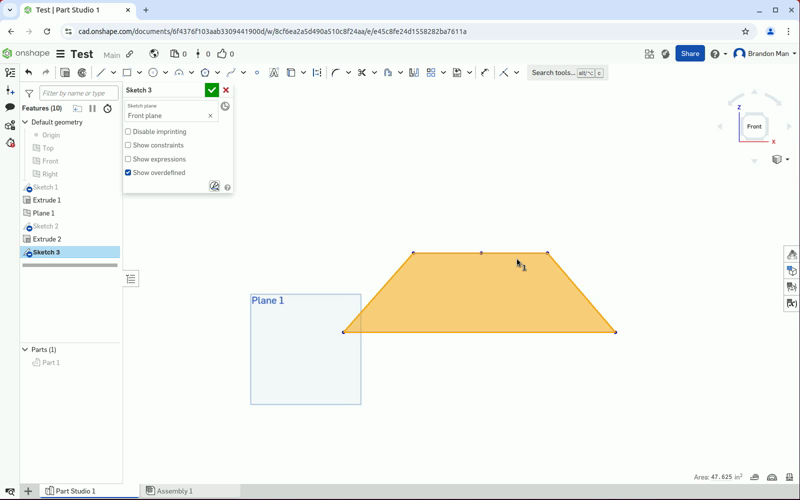
scroll(-6)
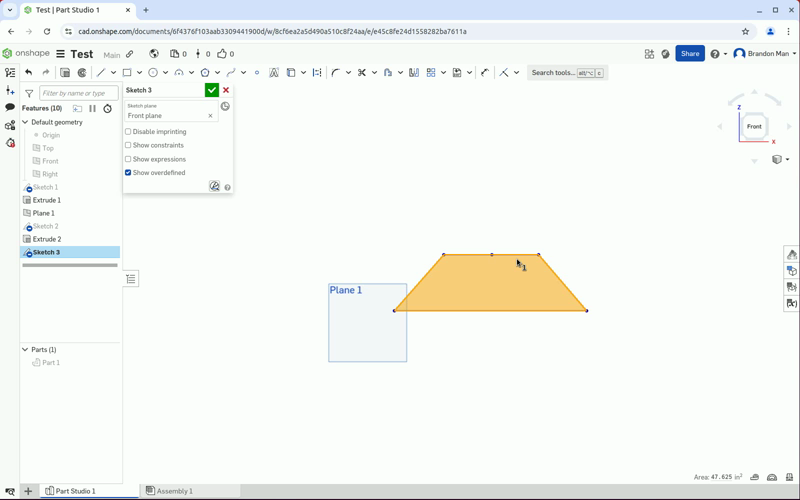
scroll(-6)
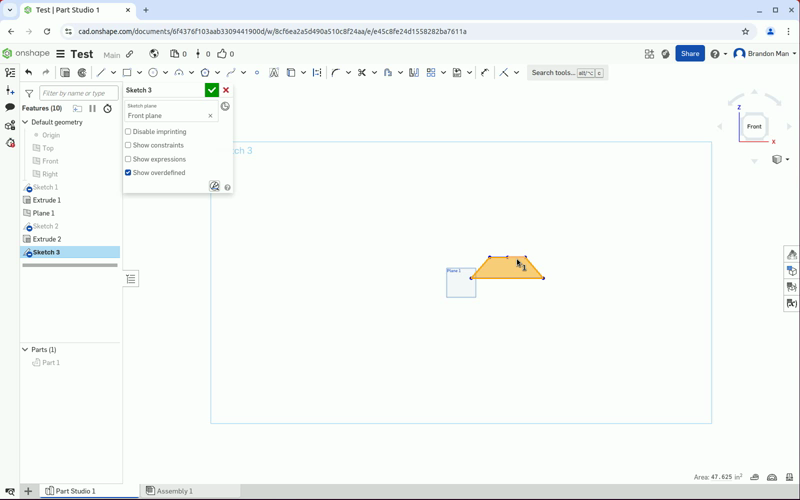
mouse_move(73, 352)
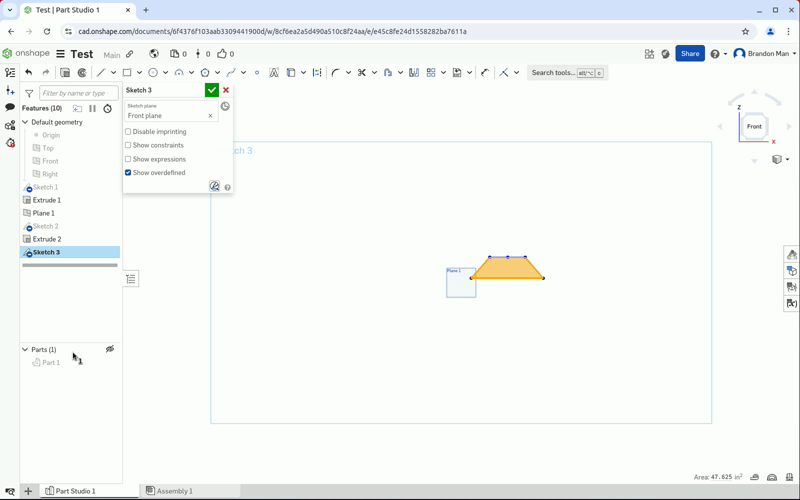
key(shift+y)
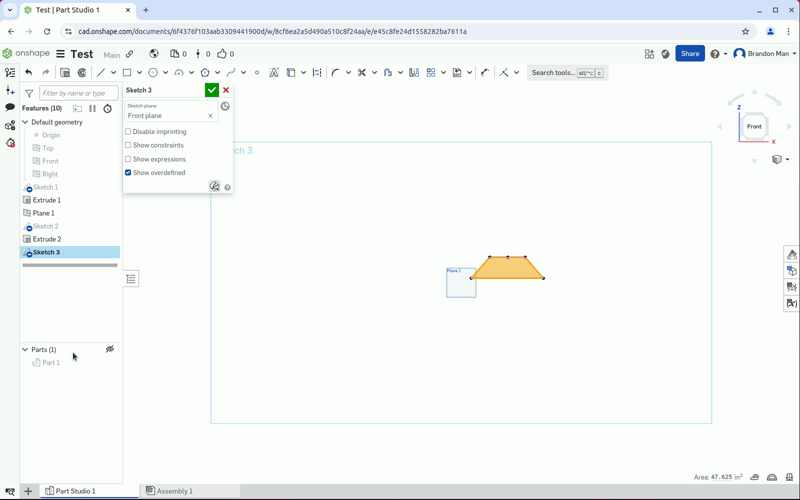
key(shift+e)
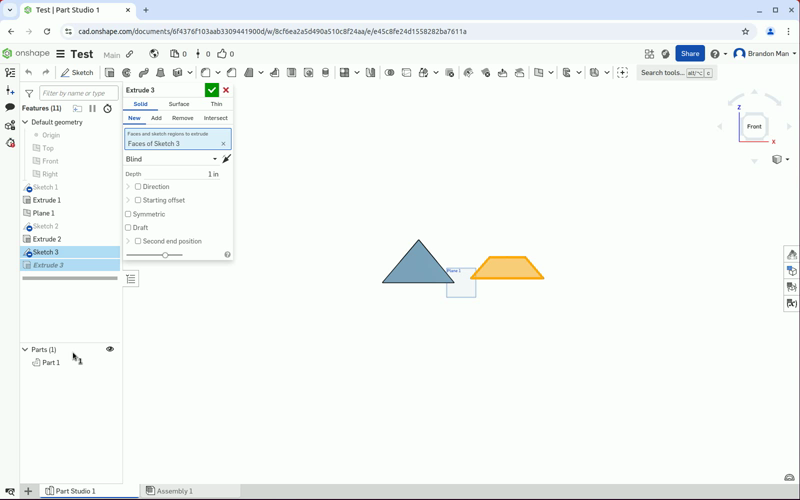
mouse_move(143, 106)
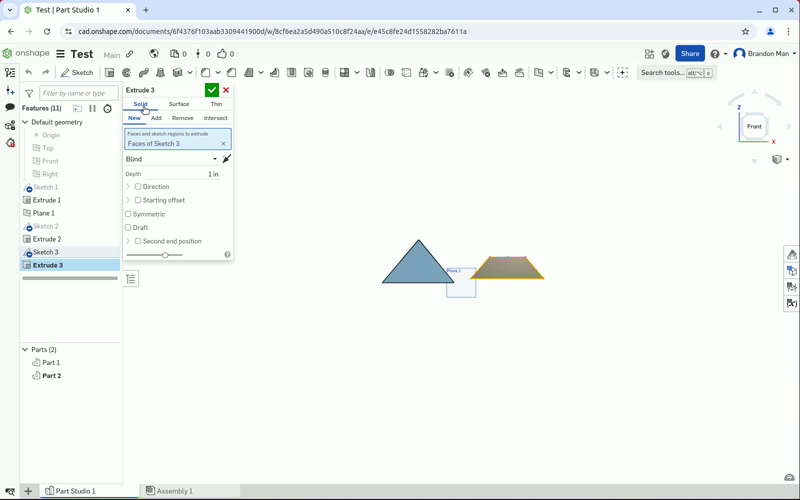
click(143, 106)
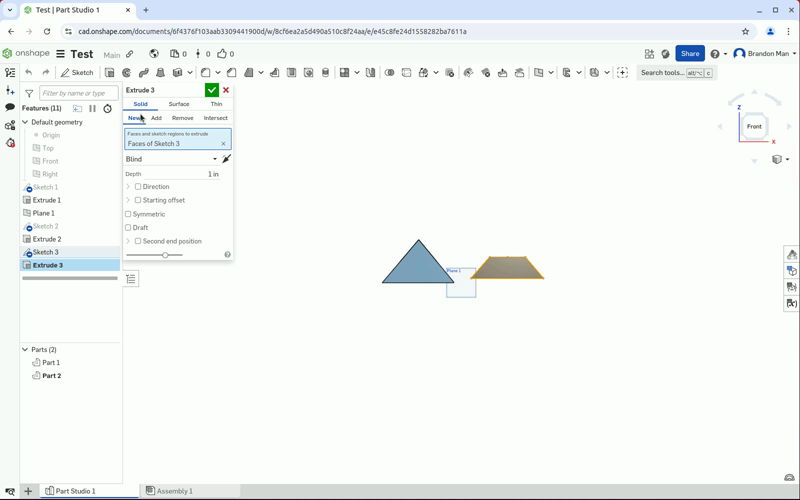
mouse_move(137, 120)
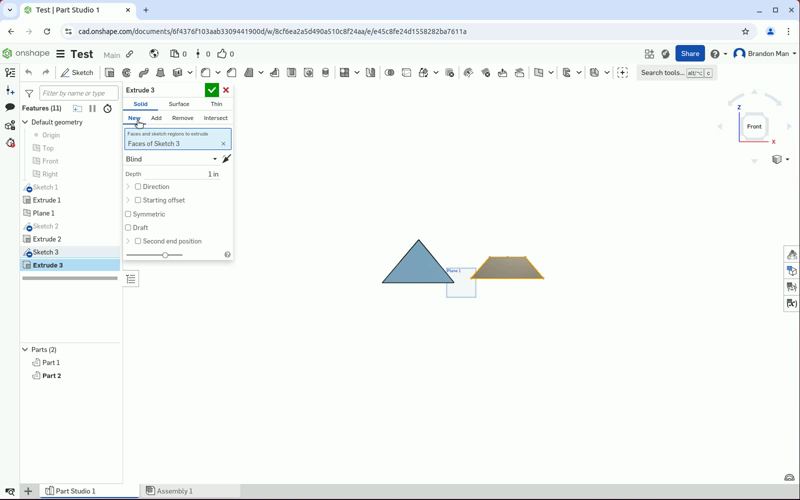
click(137, 120)
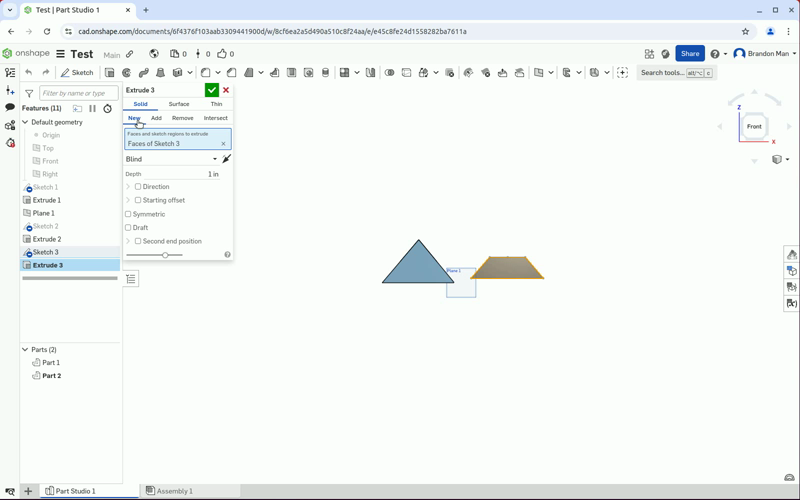
key(tab, 4)
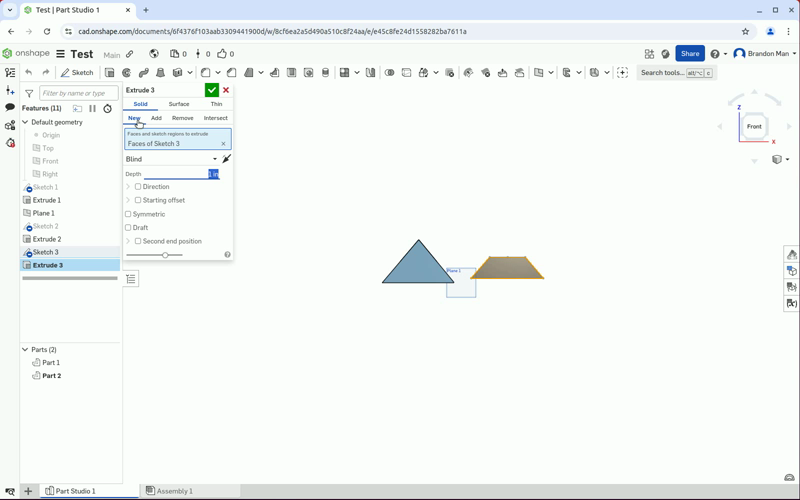
text(6.018)
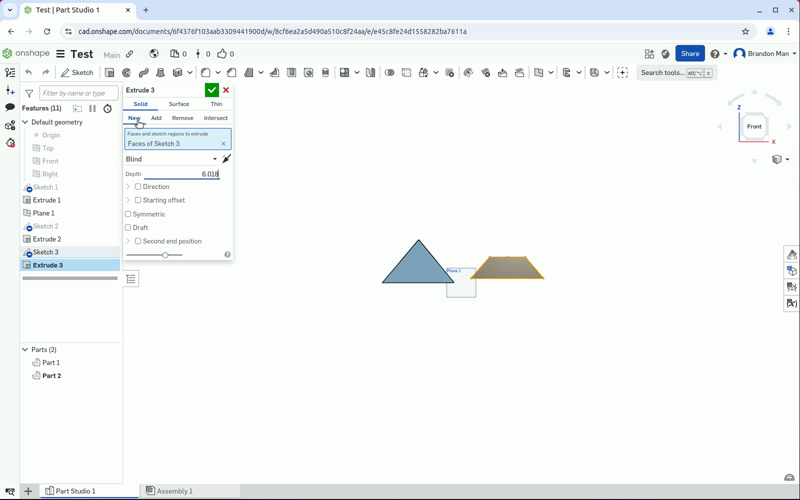
key(enter)
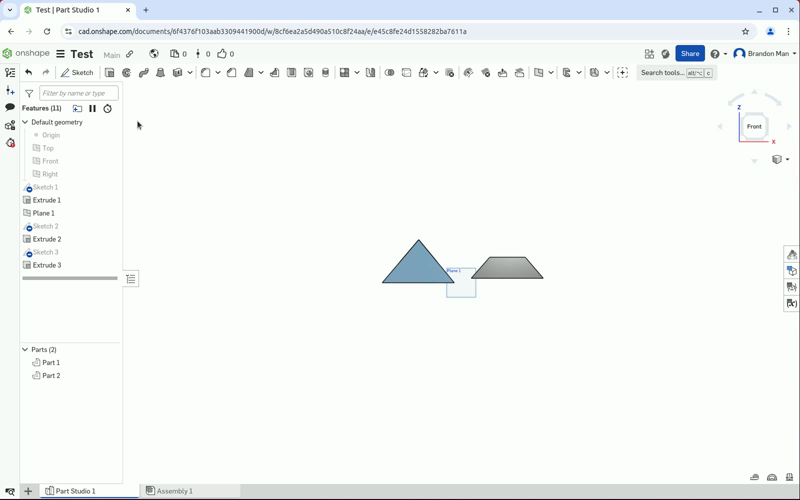
key(shift+h)
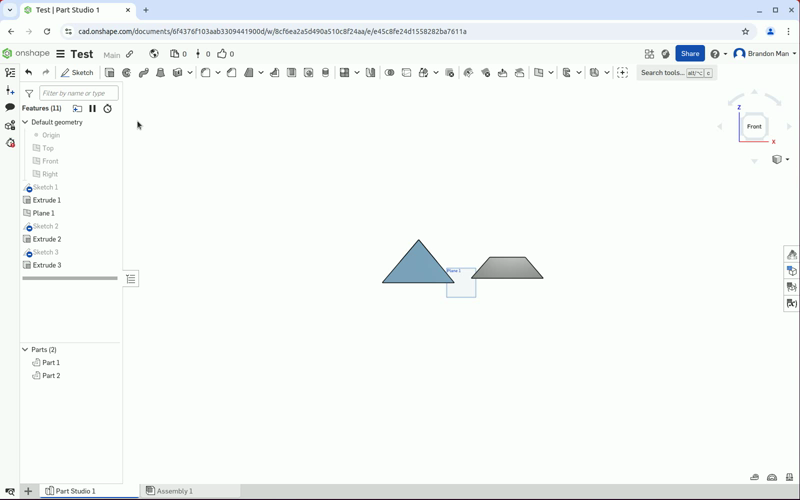
key(shift+h)
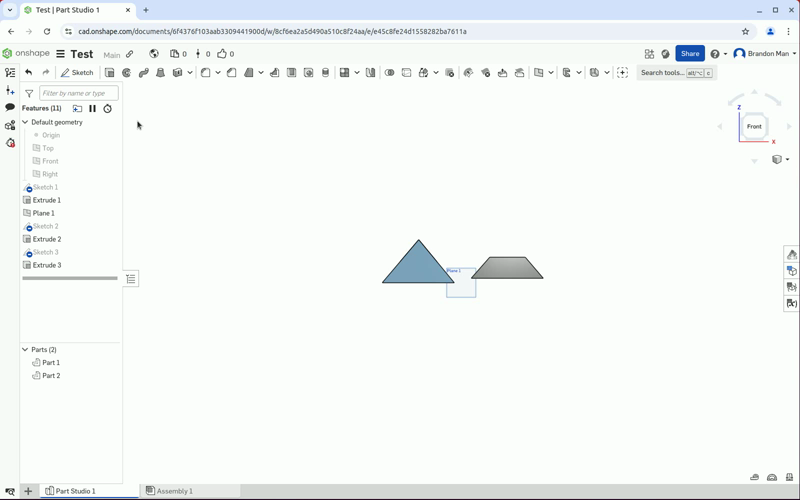
mouse_move(73, 189)
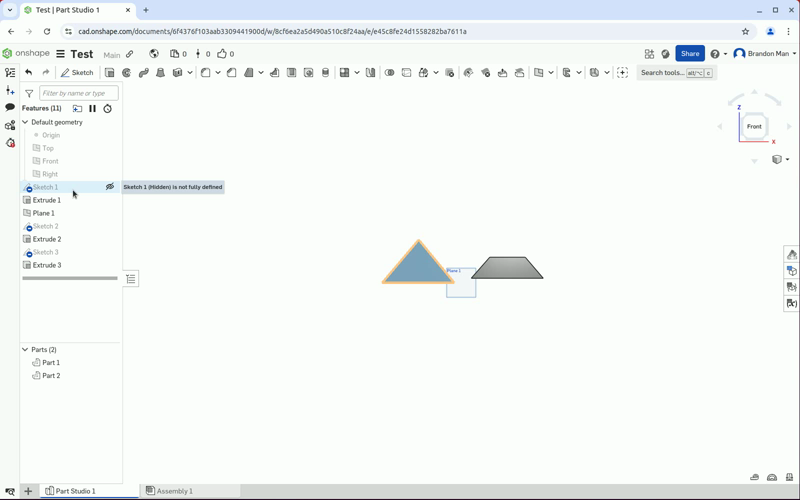
click(73, 189)
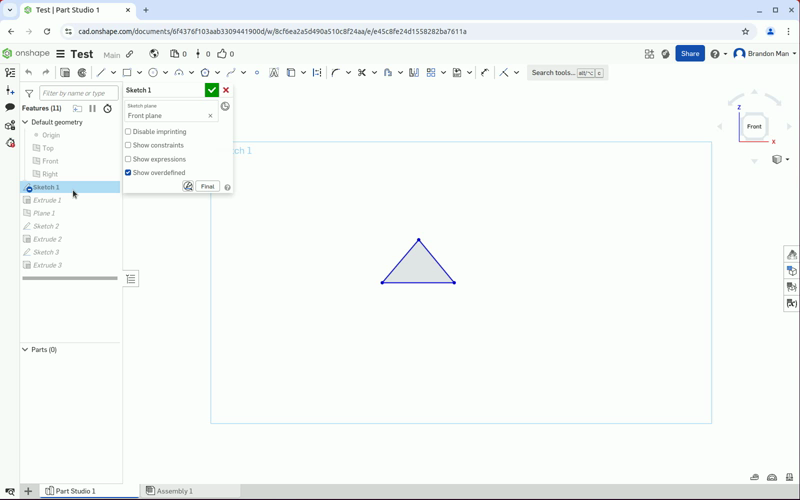
mouse_move(229, 92)
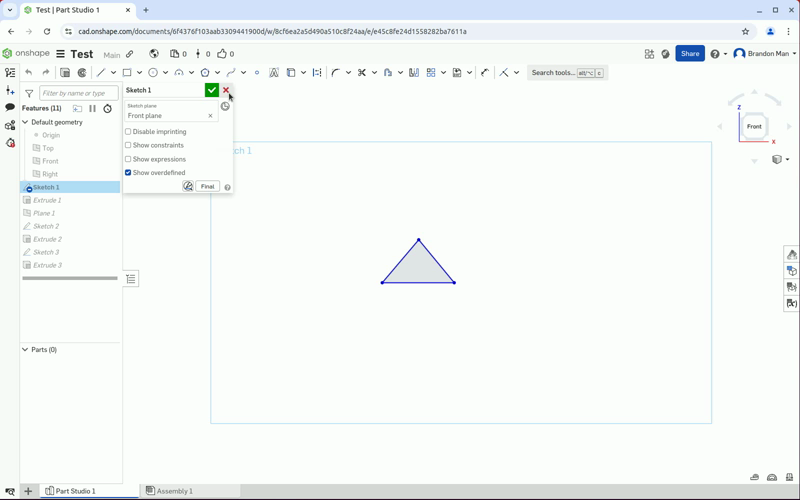
click(229, 92)
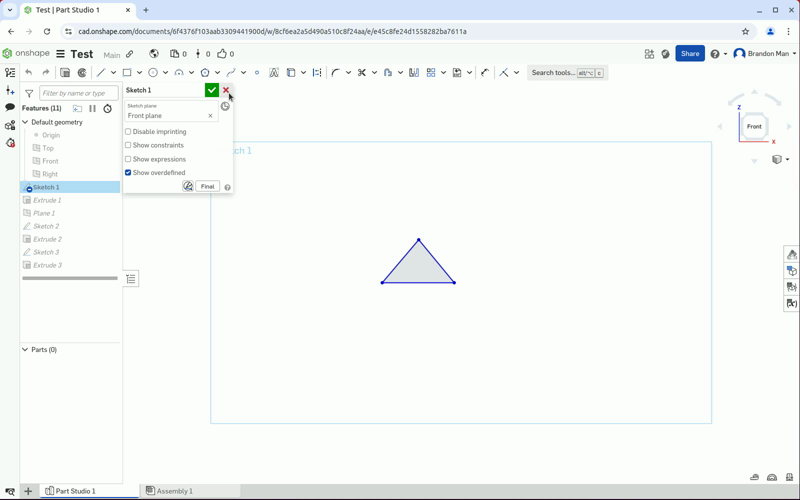
key(shift+s)
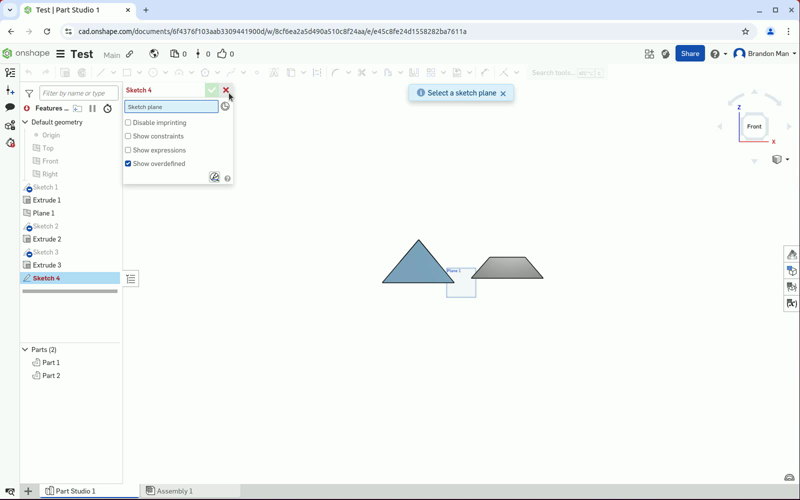
mouse_move(73, 163)
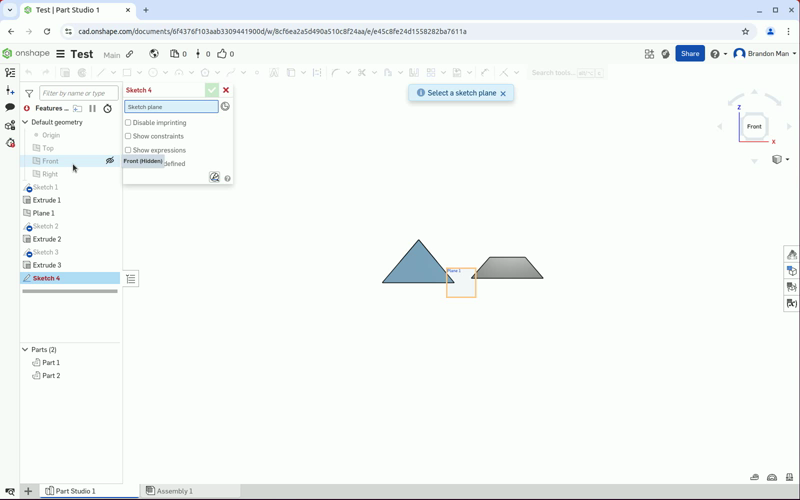
click(73, 163)
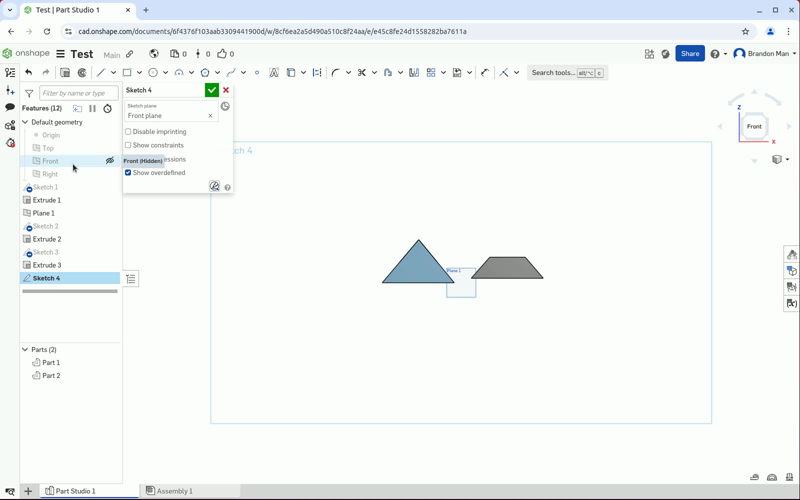
mouse_move(73, 352)
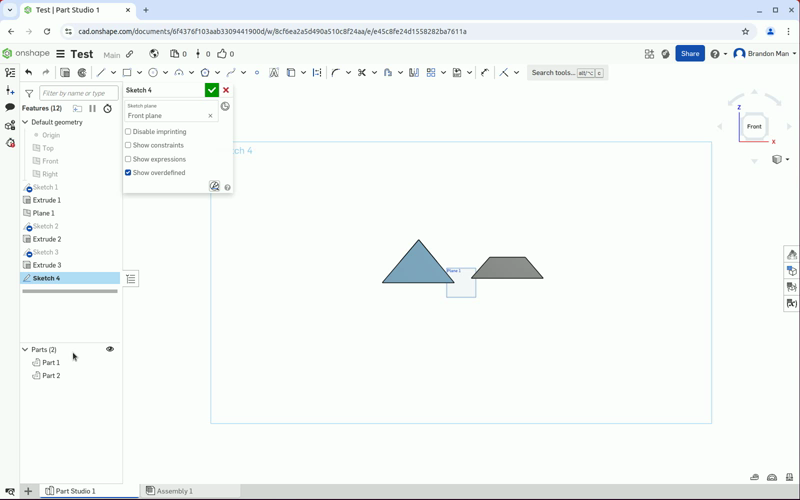
key(y)
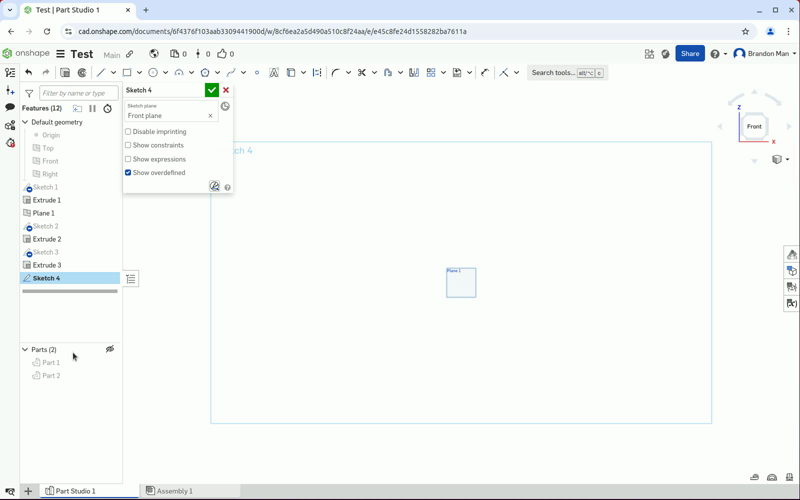
key(l)
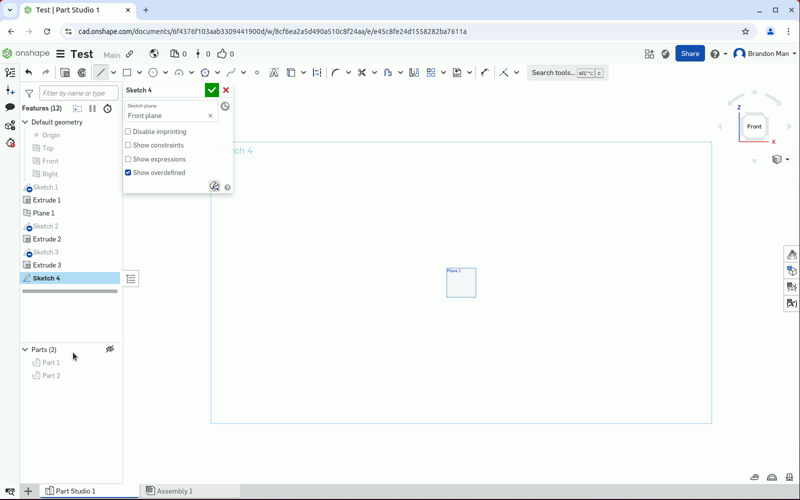
key_down(shift)
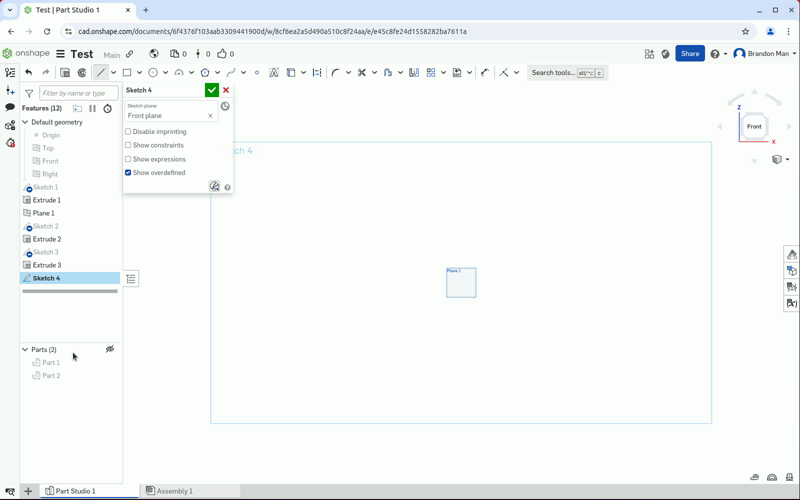
mouse_move(489, 257)
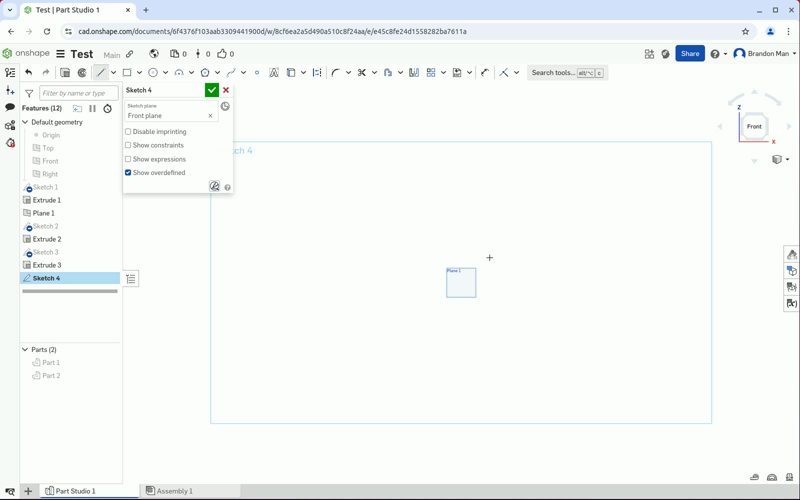
click(489, 257)
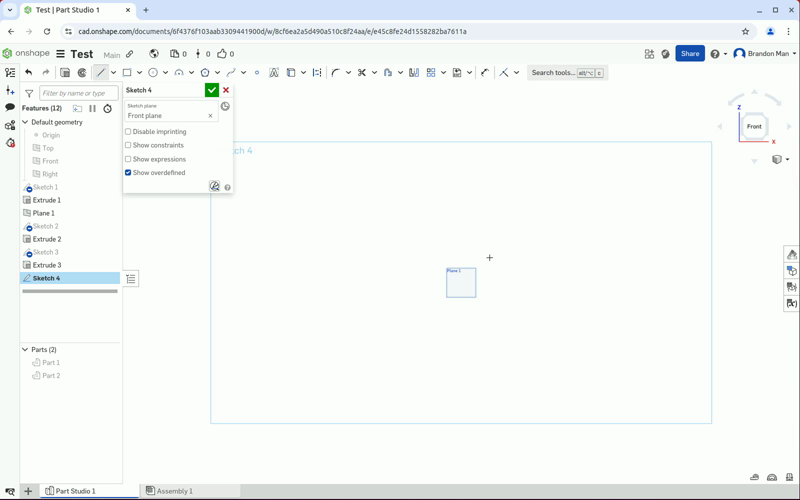
key_up(shift)
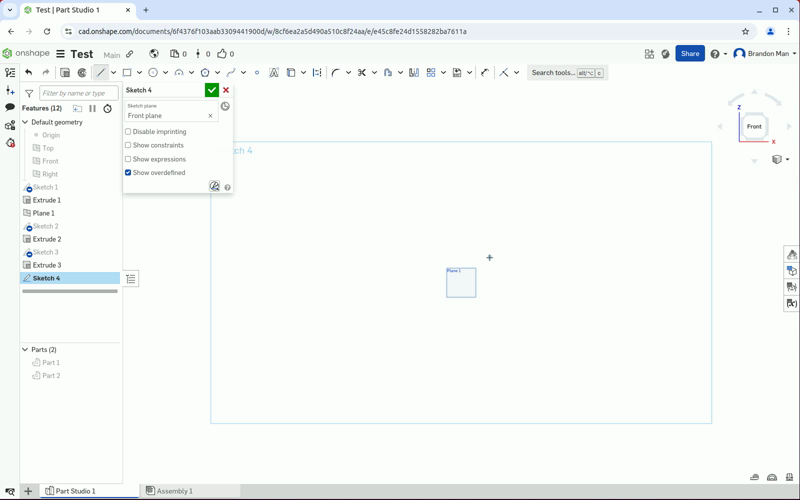
key_down(shift)
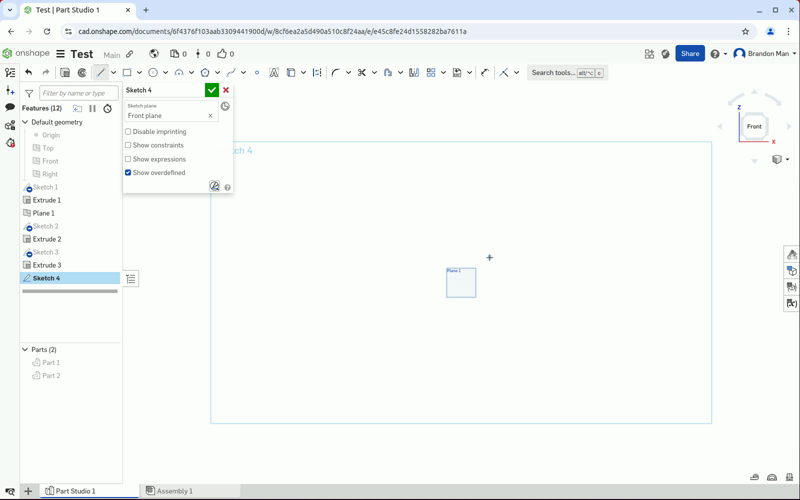
mouse_move(519, 257)
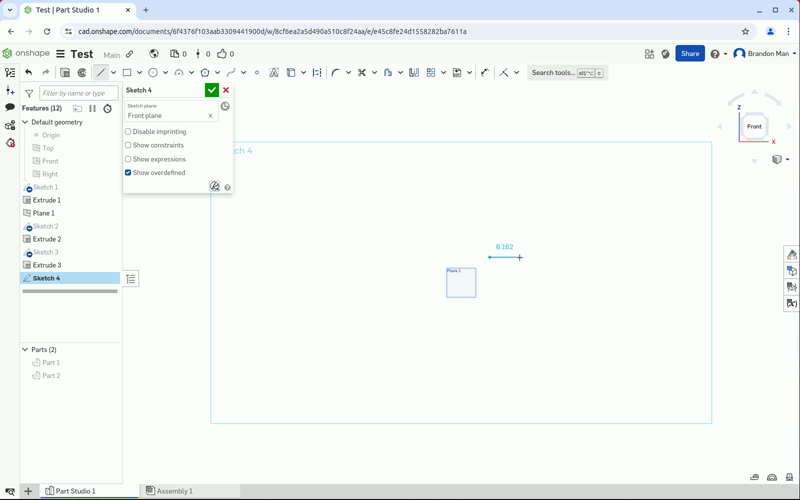
mouse_move(508, 257)
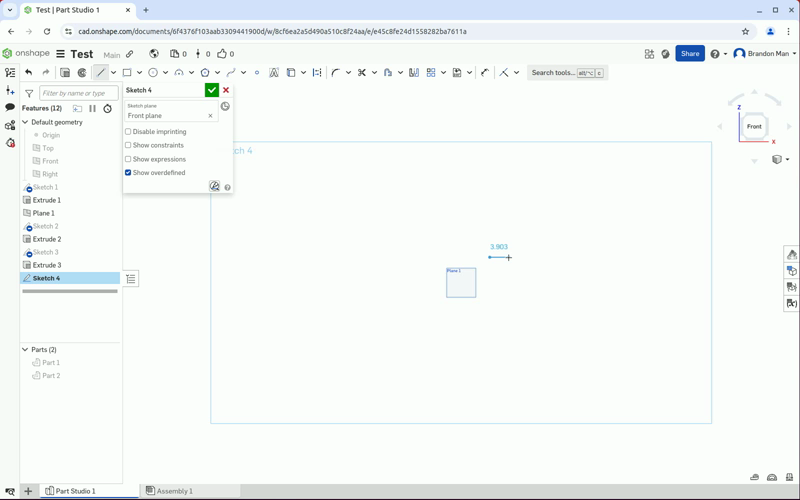
click(508, 257)
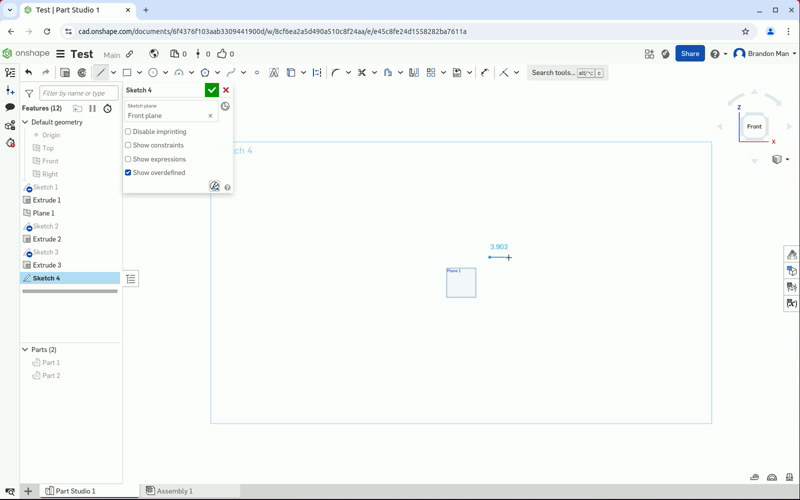
key_up(shift)
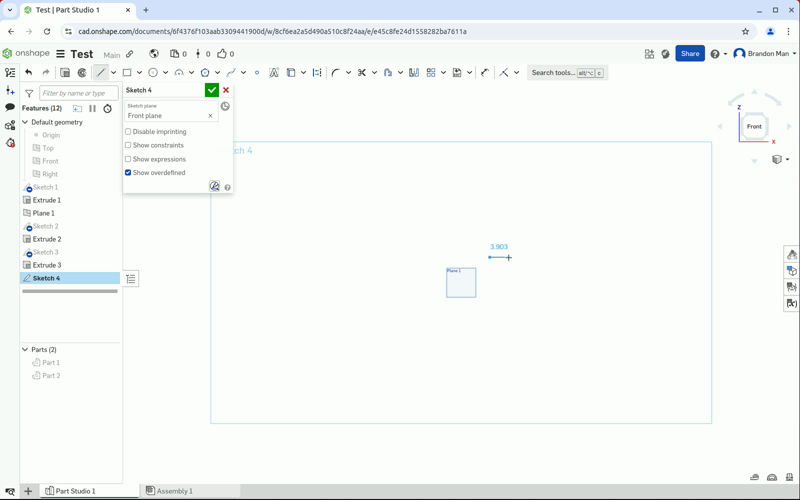
key_down(shift)
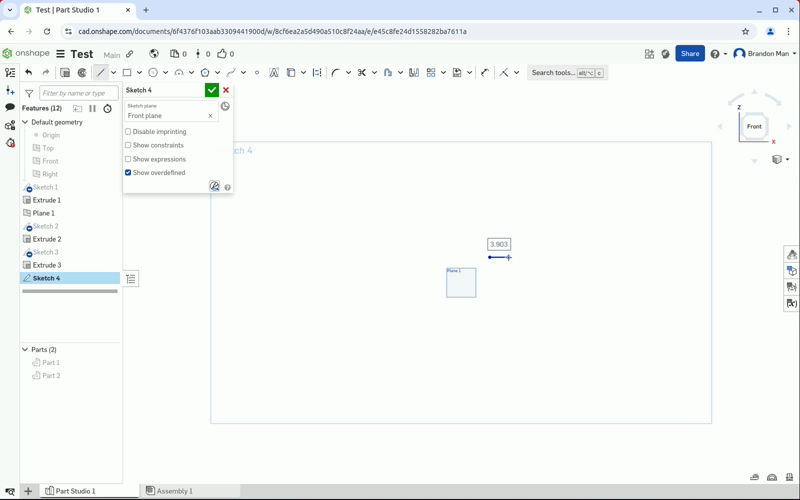
mouse_move(538, 257)
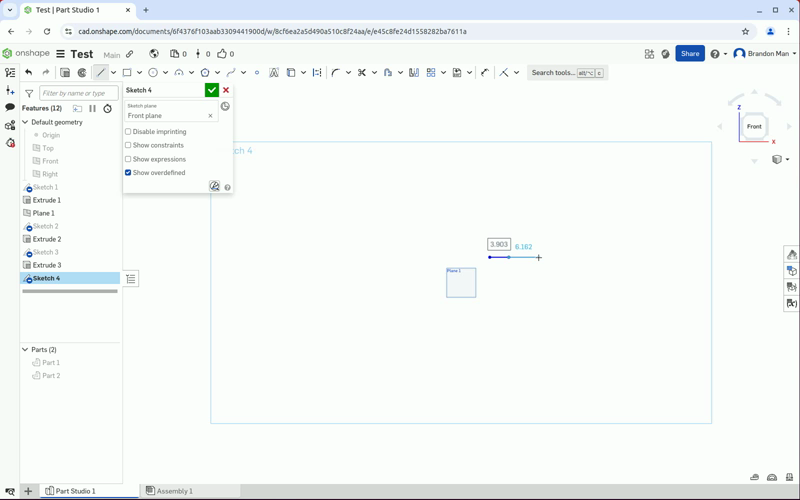
mouse_move(527, 257)
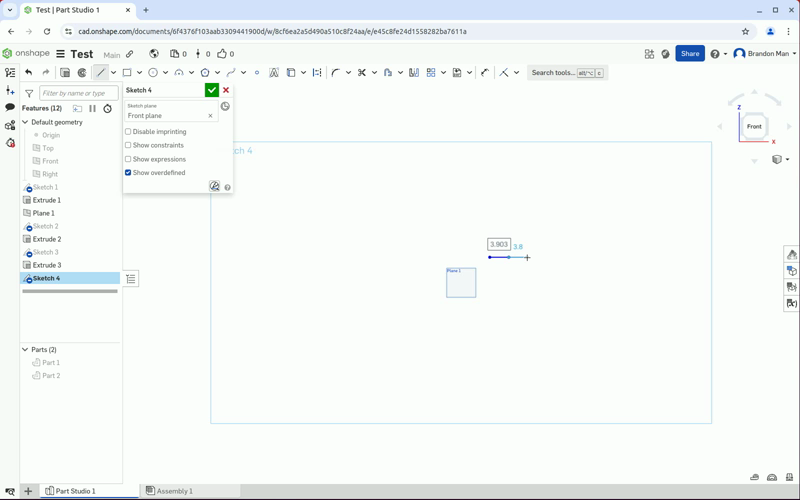
click(527, 257)
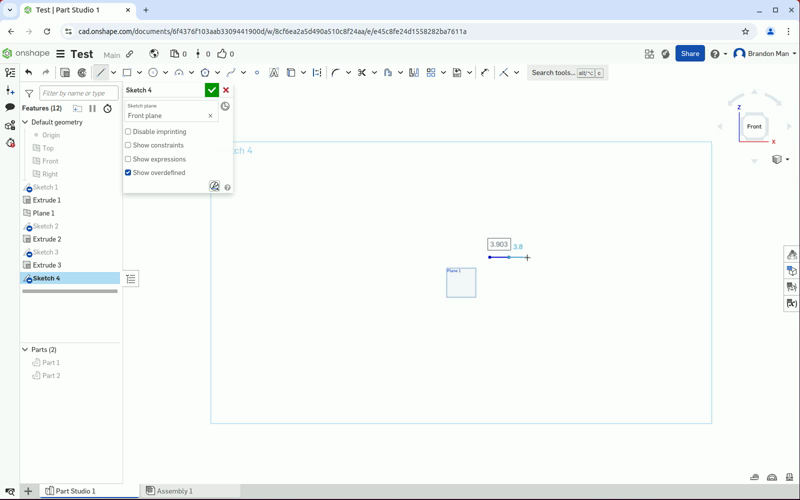
key_up(shift)
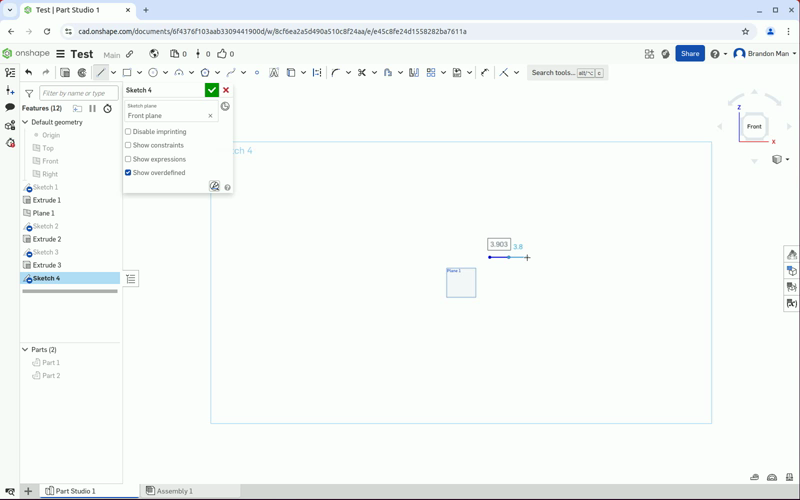
key_down(shift)
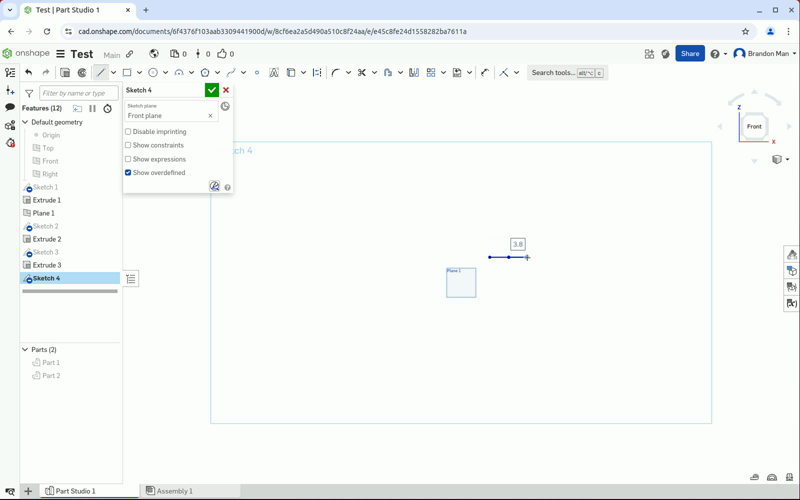
mouse_move(557, 257)
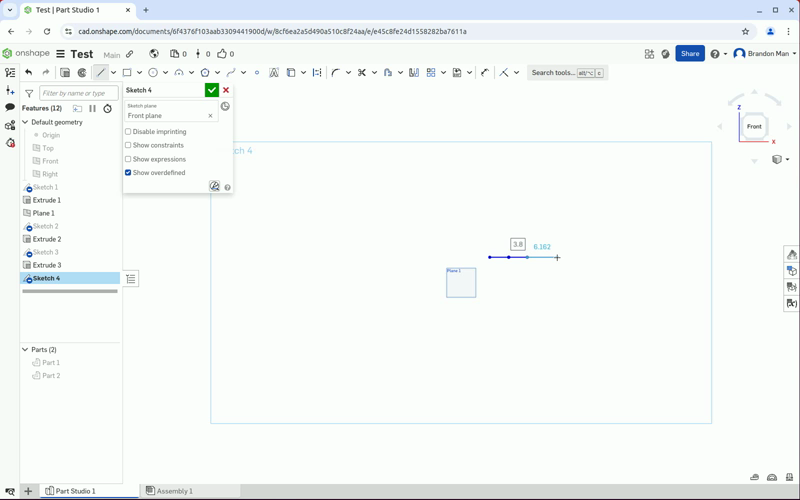
mouse_move(508, 234)
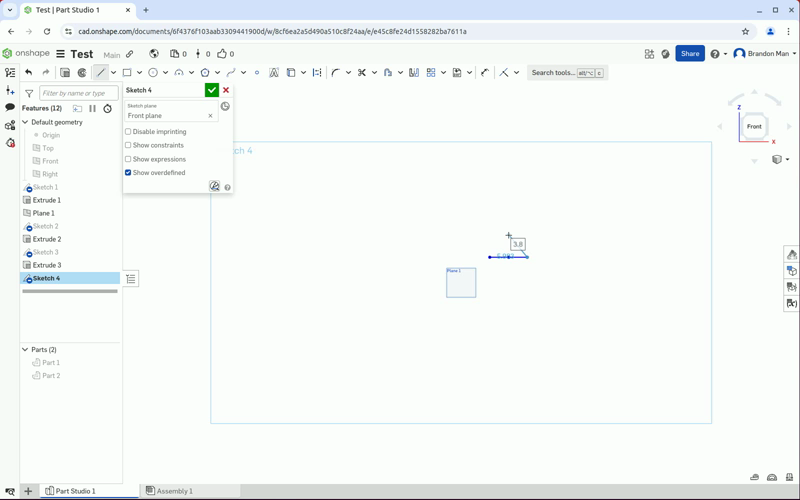
click(508, 234)
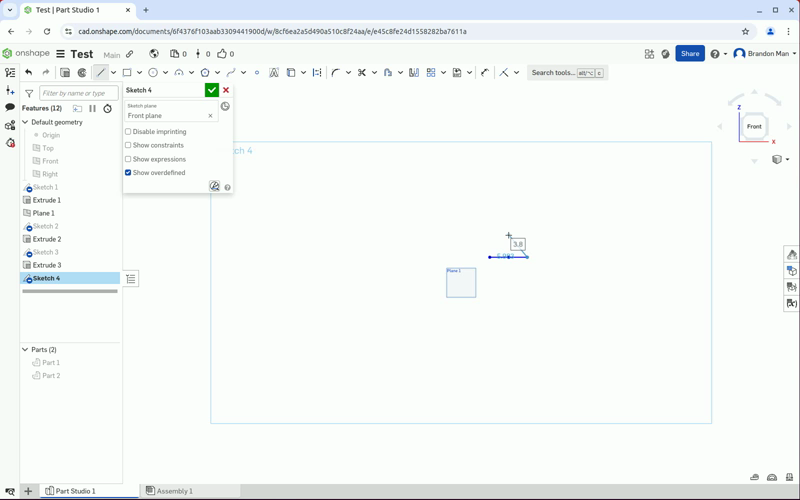
key_up(shift)
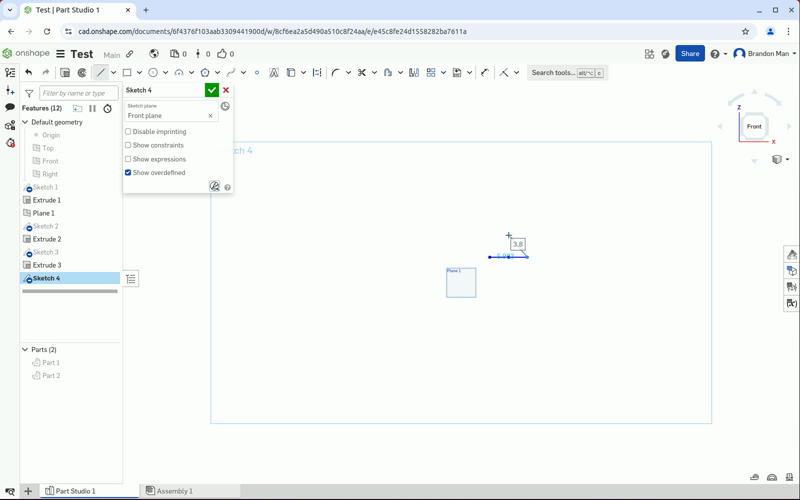
mouse_move(538, 234)
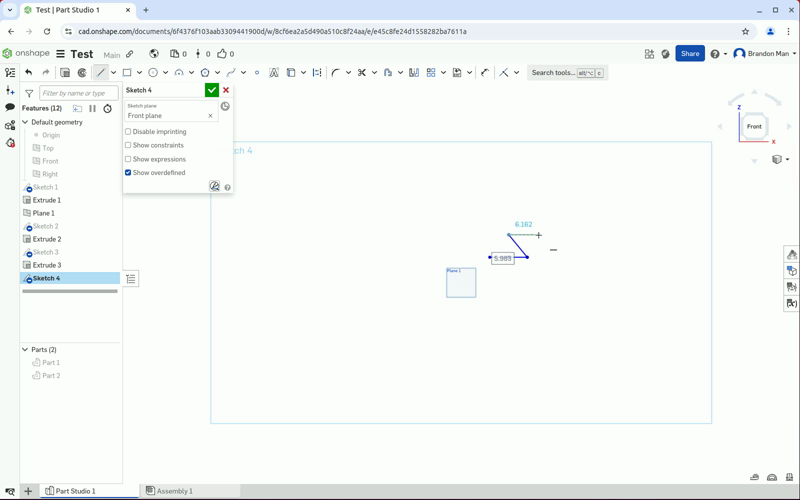
key_down(shift)
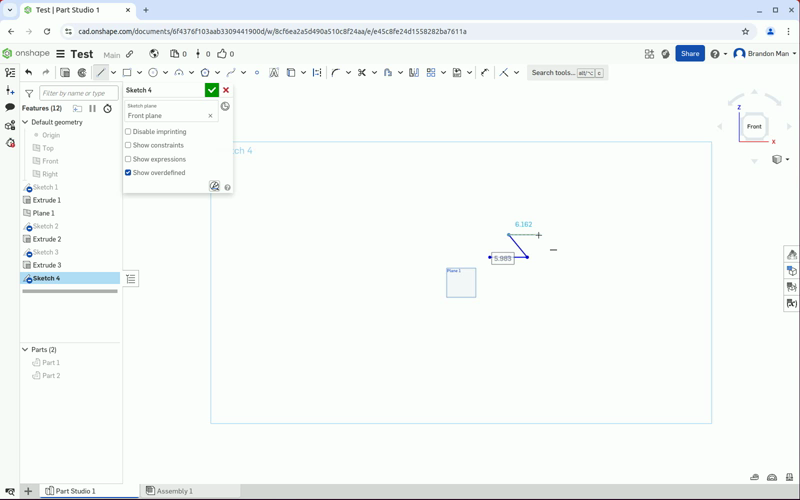
mouse_move(489, 257)
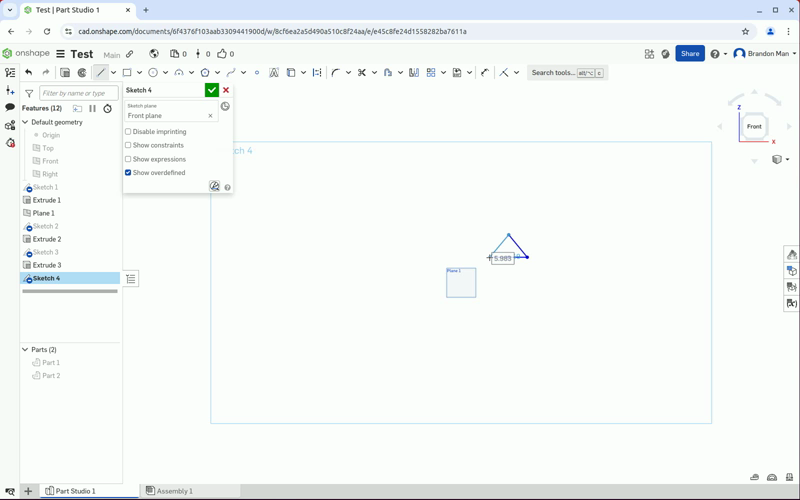
key_up(shift)
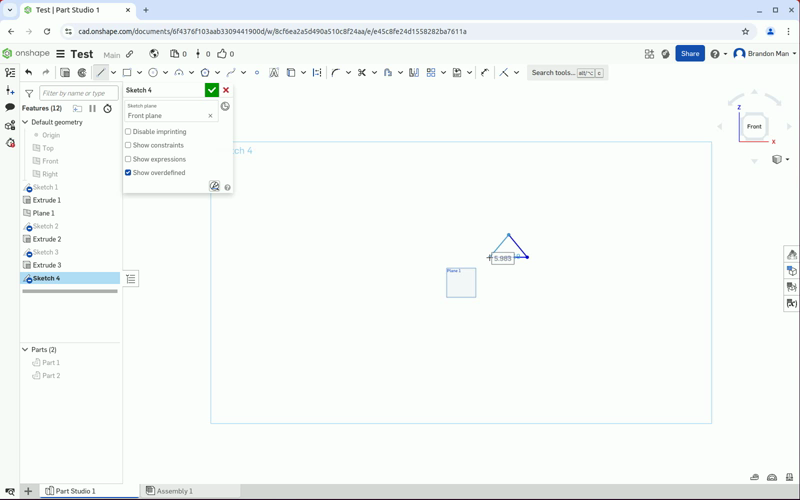
click(489, 257)
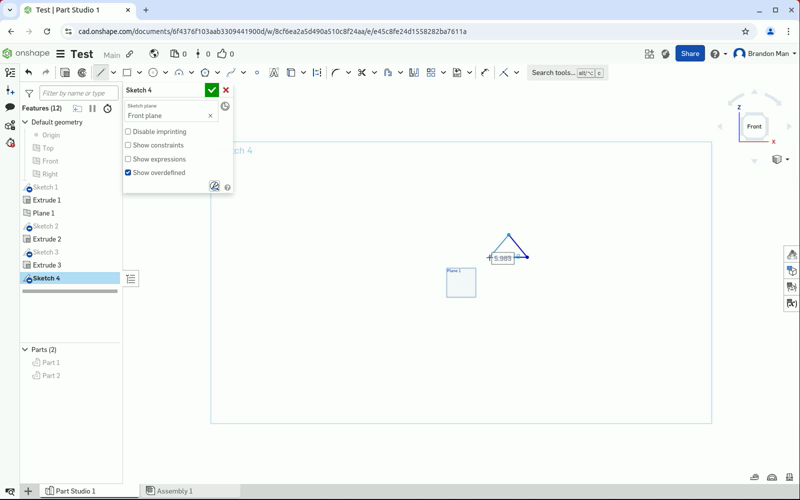
key(esc)
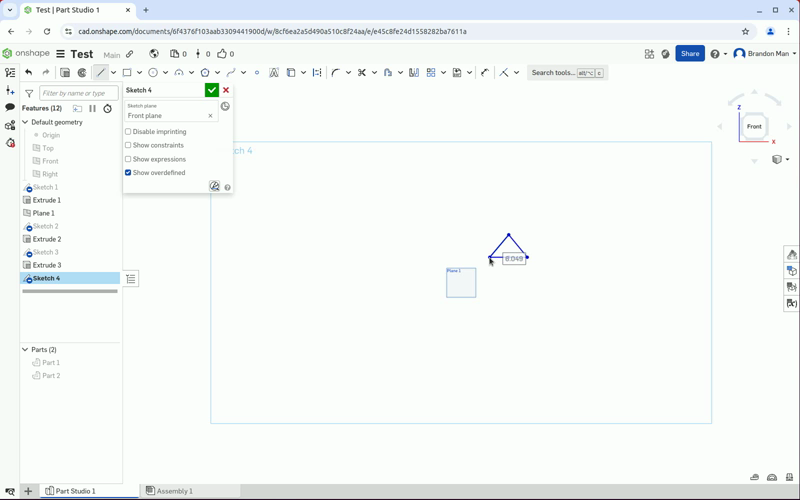
mouse_move(507, 255)
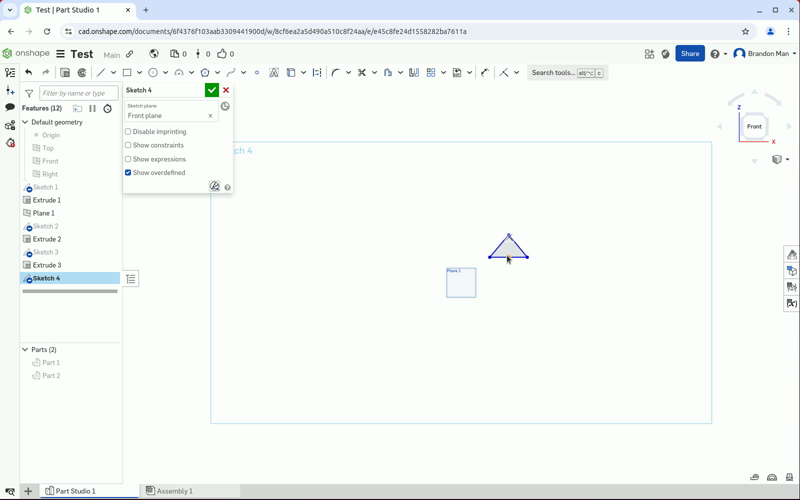
scroll(6)
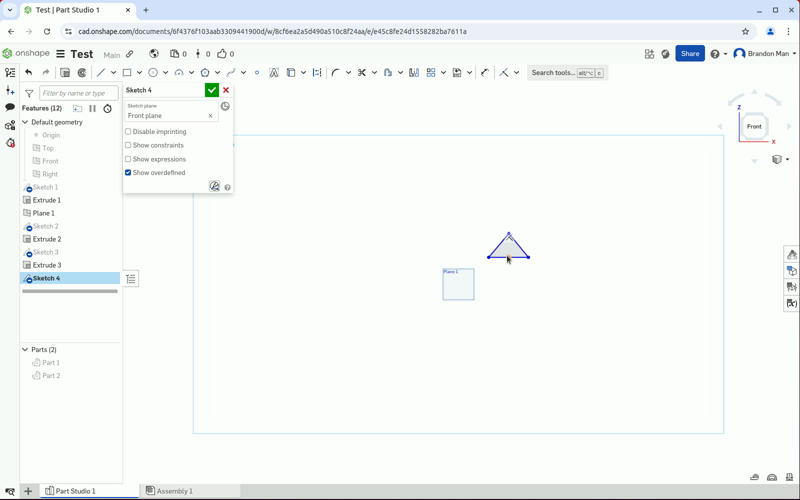
scroll(6)
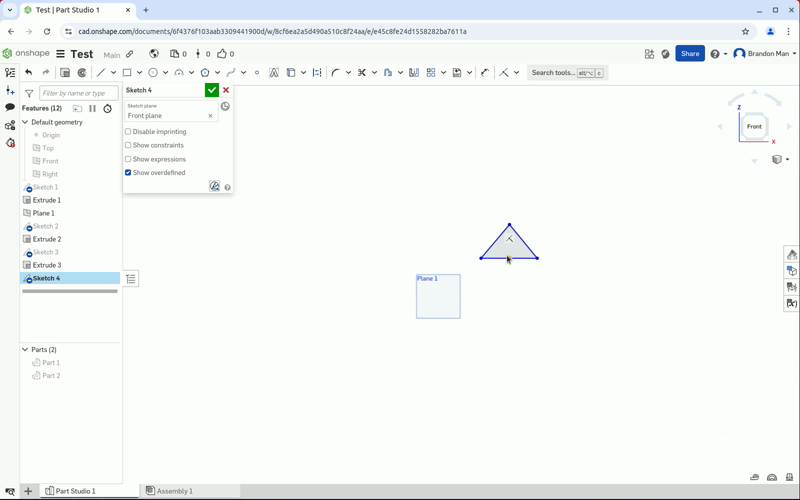
scroll(6)
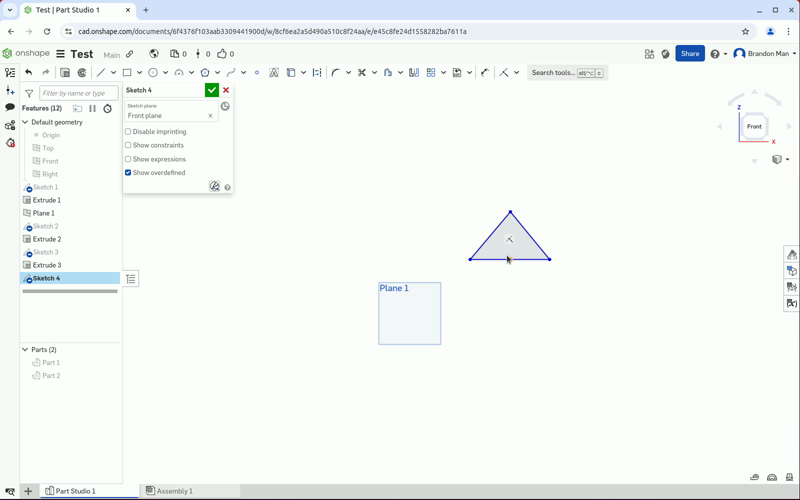
scroll(6)
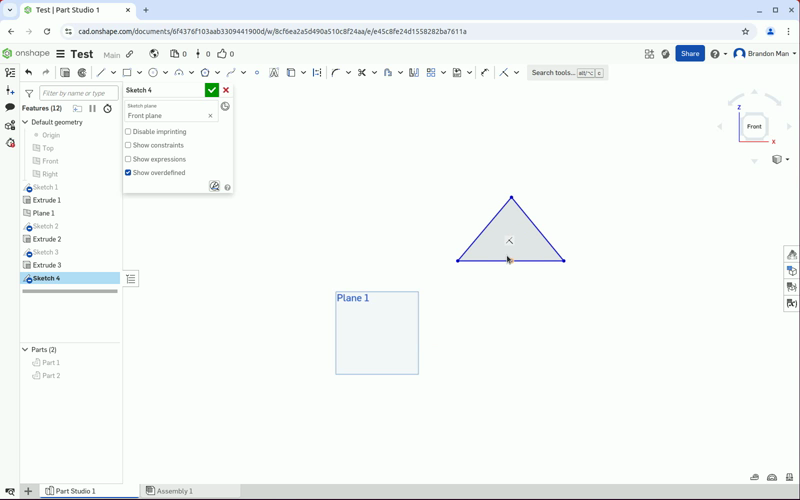
scroll(6)
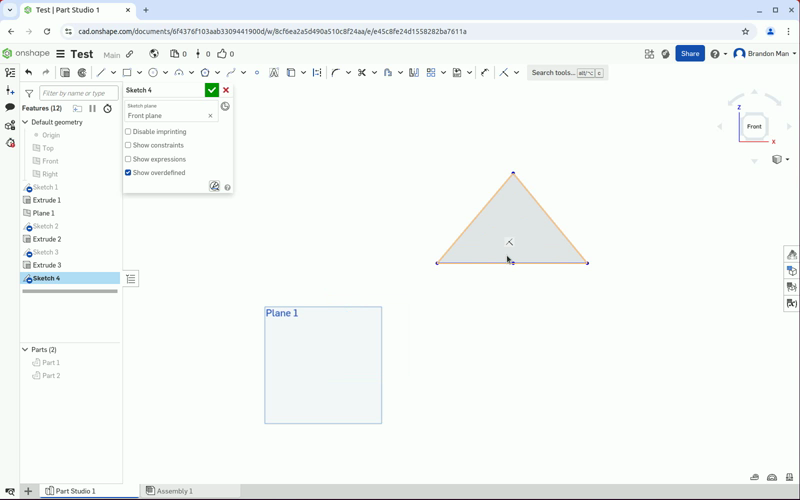
scroll(6)
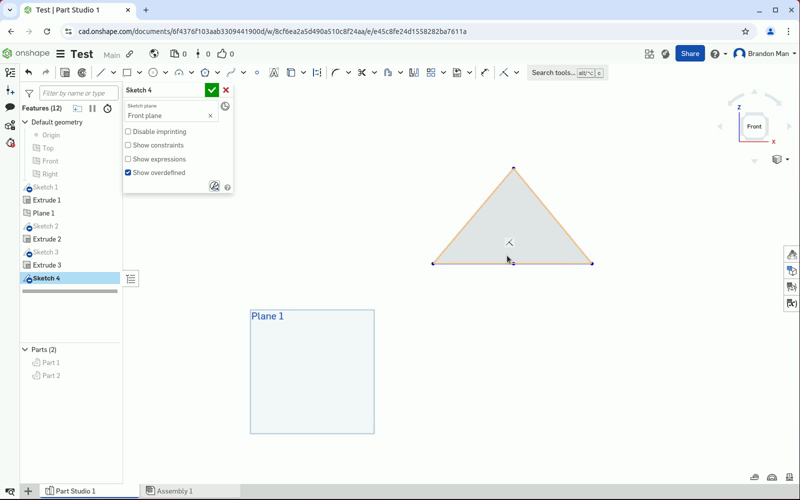
scroll(6)
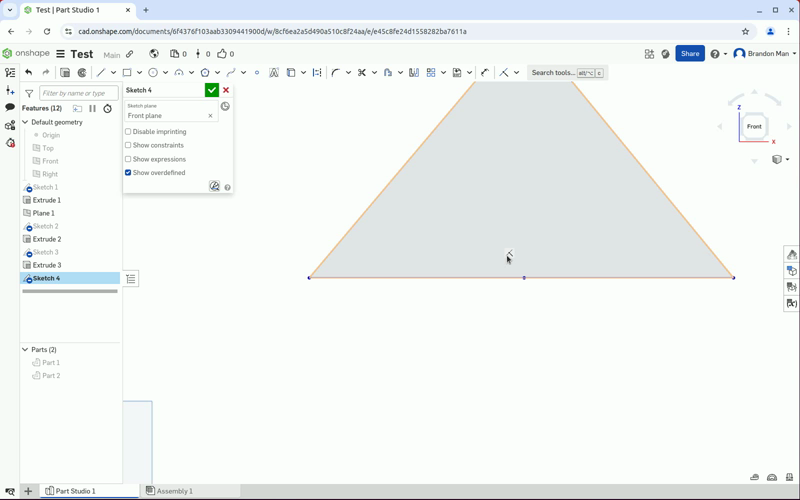
click(507, 255)
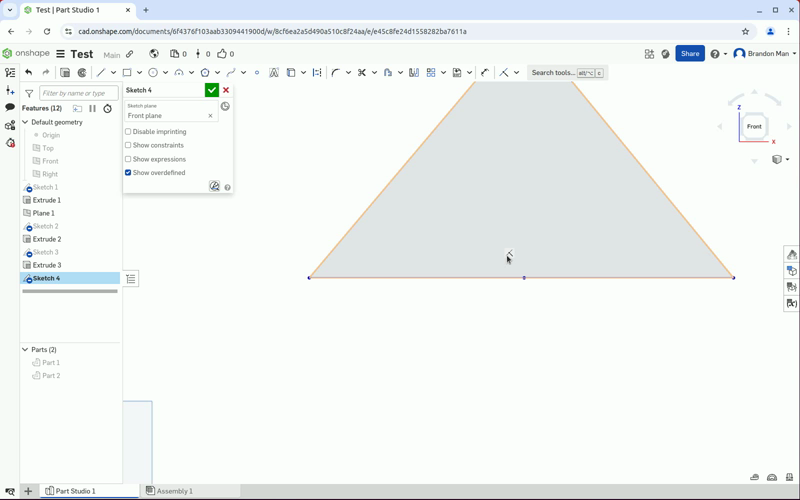
scroll(-6)
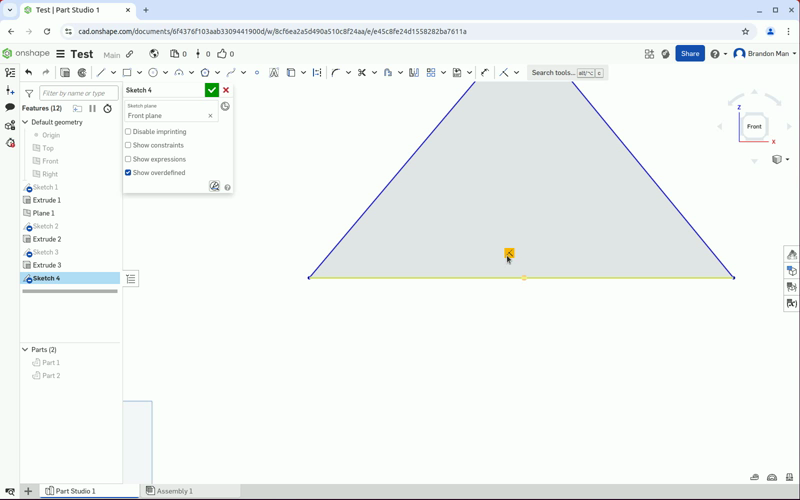
scroll(-6)
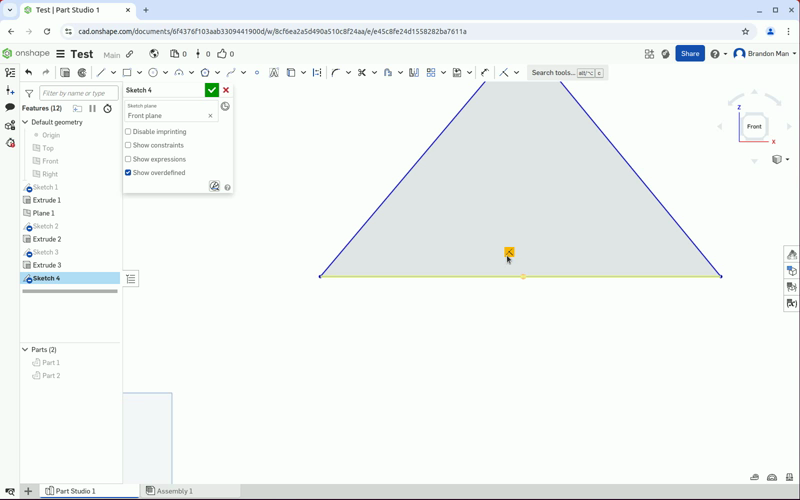
scroll(-6)
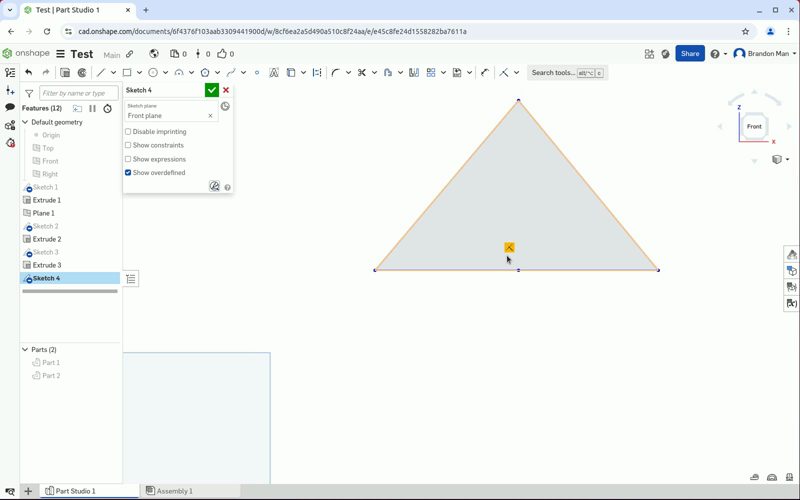
scroll(-6)
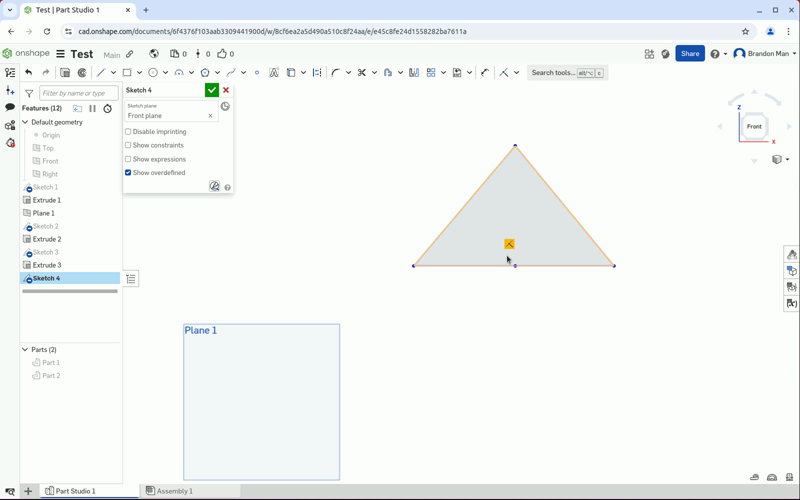
scroll(-6)
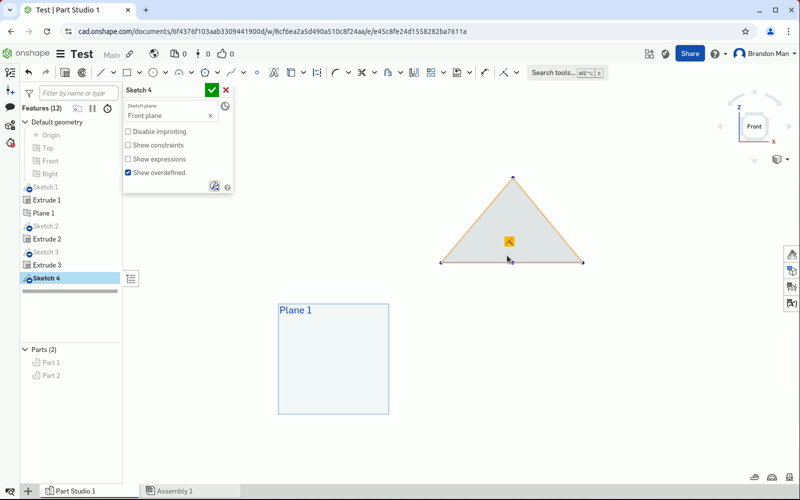
scroll(-6)
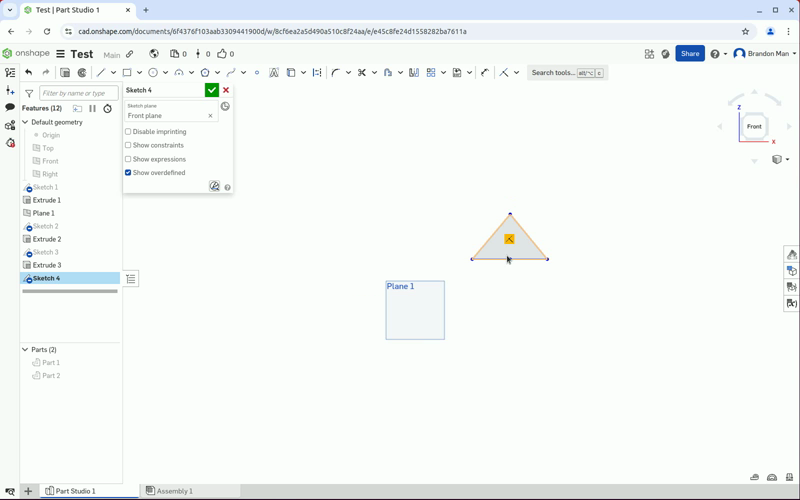
scroll(-6)
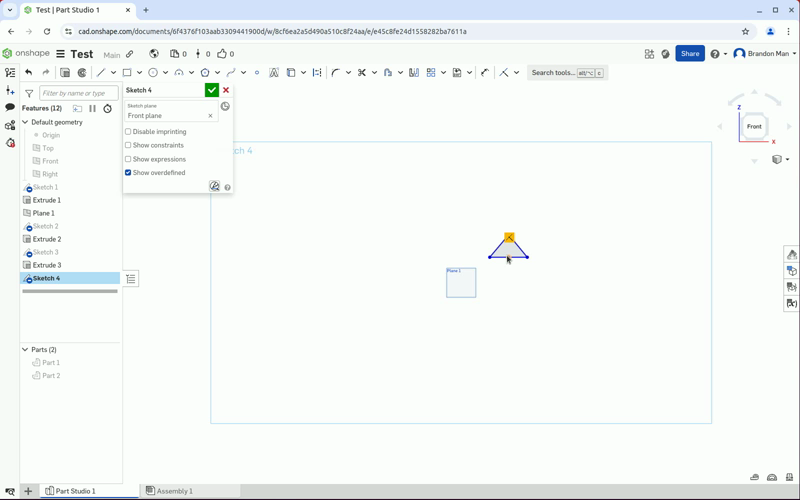
mouse_move(73, 352)
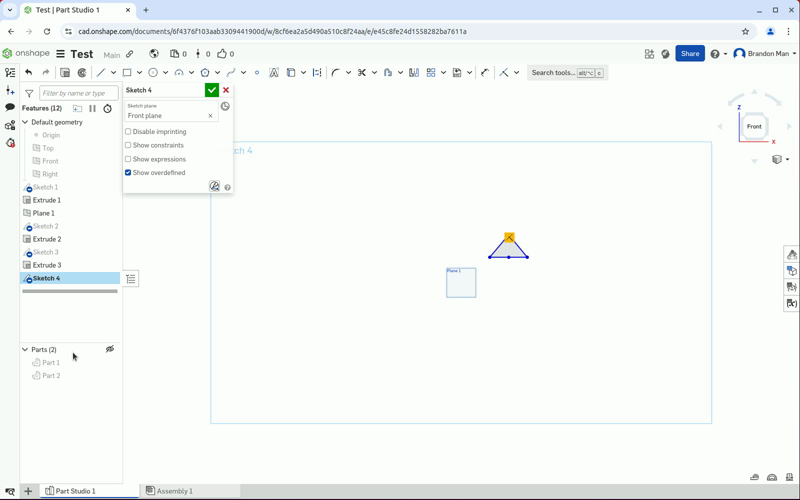
key(shift+y)
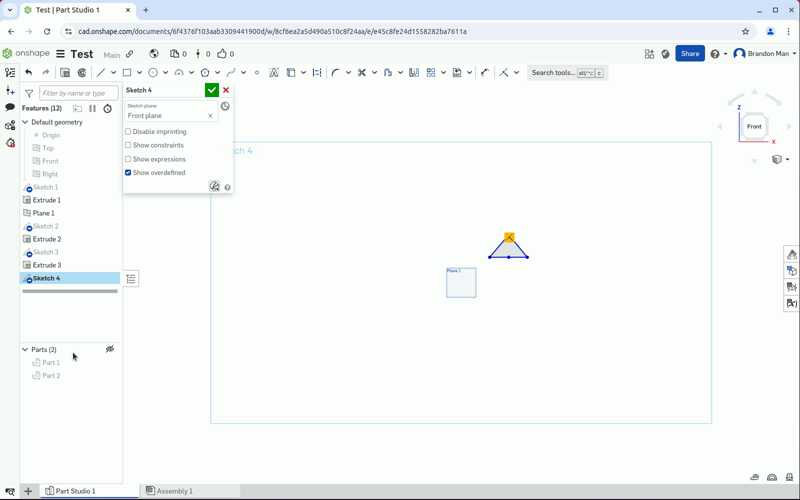
key(shift+e)
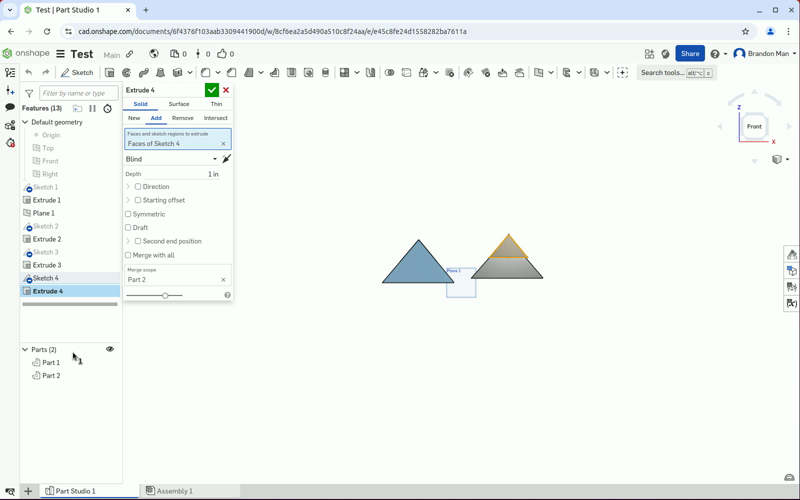
mouse_move(143, 106)
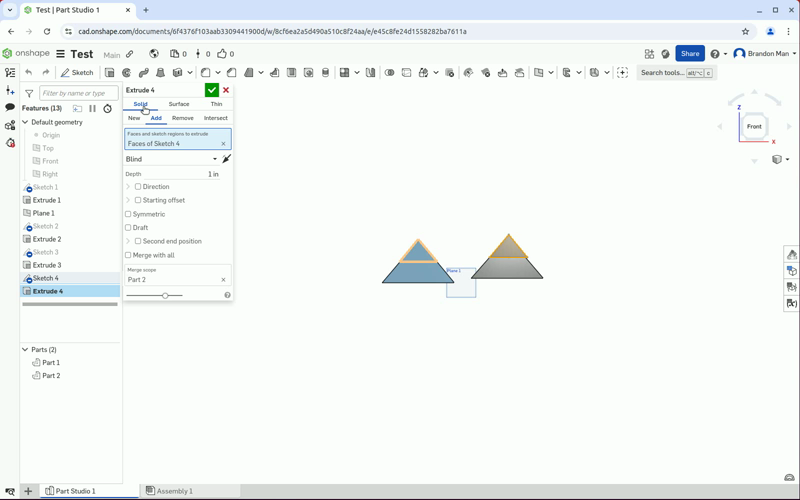
click(143, 106)
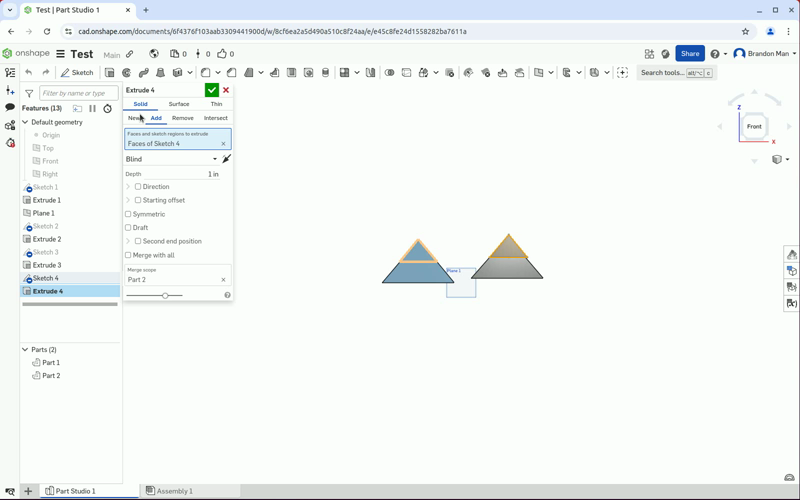
mouse_move(137, 120)
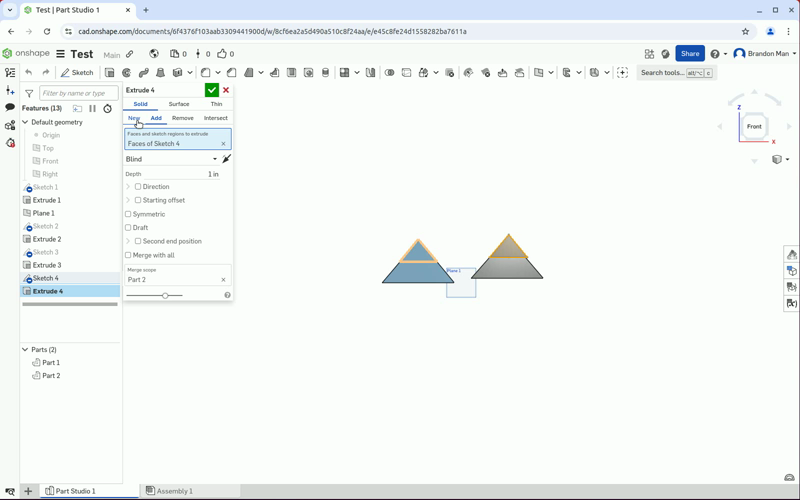
click(137, 120)
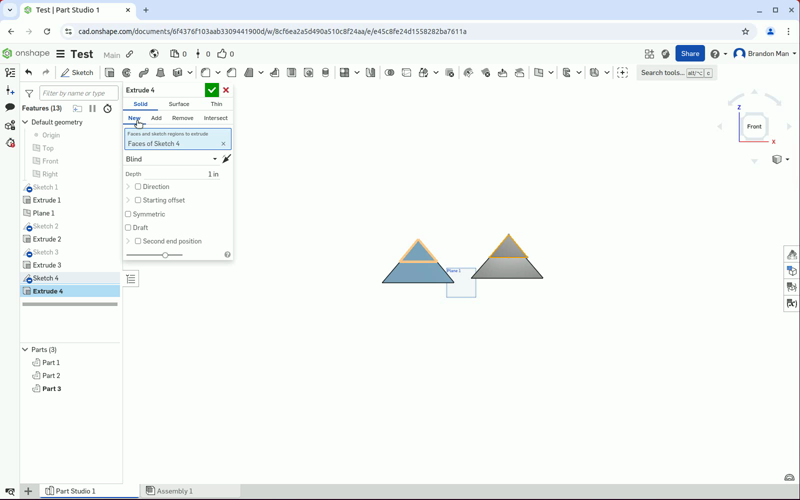
key(tab, 4)
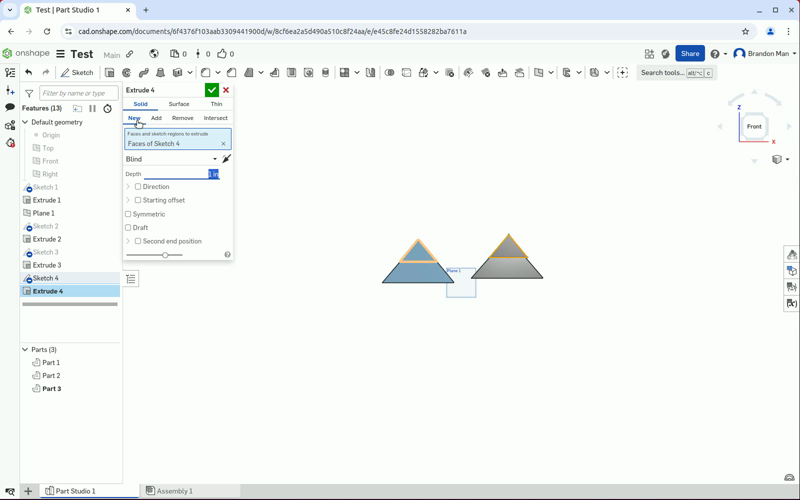
text(6.018)
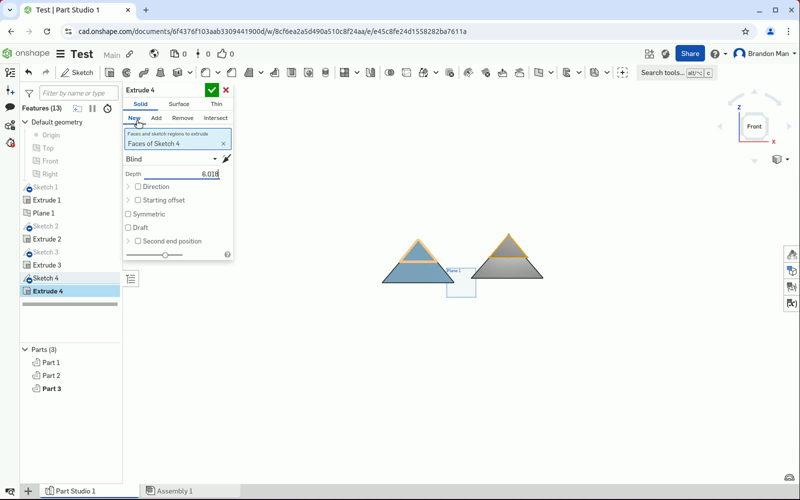
key(enter)
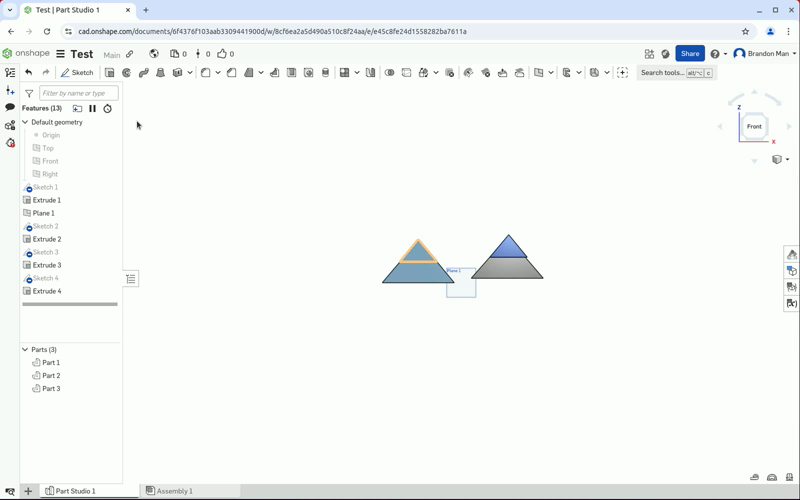
key(shift+h)
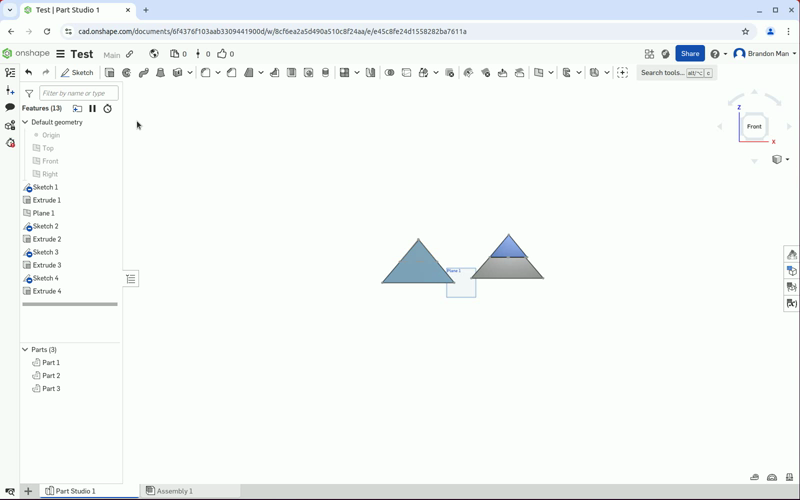
key(shift+h)
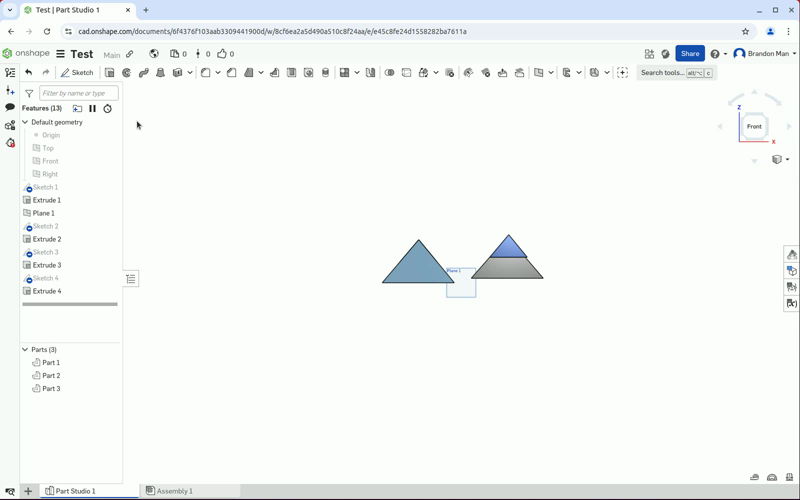
mouse_move(73, 189)
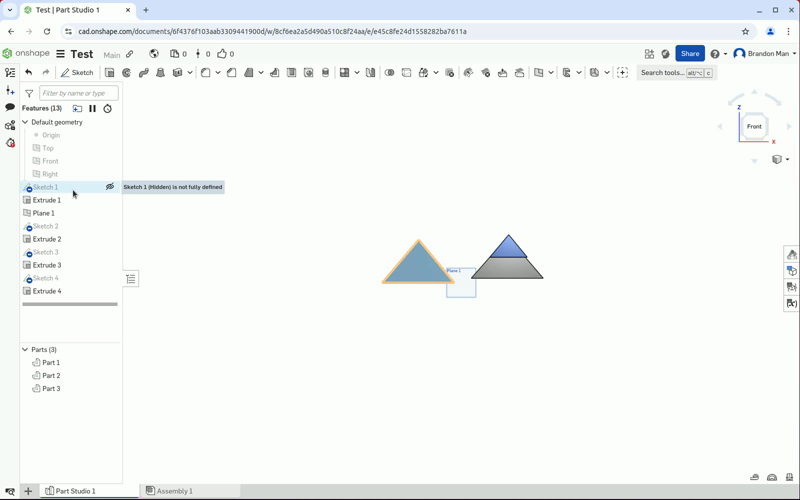
click(73, 189)
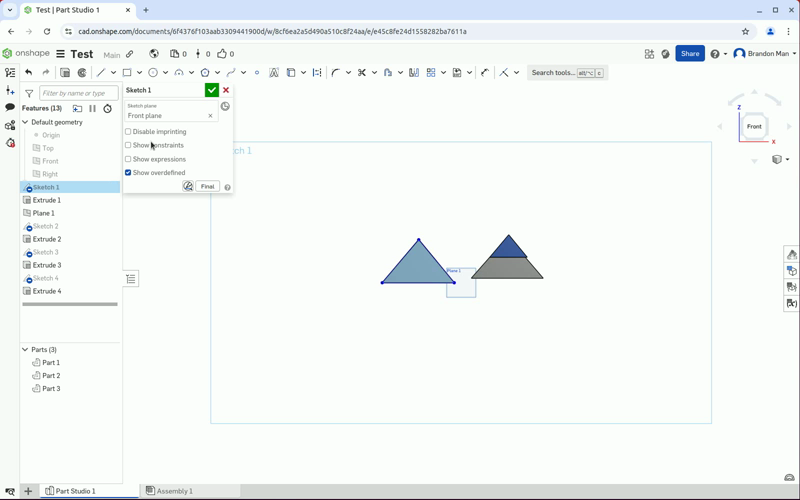
mouse_move(229, 92)
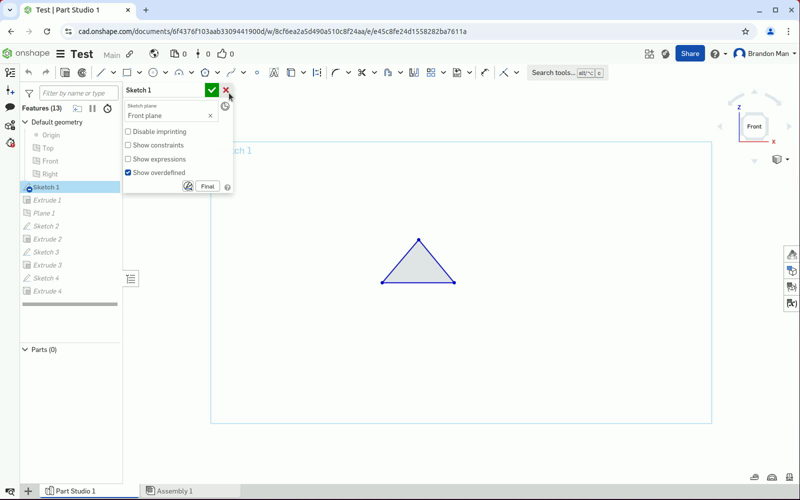
click(229, 92)
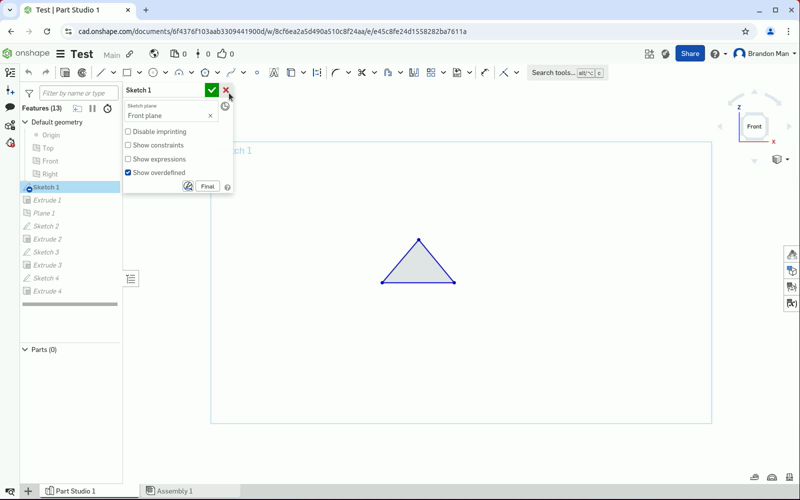
key(shift+s)
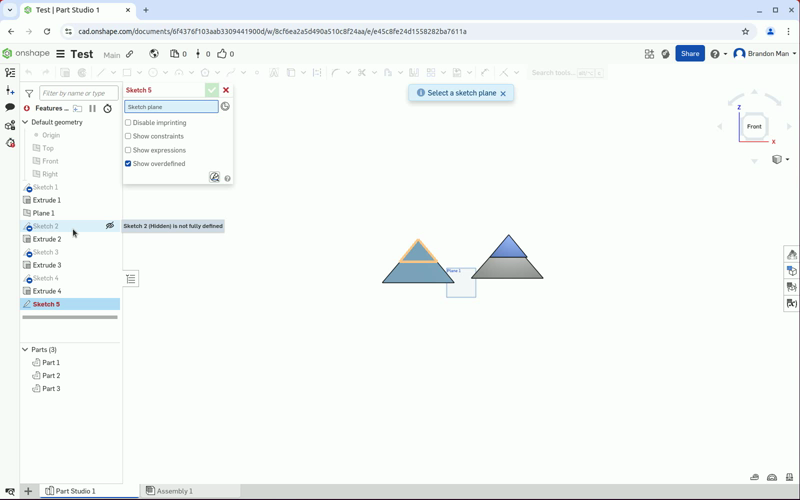
scroll(3)
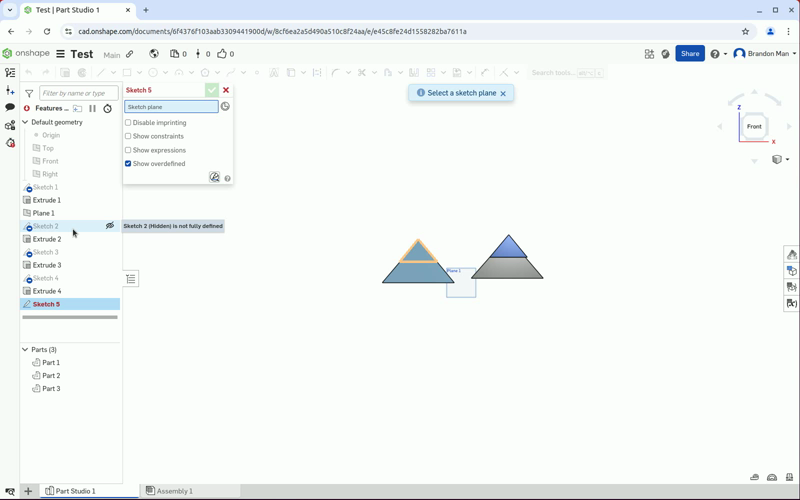
mouse_move(73, 163)
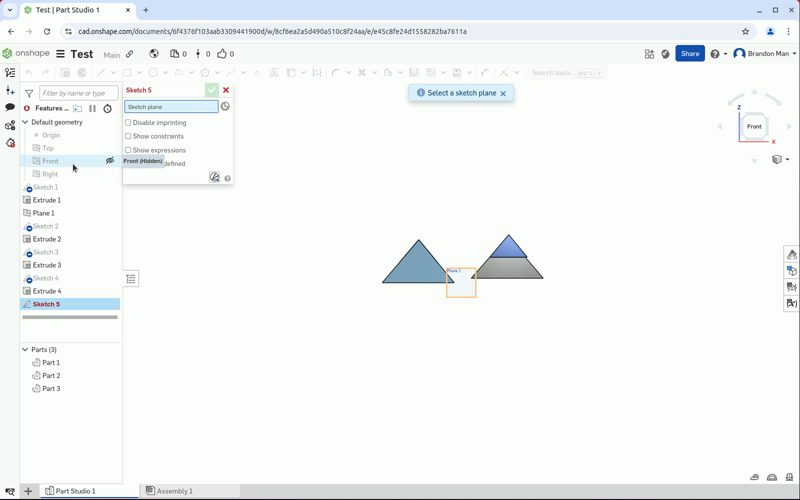
click(73, 163)
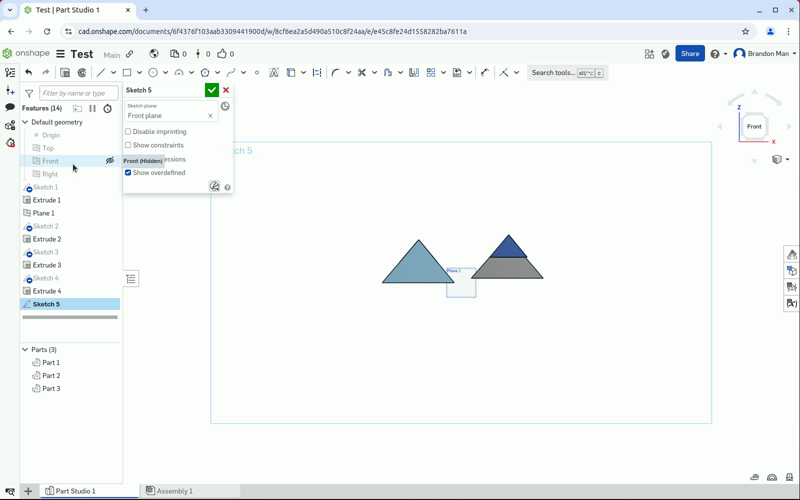
mouse_move(73, 352)
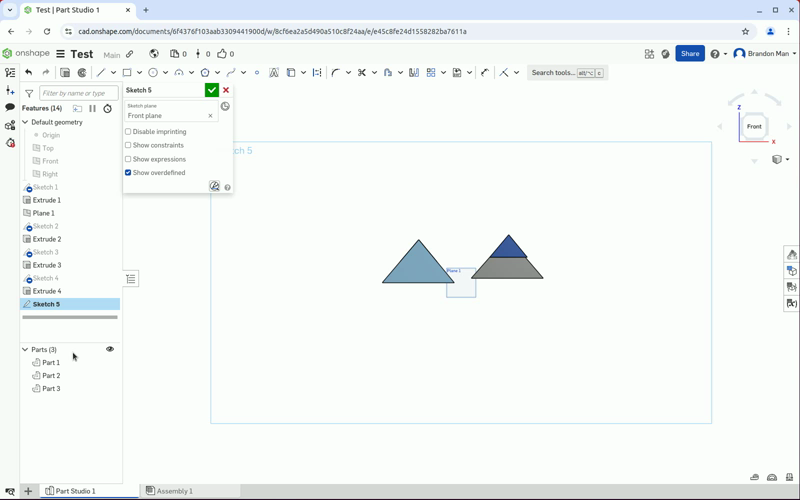
key(y)
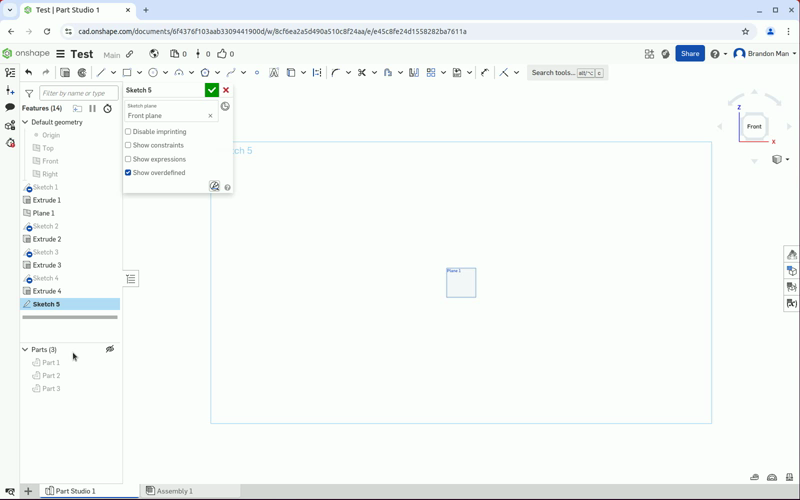
key(l)
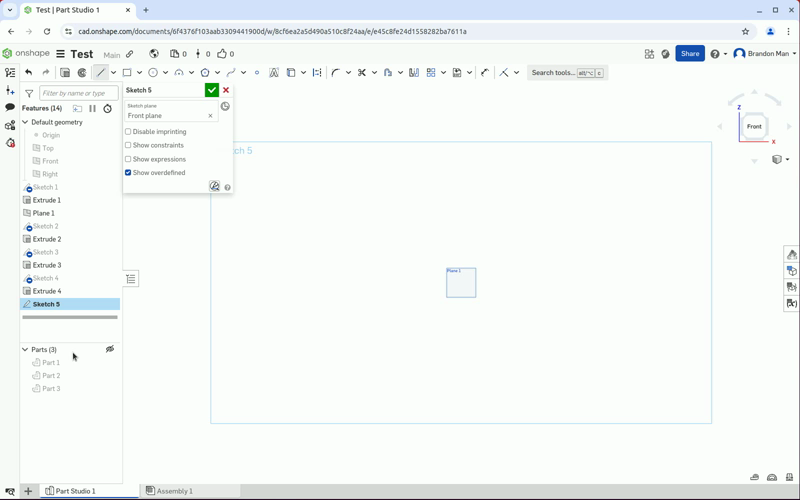
key_down(shift)
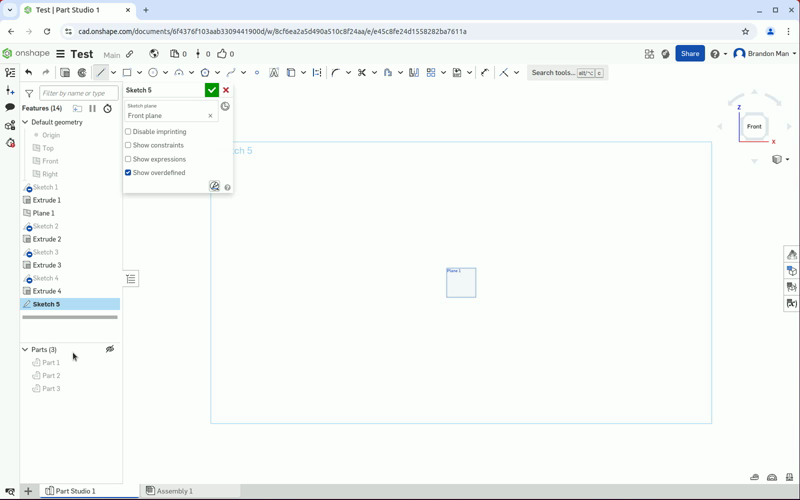
mouse_move(416, 321)
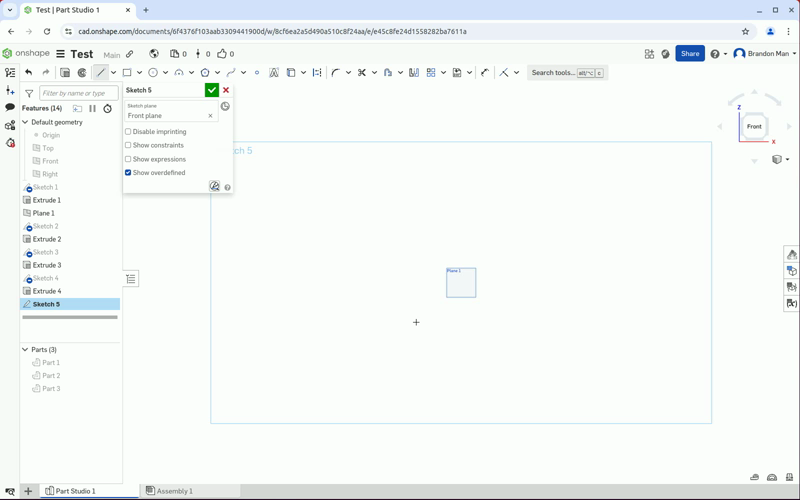
click(416, 321)
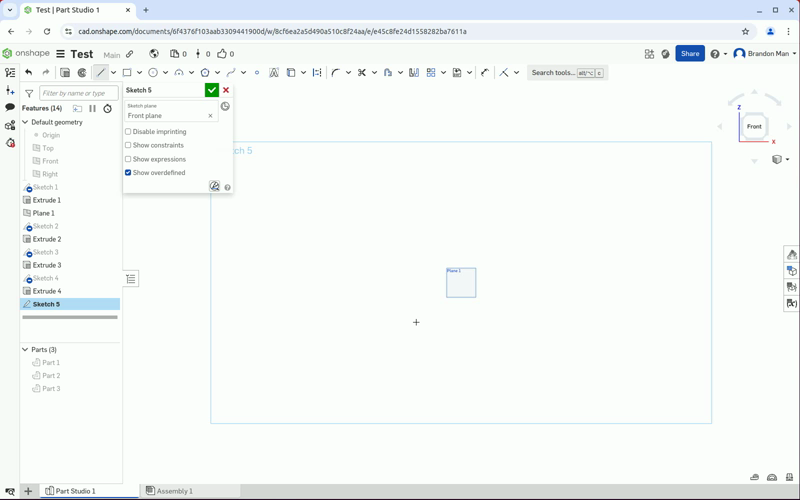
key_up(shift)
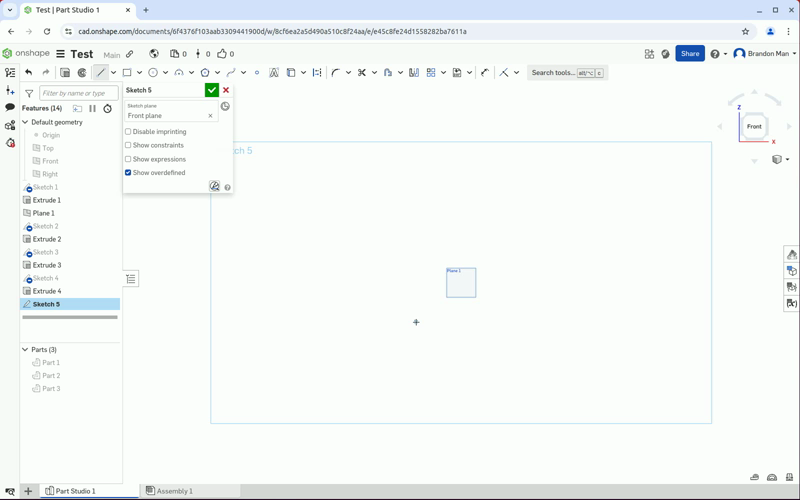
key_down(shift)
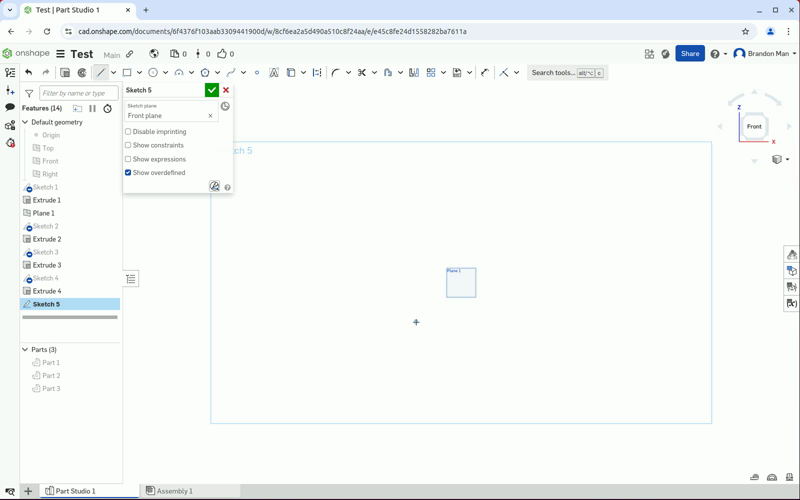
mouse_move(446, 321)
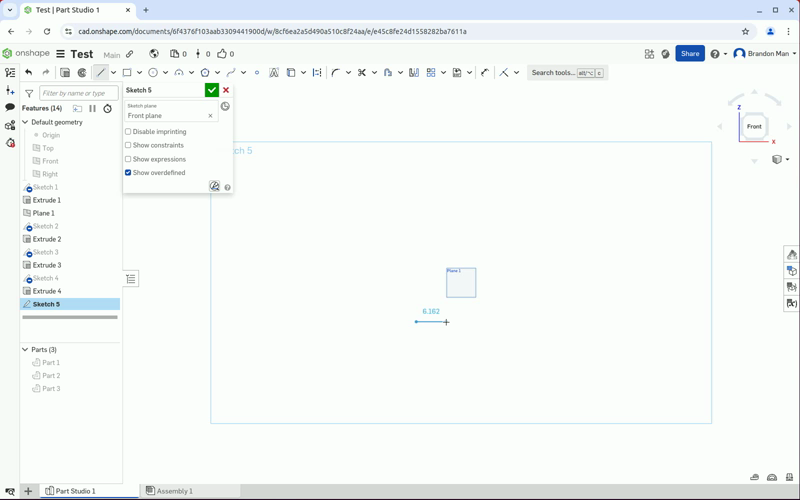
mouse_move(427, 332)
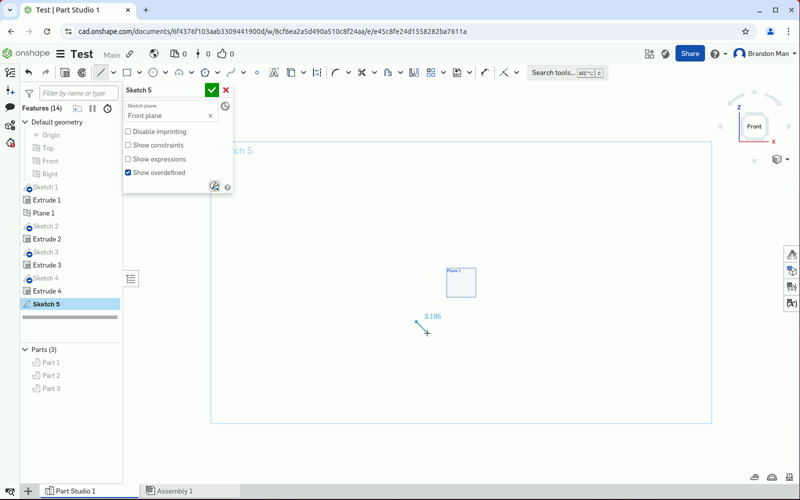
click(427, 332)
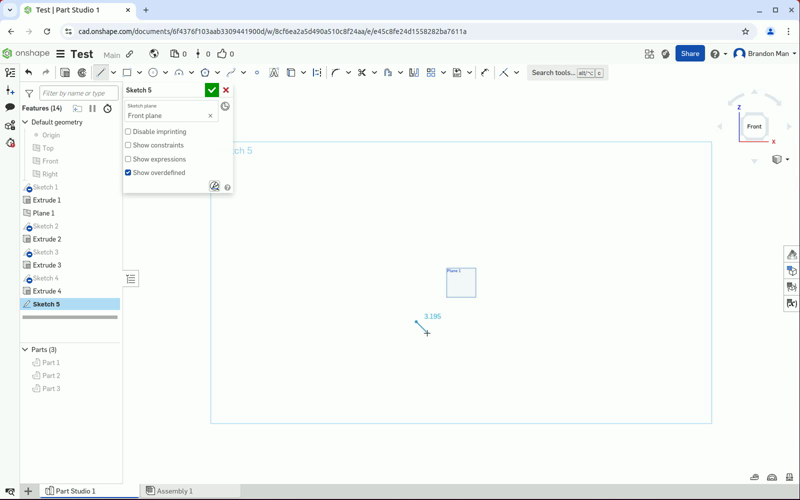
key_up(shift)
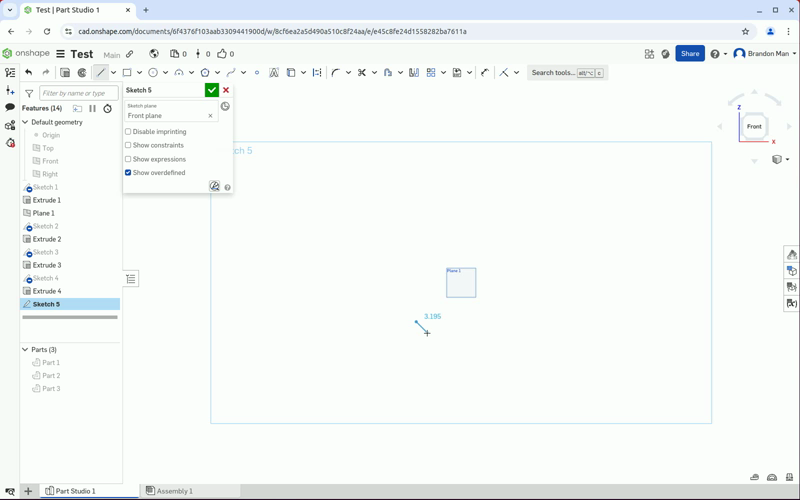
key_down(shift)
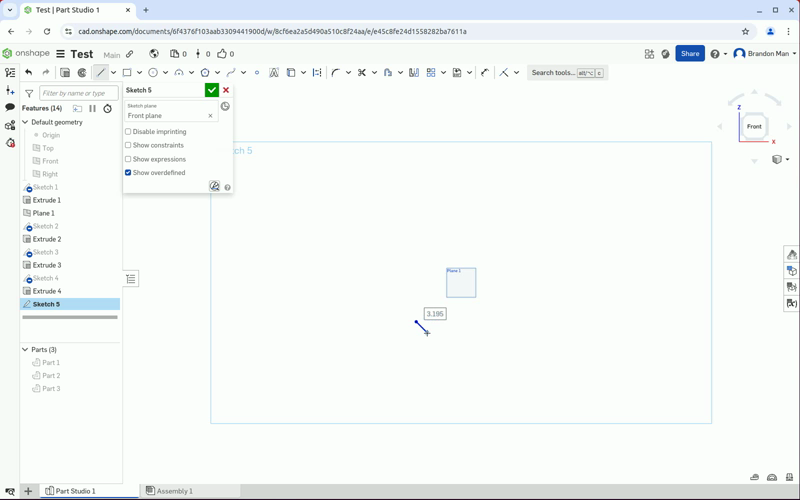
mouse_move(457, 332)
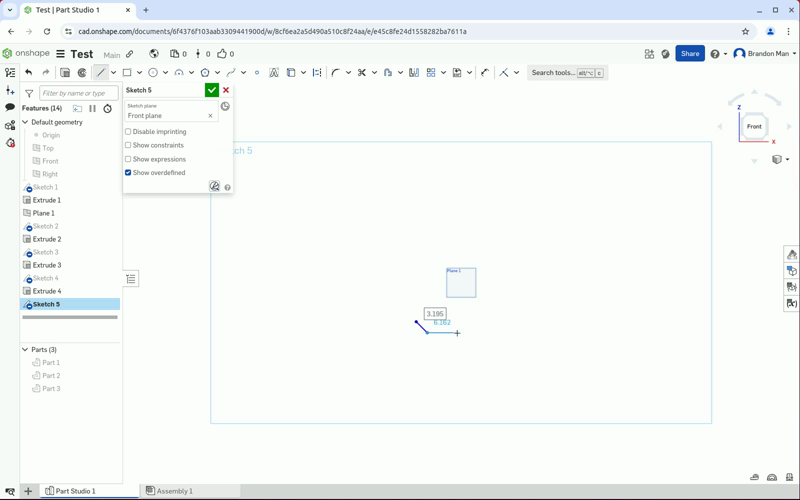
mouse_move(463, 332)
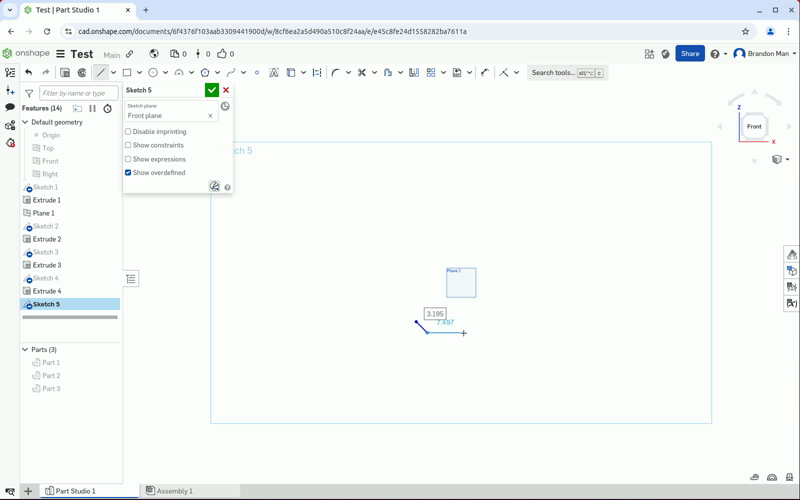
click(463, 332)
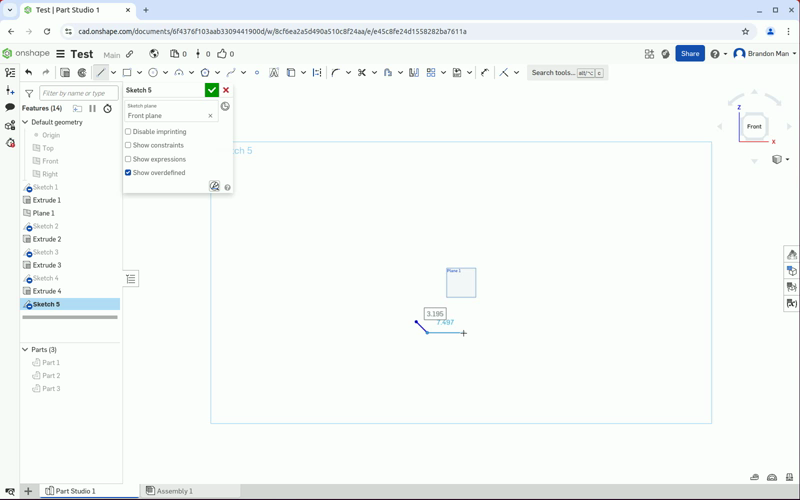
key_up(shift)
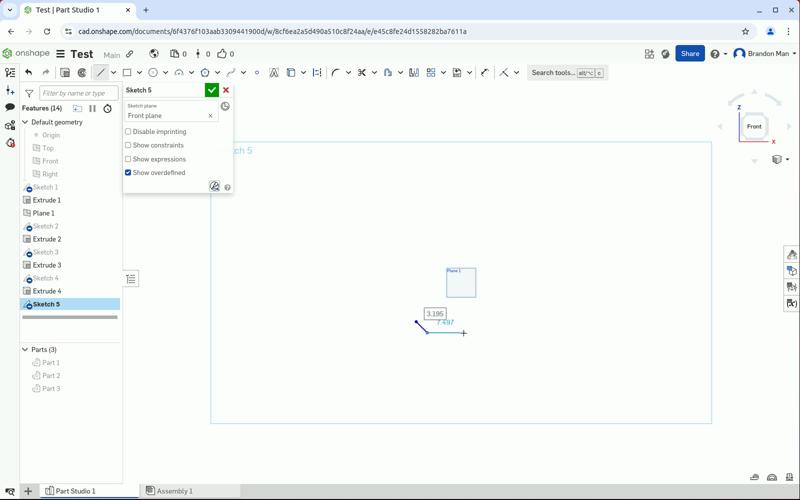
key_down(shift)
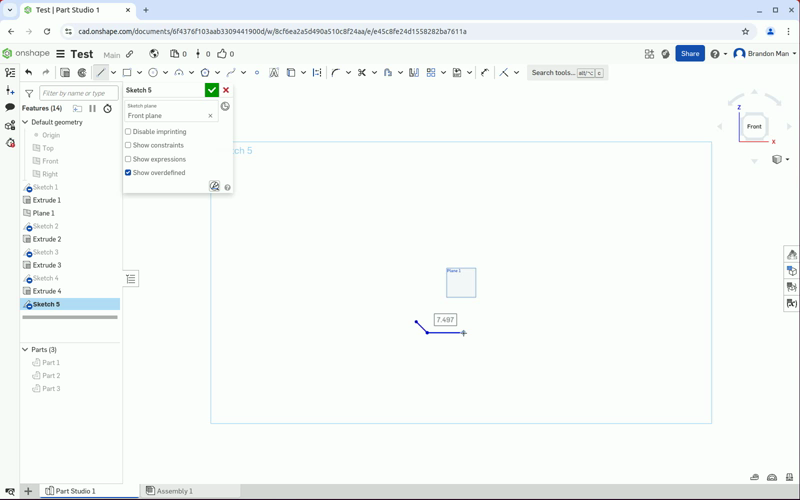
mouse_move(493, 332)
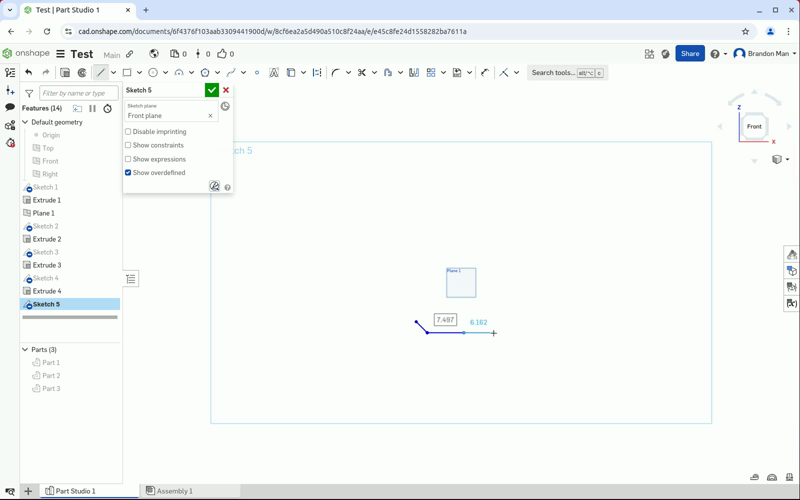
mouse_move(463, 321)
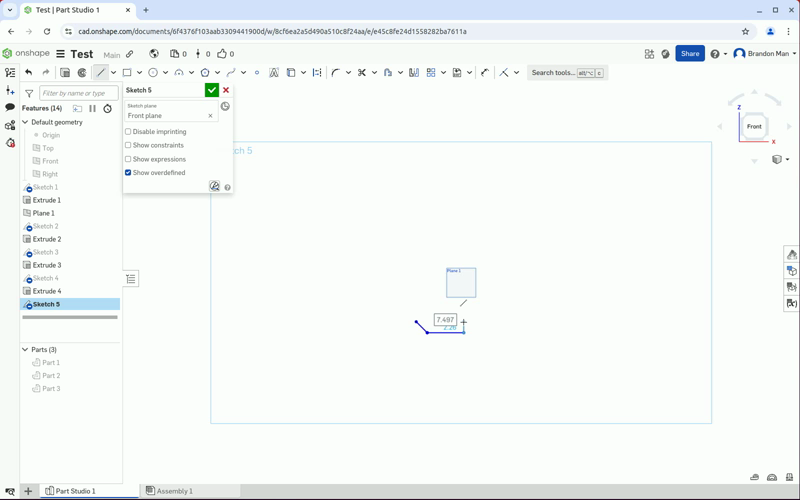
click(463, 321)
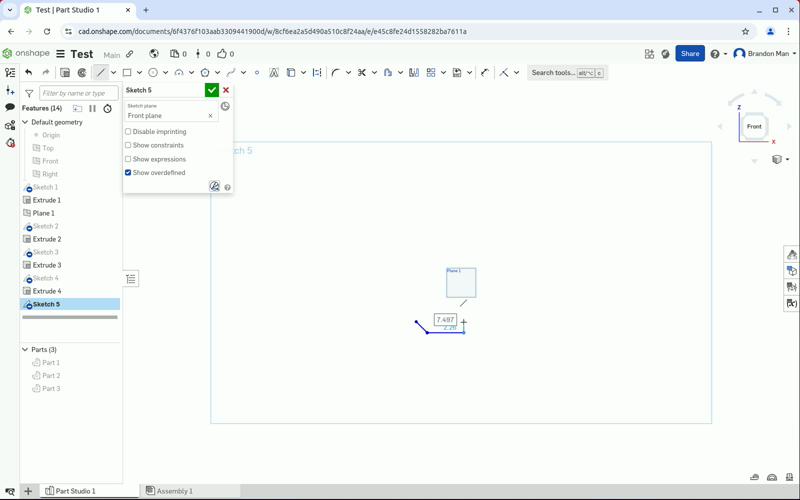
key_up(shift)
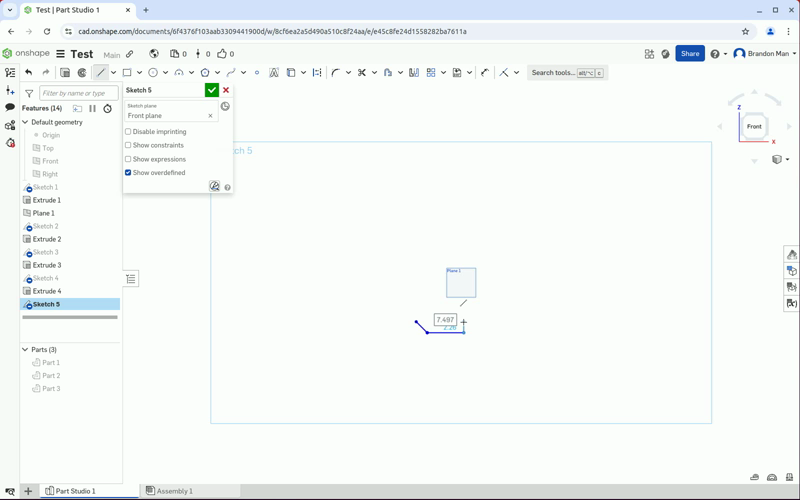
mouse_move(493, 321)
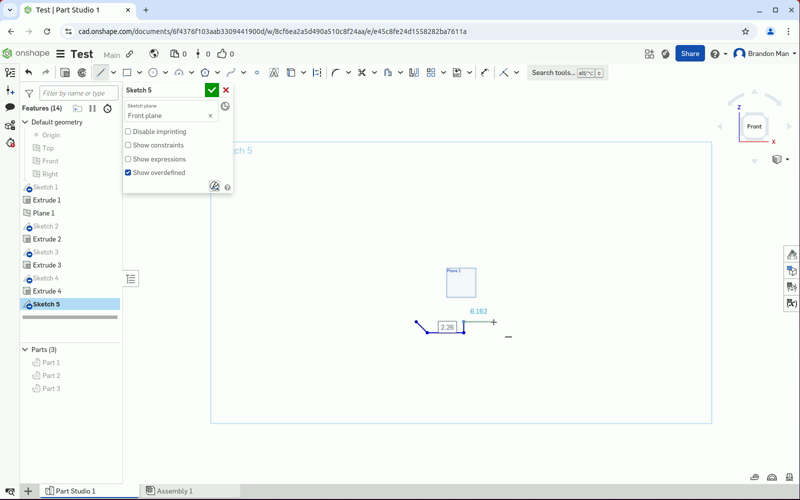
key_down(shift)
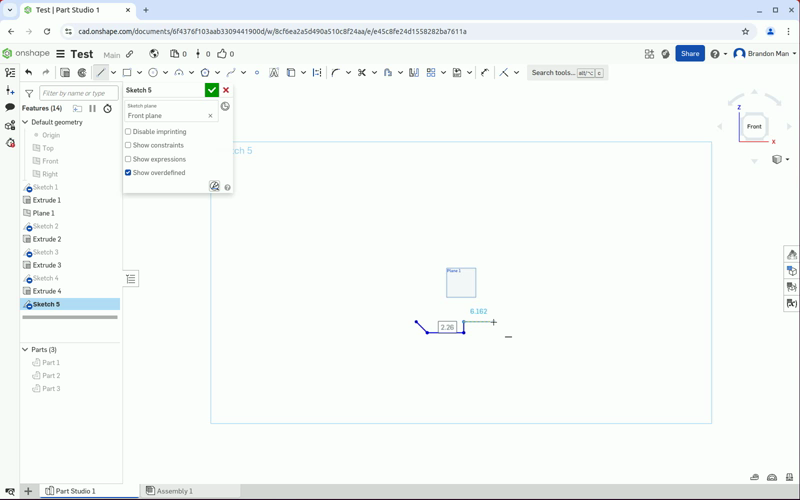
mouse_move(416, 321)
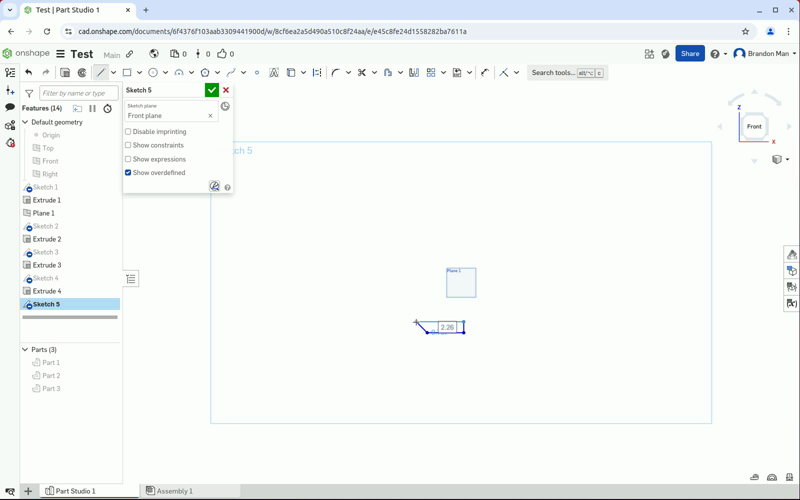
key_up(shift)
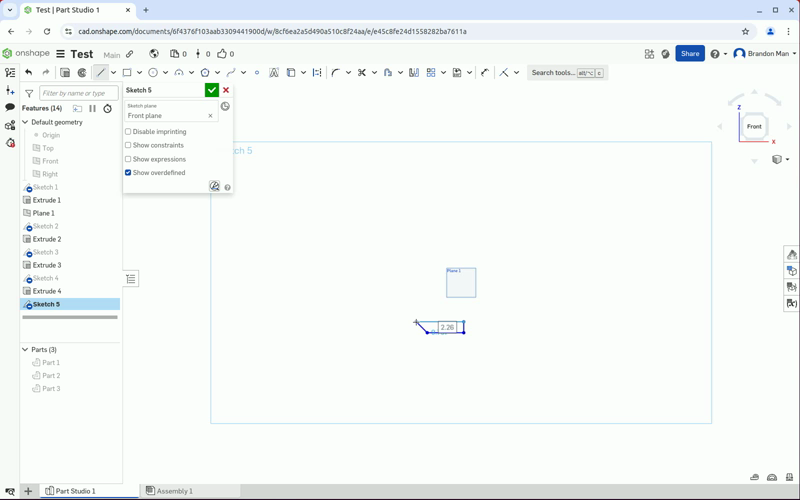
click(416, 321)
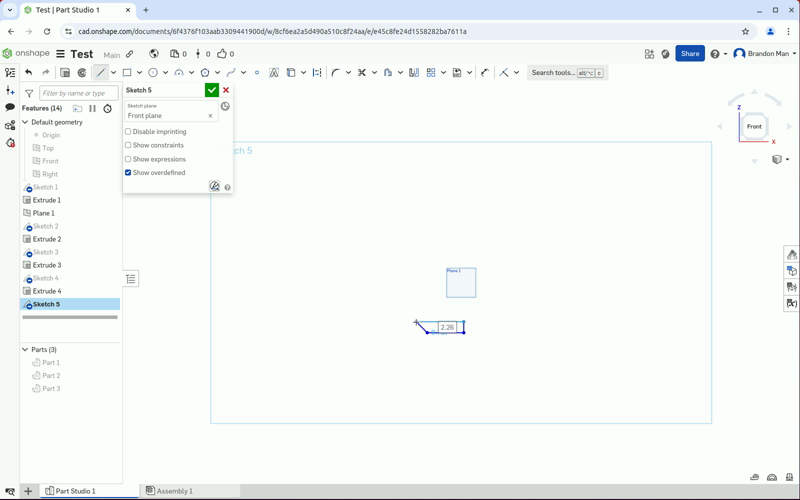
key(esc)
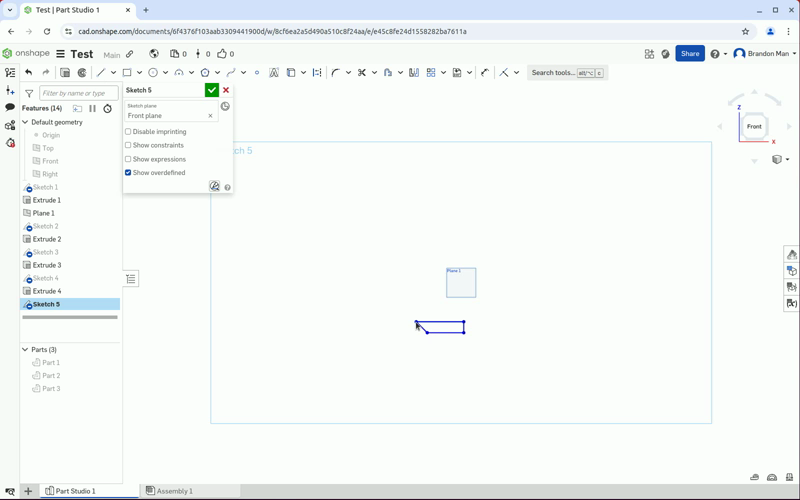
mouse_move(439, 324)
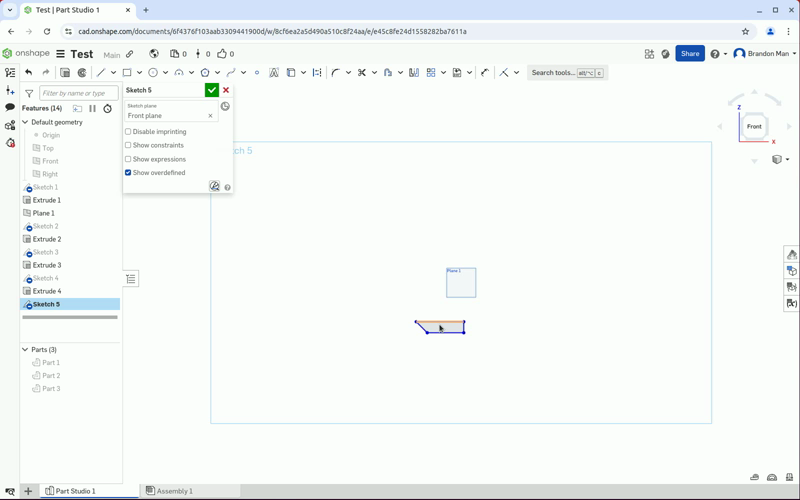
scroll(6)
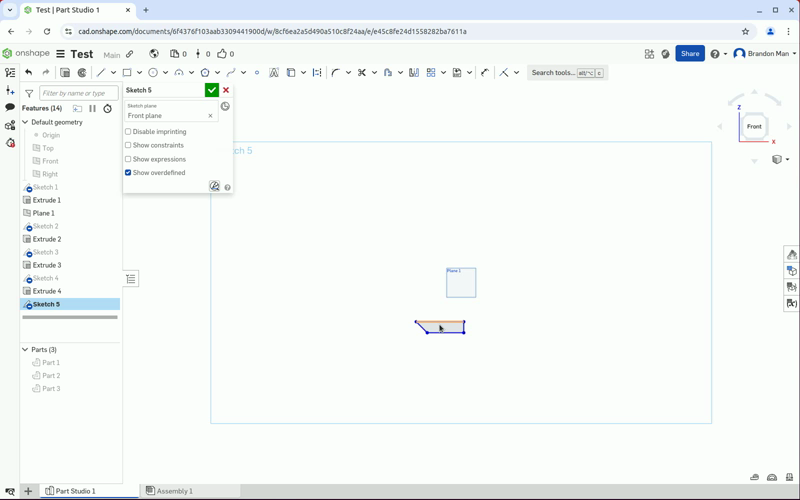
scroll(6)
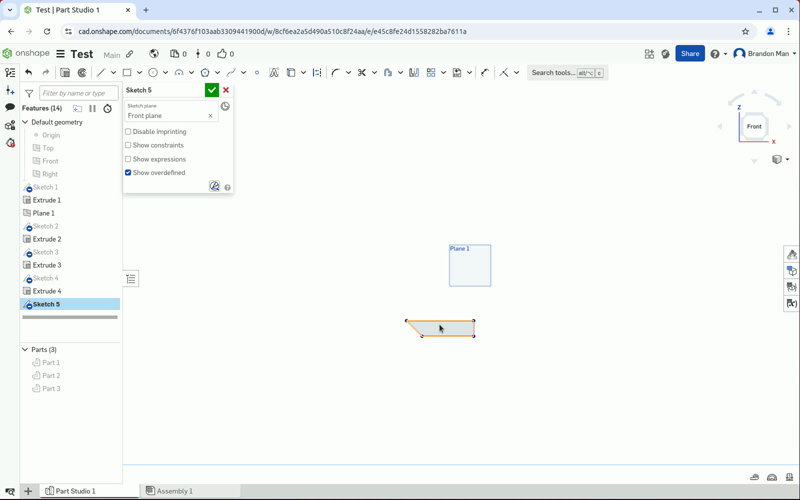
scroll(6)
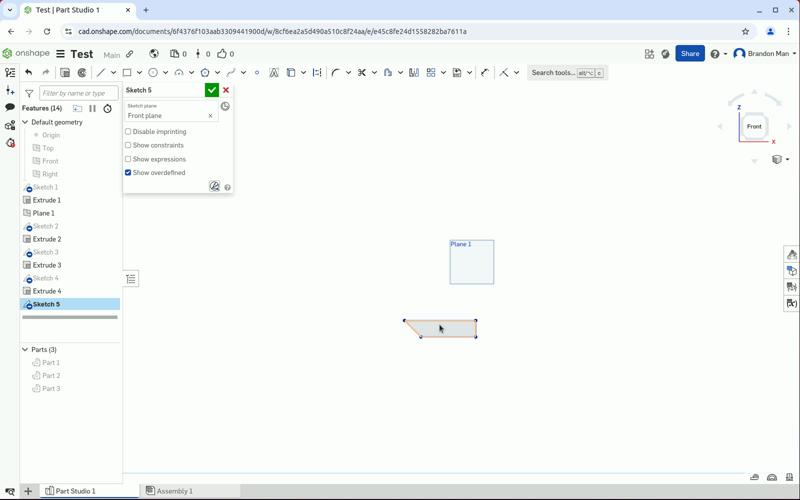
scroll(6)
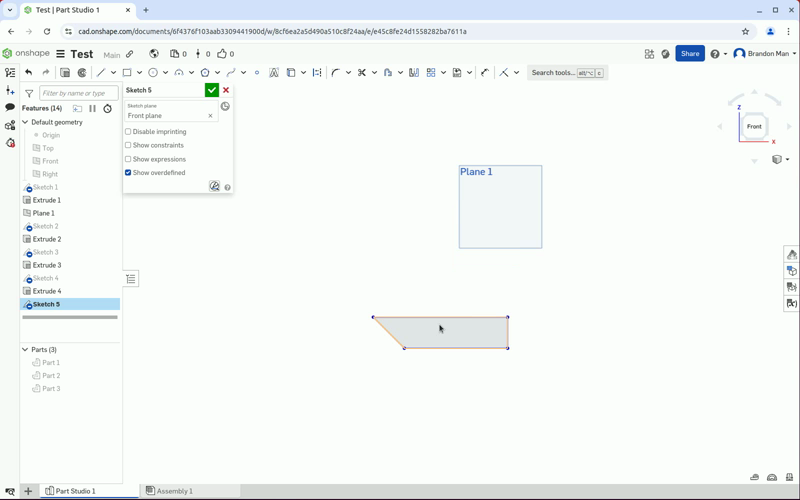
scroll(6)
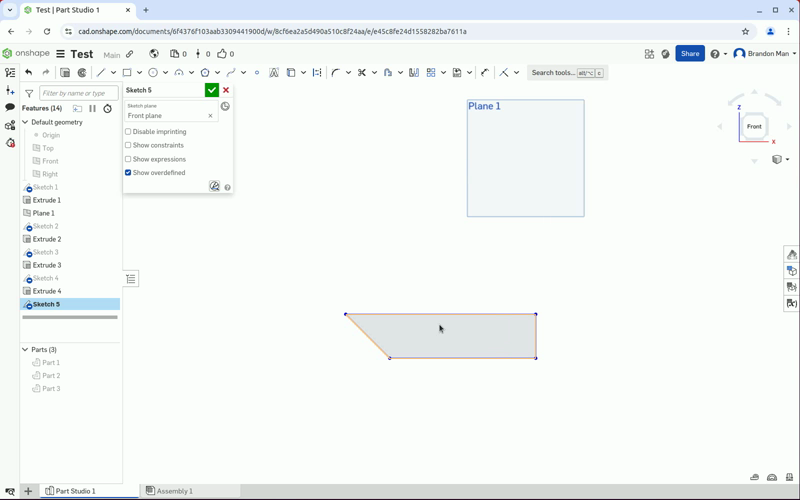
scroll(6)
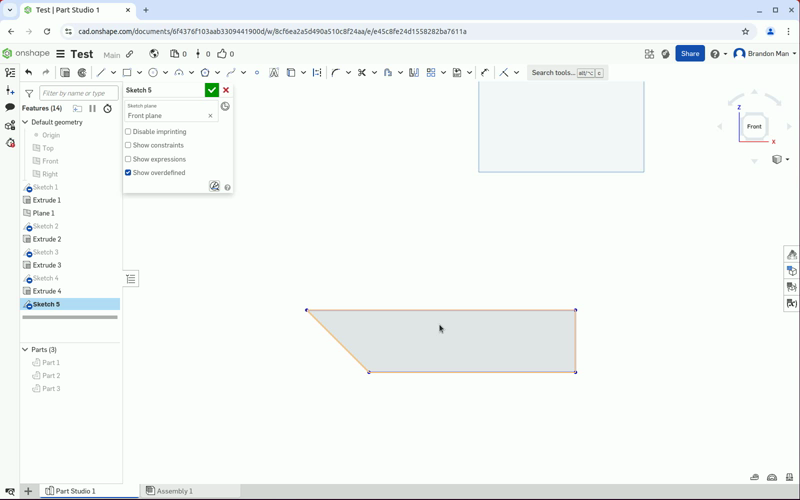
scroll(6)
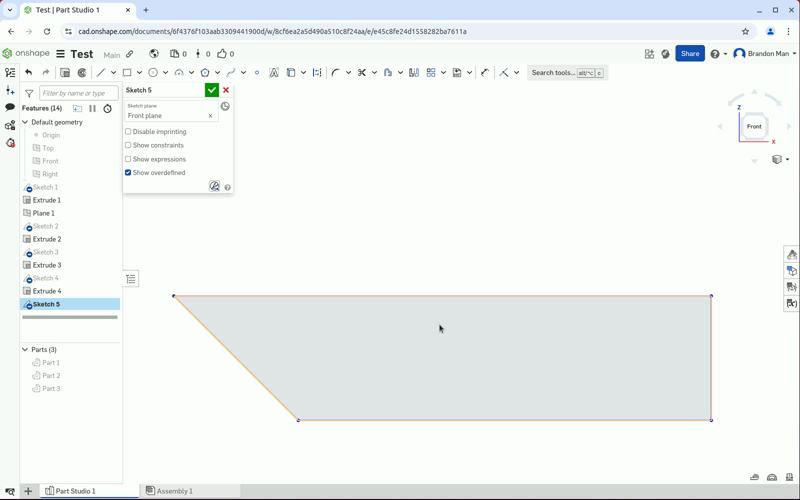
click(439, 324)
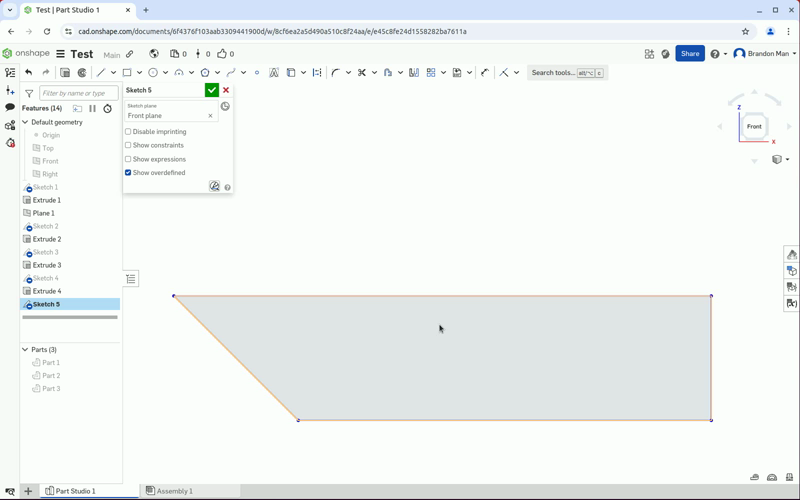
scroll(-6)
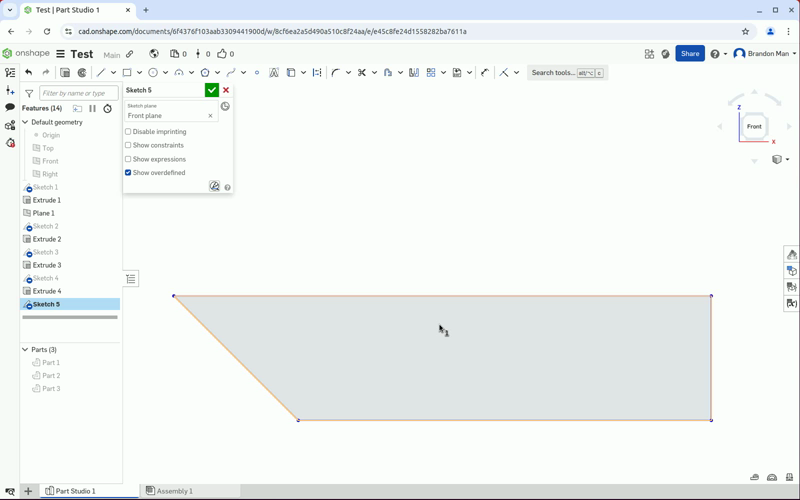
scroll(-6)
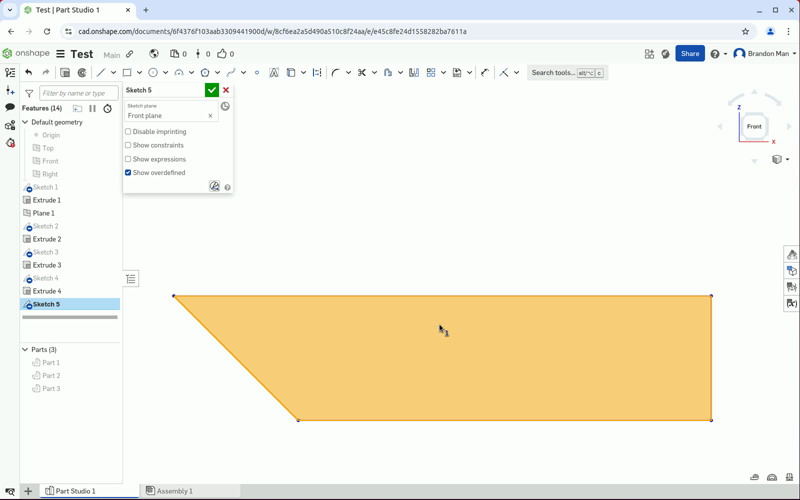
scroll(-6)
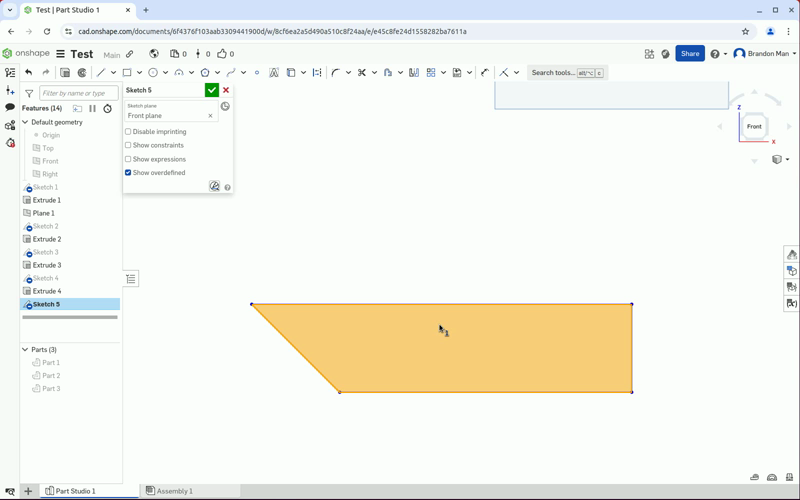
scroll(-6)
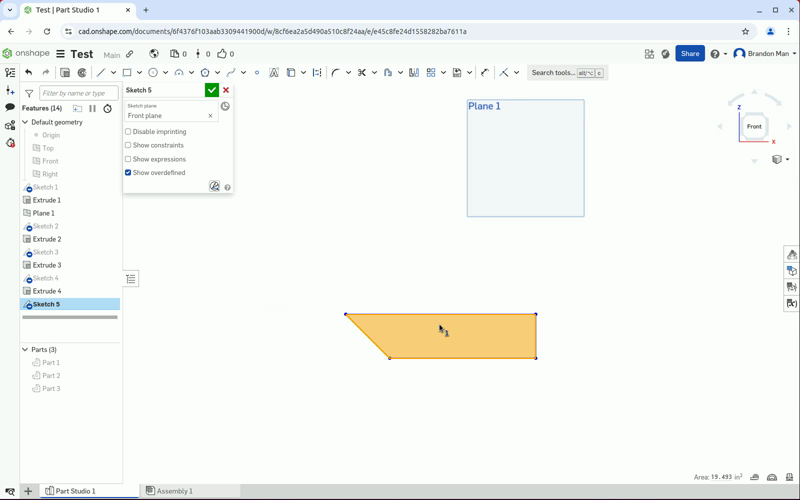
scroll(-6)
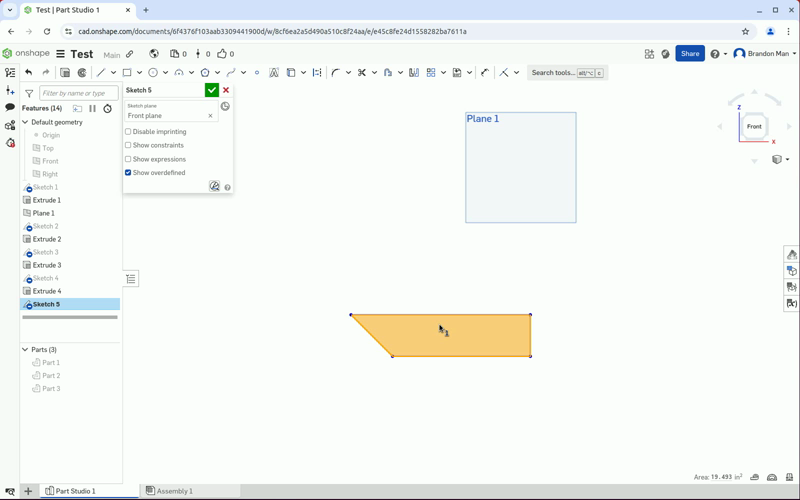
scroll(-6)
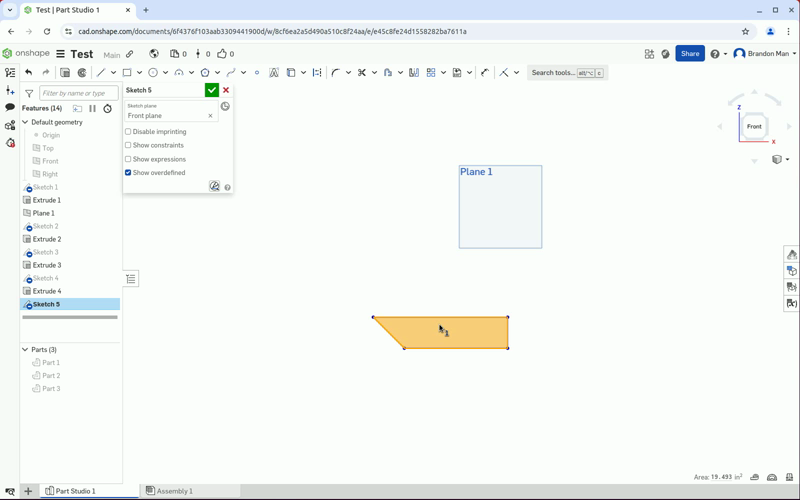
scroll(-6)
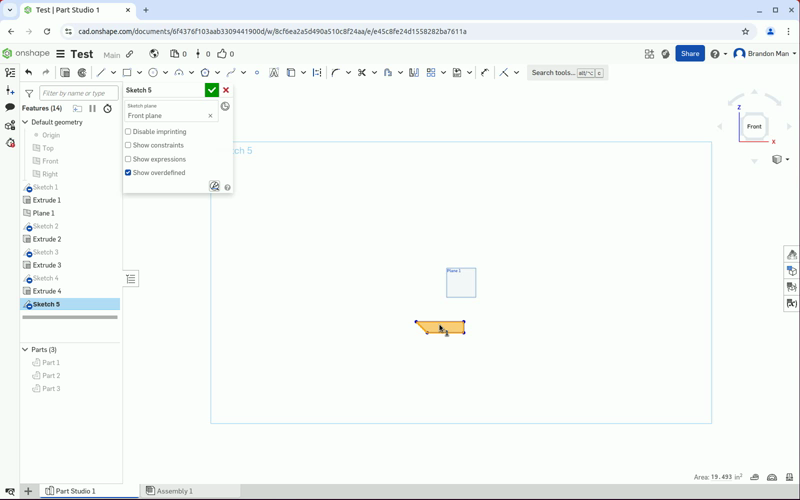
mouse_move(73, 352)
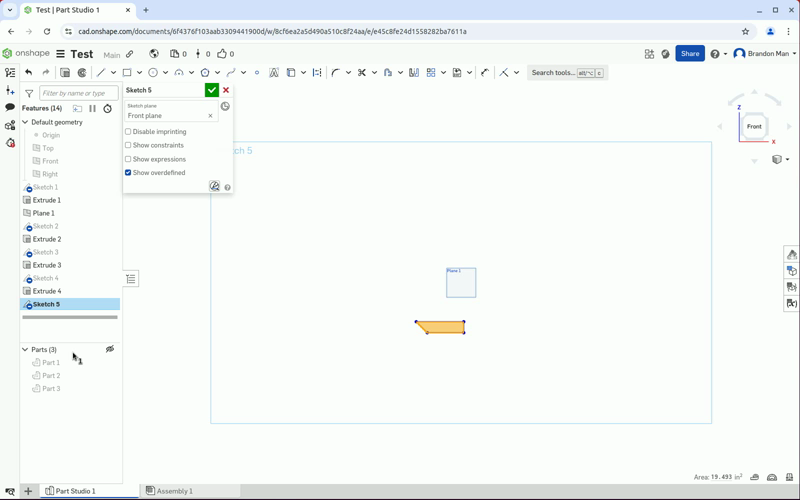
key(shift+y)
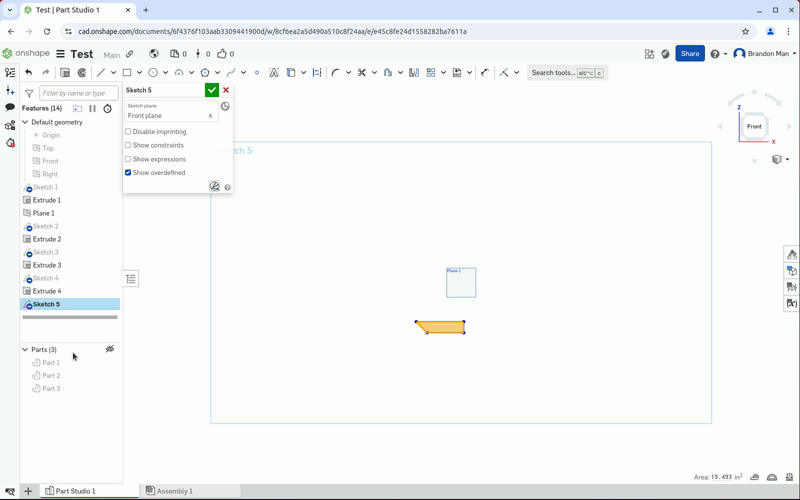
key(shift+e)
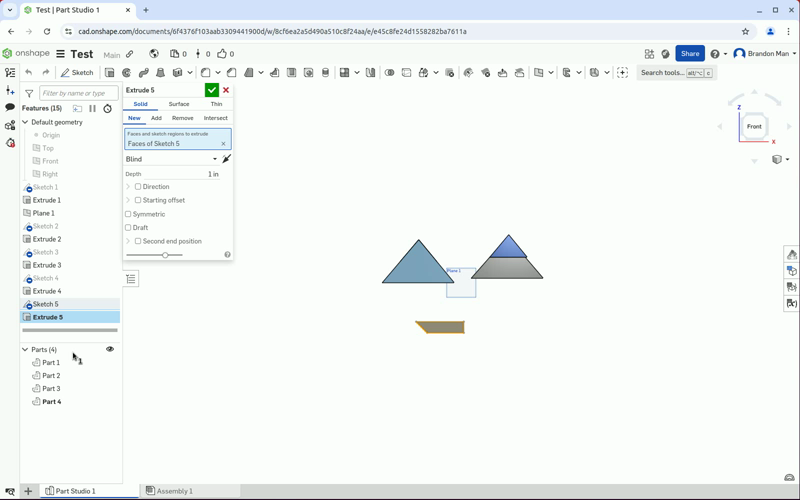
mouse_move(143, 106)
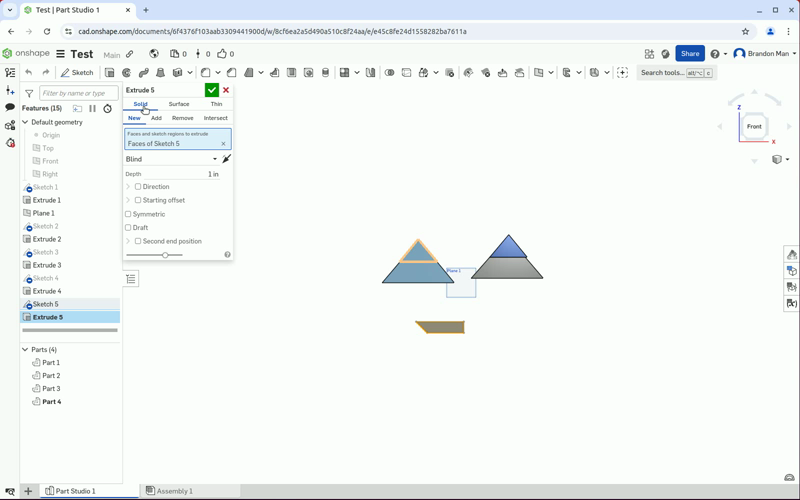
click(143, 106)
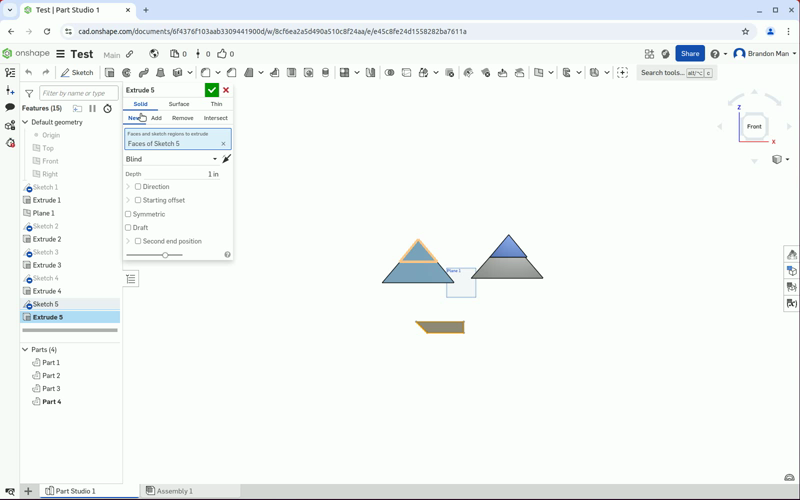
mouse_move(137, 120)
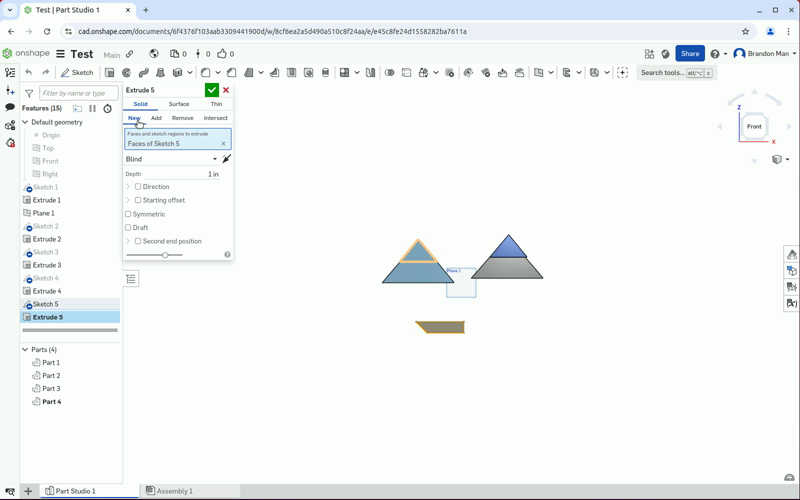
click(137, 120)
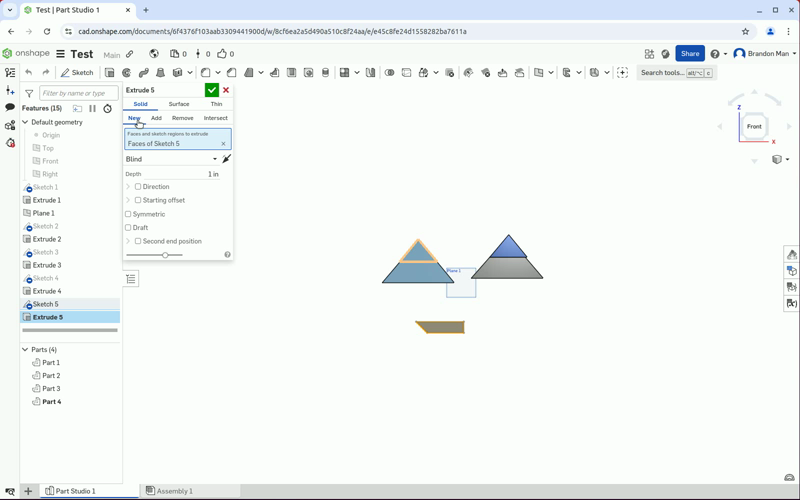
key(tab, 4)
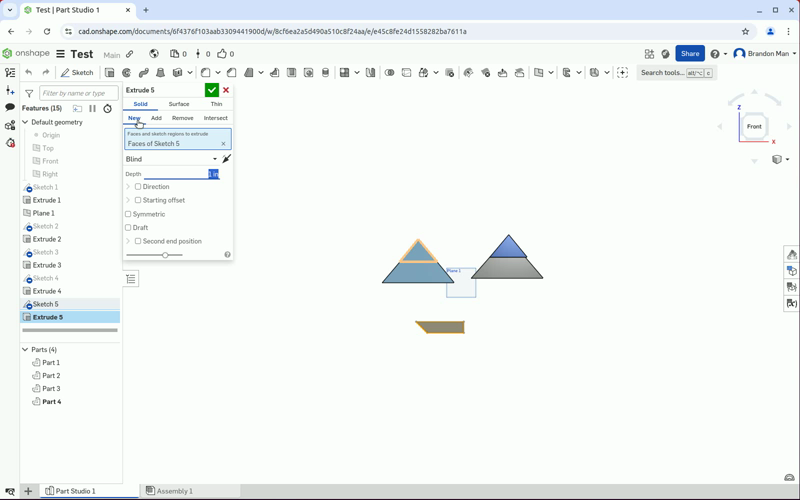
text(-2.889)
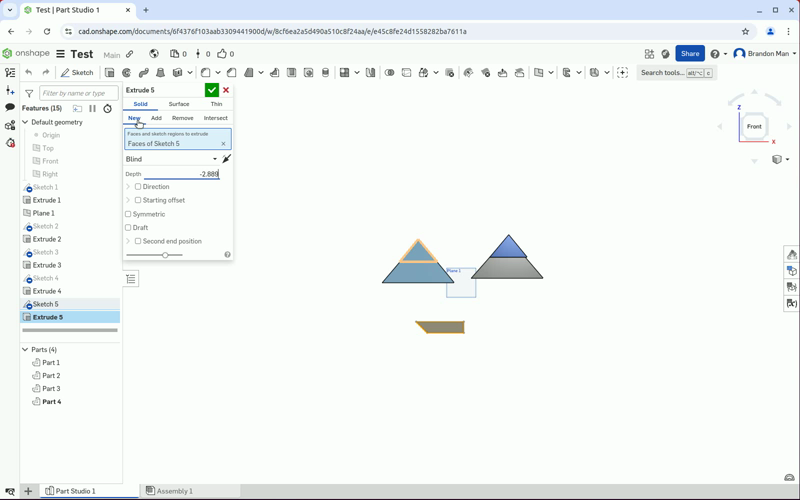
key(enter)
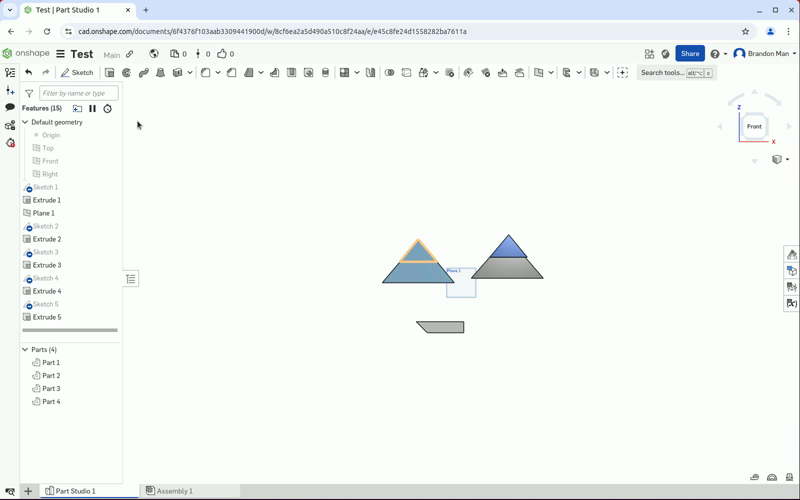
key(shift+h)
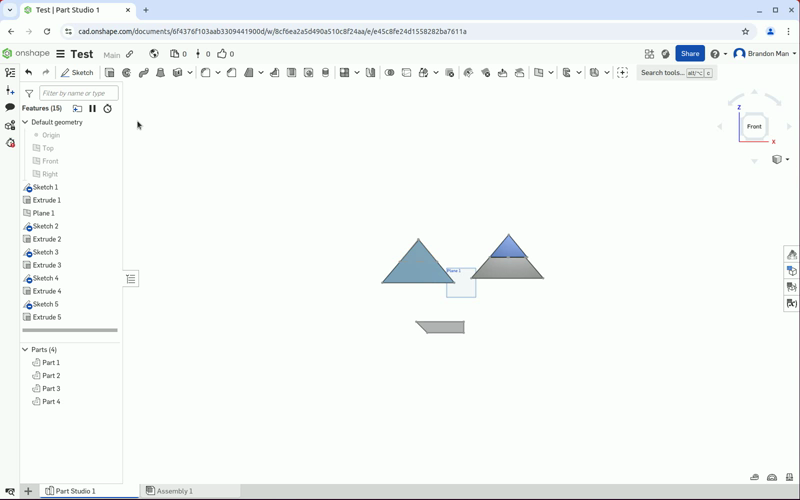
key(shift+h)
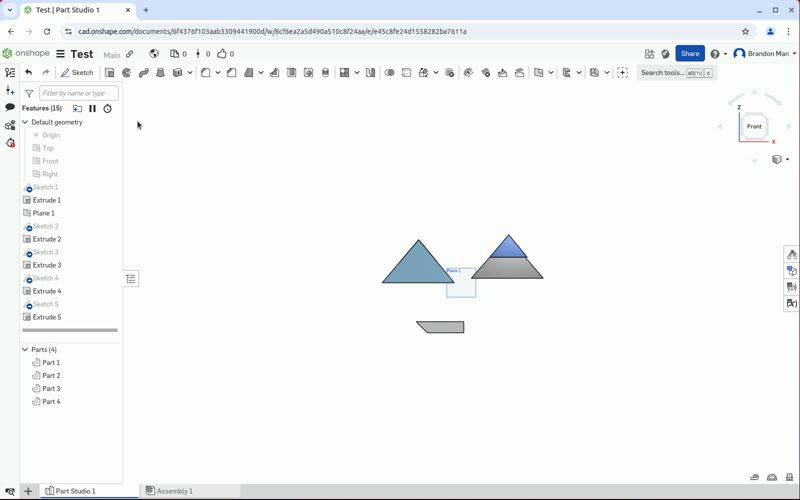
mouse_move(73, 189)
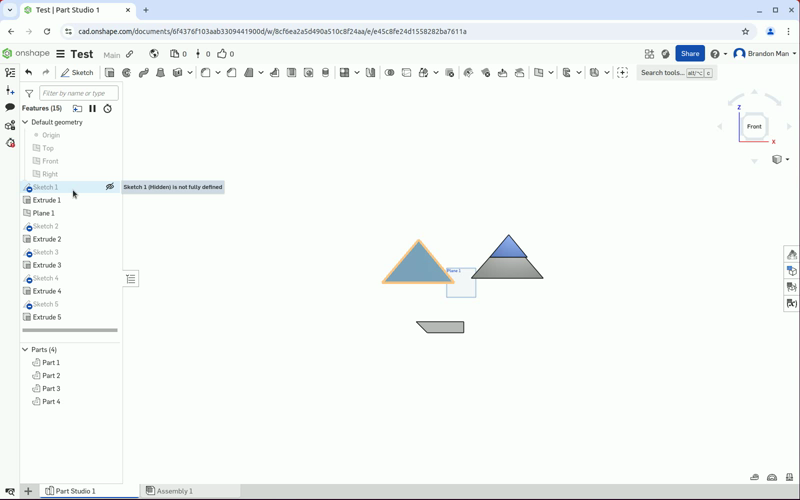
click(73, 189)
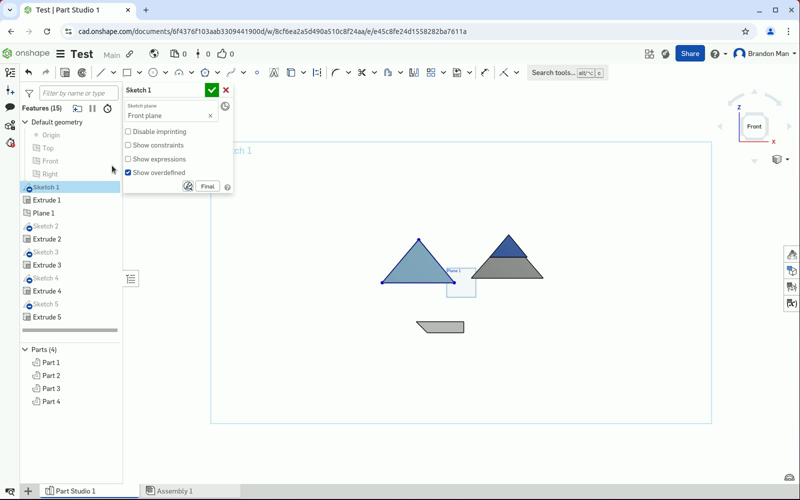
mouse_move(229, 92)
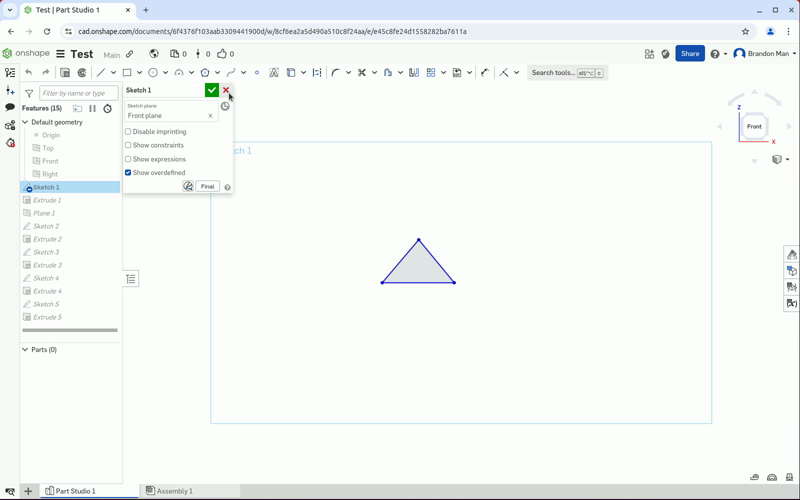
click(229, 92)
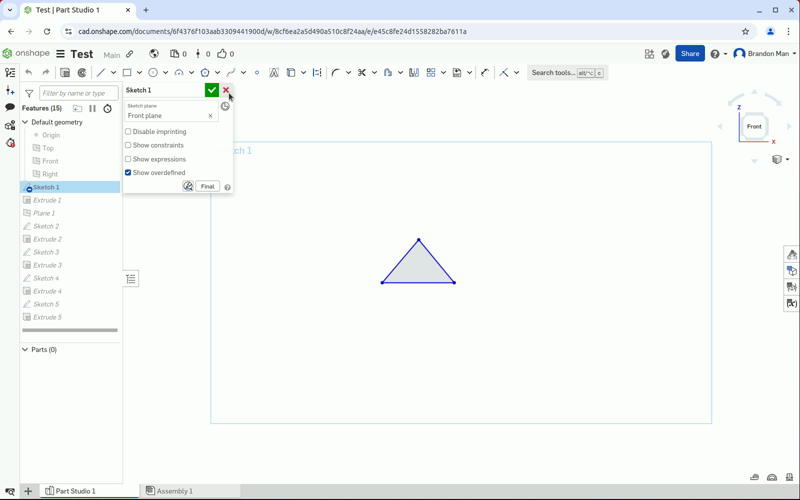
key(shift+s)
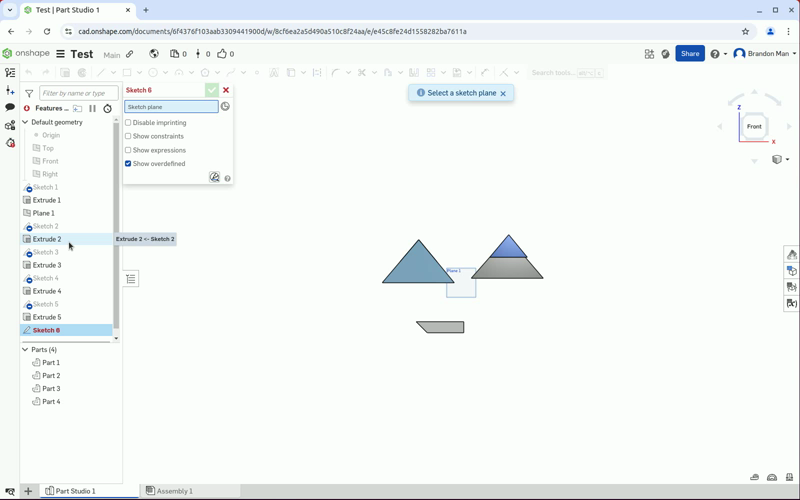
scroll(3)
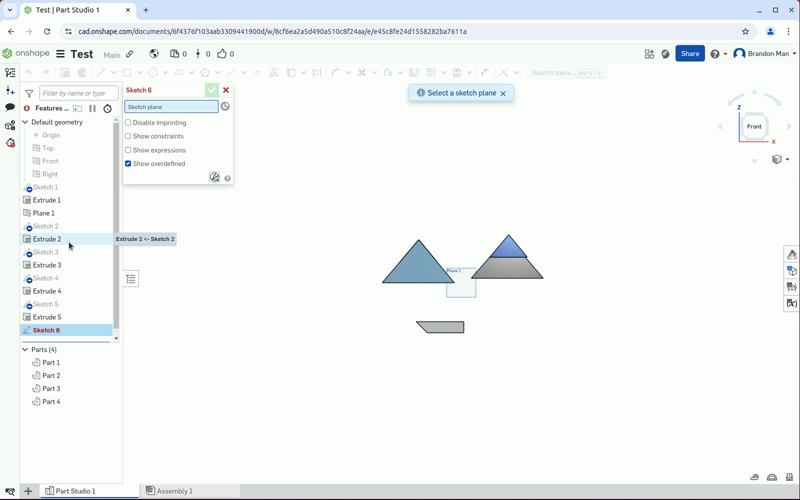
mouse_move(69, 163)
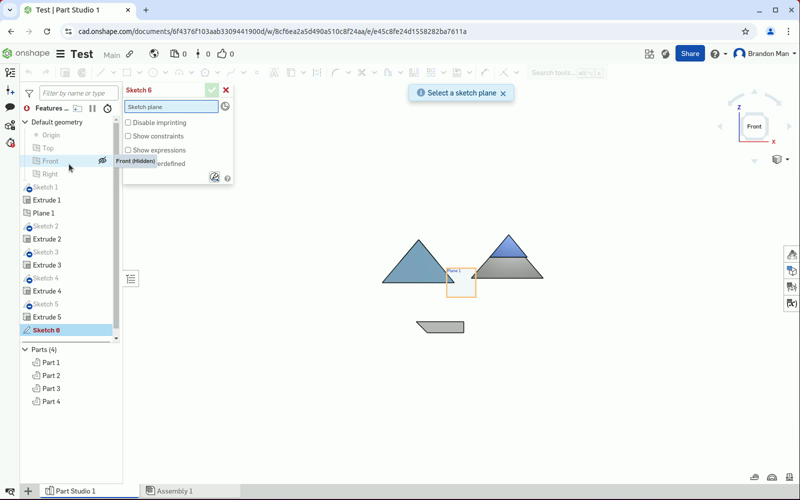
click(69, 163)
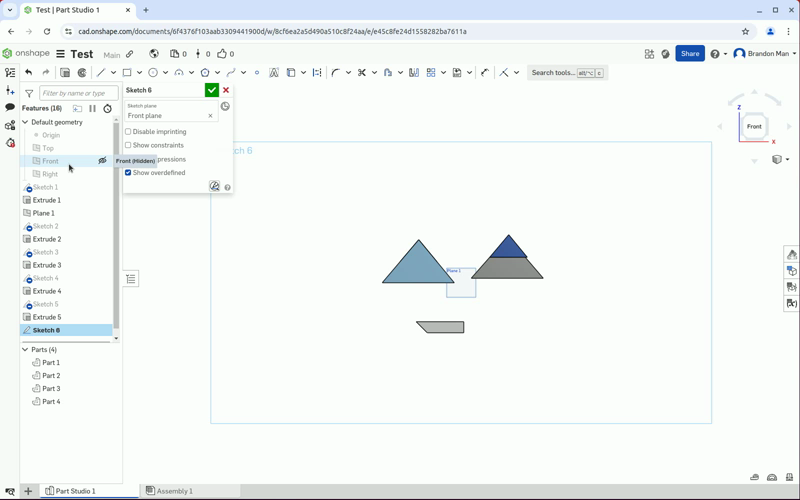
mouse_move(73, 352)
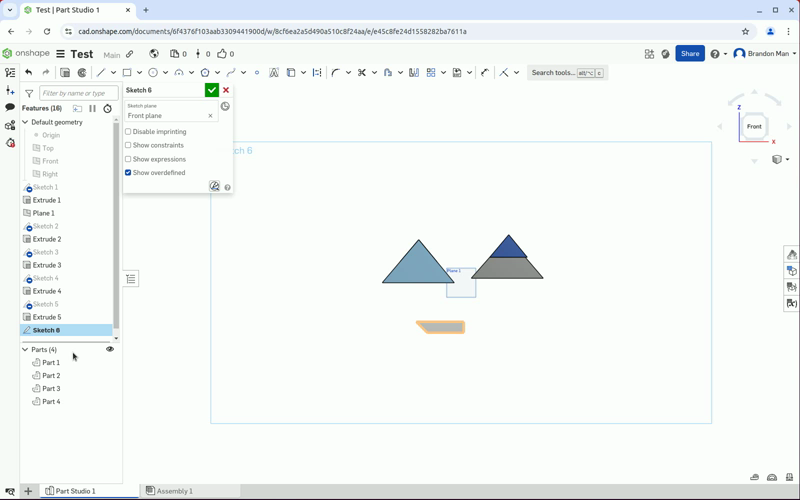
key(y)
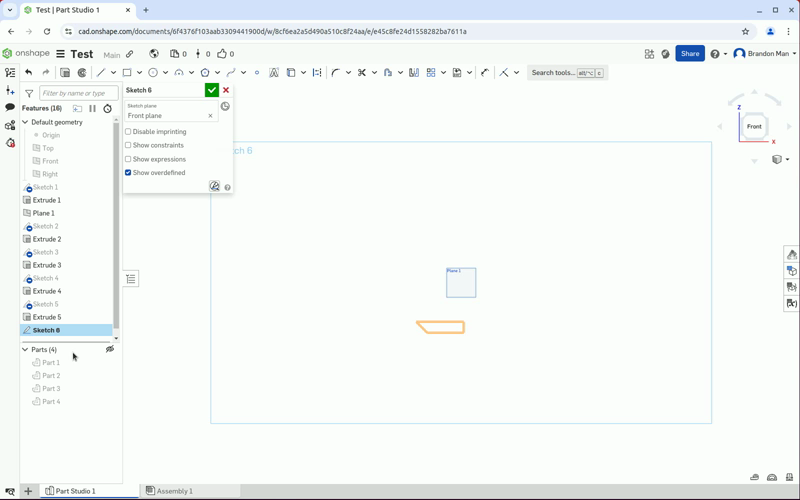
key(l)
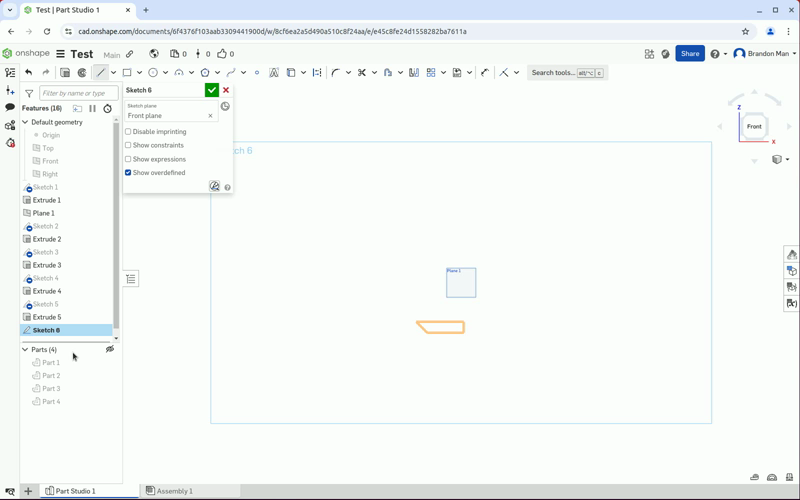
key_down(shift)
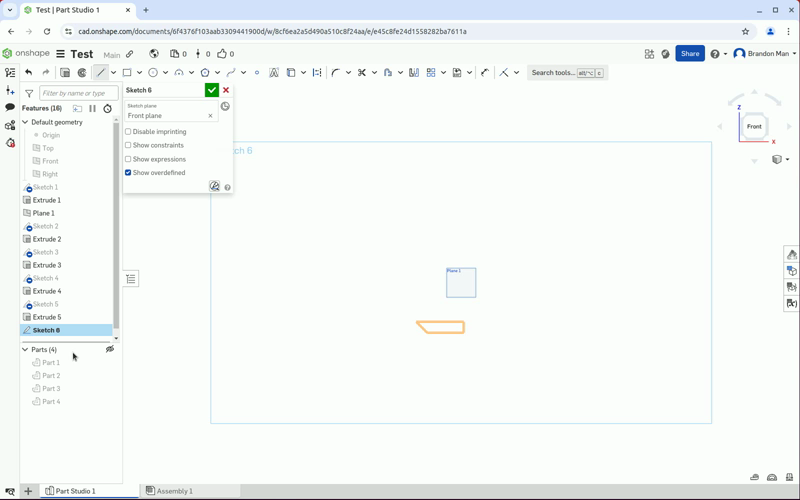
mouse_move(426, 346)
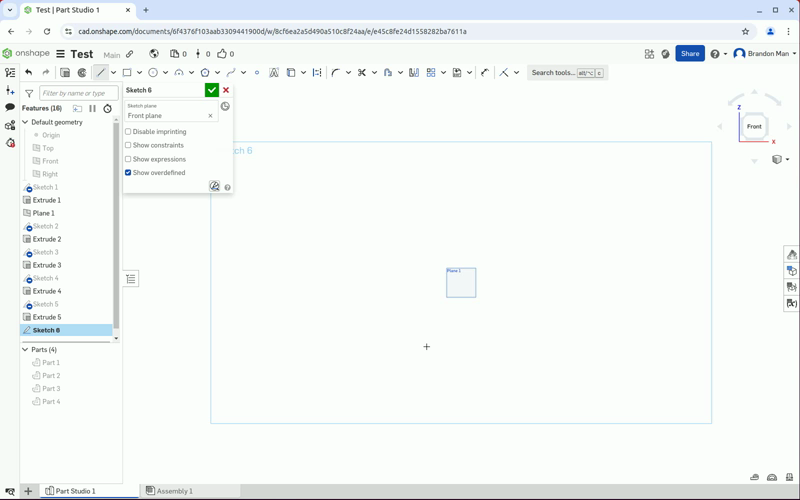
click(426, 346)
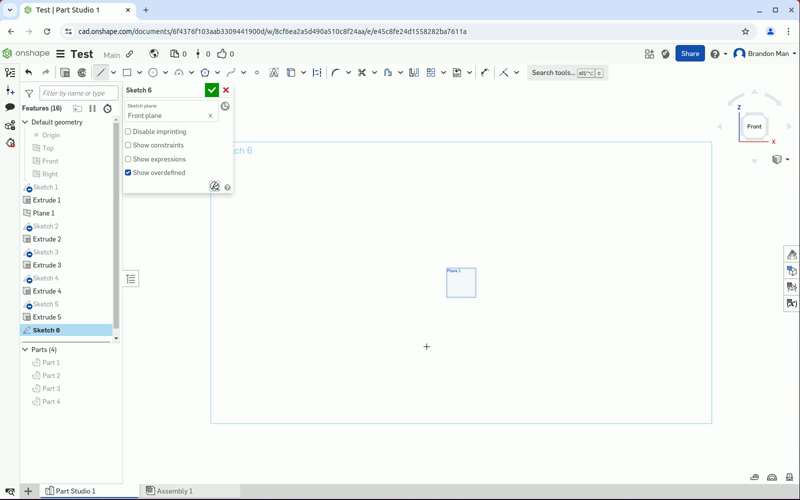
key_up(shift)
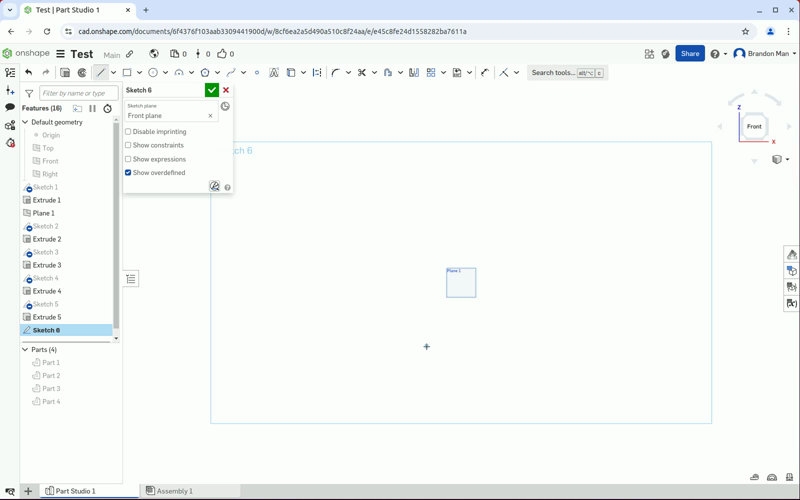
key_down(shift)
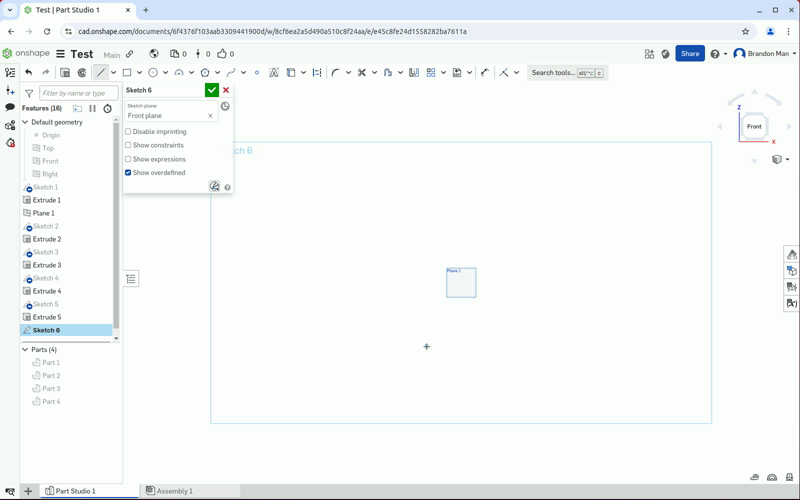
mouse_move(456, 346)
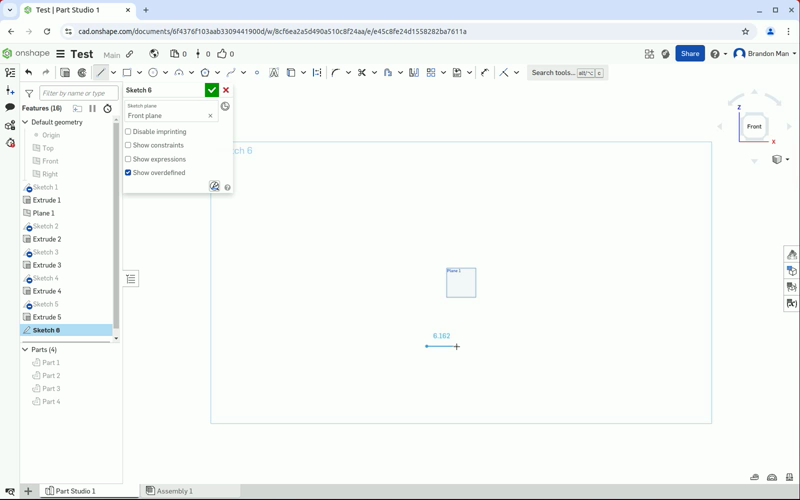
mouse_move(463, 346)
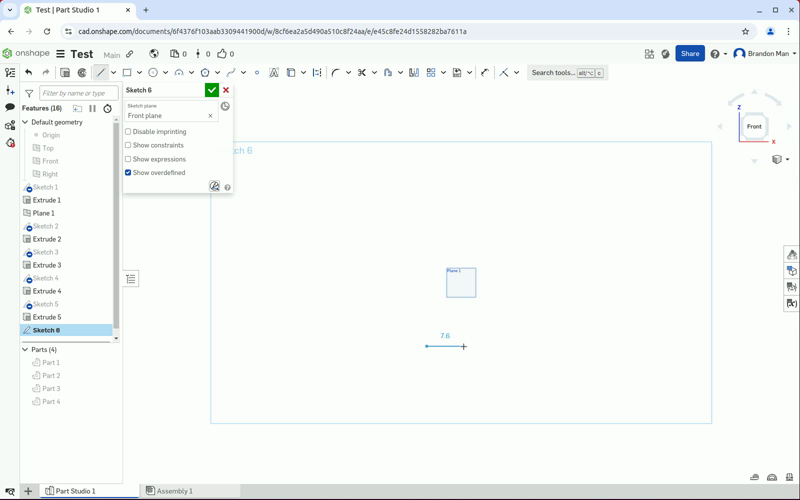
click(463, 346)
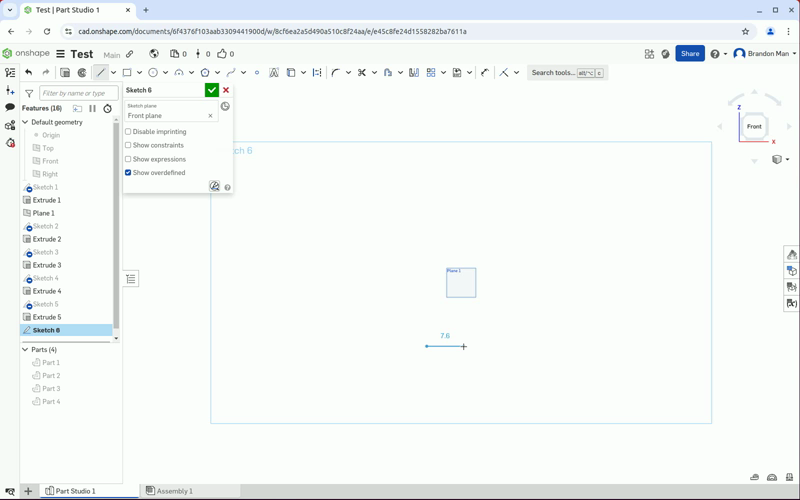
key_up(shift)
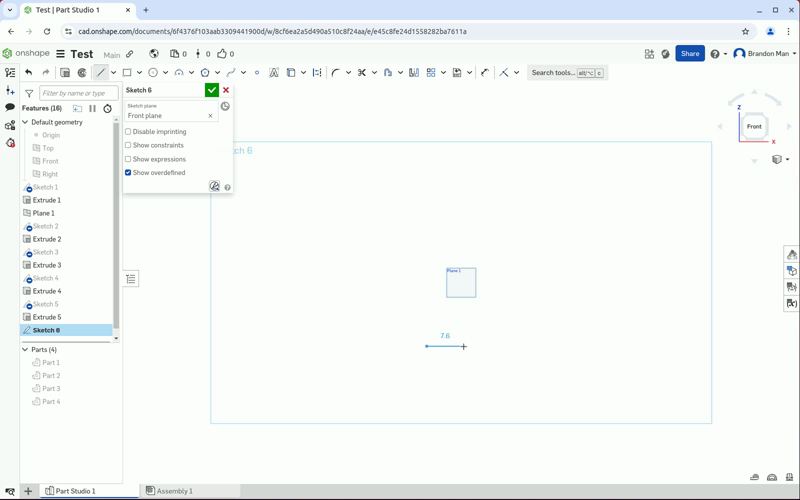
key_down(shift)
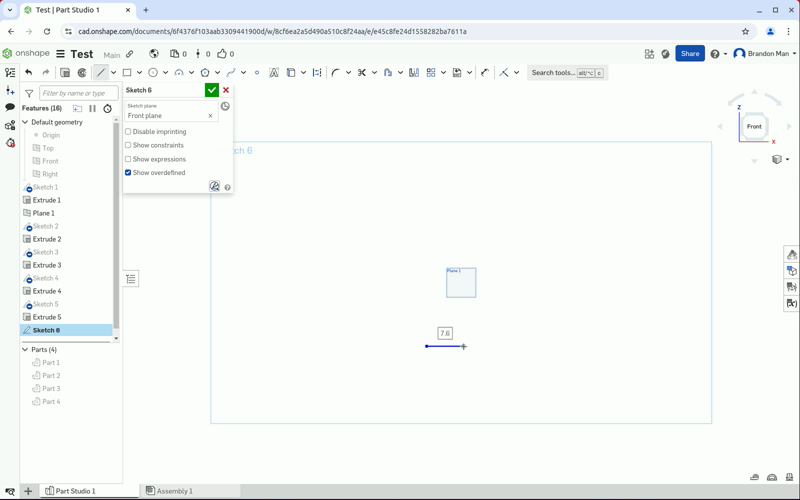
mouse_move(493, 346)
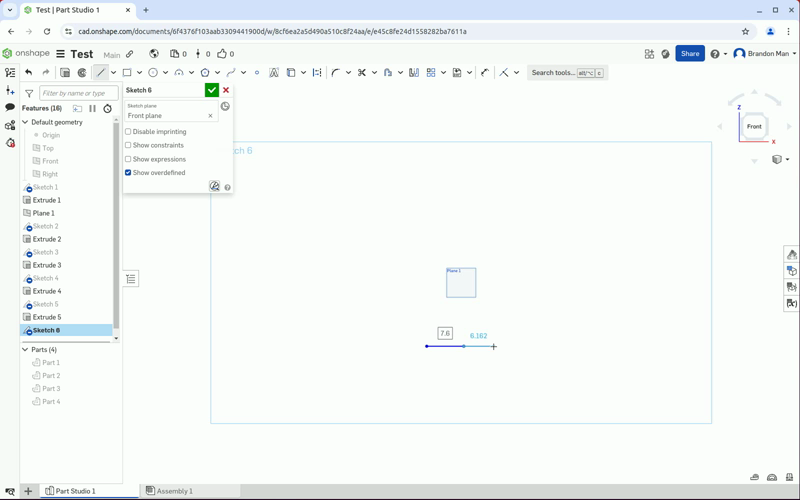
mouse_move(463, 331)
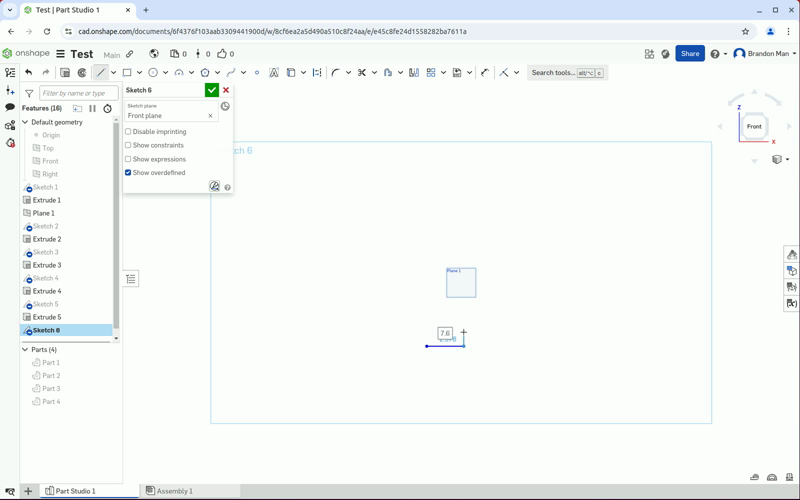
click(463, 331)
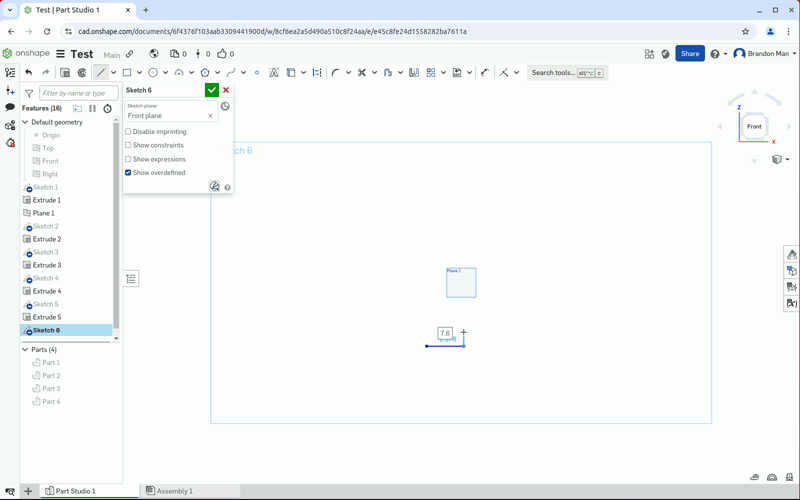
key_up(shift)
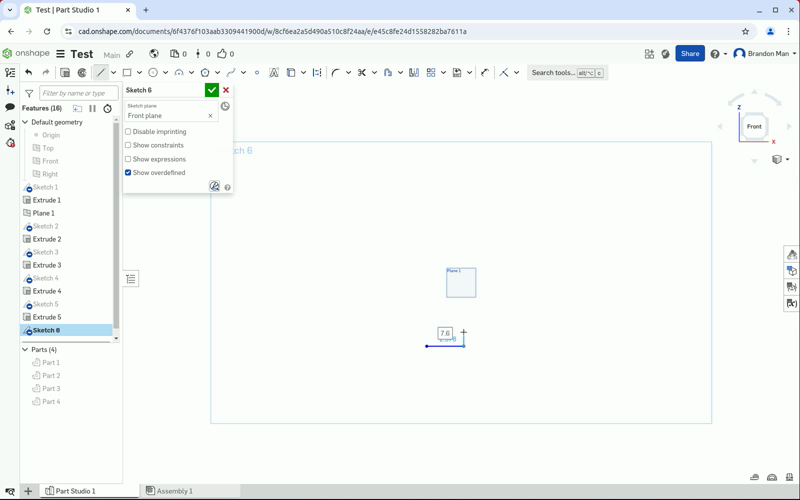
key_down(shift)
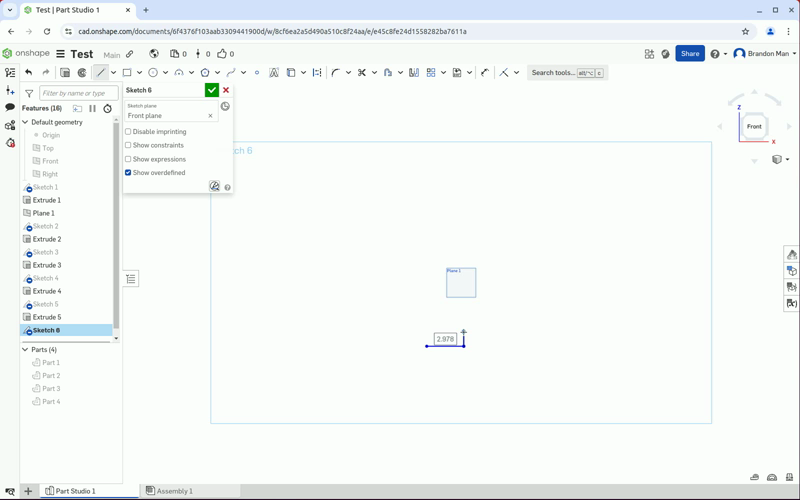
mouse_move(493, 331)
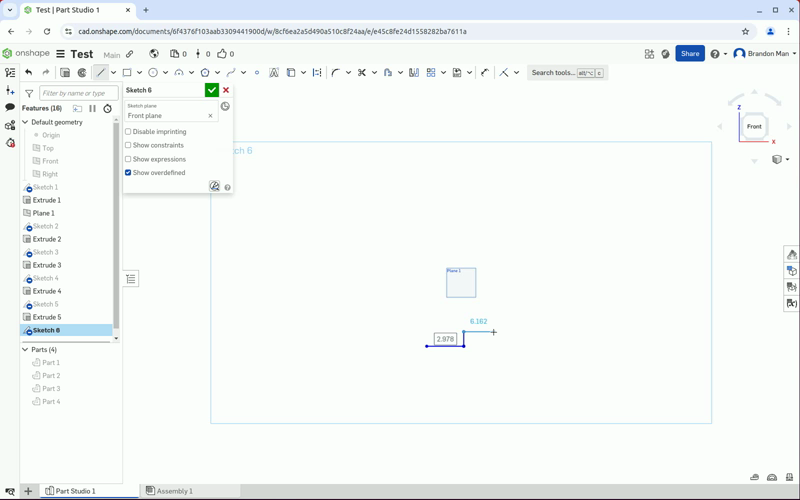
mouse_move(426, 331)
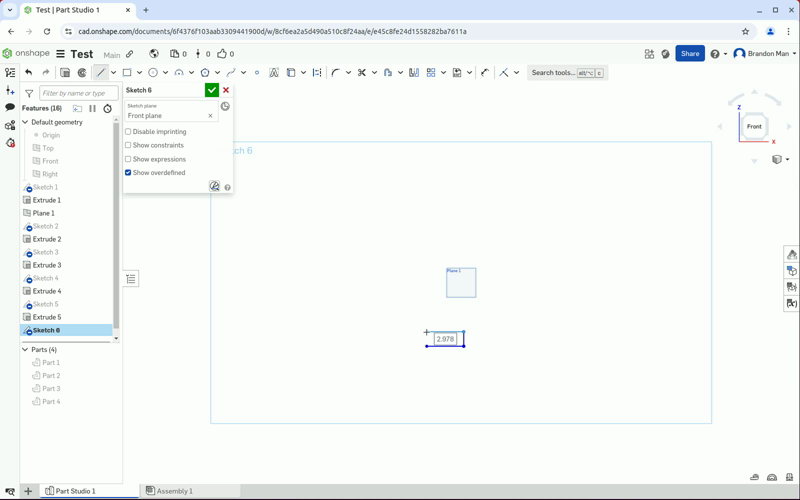
click(426, 331)
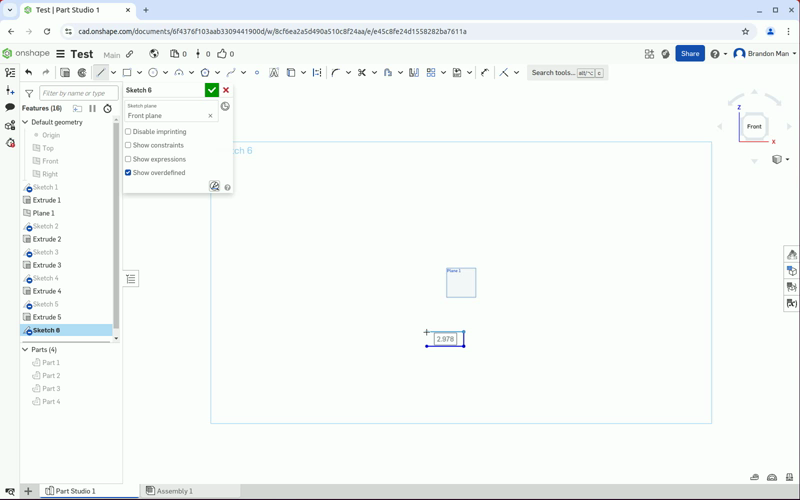
key_up(shift)
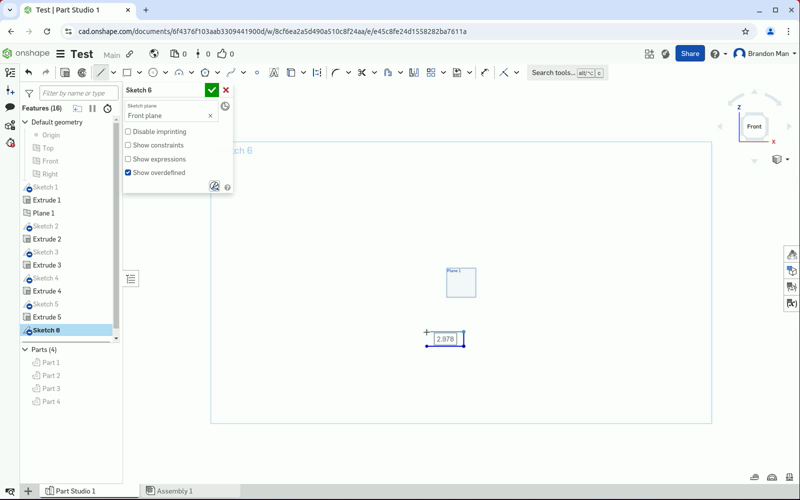
mouse_move(456, 331)
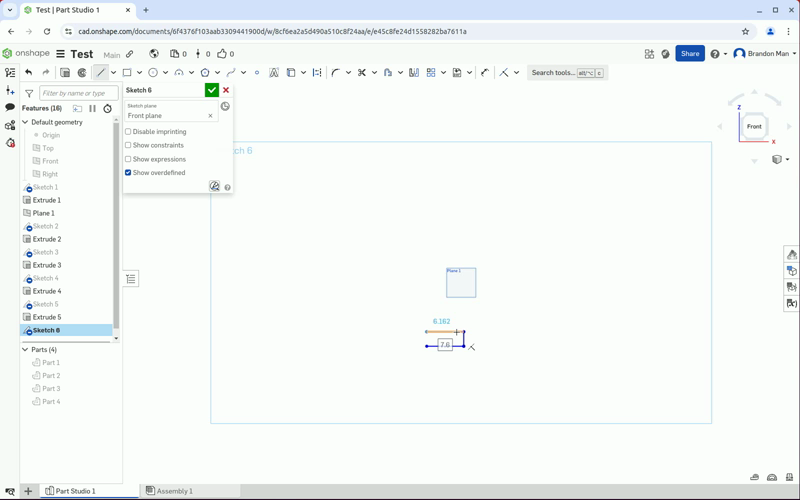
key_down(shift)
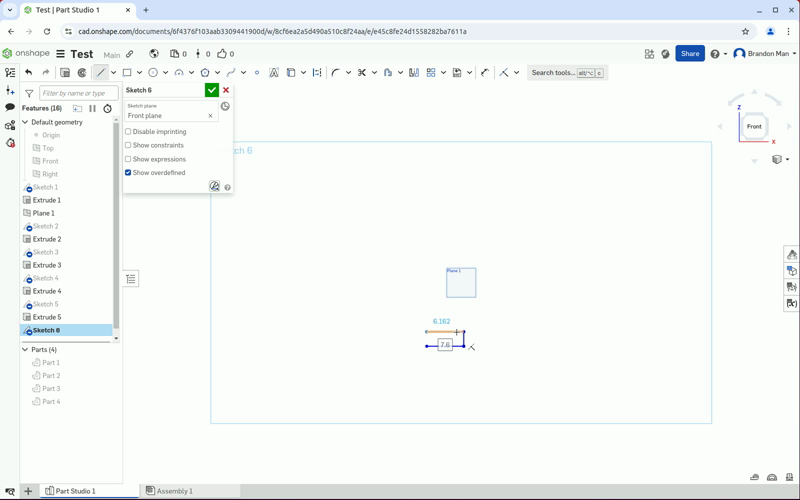
mouse_move(426, 346)
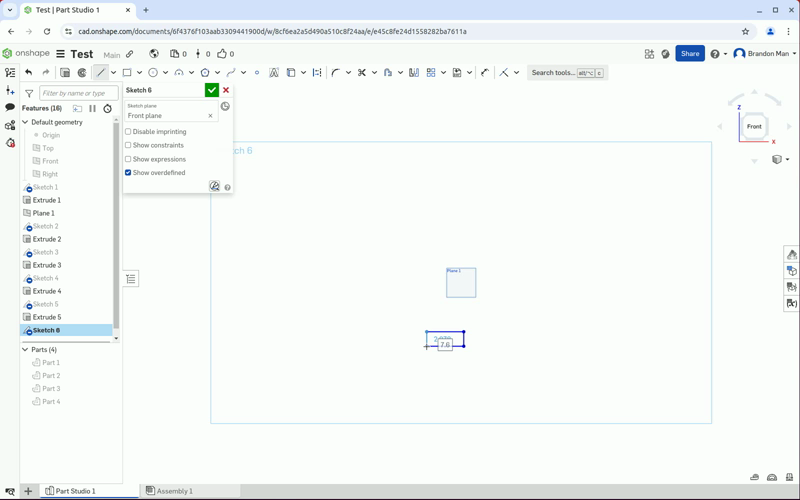
key_up(shift)
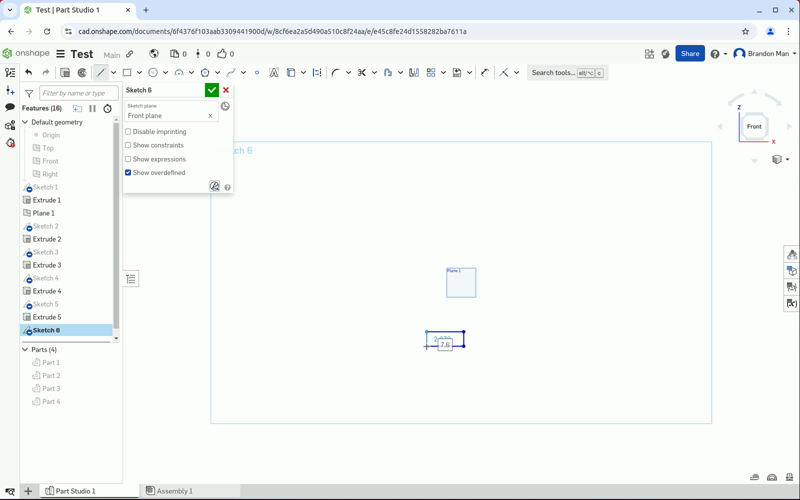
click(426, 346)
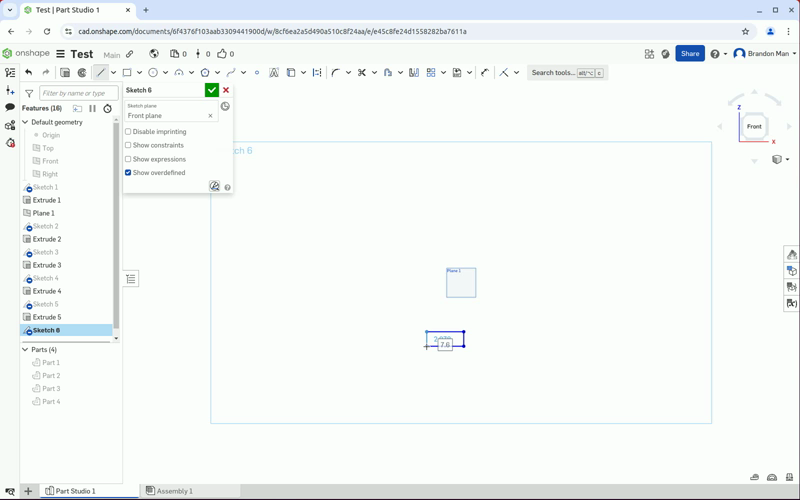
key(esc)
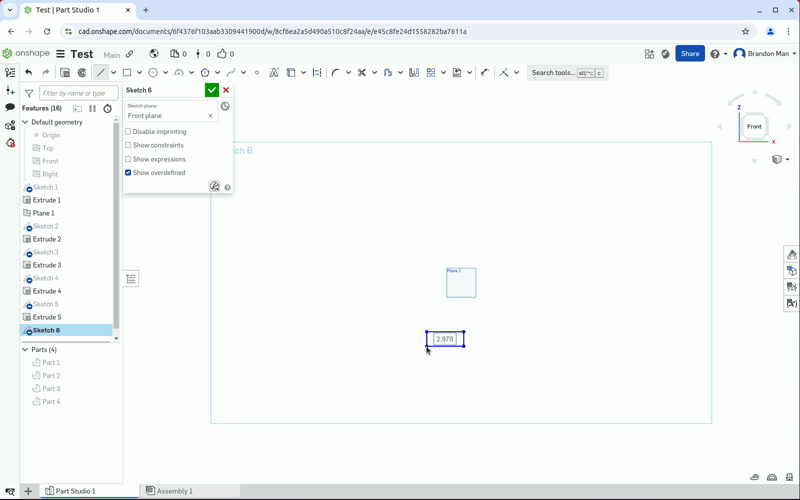
mouse_move(451, 333)
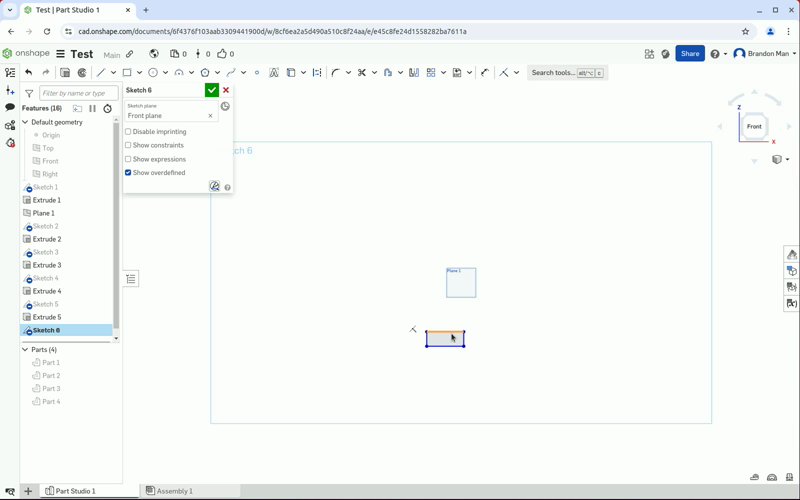
scroll(6)
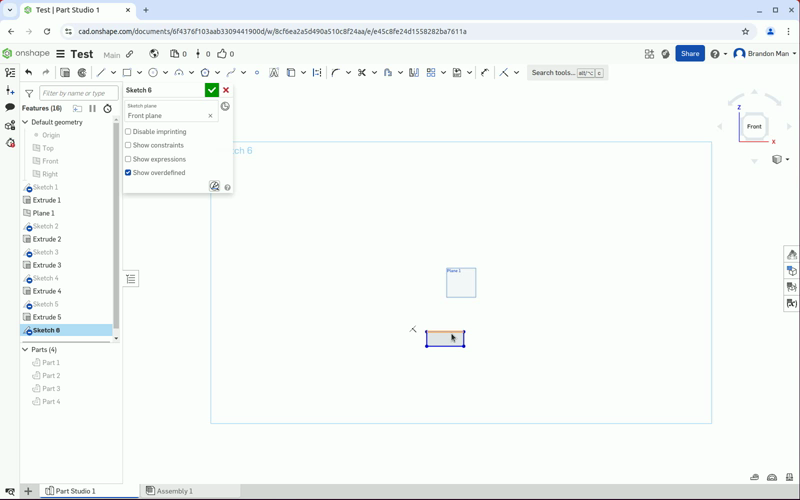
scroll(6)
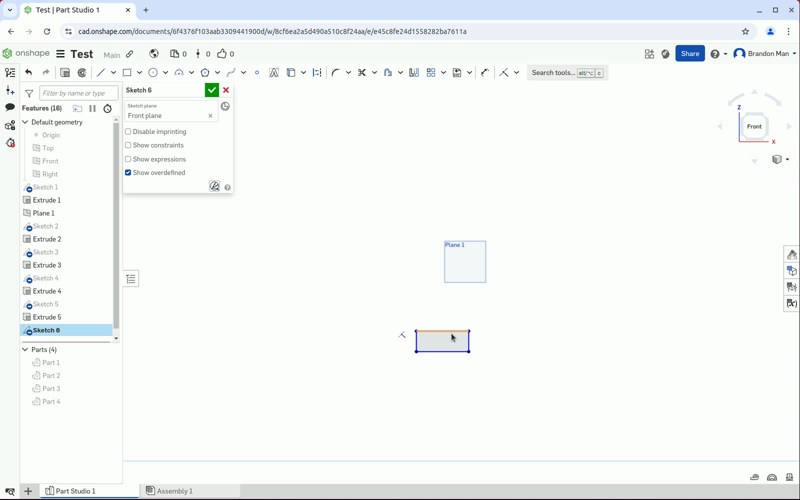
scroll(6)
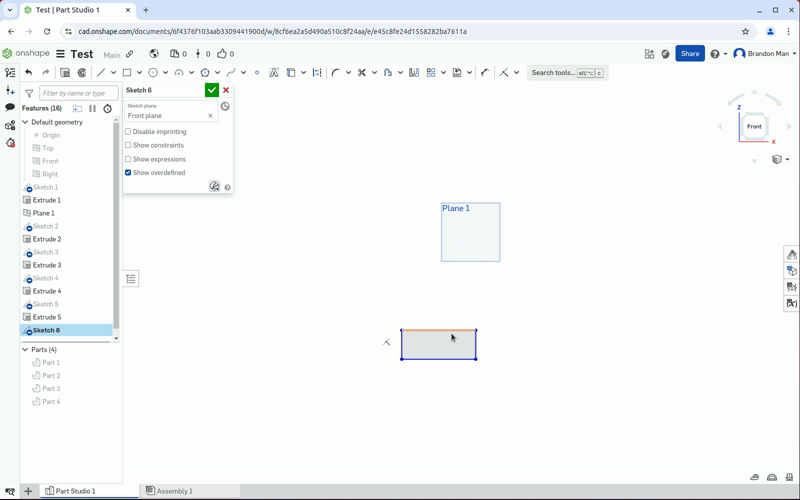
scroll(6)
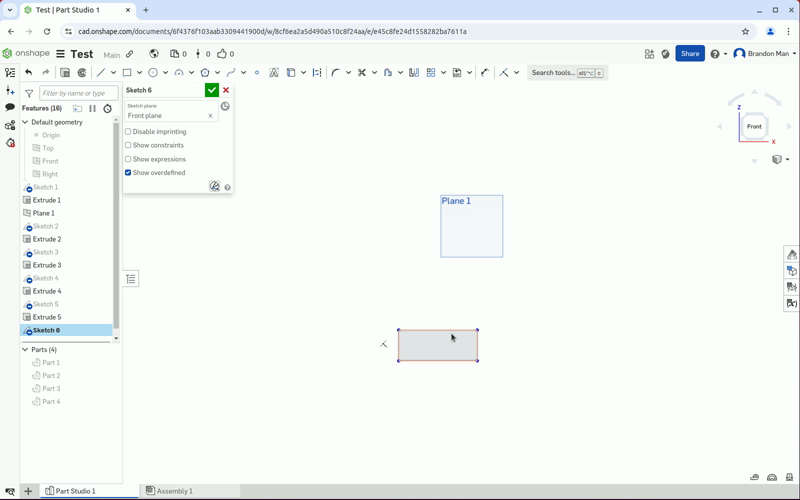
scroll(6)
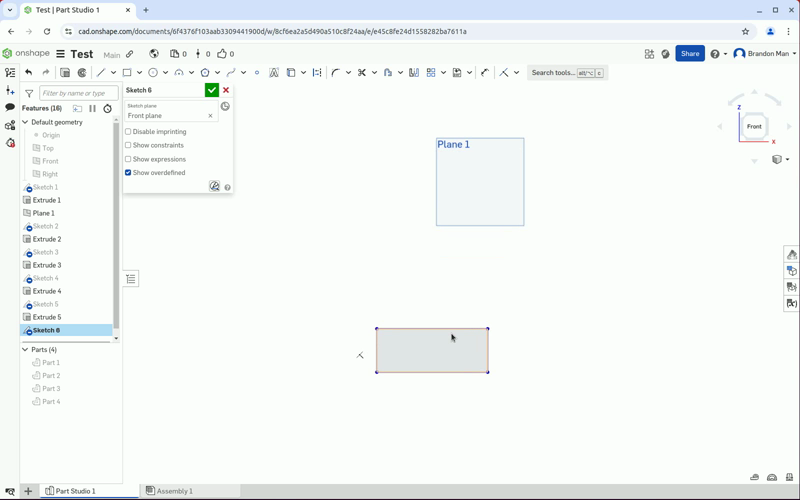
scroll(6)
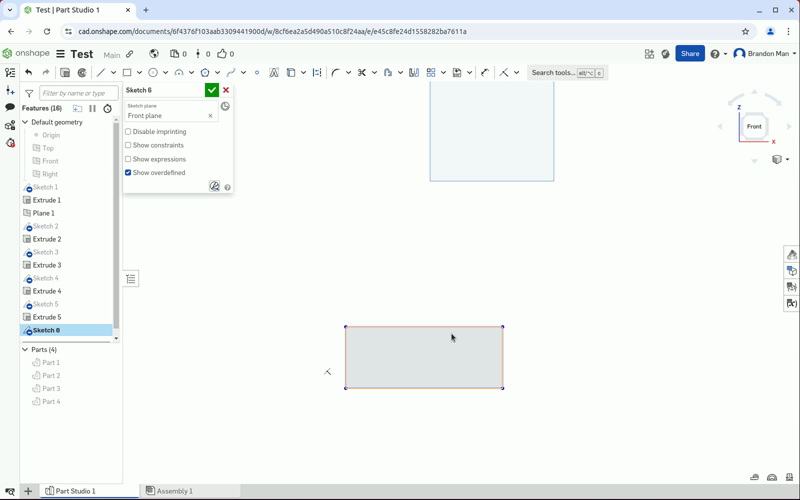
scroll(6)
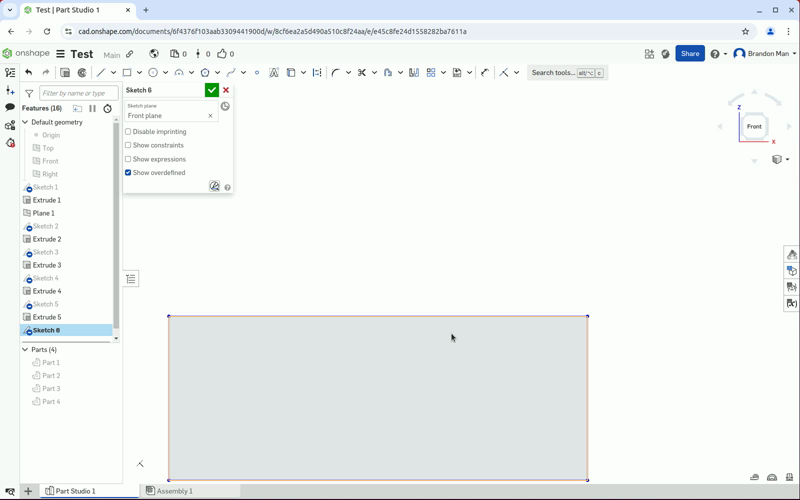
click(451, 333)
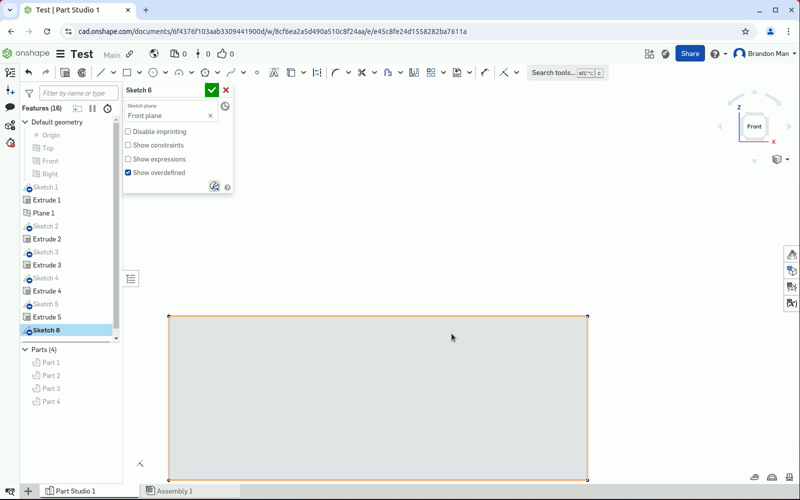
scroll(-6)
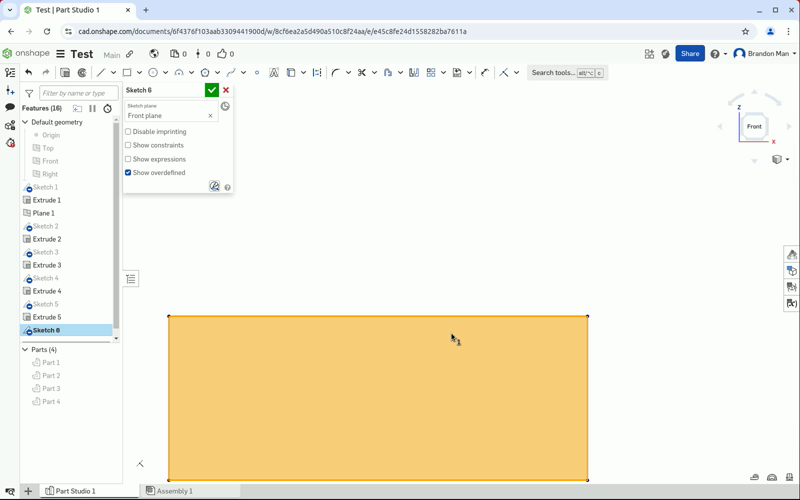
scroll(-6)
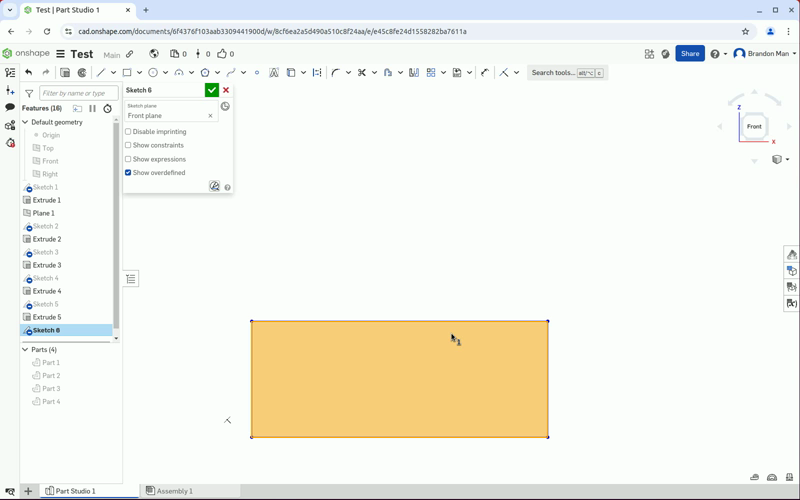
scroll(-6)
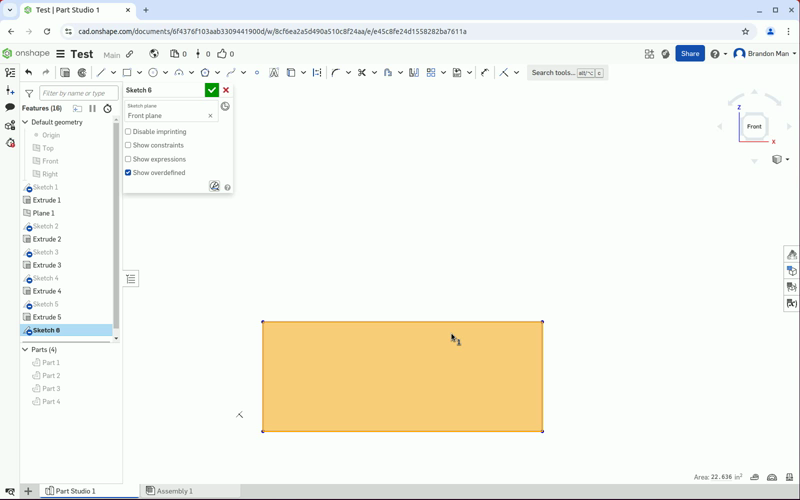
scroll(-6)
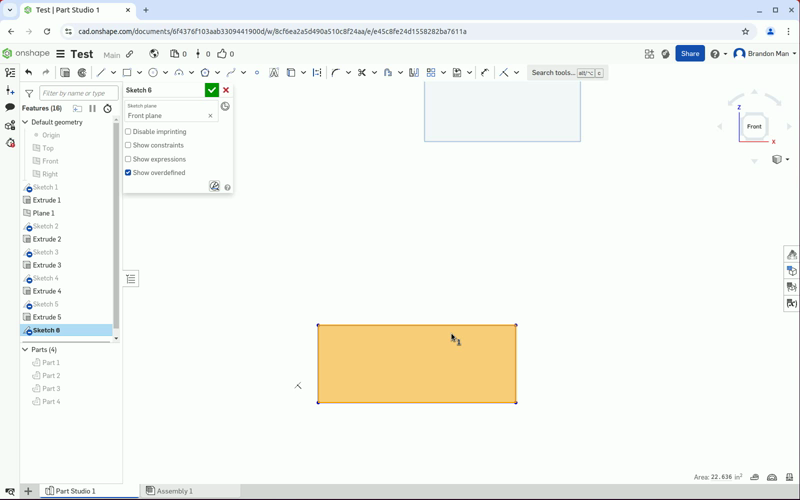
scroll(-6)
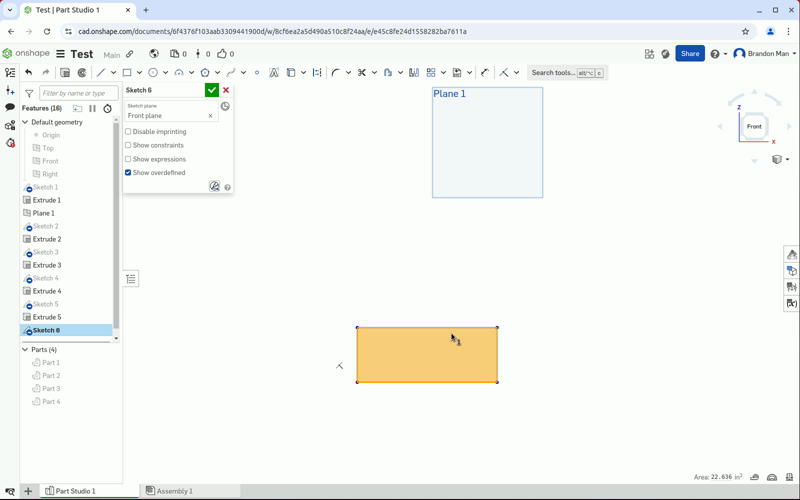
scroll(-6)
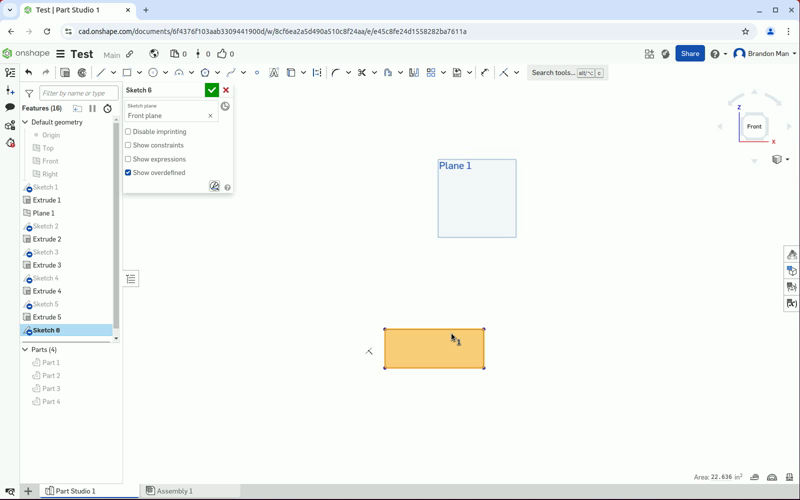
scroll(-6)
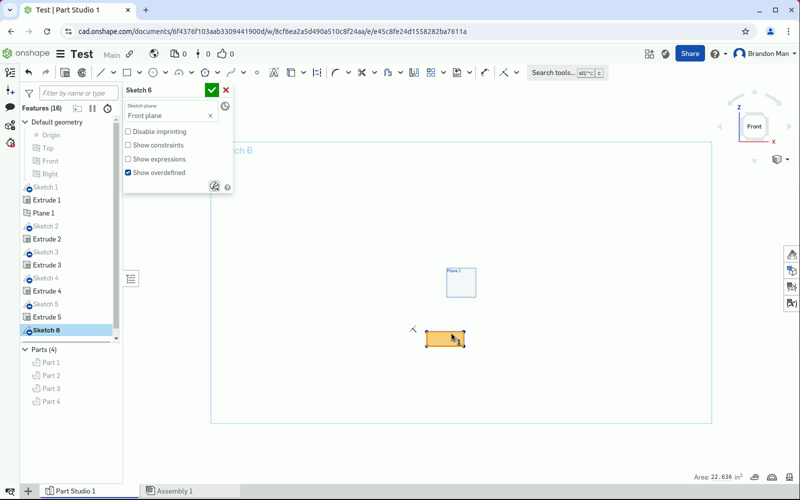
mouse_move(73, 352)
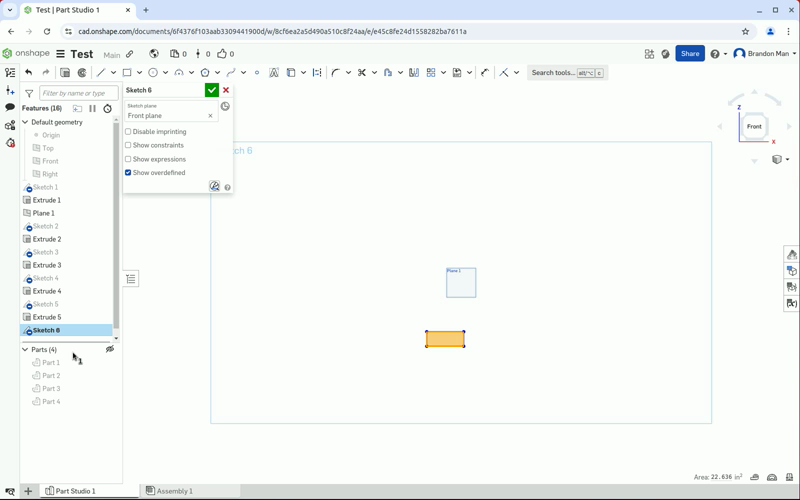
key(shift+y)
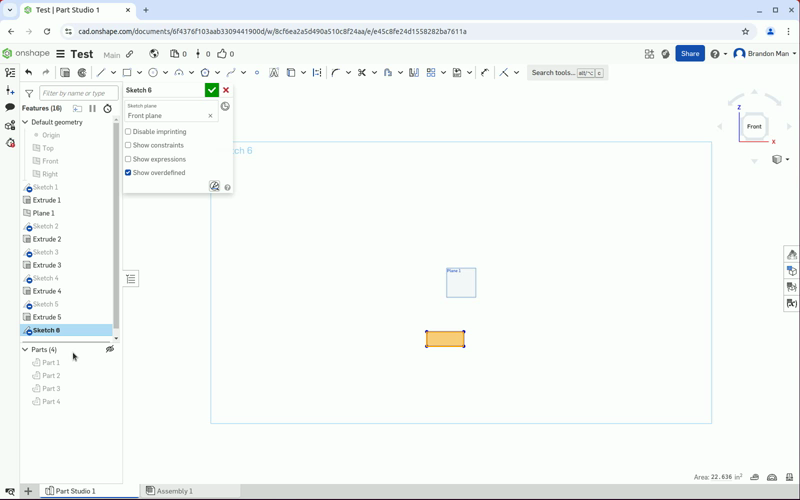
key(shift+e)
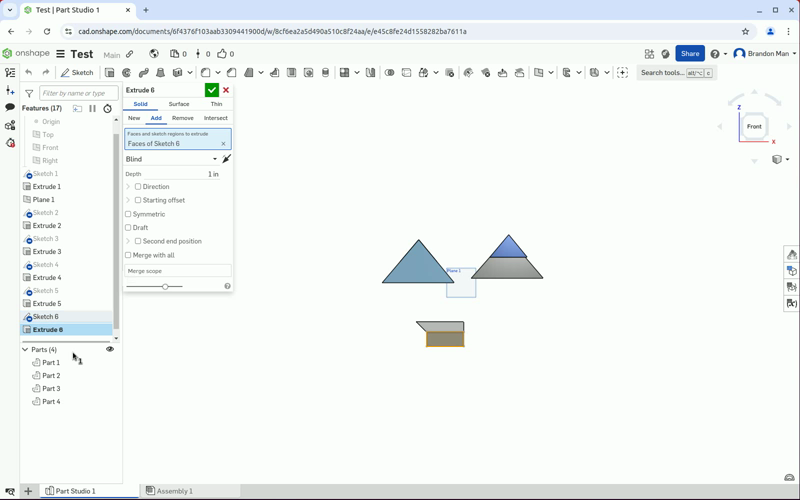
mouse_move(143, 106)
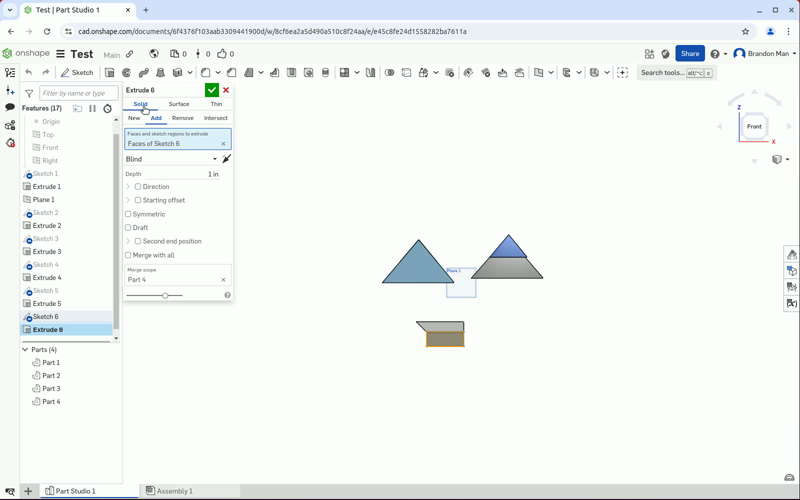
click(143, 106)
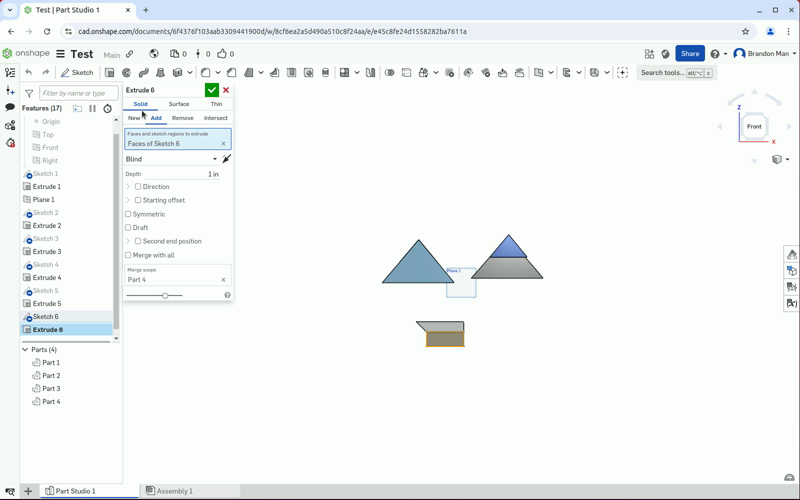
mouse_move(137, 120)
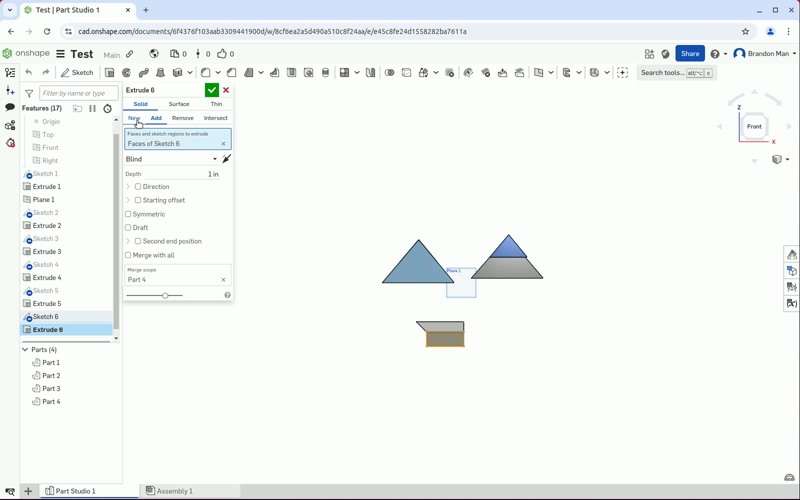
click(137, 120)
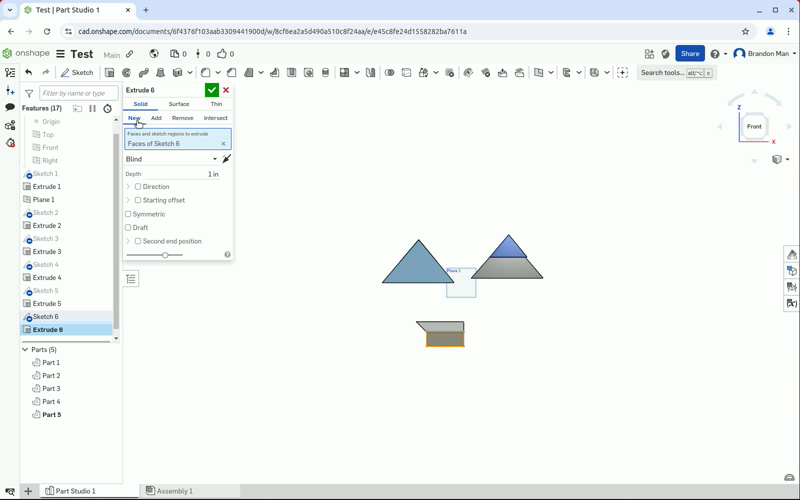
key(tab, 4)
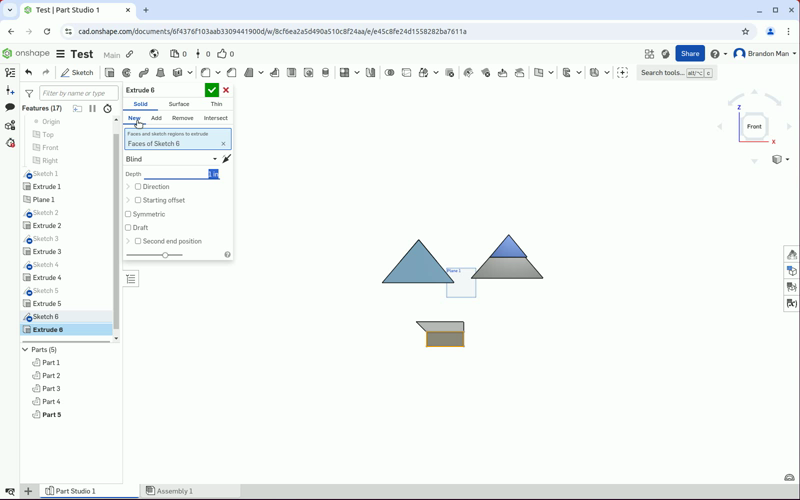
text(-2.889)
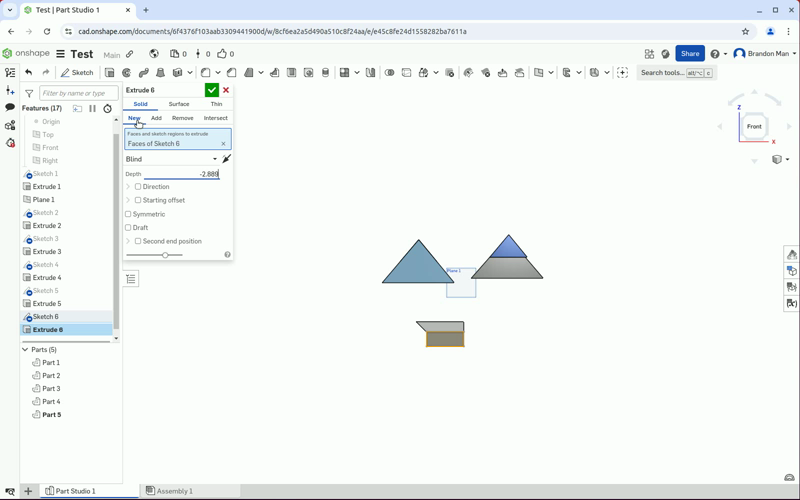
key(enter)
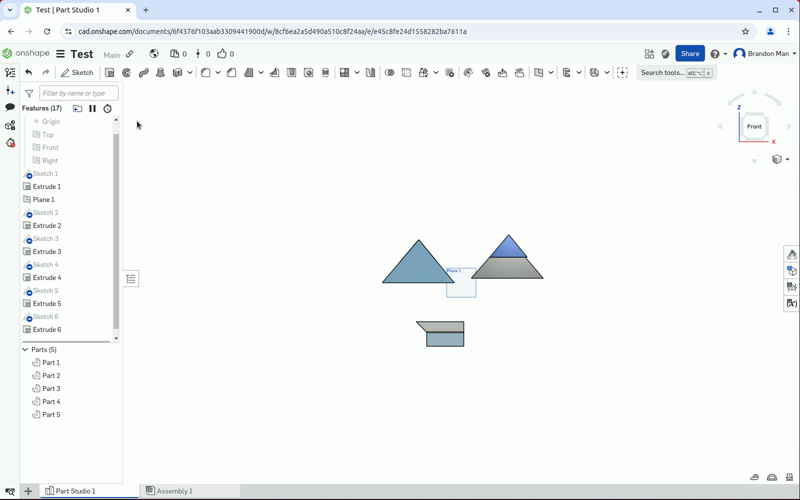
key(shift+h)
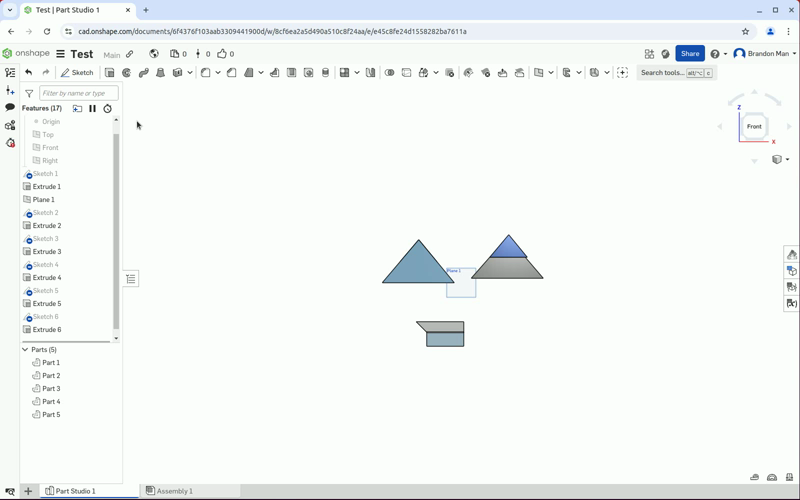
key(shift+h)
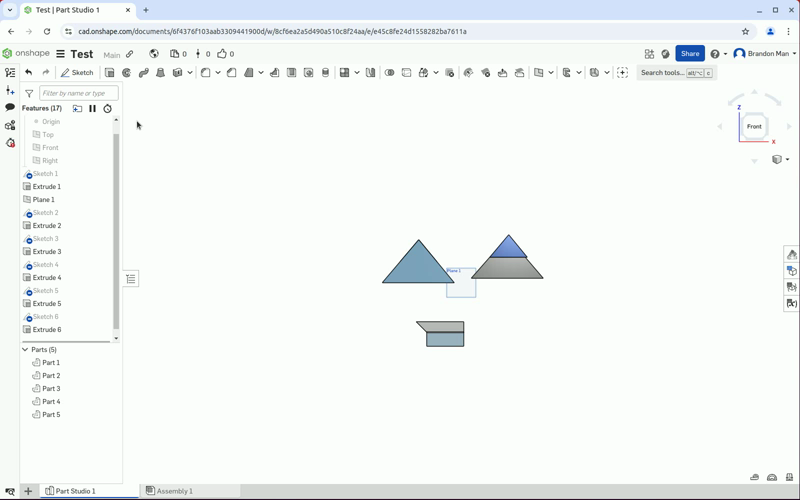
mouse_move(69, 176)
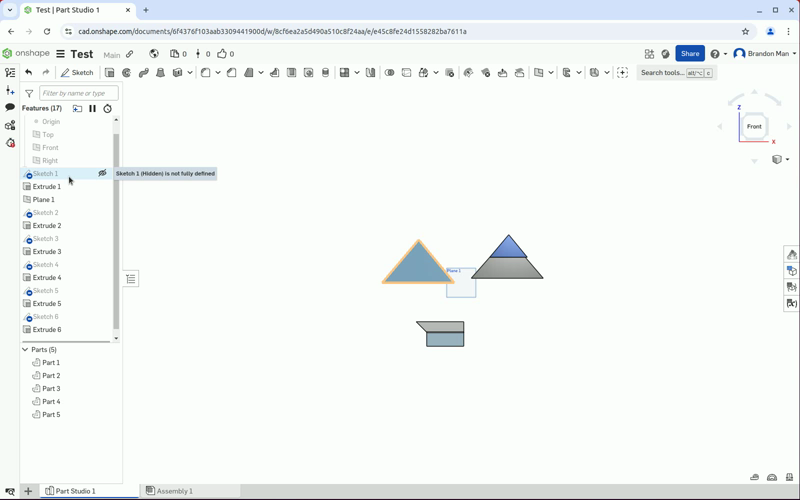
click(69, 176)
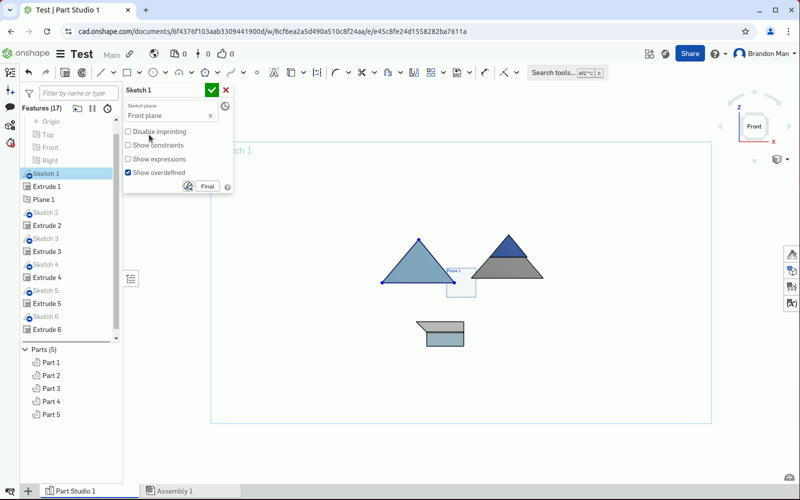
mouse_move(229, 92)
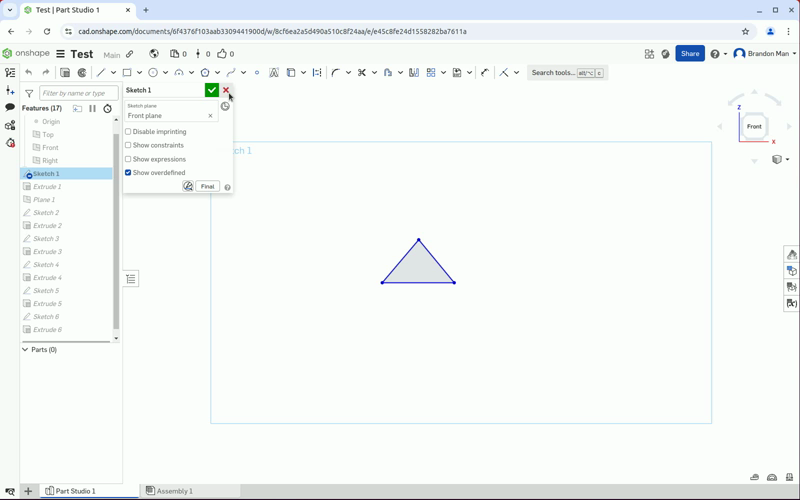
click(229, 92)
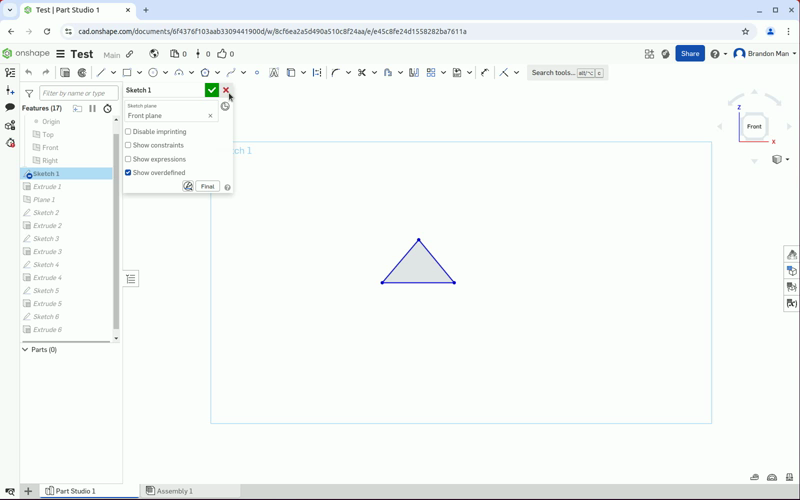
key(shift+s)
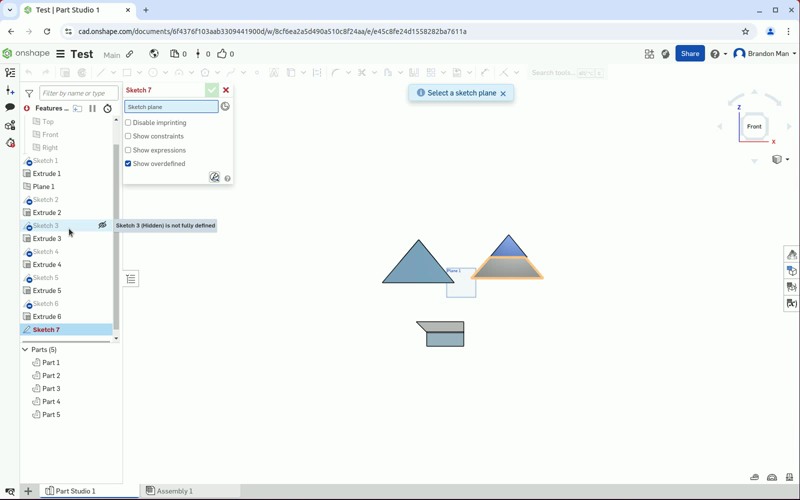
scroll(3)
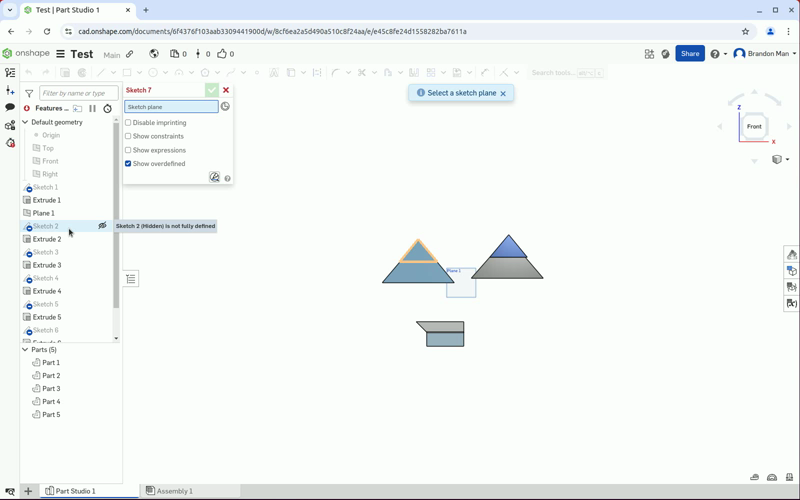
mouse_move(69, 163)
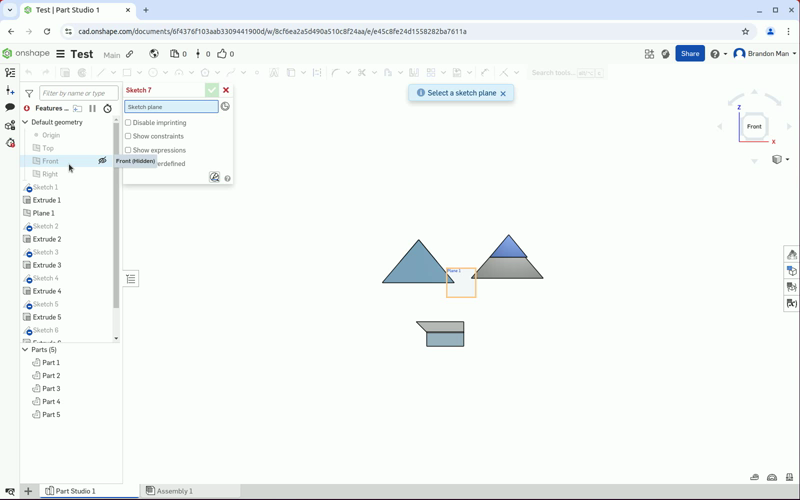
click(69, 163)
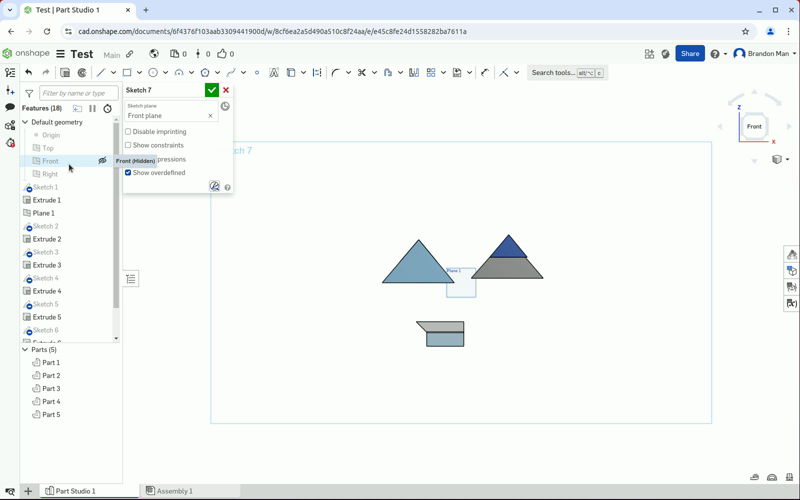
mouse_move(73, 352)
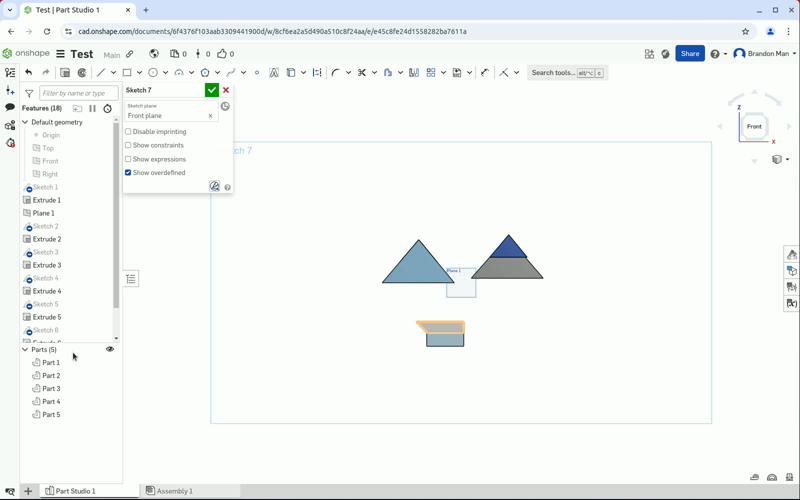
key(y)
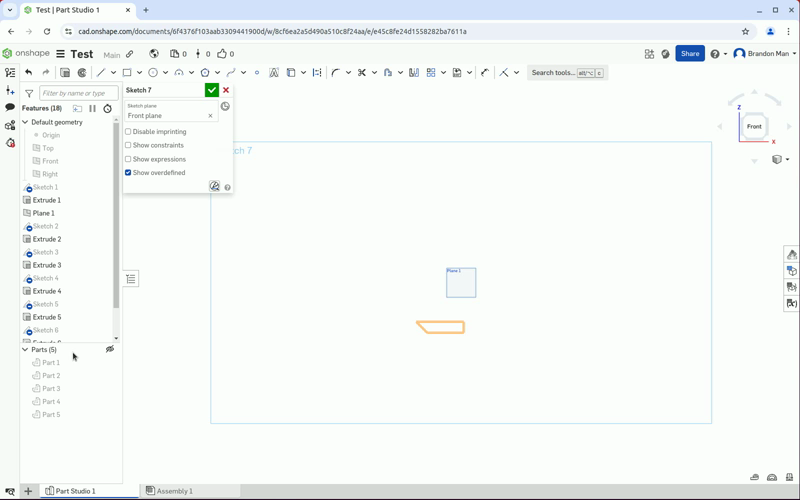
key(l)
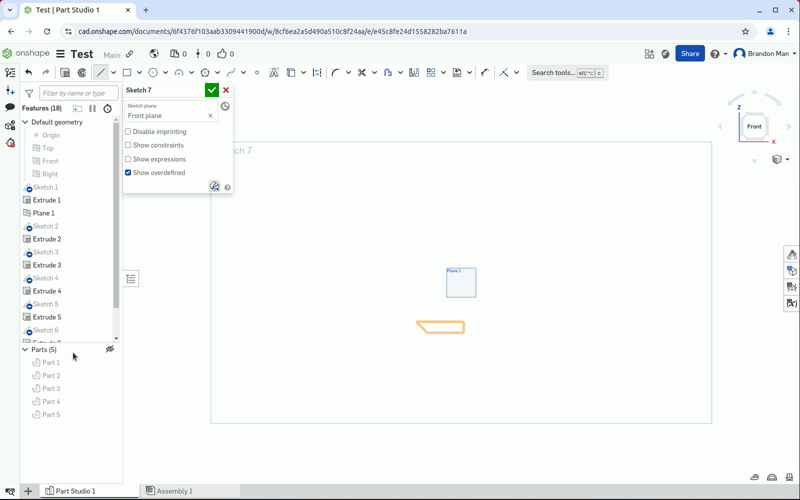
key_down(shift)
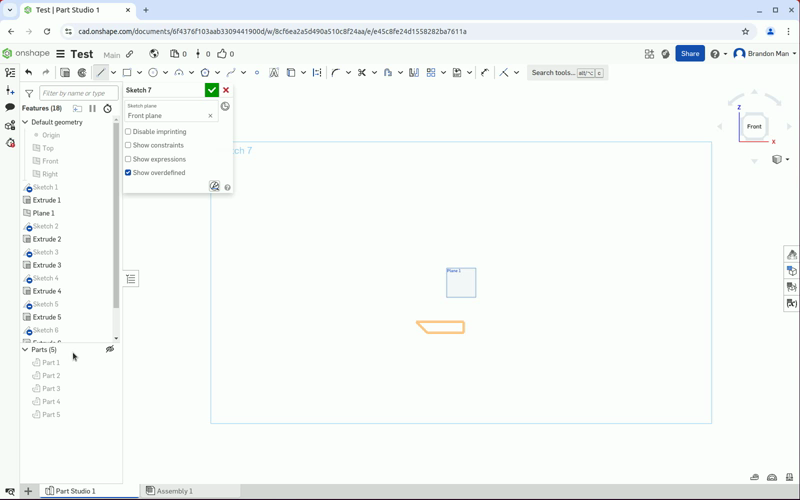
mouse_move(398, 346)
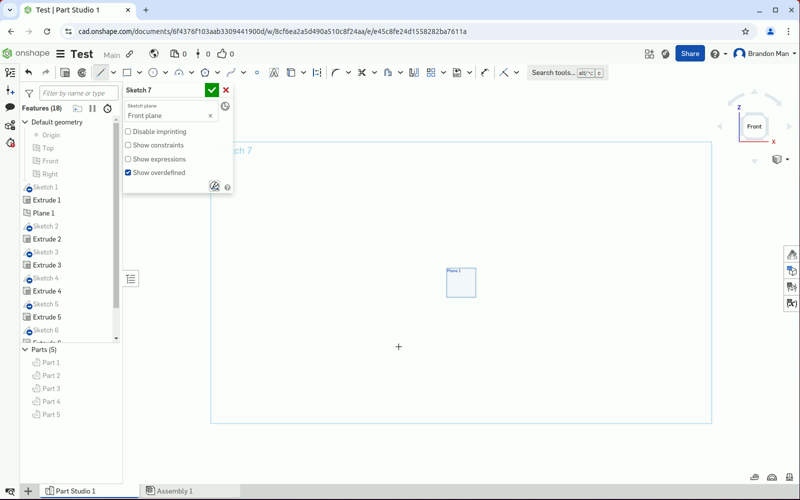
click(398, 346)
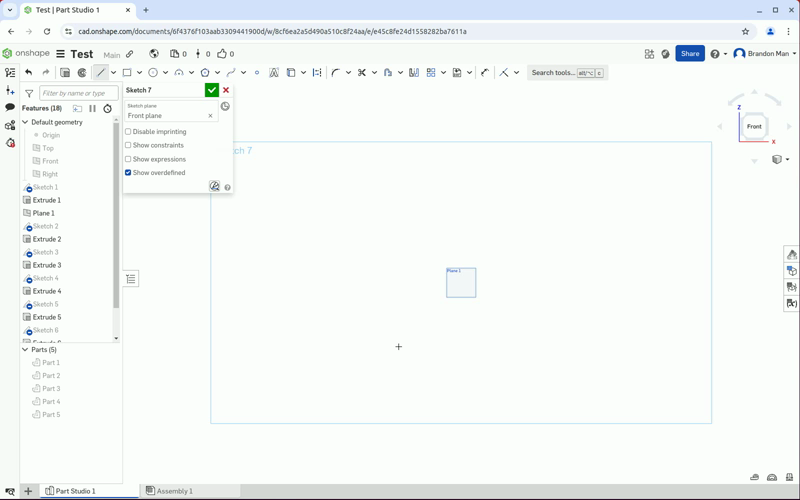
key_up(shift)
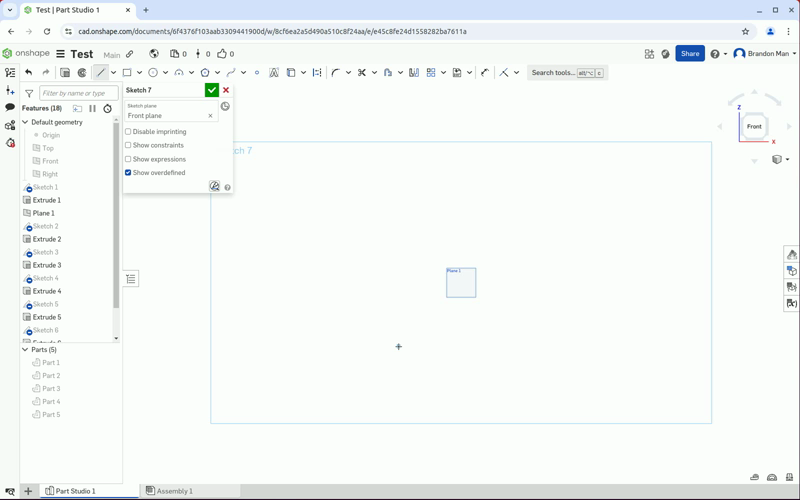
key_down(shift)
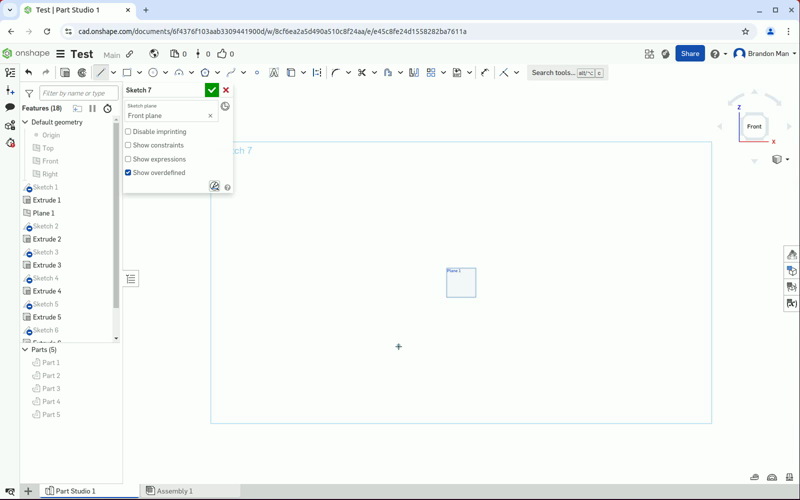
mouse_move(428, 346)
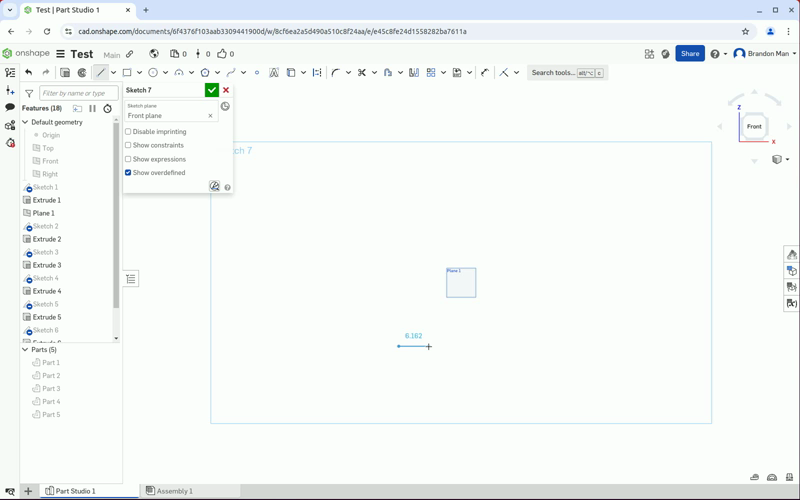
mouse_move(429, 346)
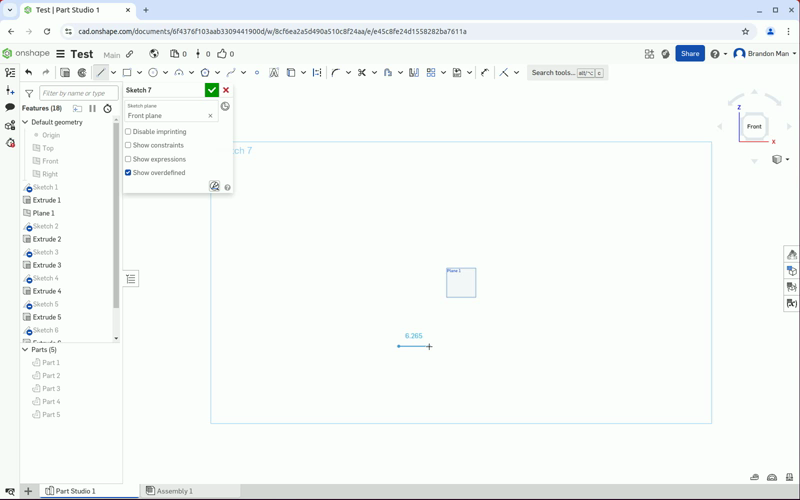
click(429, 346)
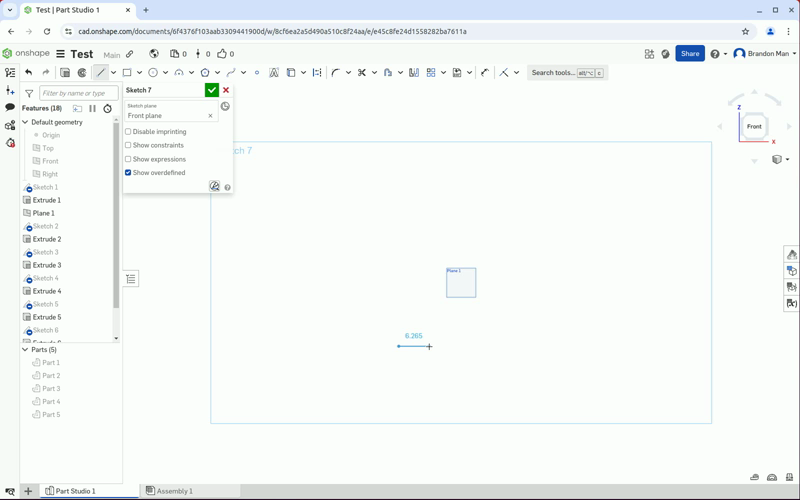
key_up(shift)
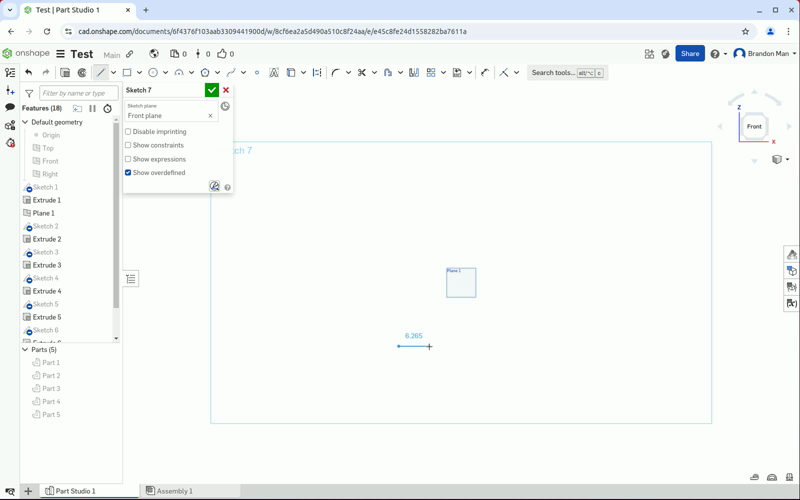
key_down(shift)
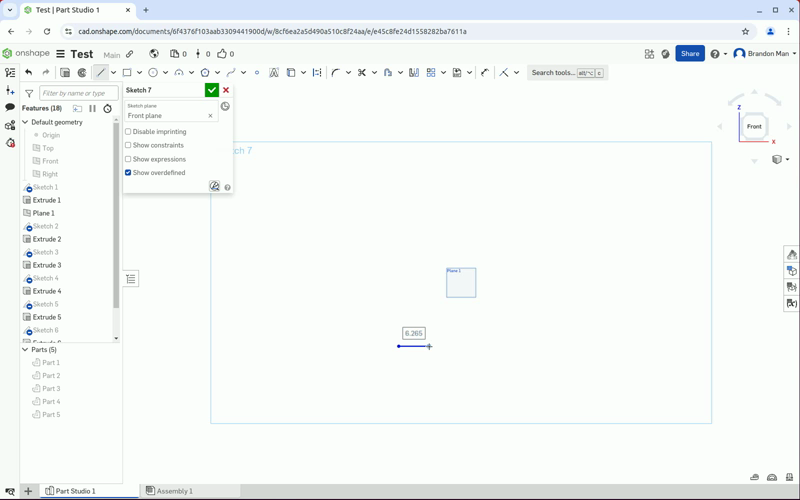
mouse_move(459, 346)
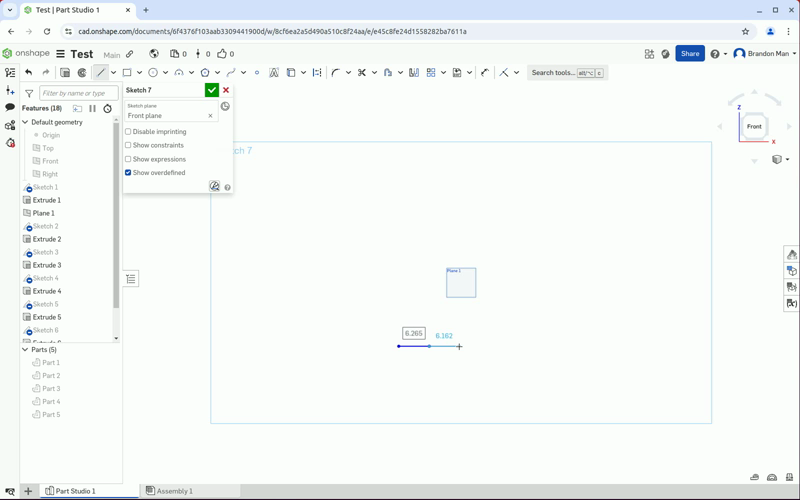
mouse_move(429, 330)
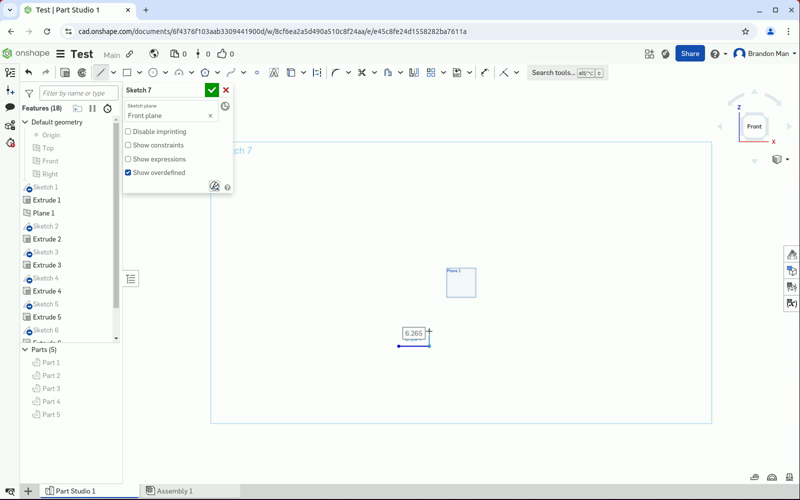
click(429, 330)
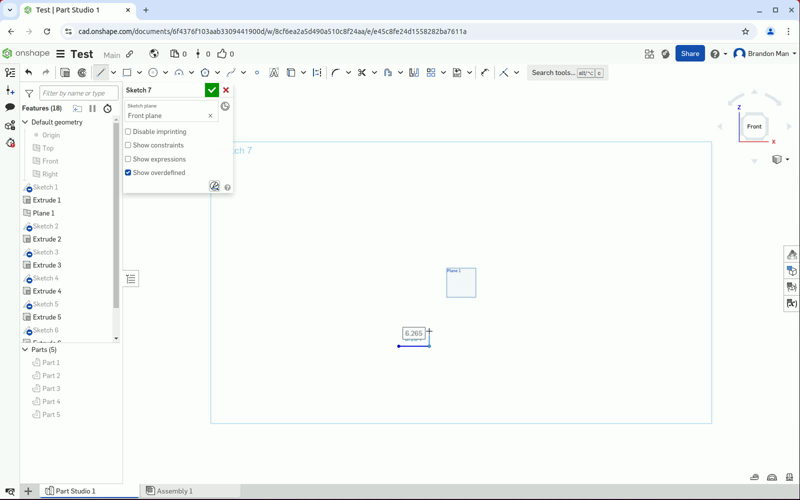
key_up(shift)
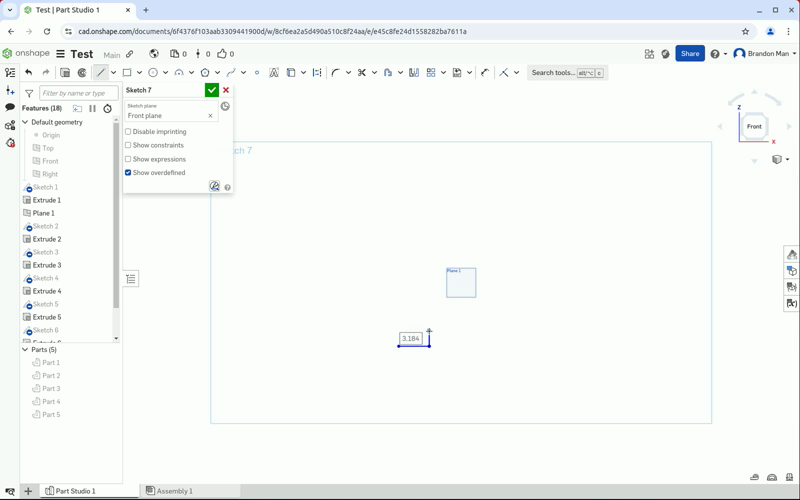
key_down(shift)
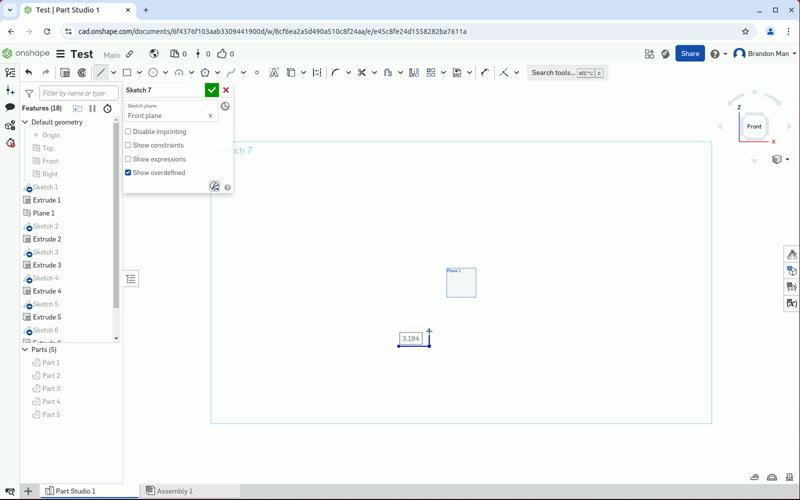
mouse_move(459, 330)
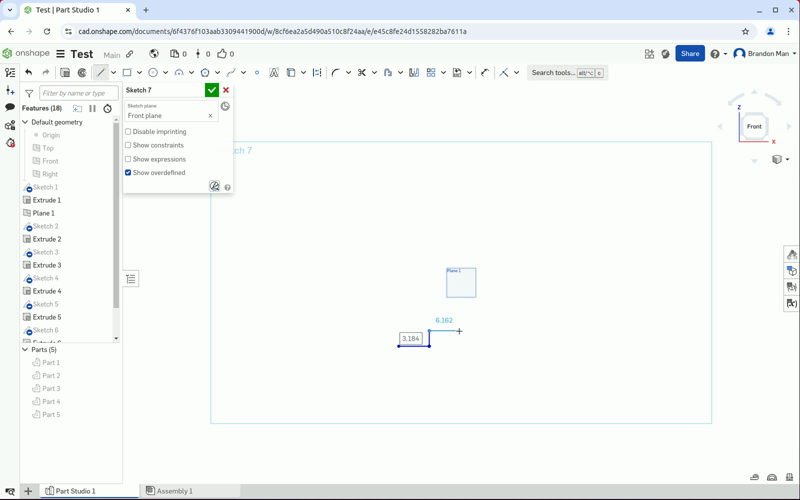
mouse_move(417, 319)
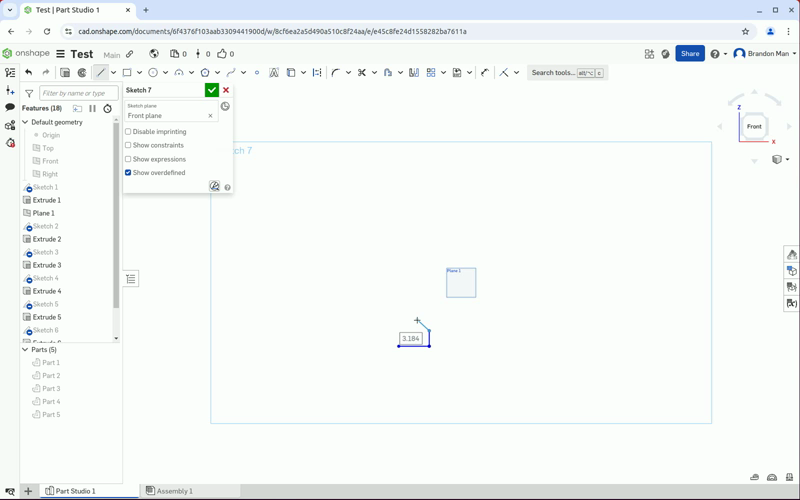
click(417, 319)
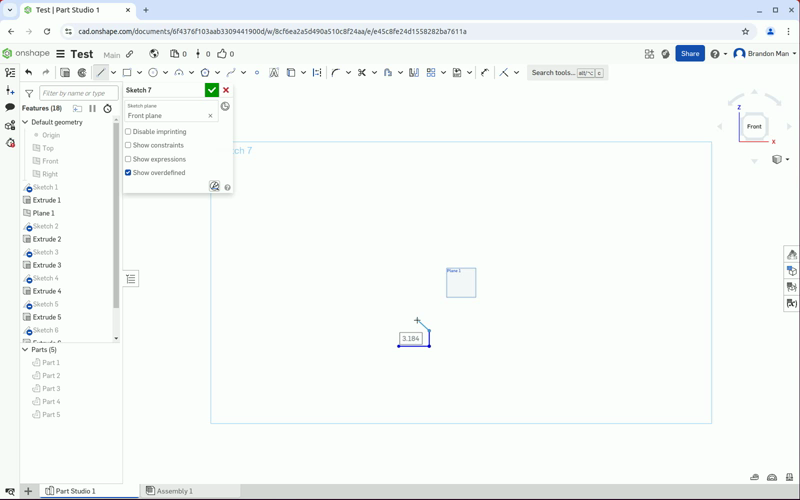
key_up(shift)
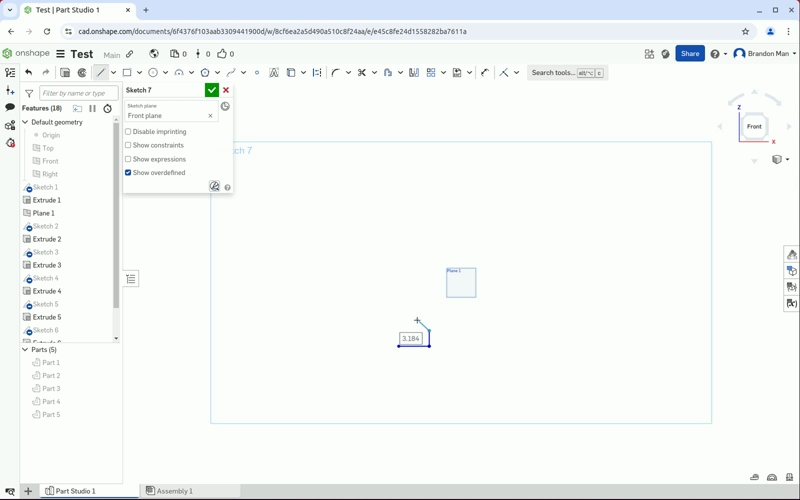
key_down(shift)
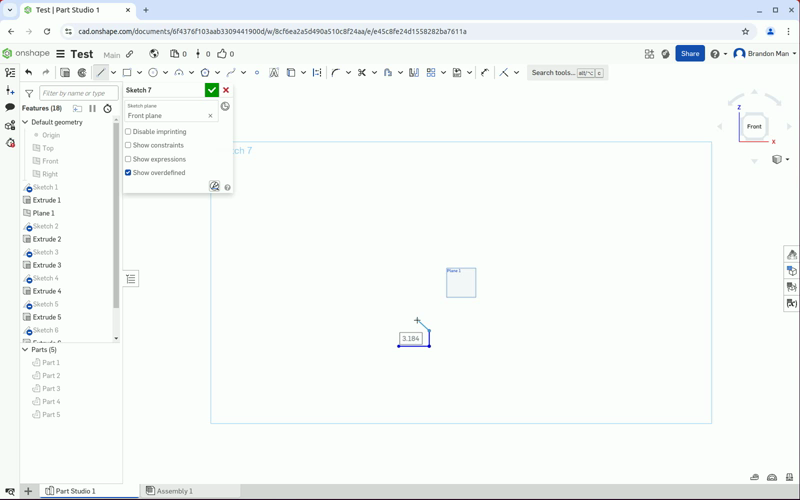
mouse_move(447, 319)
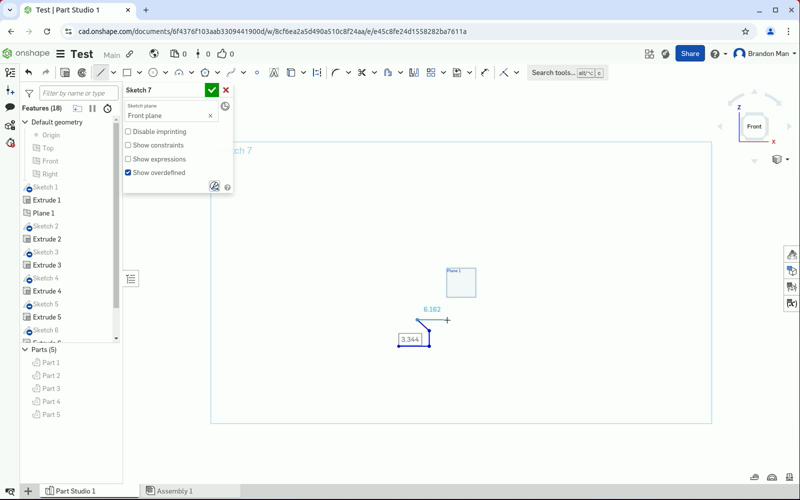
mouse_move(413, 315)
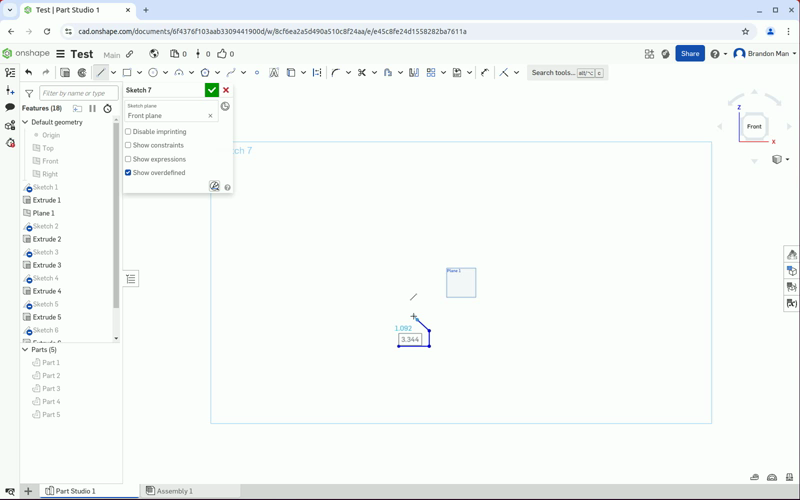
scroll(6)
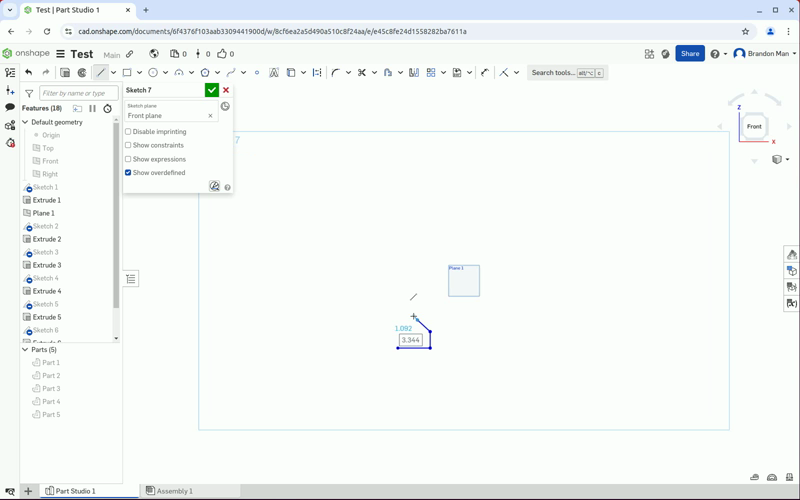
scroll(6)
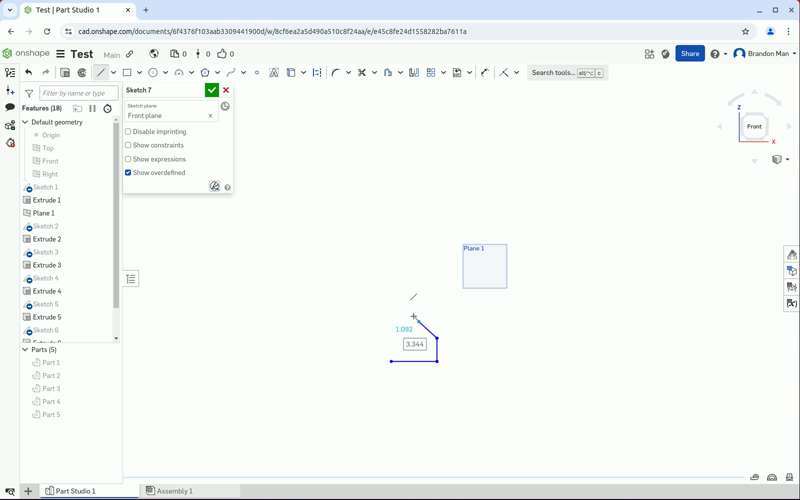
scroll(6)
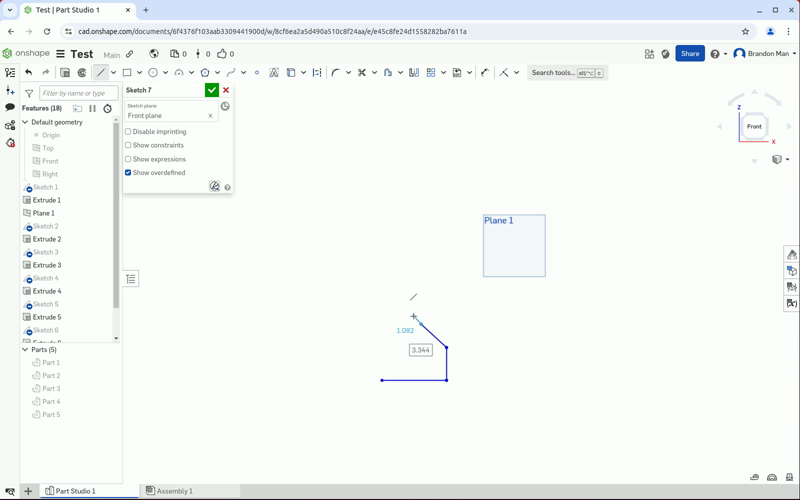
scroll(6)
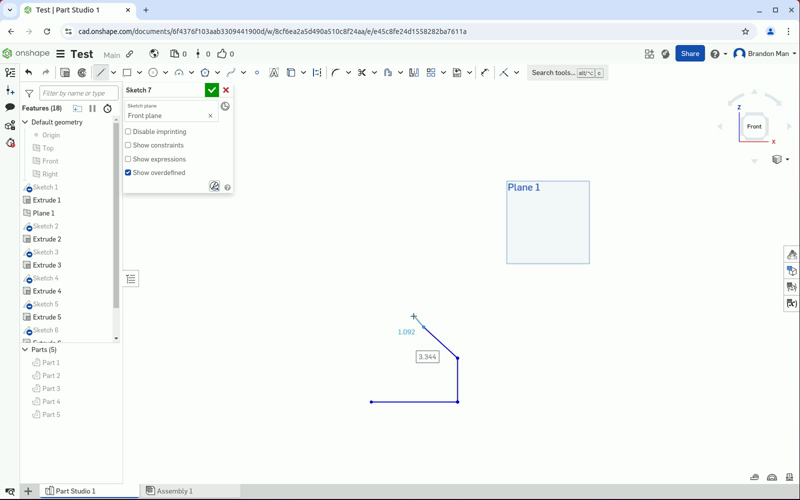
scroll(6)
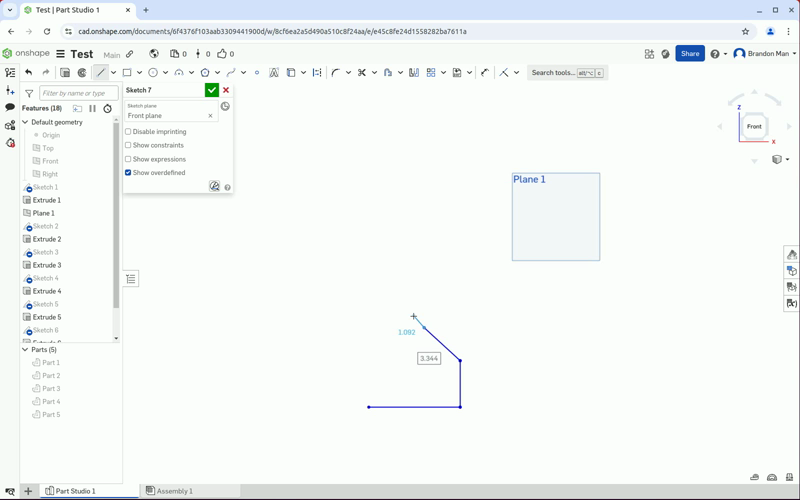
scroll(6)
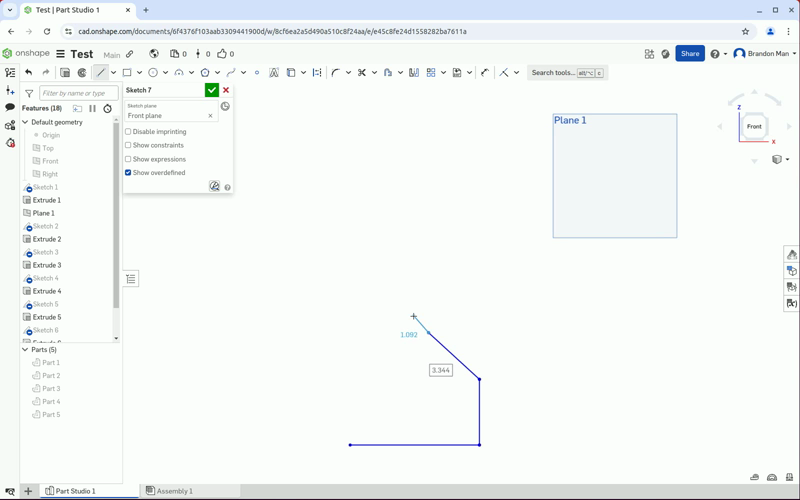
scroll(6)
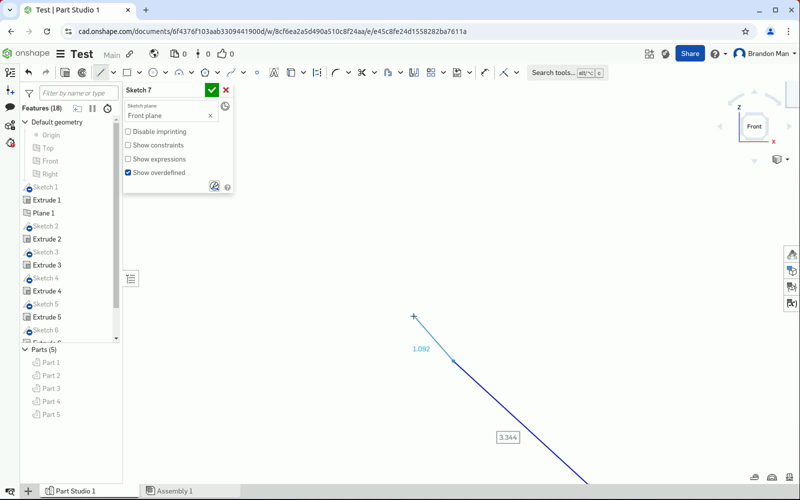
click(413, 315)
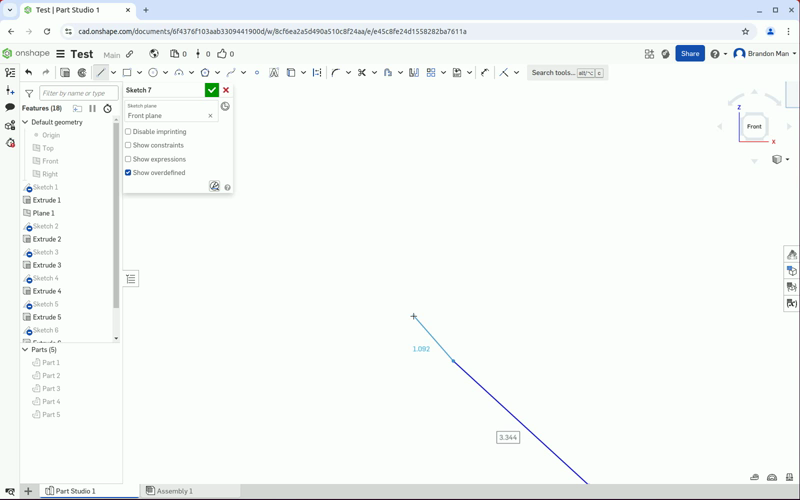
scroll(-6)
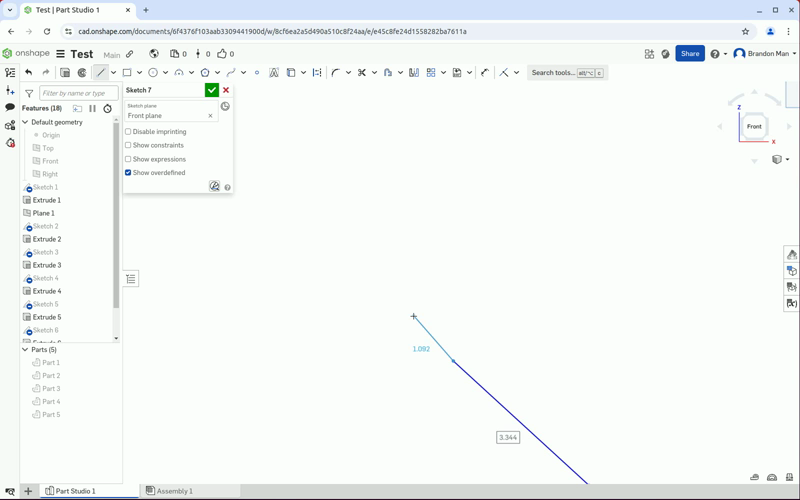
scroll(-6)
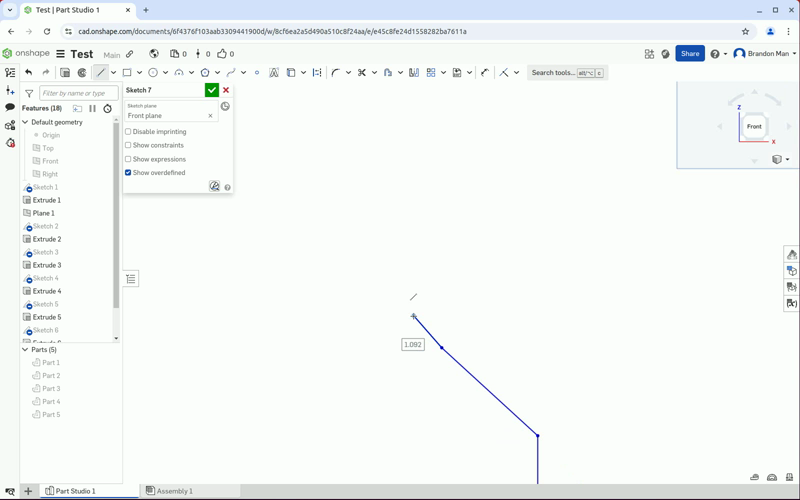
scroll(-6)
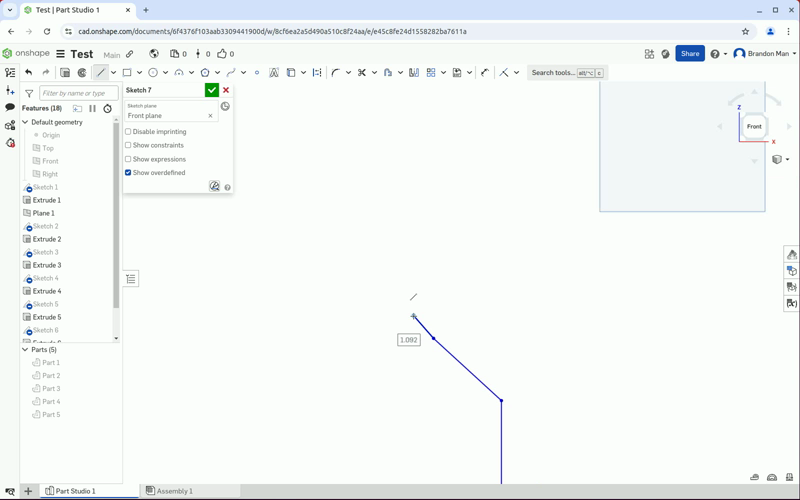
scroll(-6)
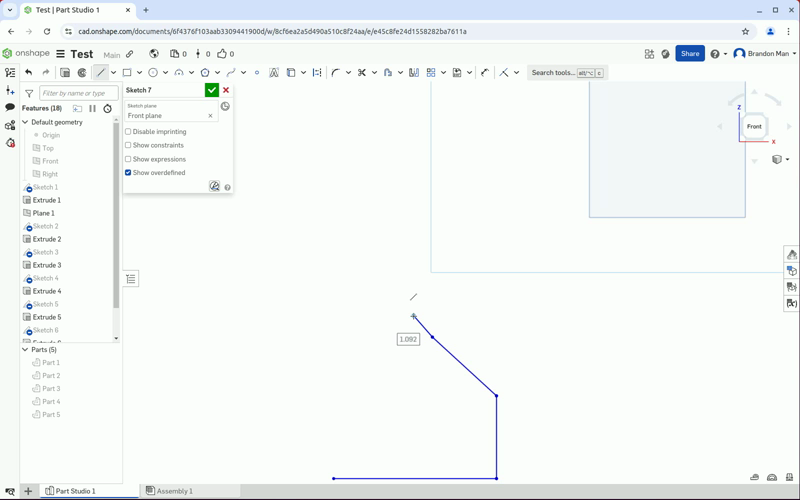
scroll(-6)
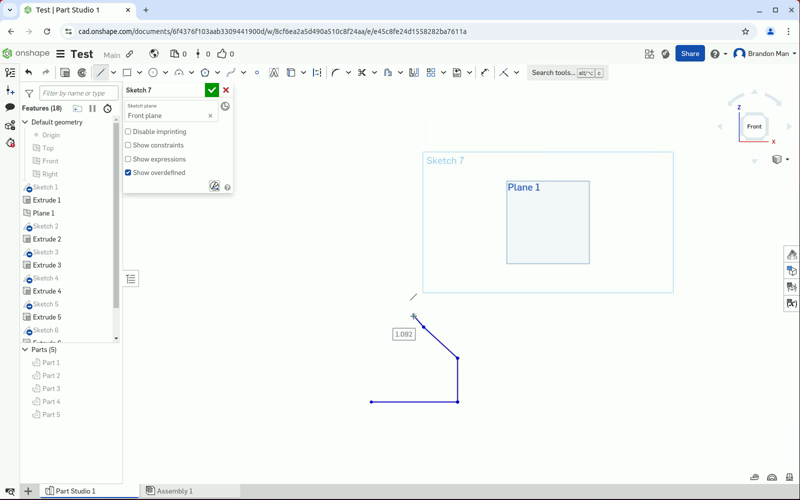
scroll(-6)
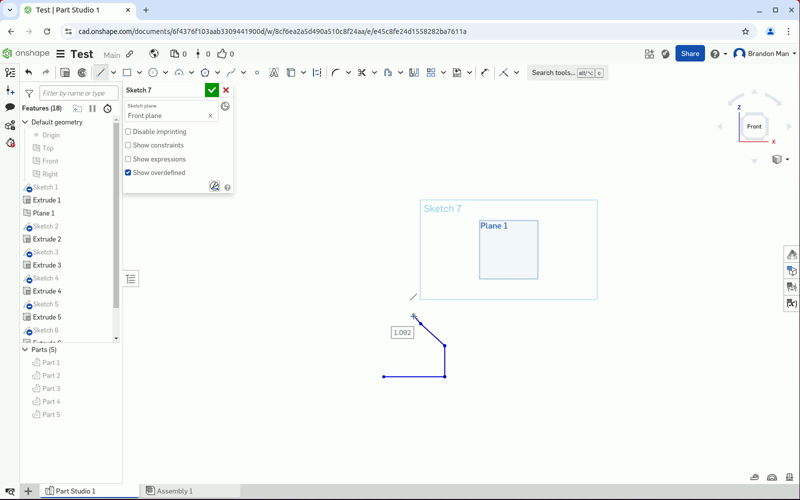
scroll(-6)
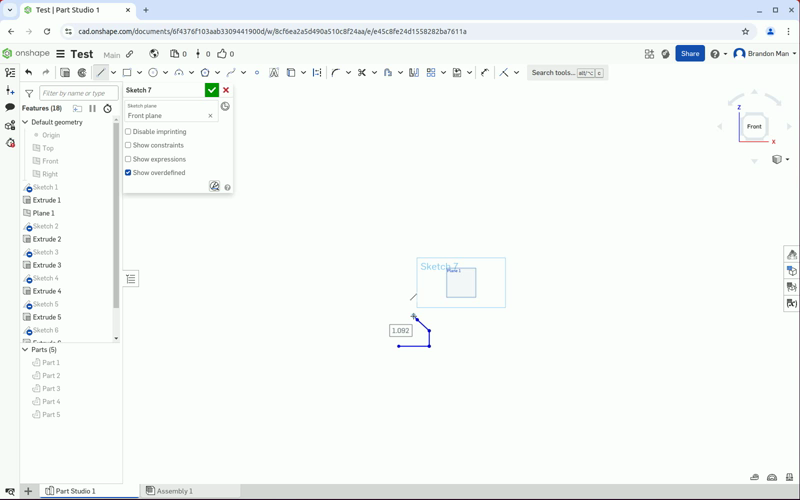
key_up(shift)
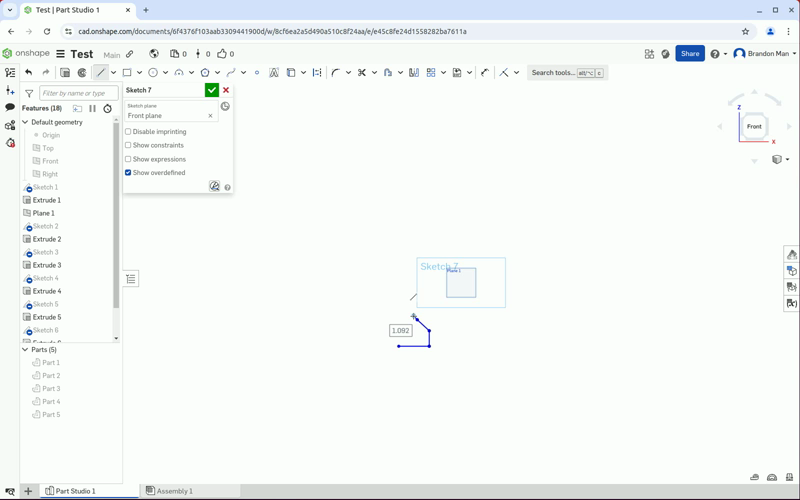
key_down(shift)
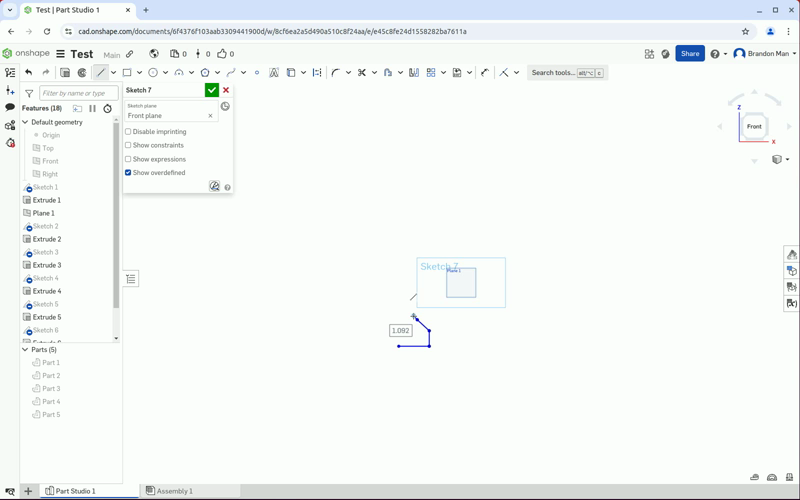
mouse_move(444, 315)
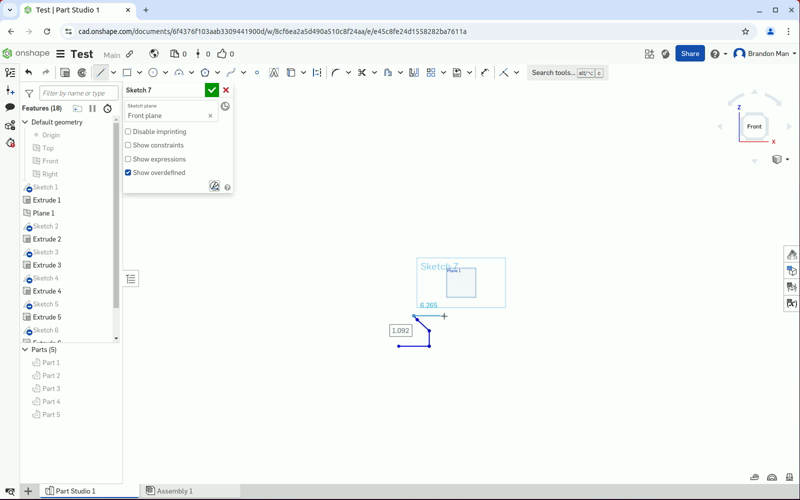
mouse_move(398, 330)
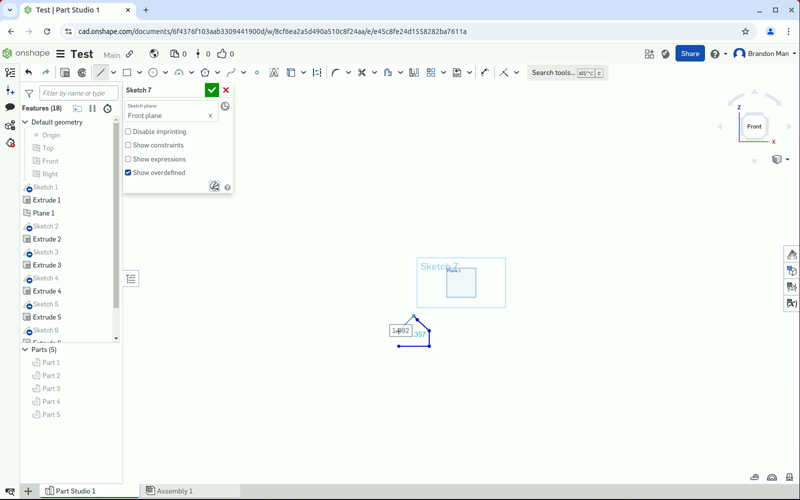
click(398, 330)
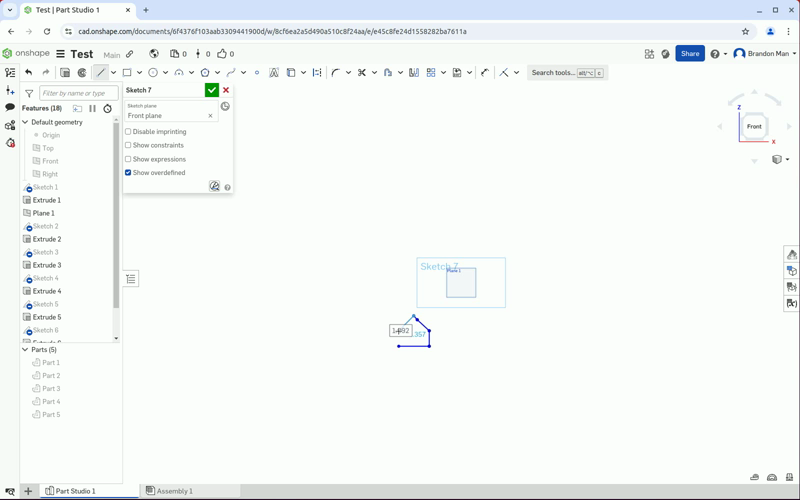
key_up(shift)
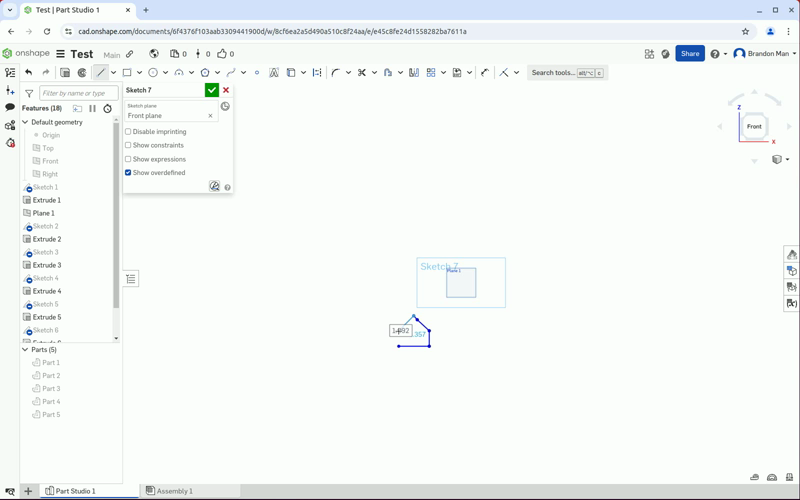
mouse_move(428, 330)
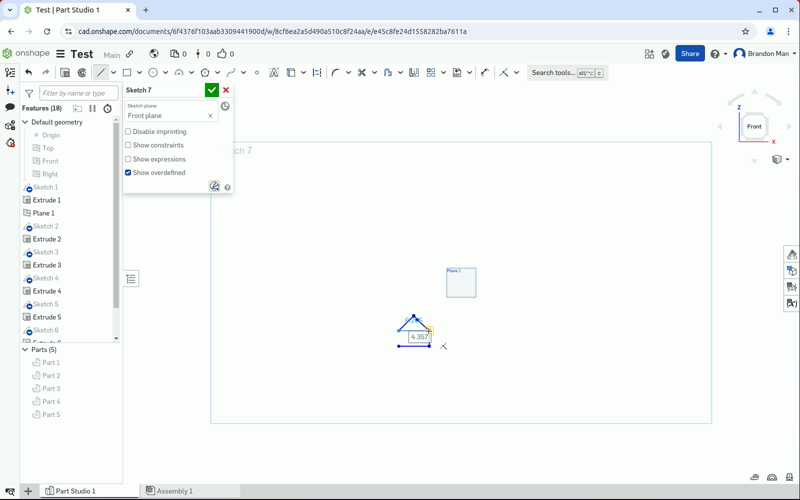
key_down(shift)
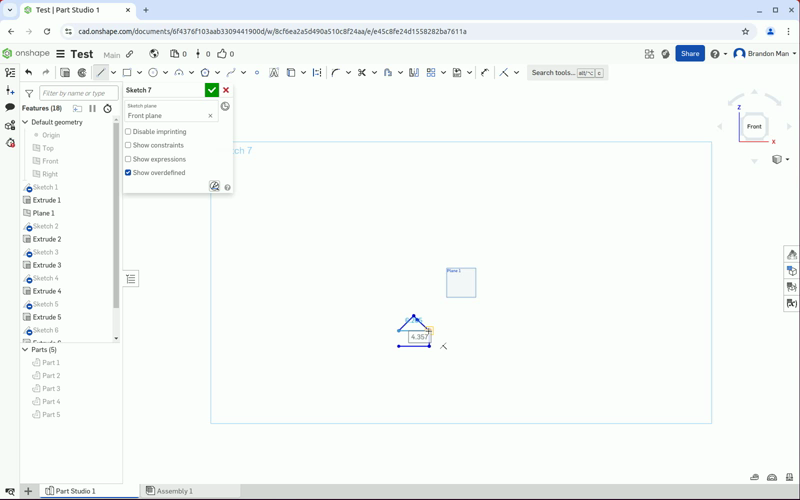
mouse_move(398, 346)
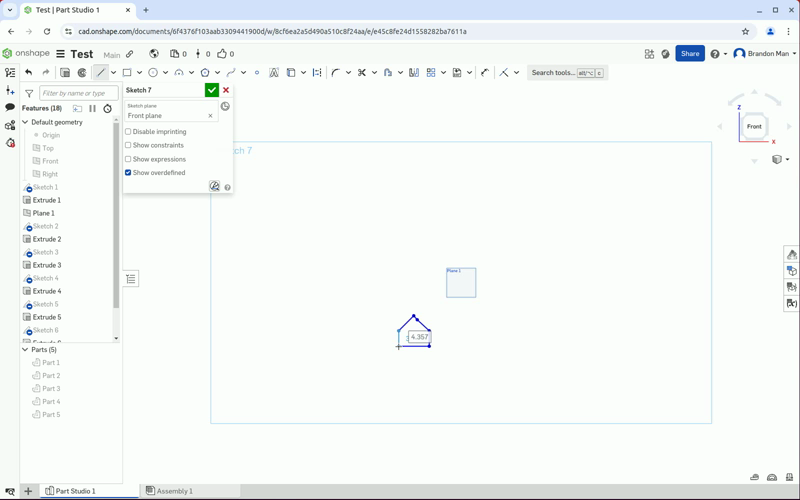
key_up(shift)
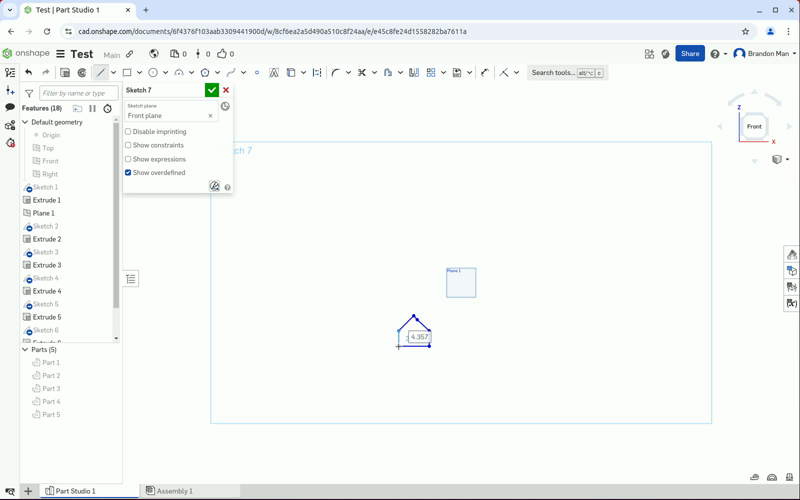
click(398, 346)
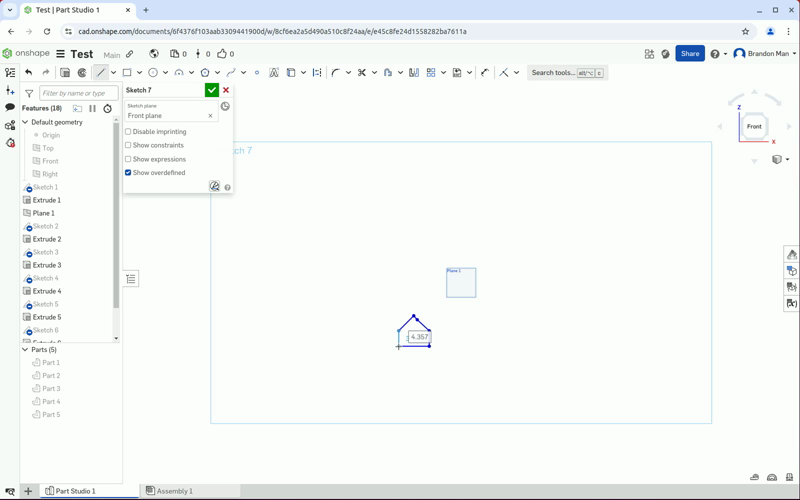
key(esc)
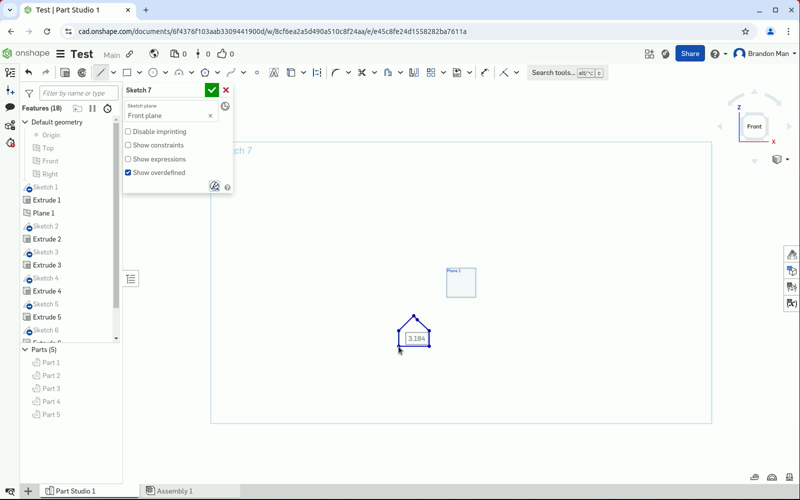
mouse_move(417, 342)
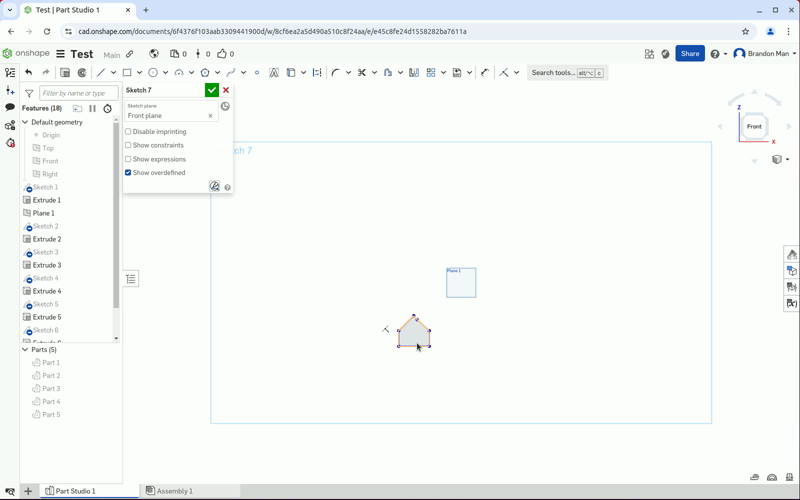
scroll(6)
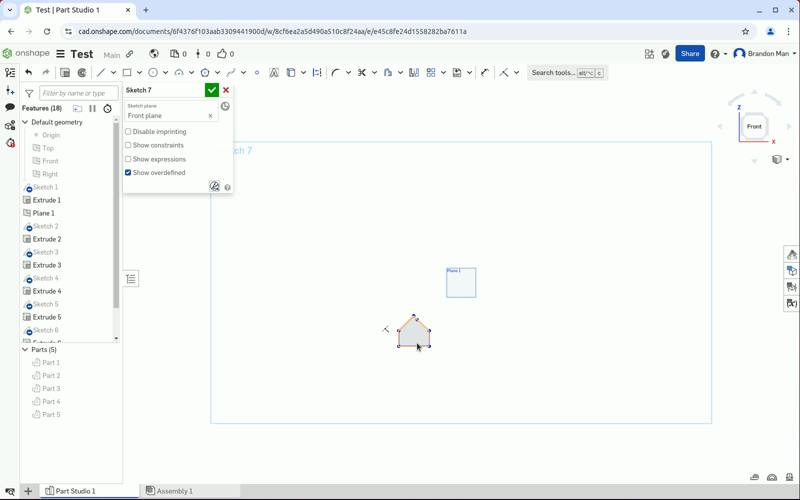
scroll(6)
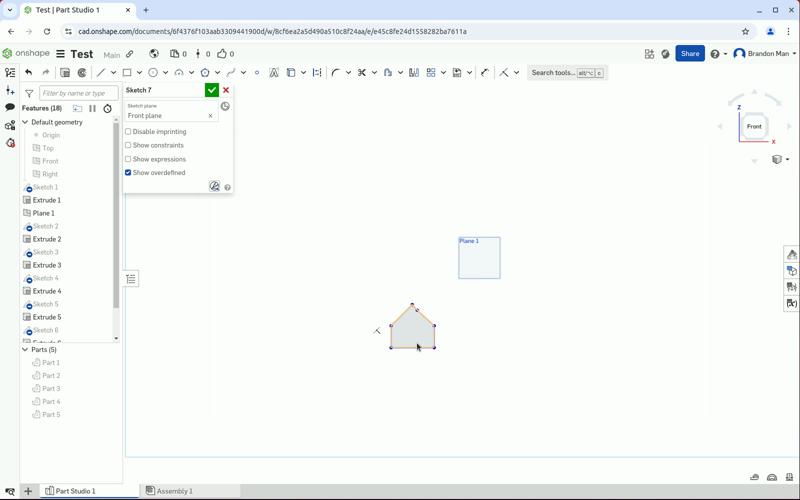
scroll(6)
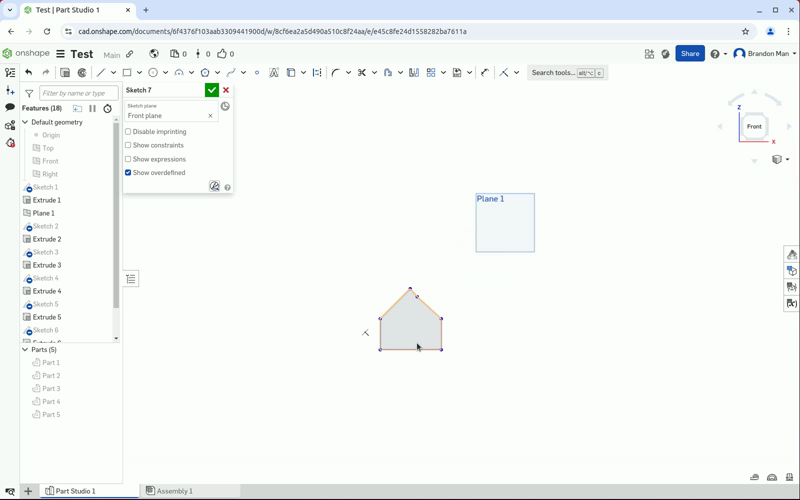
scroll(6)
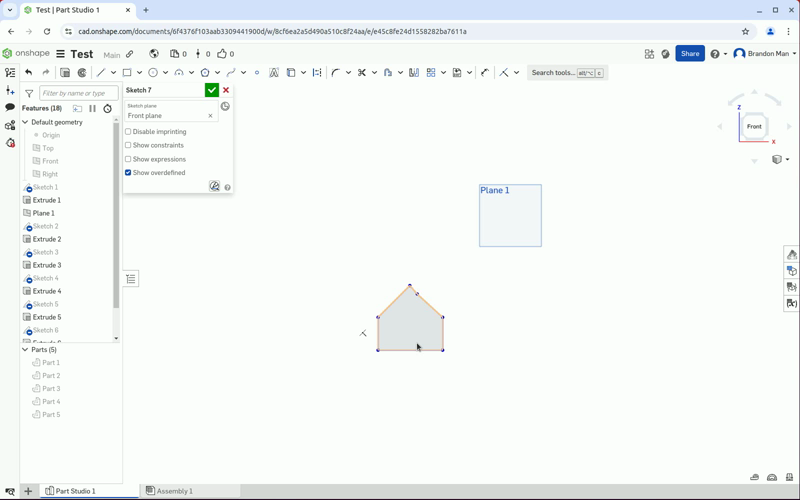
scroll(6)
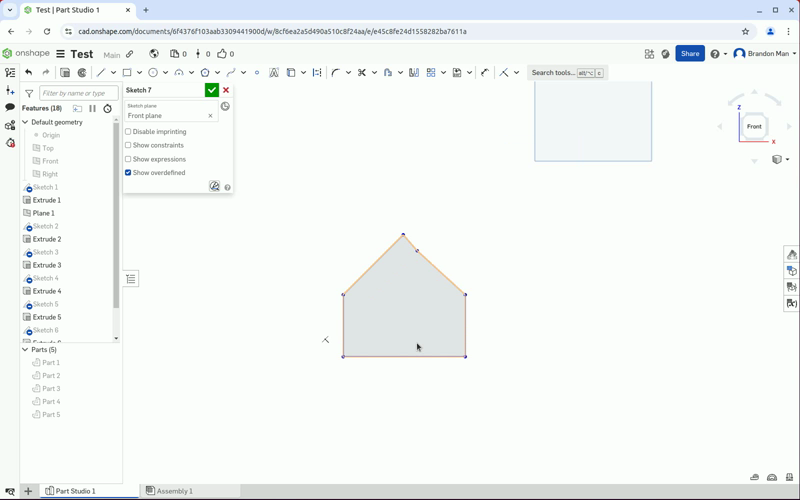
scroll(6)
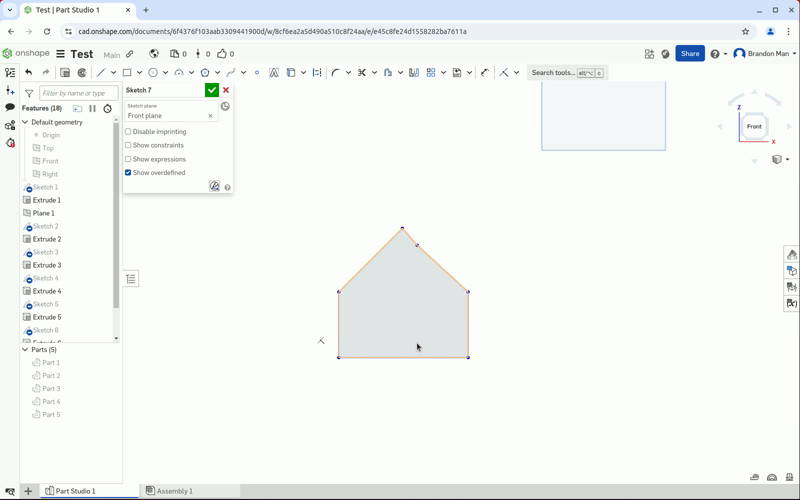
scroll(6)
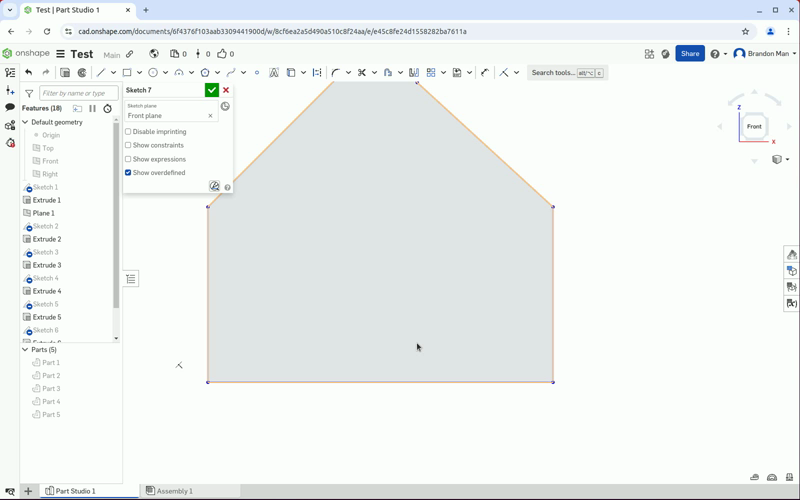
click(417, 342)
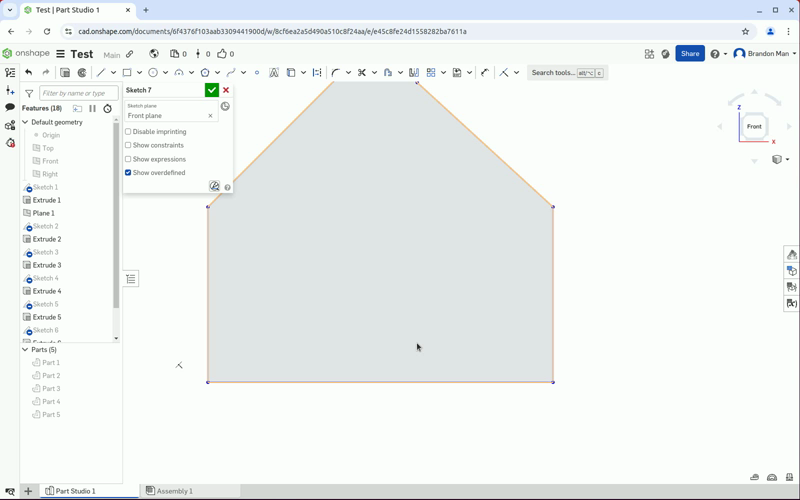
scroll(-6)
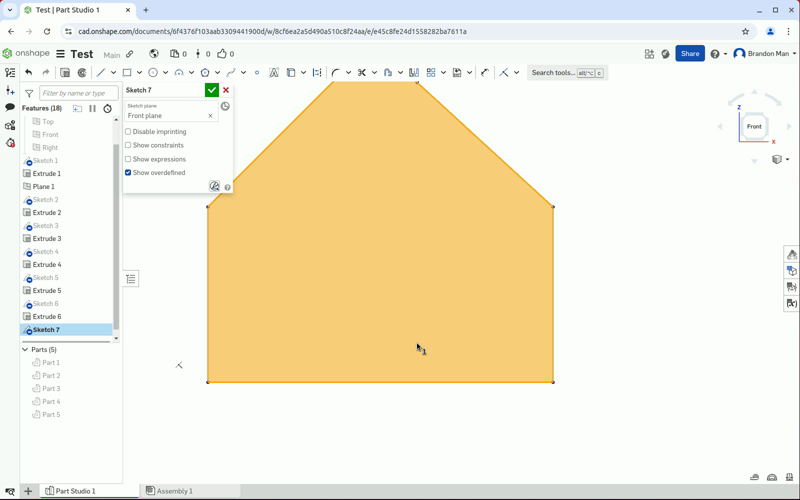
scroll(-6)
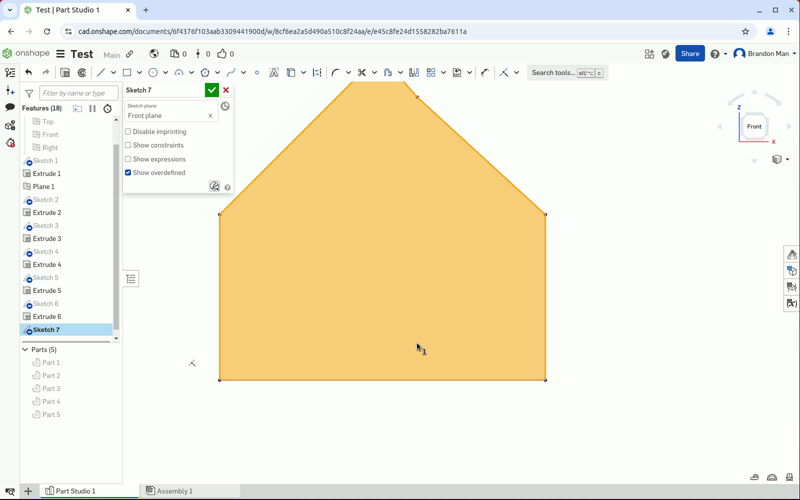
scroll(-6)
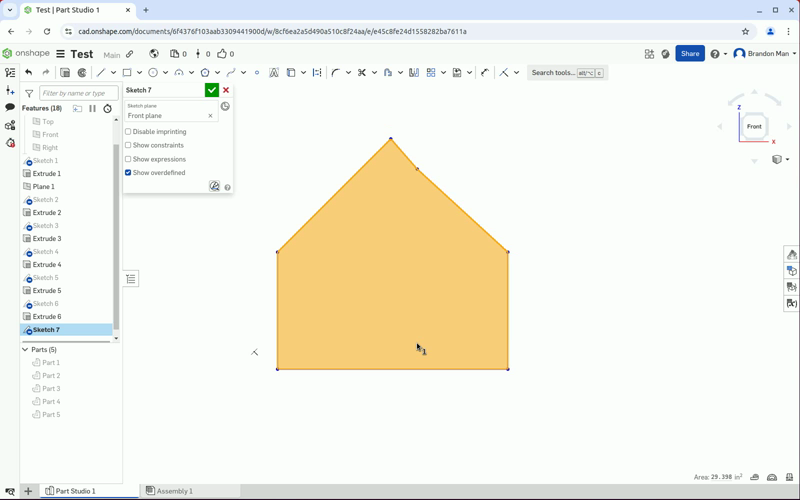
scroll(-6)
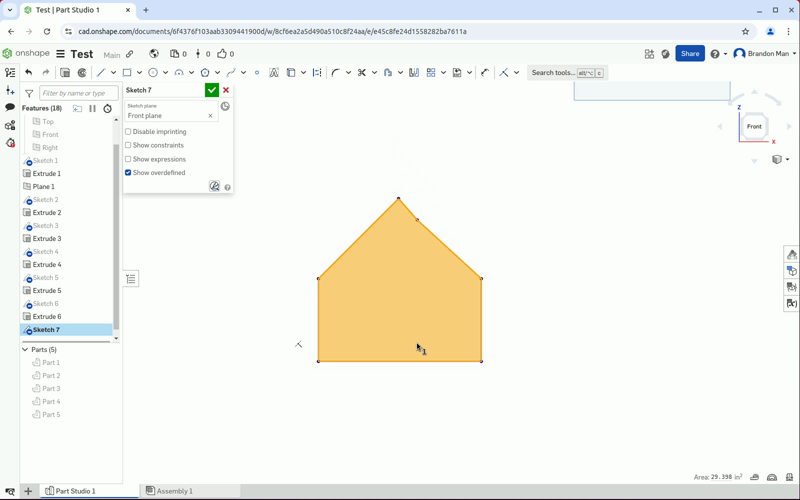
scroll(-6)
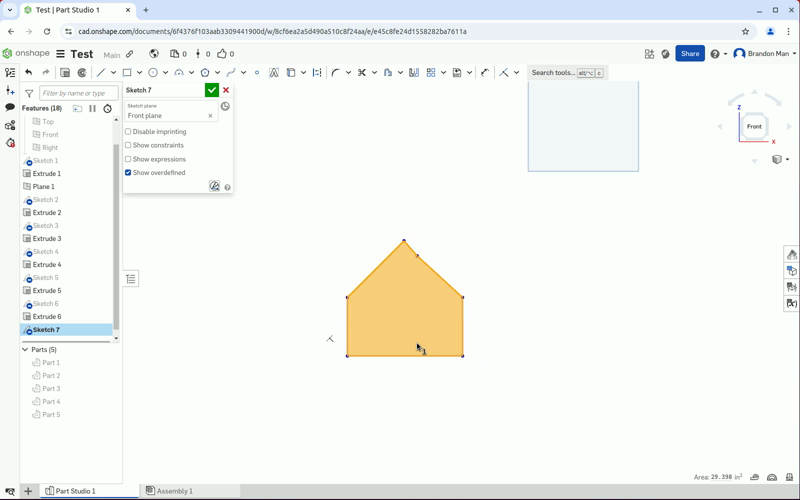
scroll(-6)
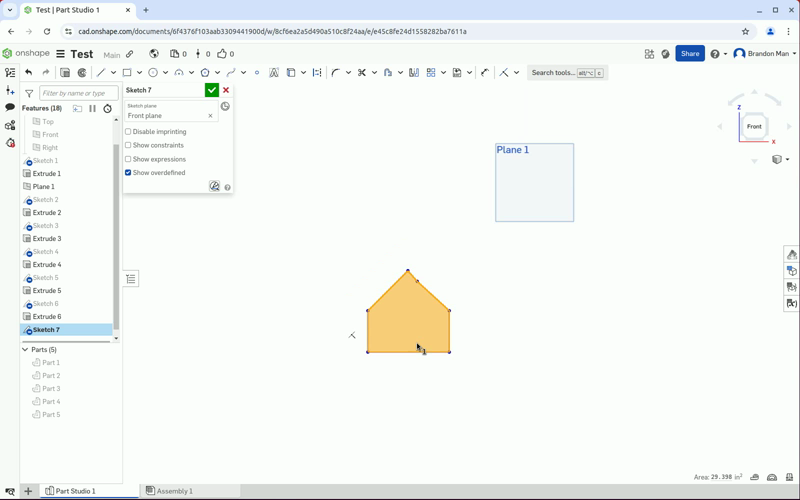
scroll(-6)
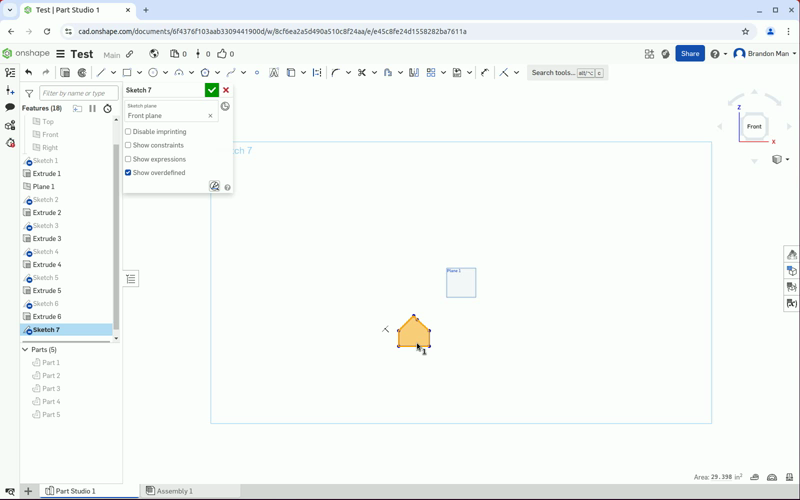
mouse_move(73, 352)
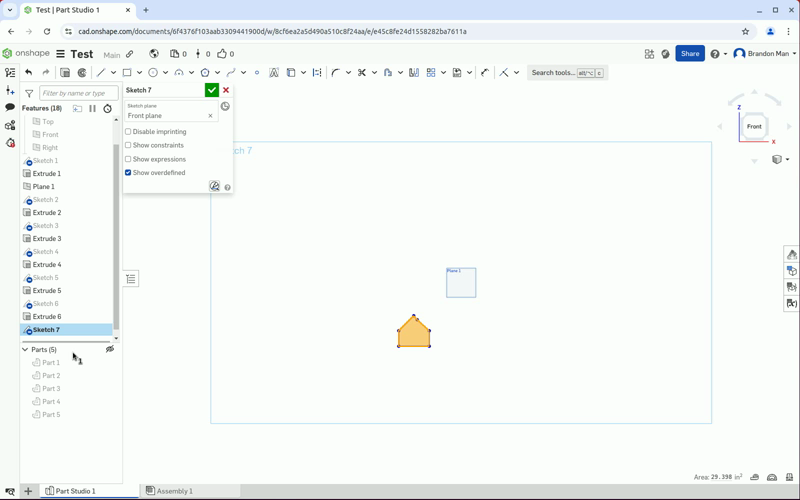
key(shift+y)
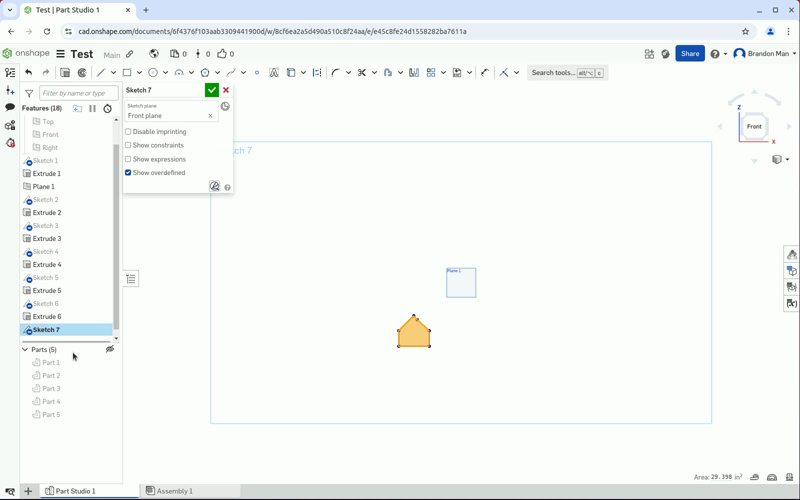
key(shift+e)
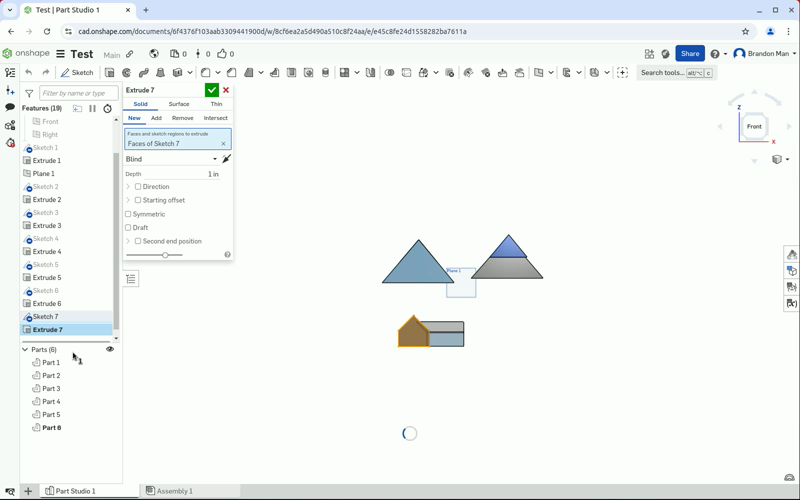
mouse_move(143, 106)
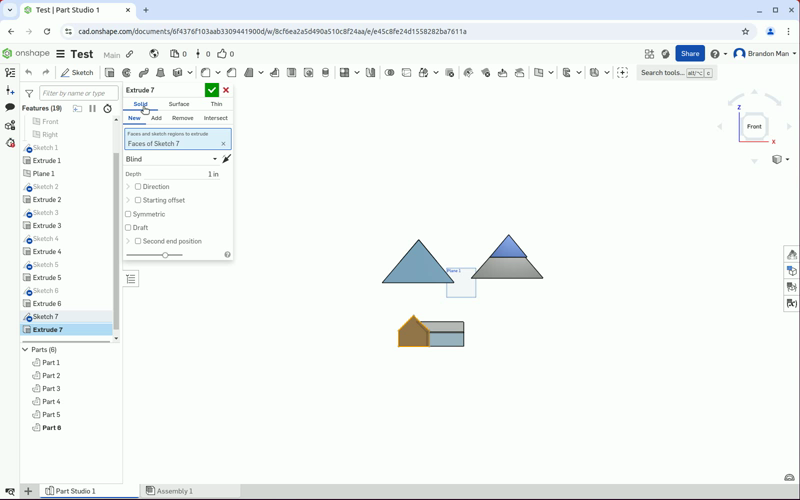
click(143, 106)
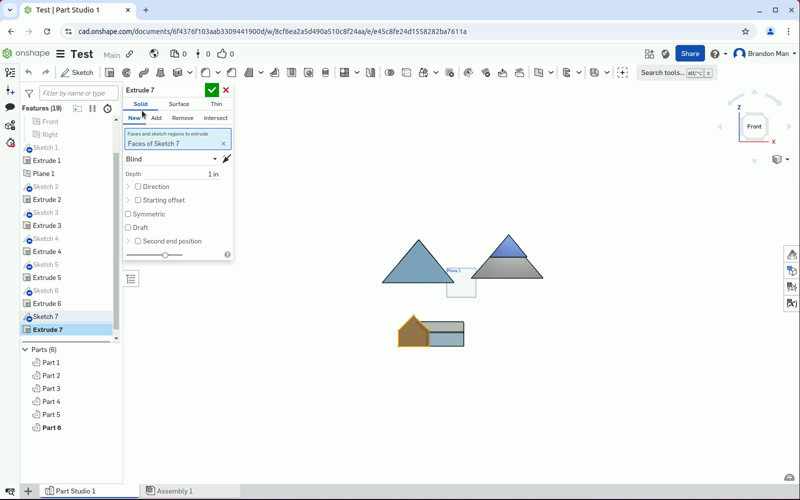
mouse_move(137, 120)
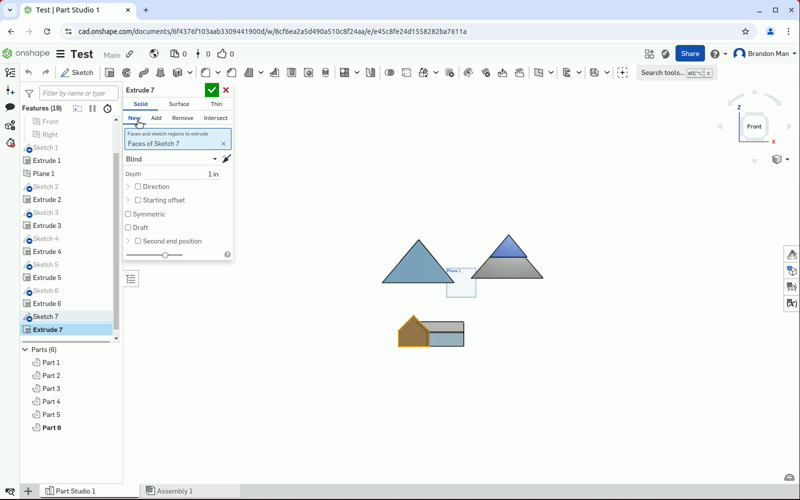
click(137, 120)
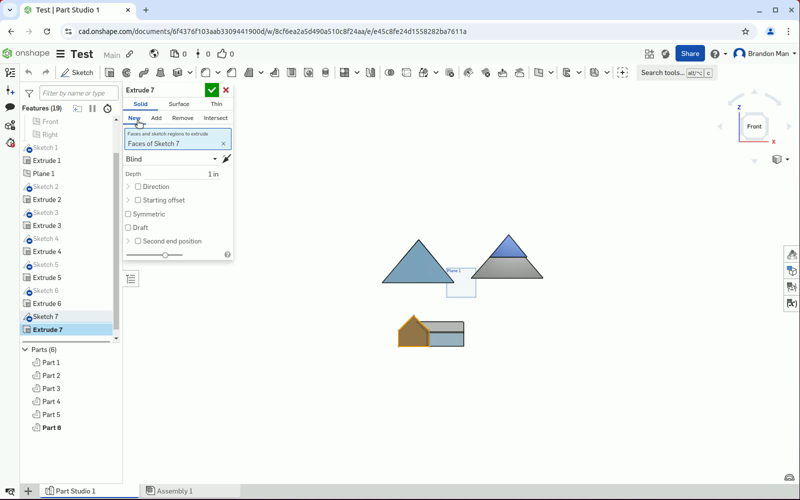
key(tab, 4)
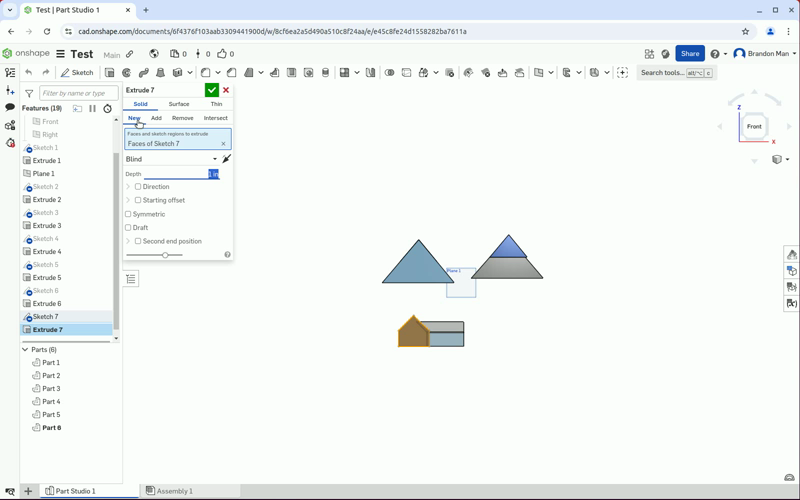
text(-2.889)
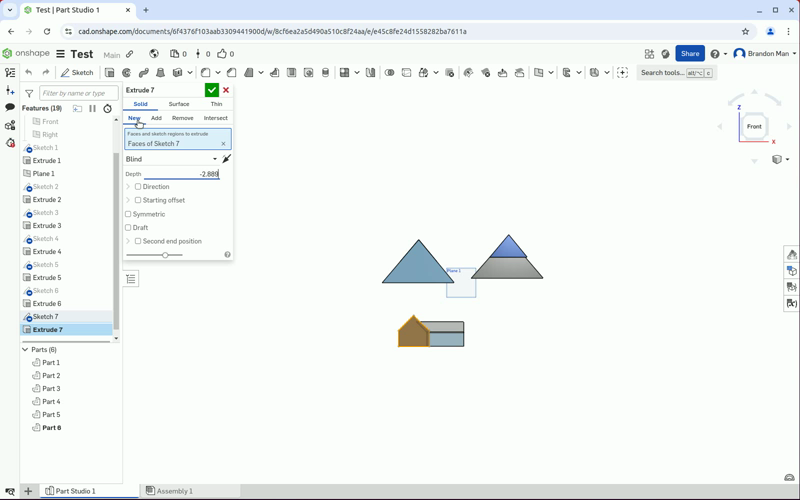
key(enter)
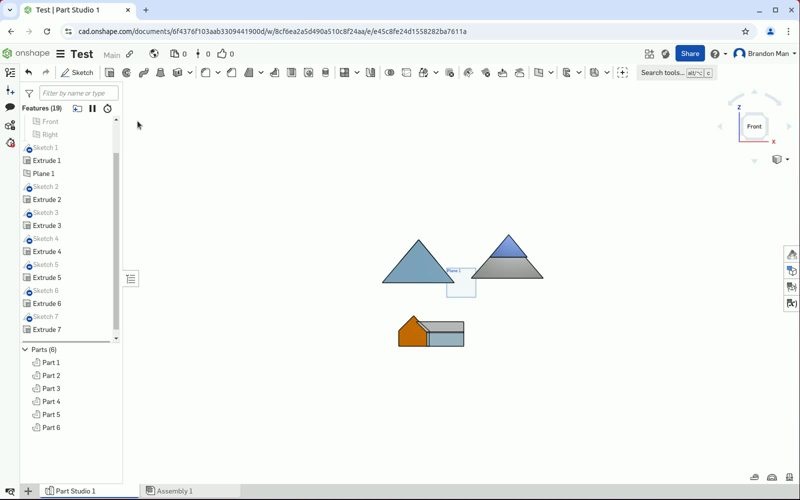
key(shift+h)
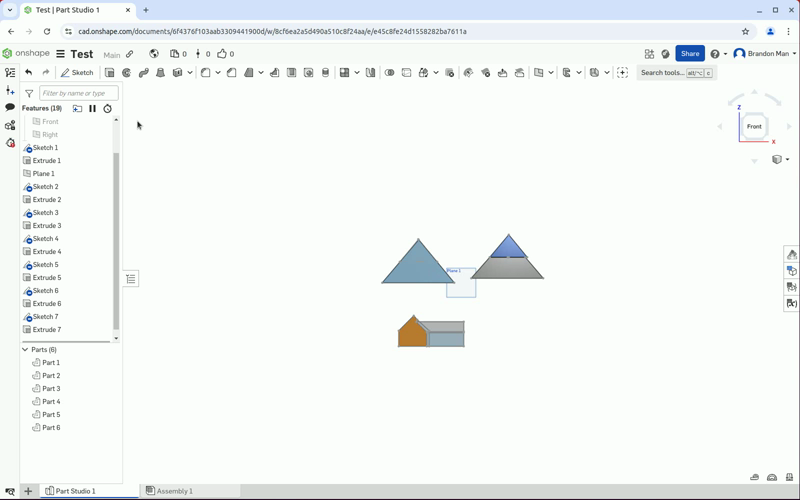
key(shift+h)
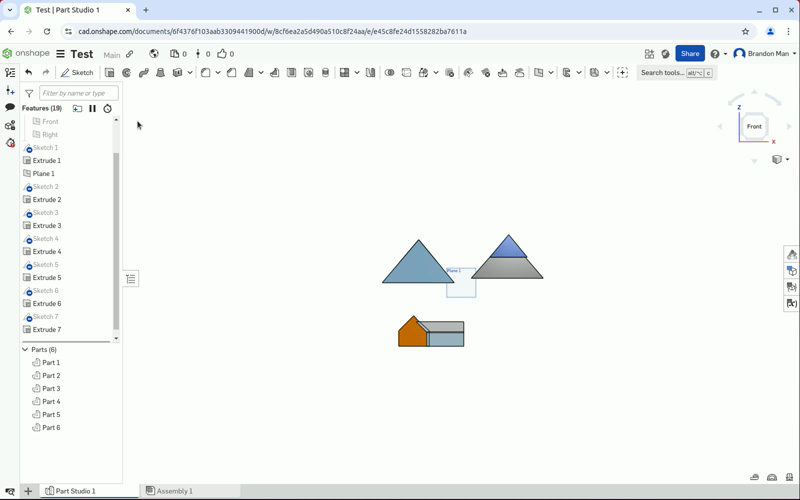
mouse_move(69, 150)
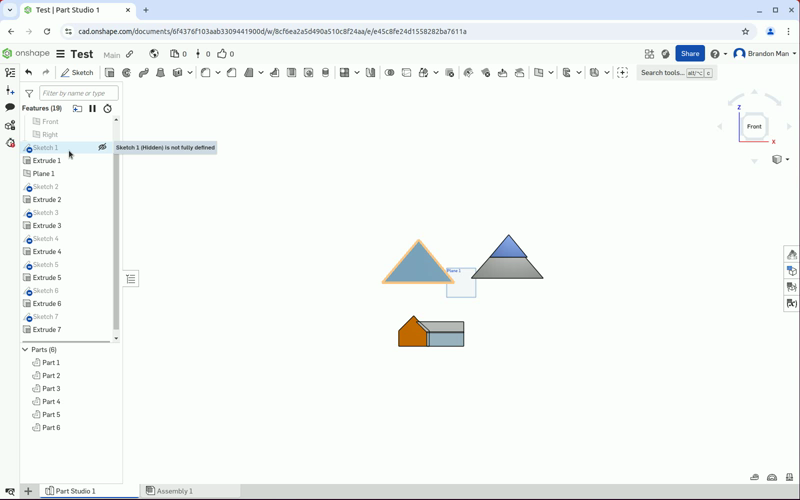
click(69, 150)
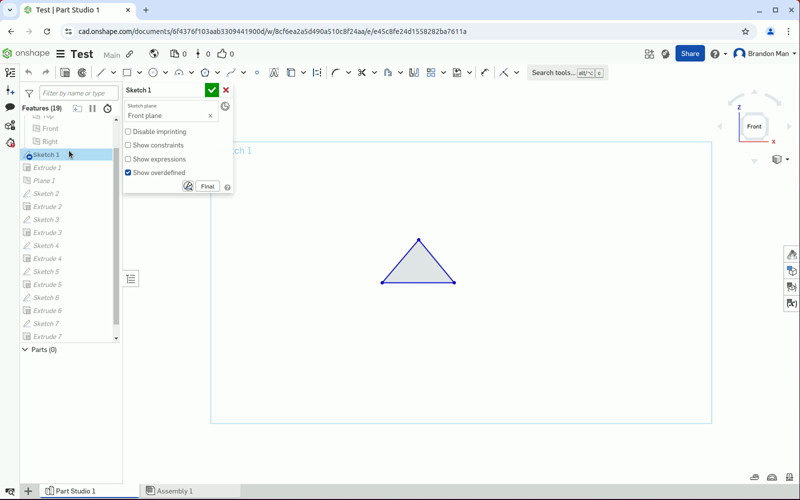
mouse_move(229, 92)
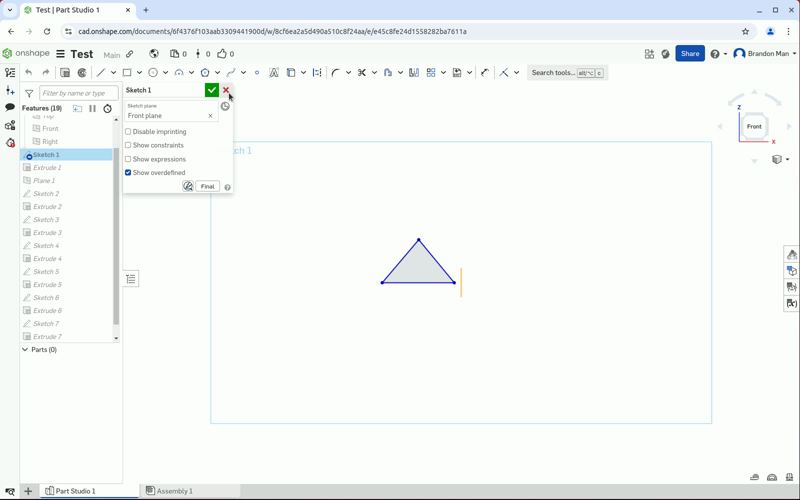
click(229, 92)
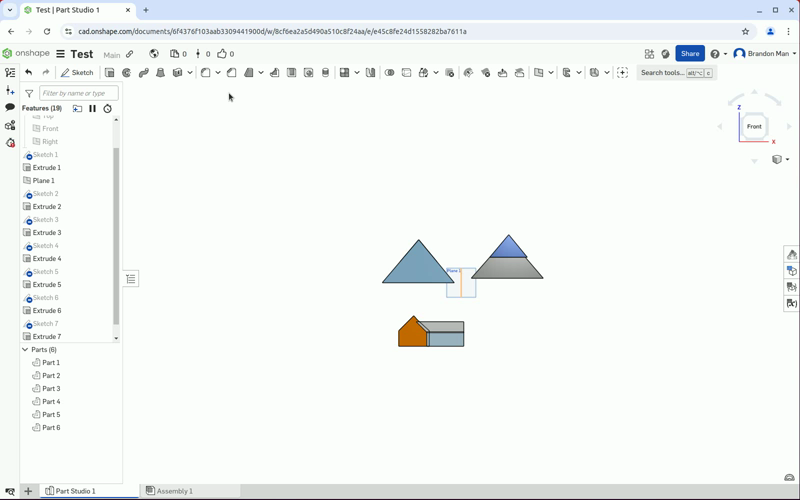
mouse_move(73, 352)
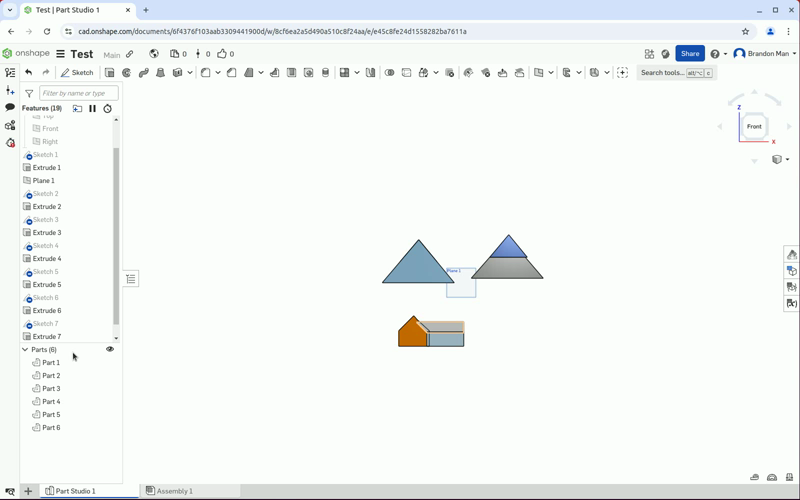
key(y)
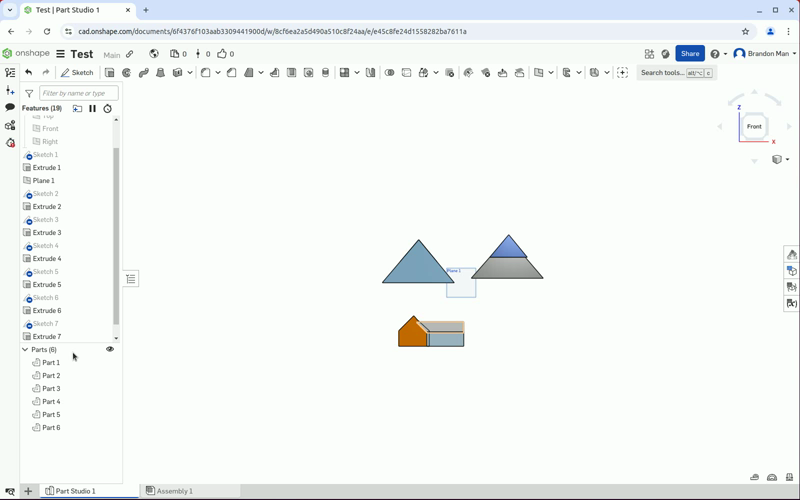
key(shift+p)
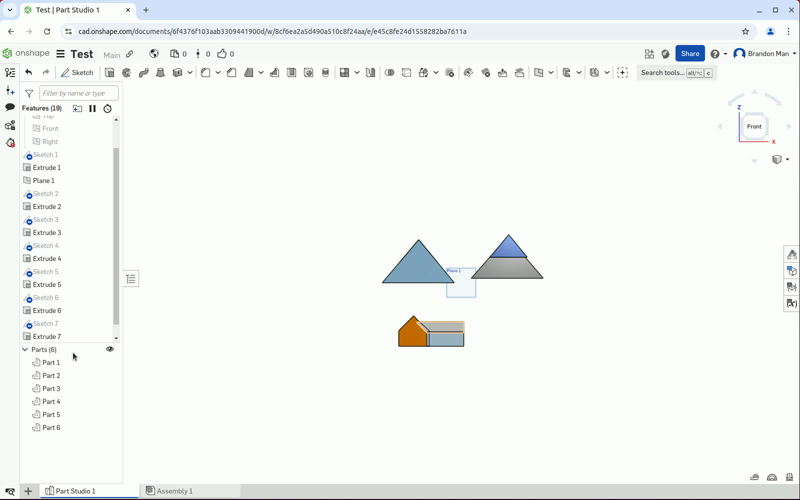
key(space)
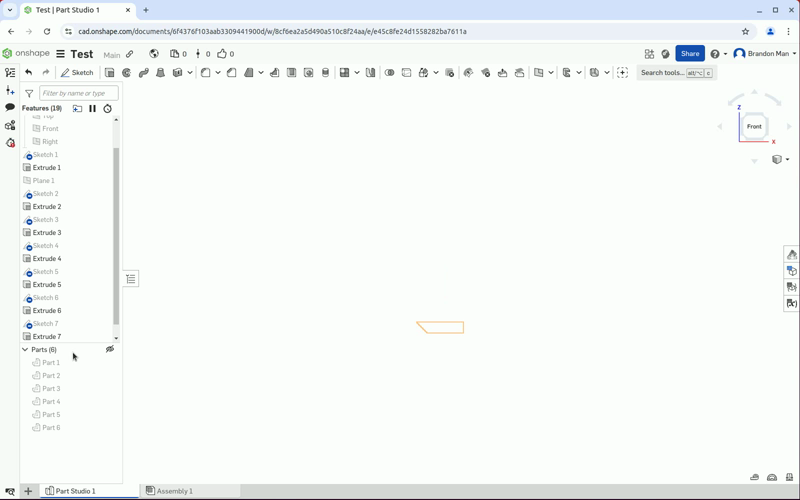
key_down(shift)
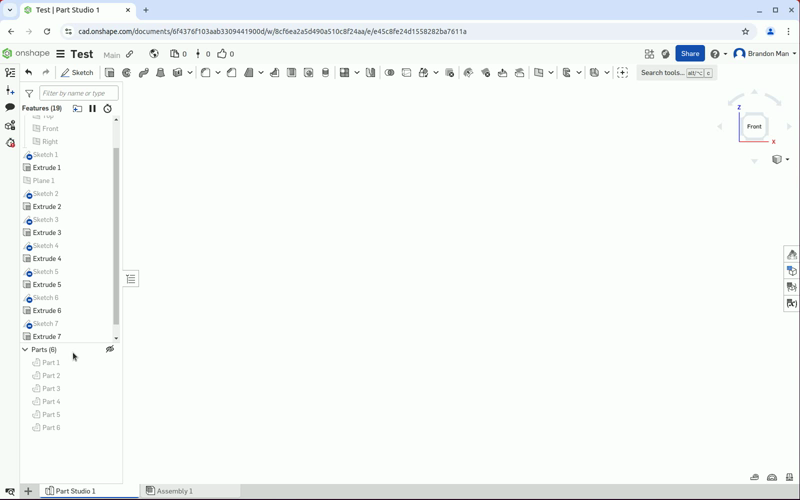
key(left)
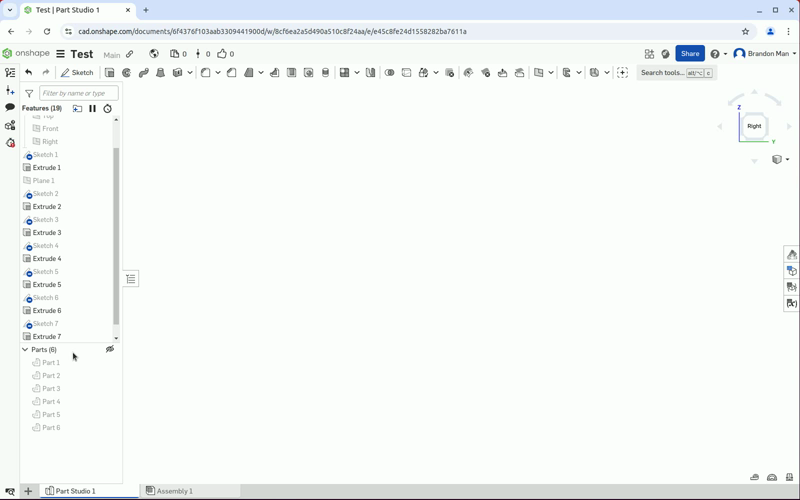
key_up(shift)
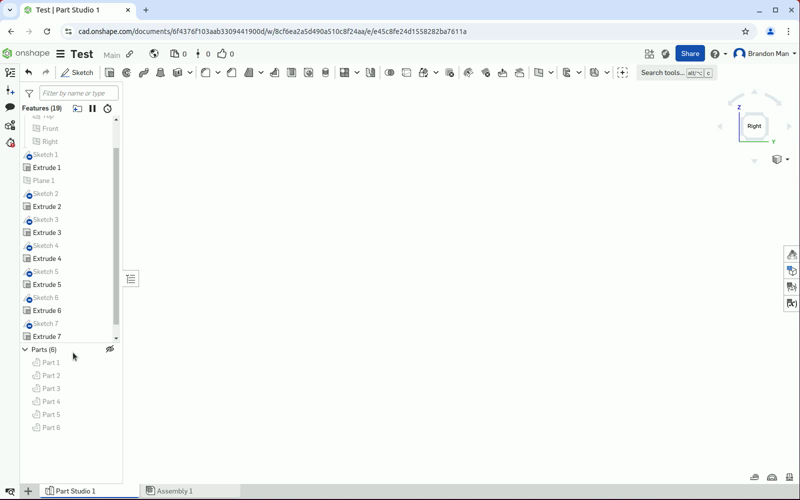
mouse_move(73, 352)
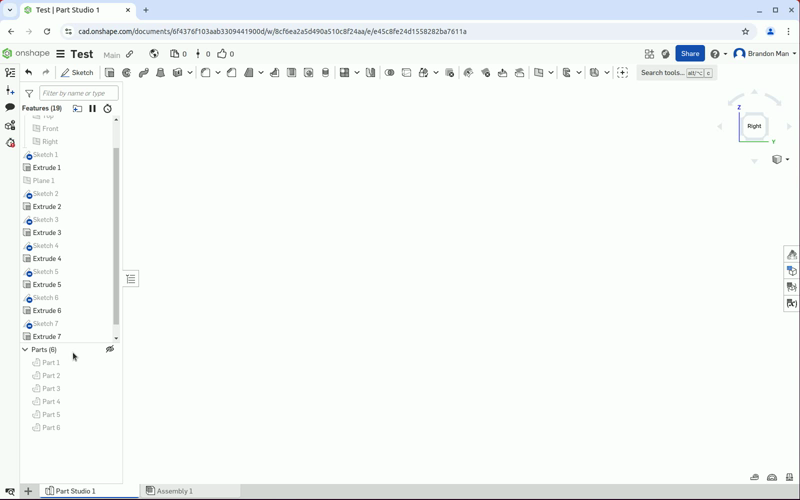
key(shift+y)
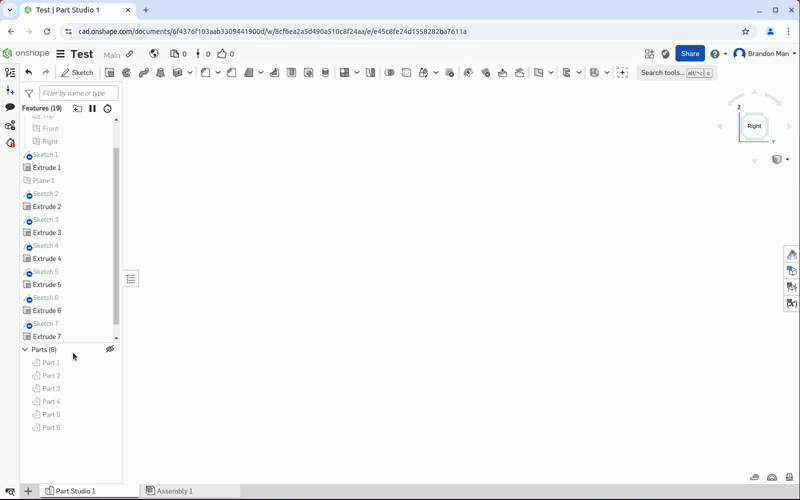
key(shift+s)
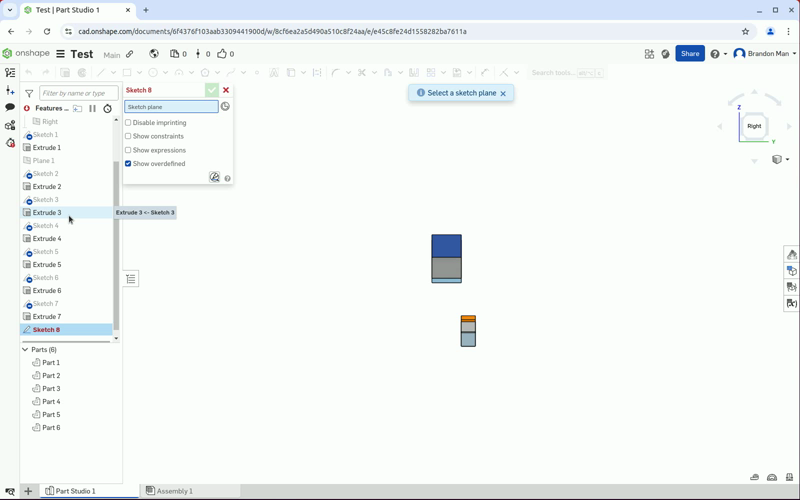
scroll(3)
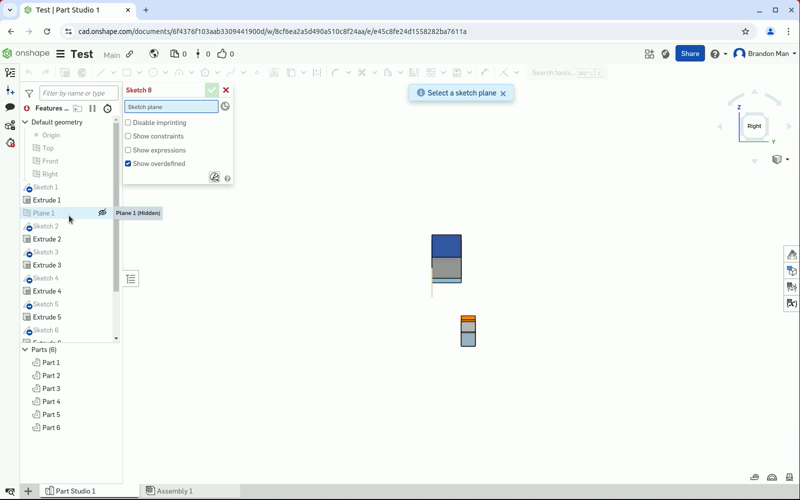
mouse_move(69, 176)
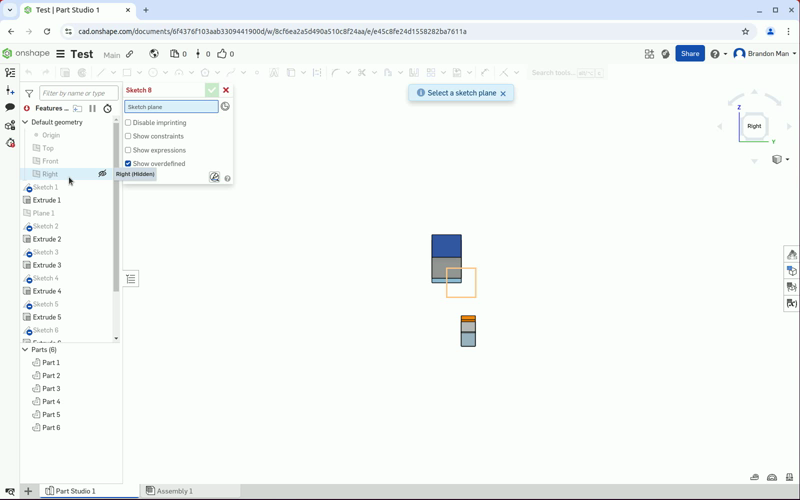
click(69, 176)
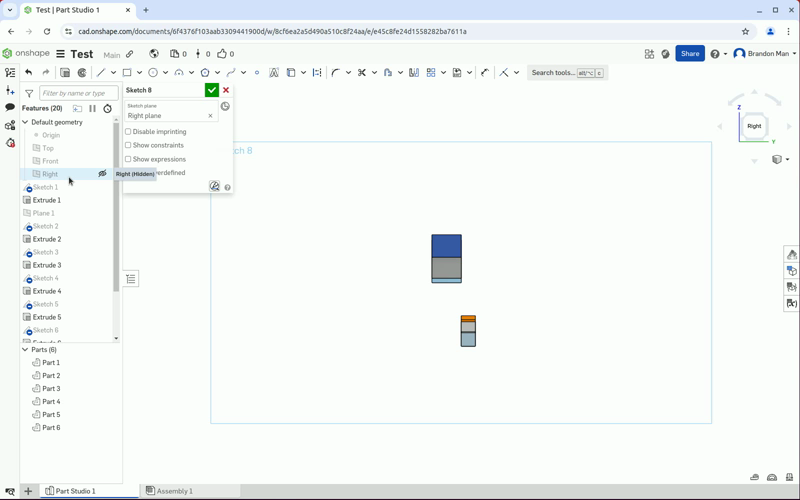
mouse_move(73, 352)
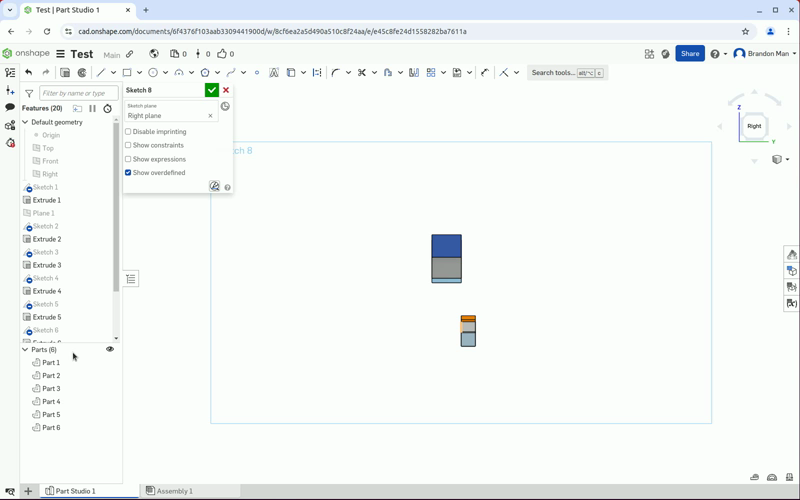
key(y)
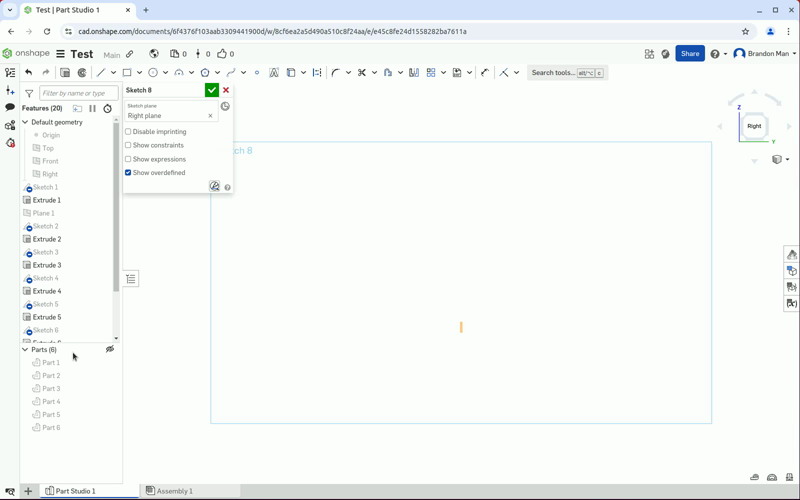
key(c)
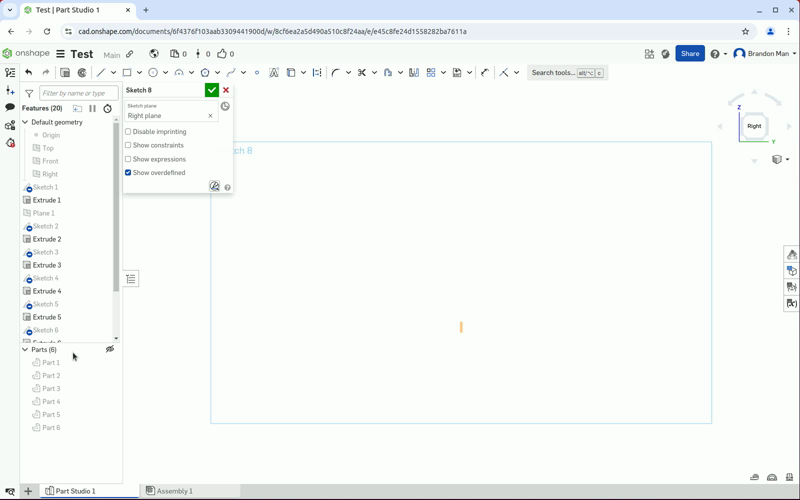
key_down(shift)
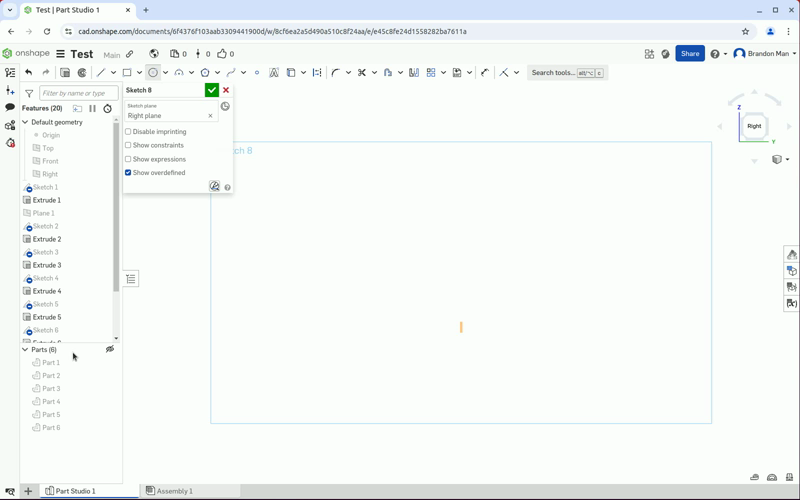
mouse_move(410, 313)
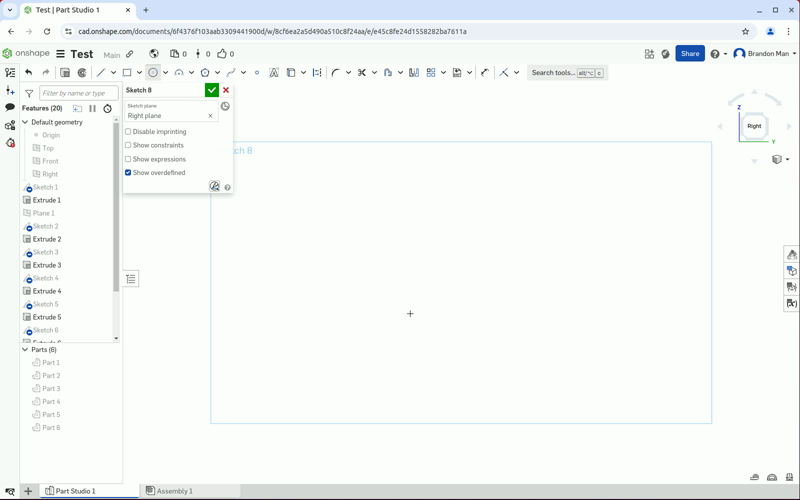
click(410, 313)
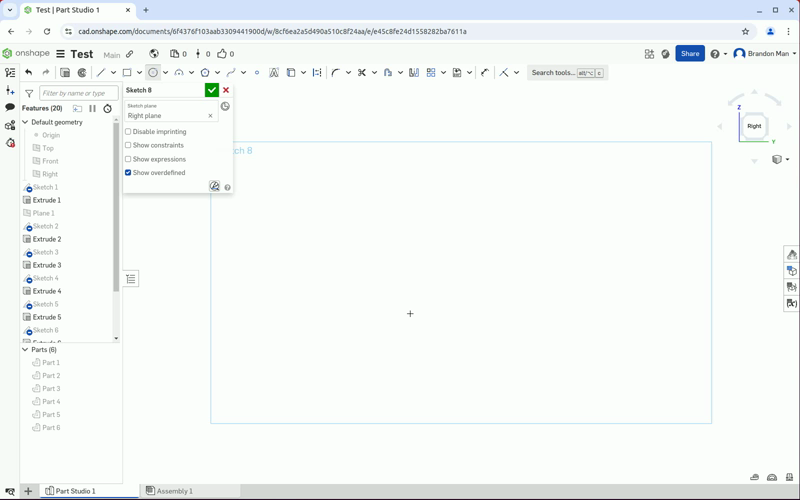
key_up(shift)
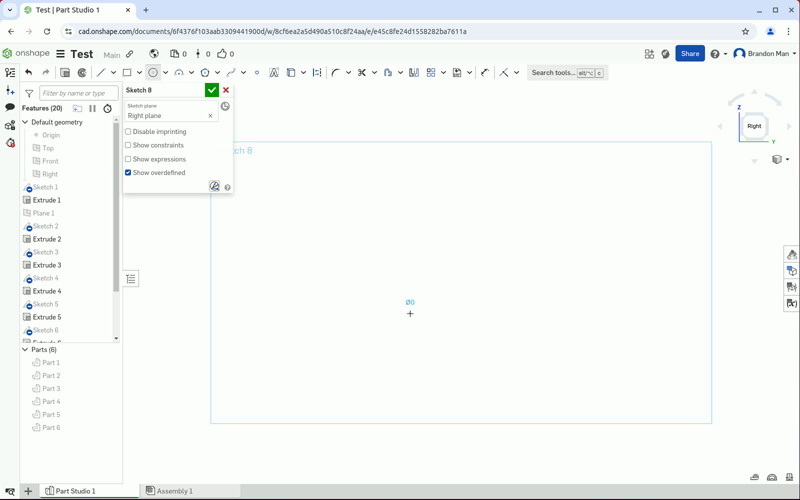
mouse_move(432, 313)
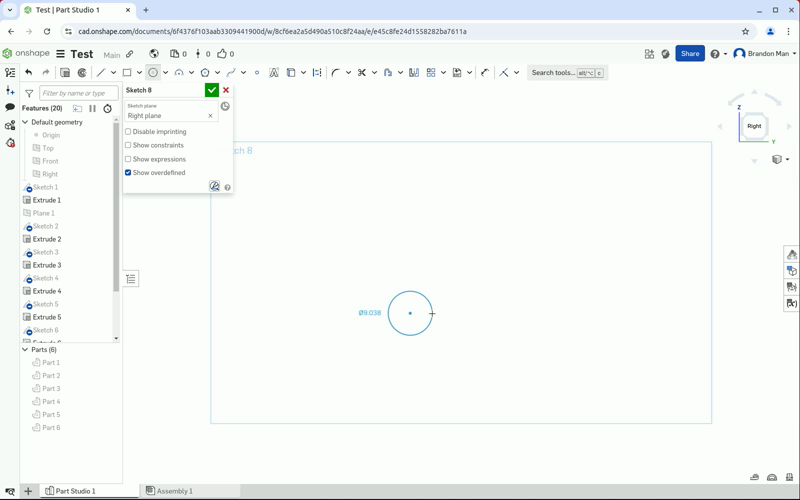
click(432, 313)
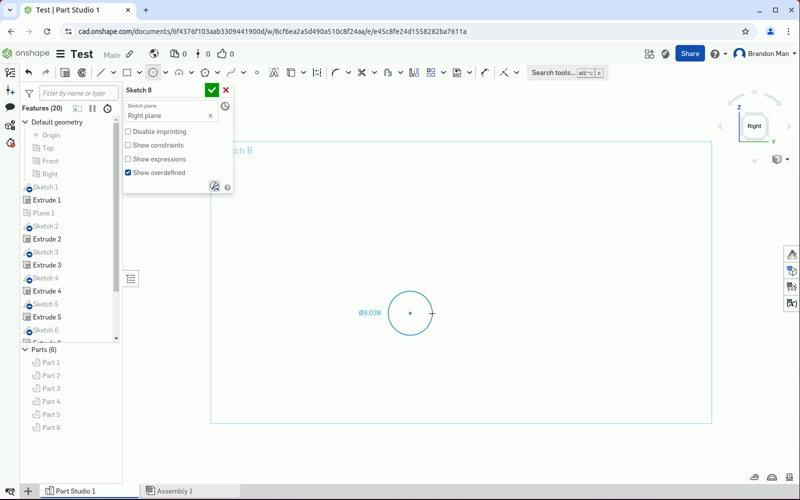
key(esc)
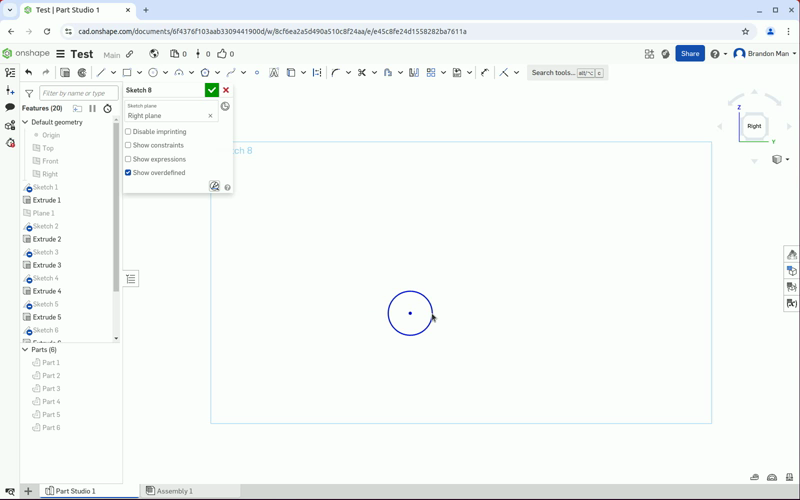
mouse_move(397, 312)
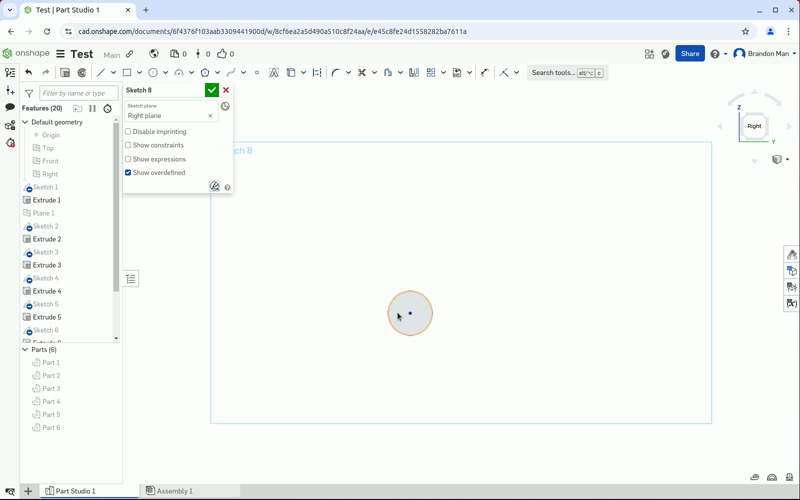
scroll(6)
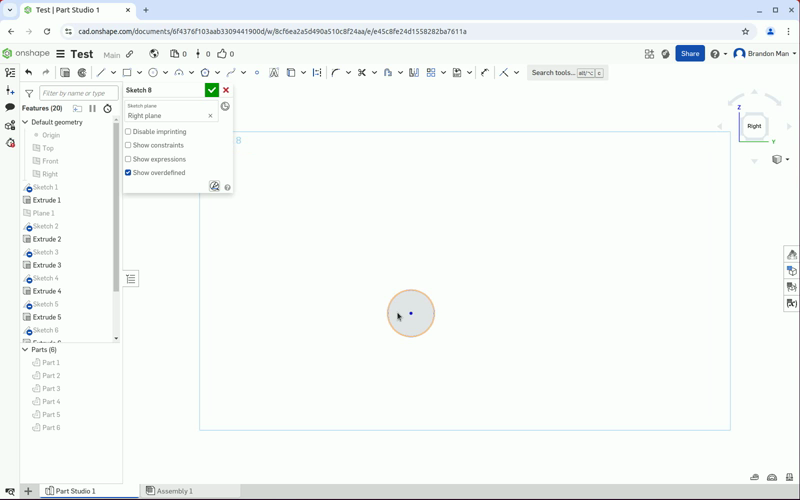
scroll(6)
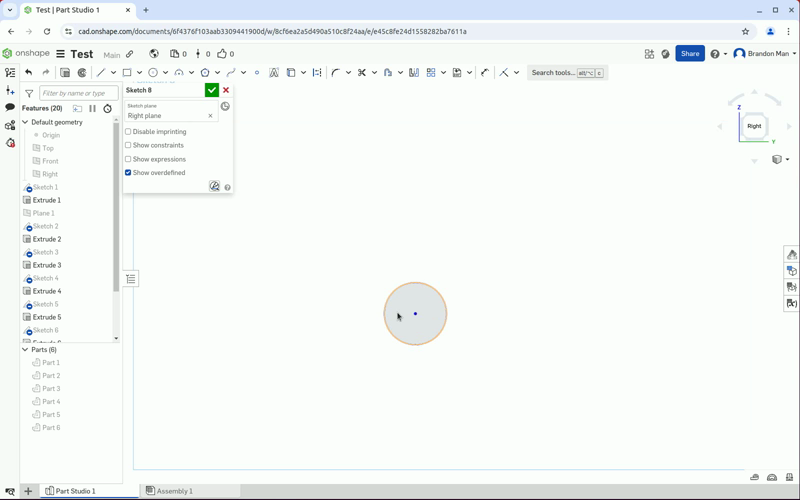
scroll(6)
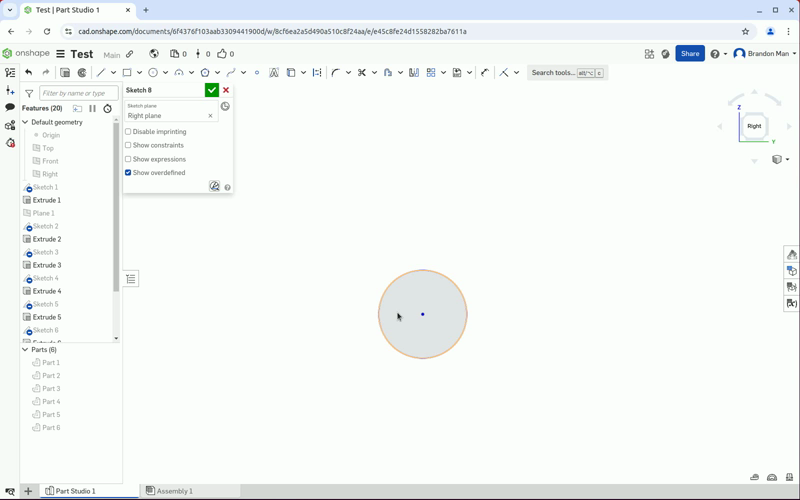
scroll(6)
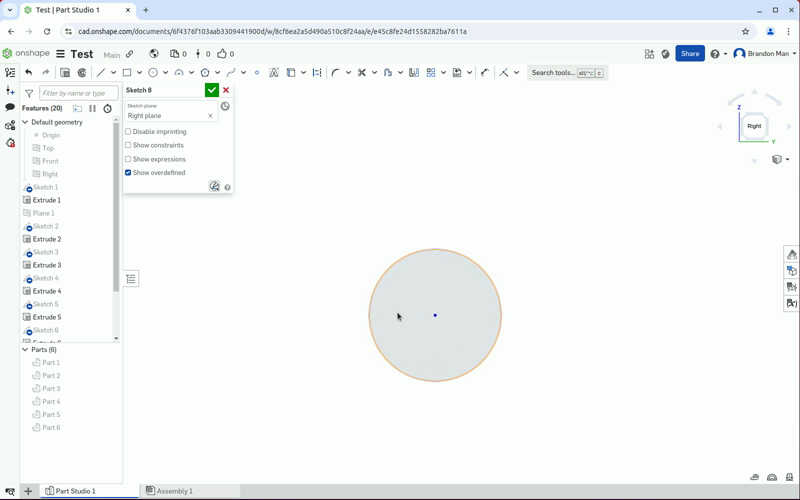
scroll(6)
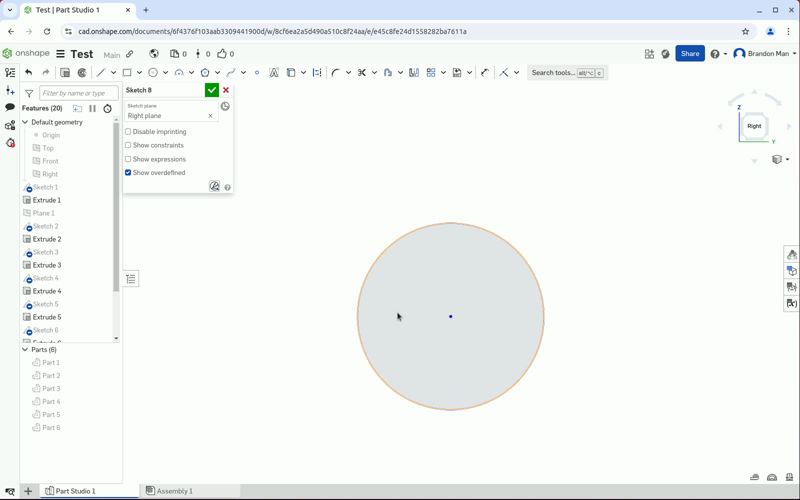
scroll(6)
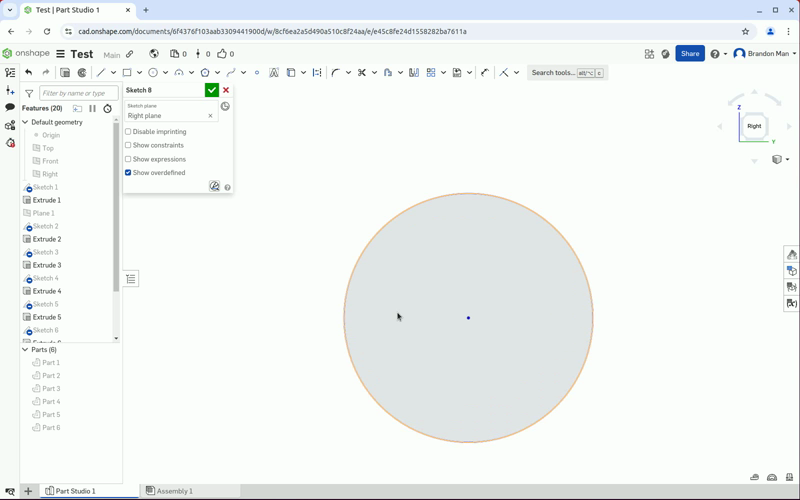
scroll(6)
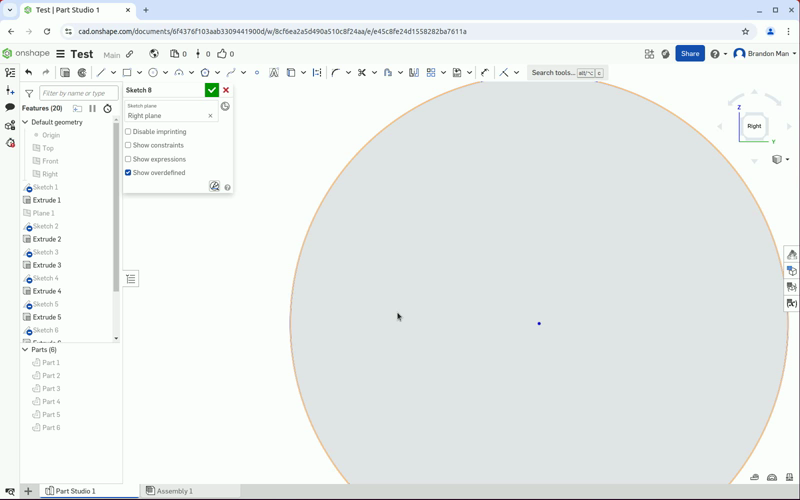
click(397, 312)
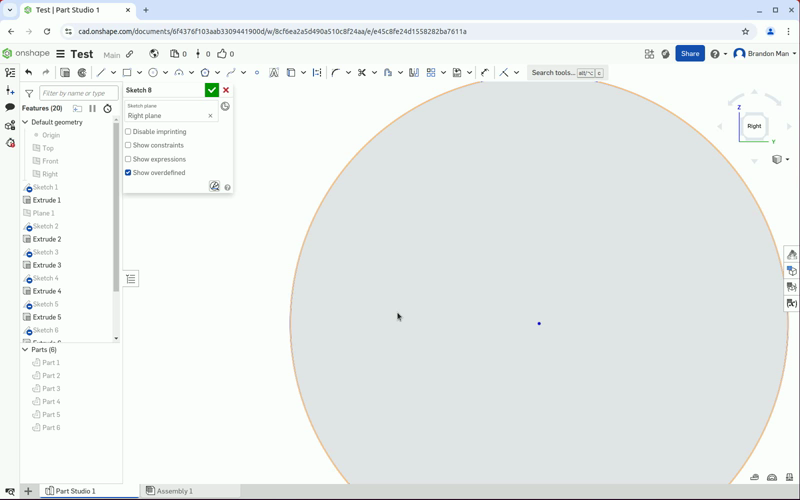
scroll(-6)
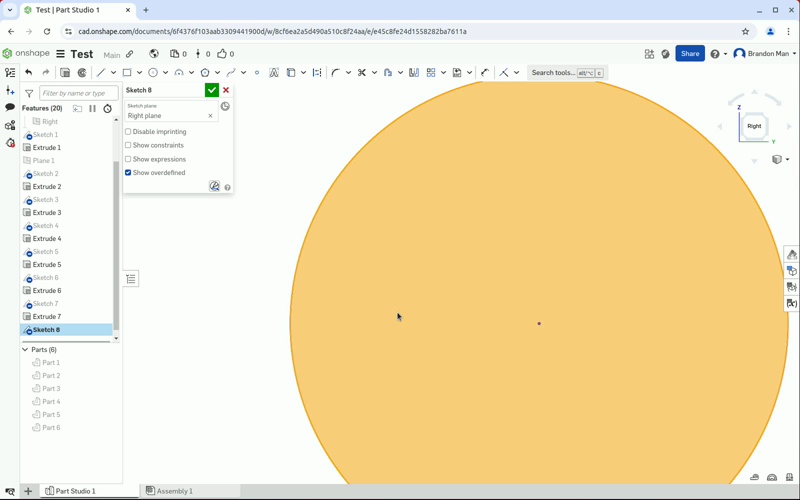
scroll(-6)
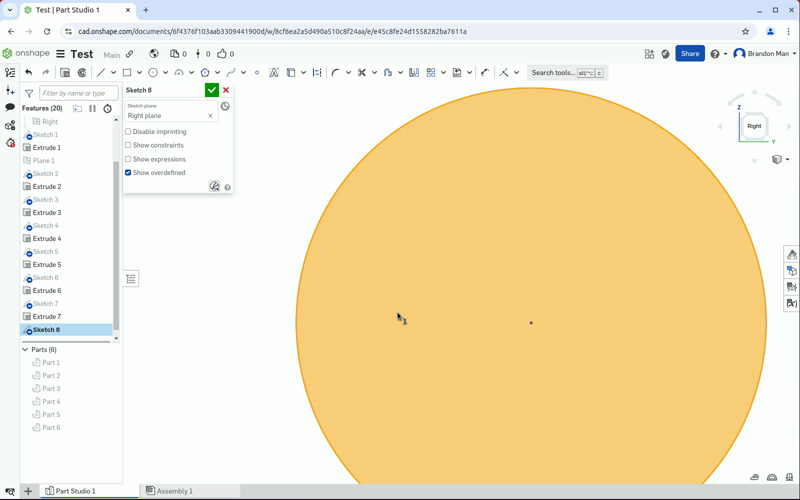
scroll(-6)
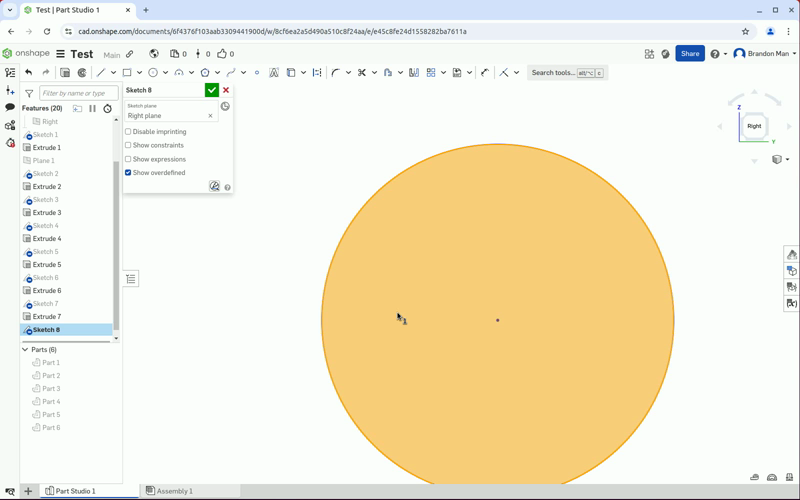
scroll(-6)
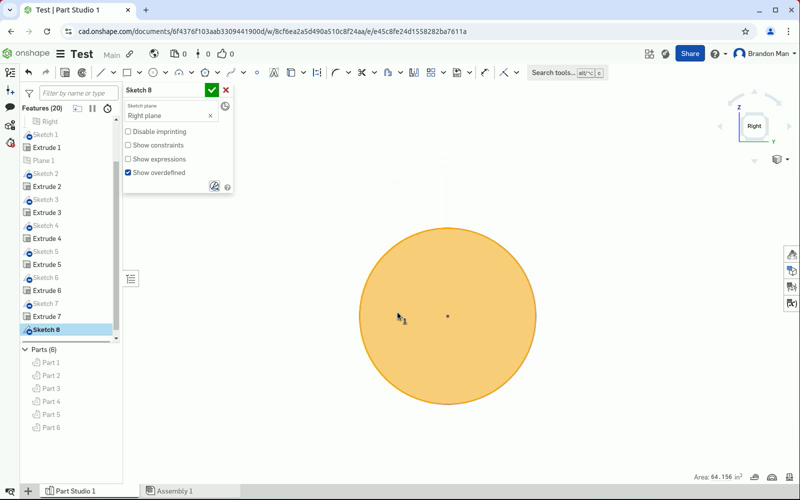
scroll(-6)
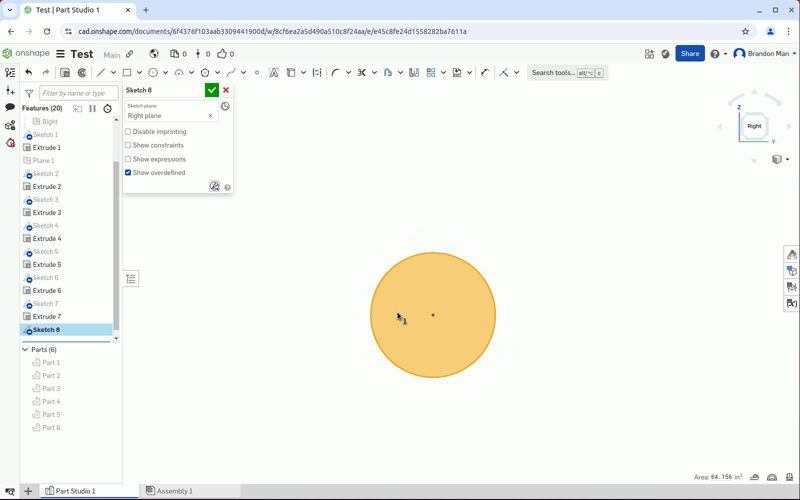
scroll(-6)
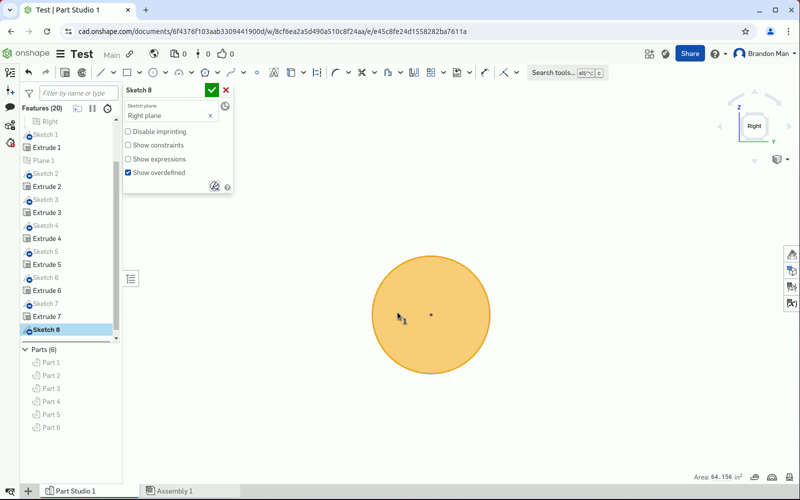
scroll(-6)
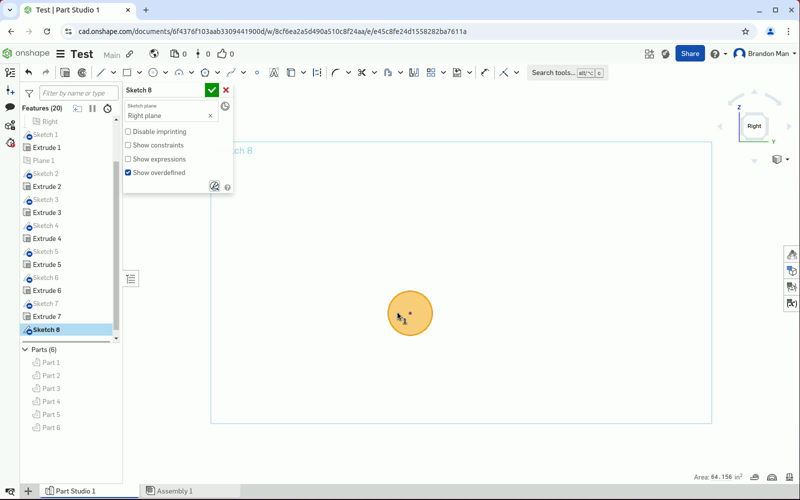
mouse_move(73, 352)
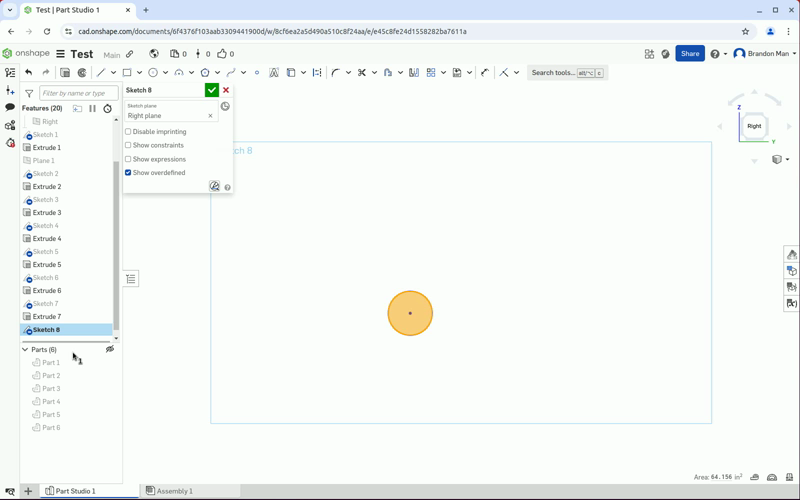
key(shift+y)
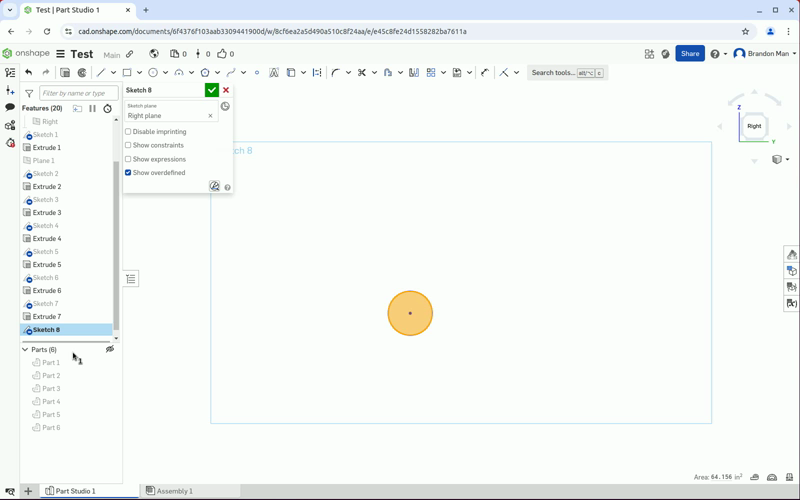
key(shift+e)
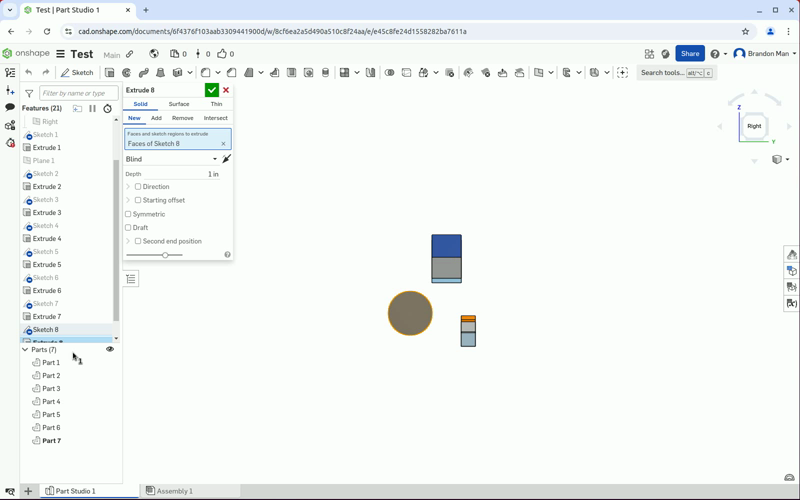
mouse_move(143, 106)
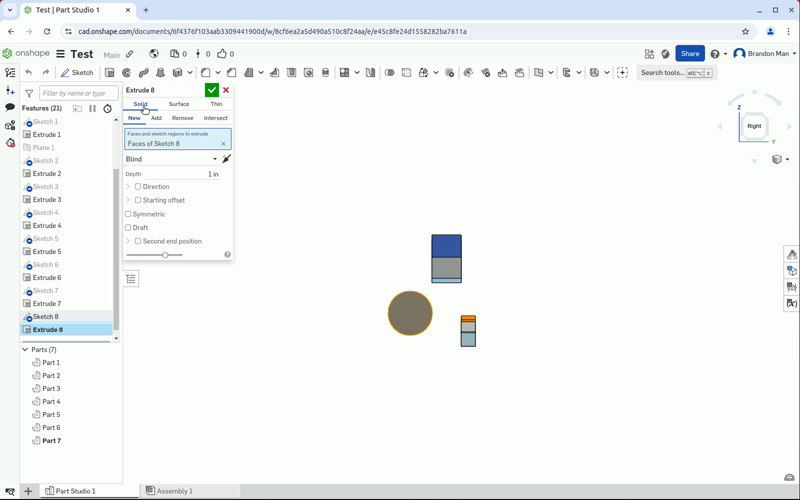
click(143, 106)
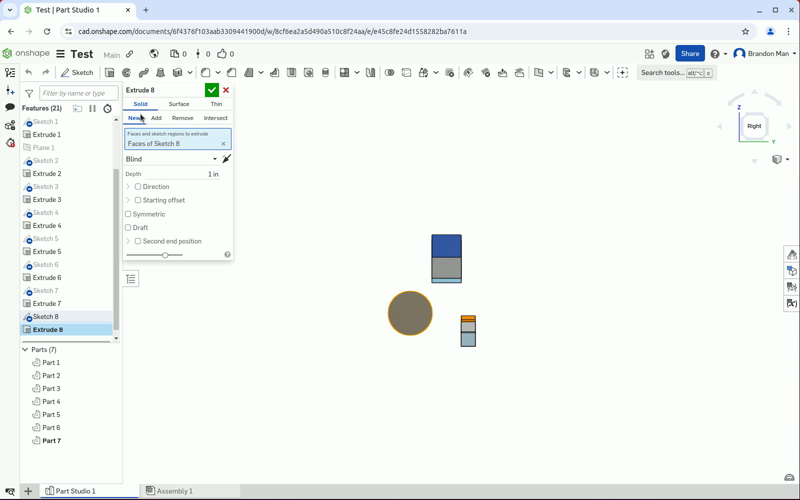
mouse_move(137, 120)
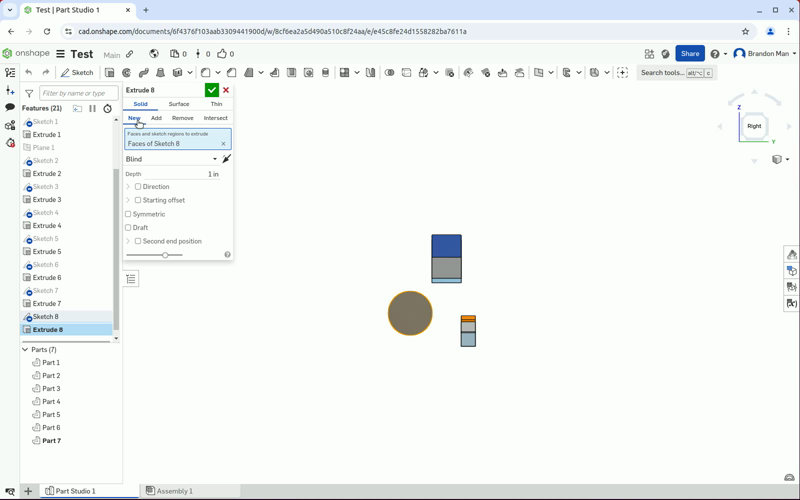
click(137, 120)
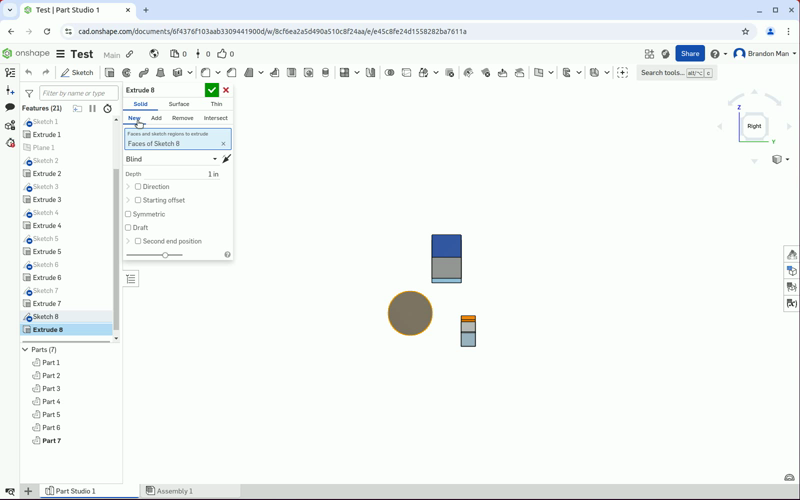
key(tab, 4)
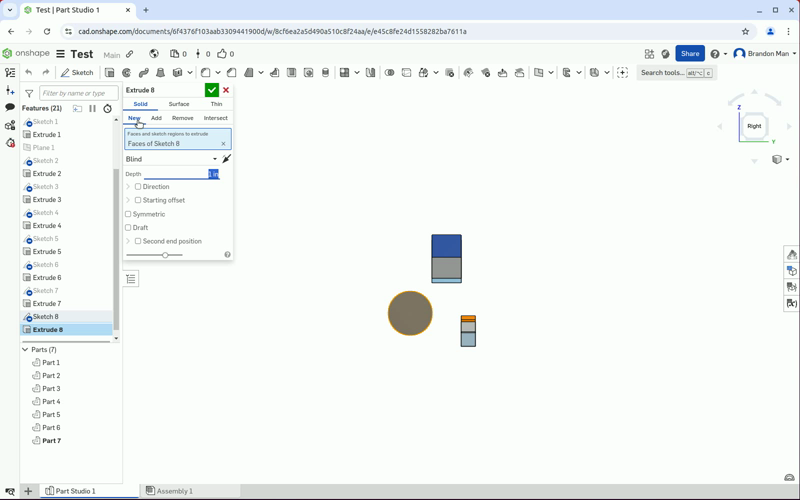
text(-11.795)
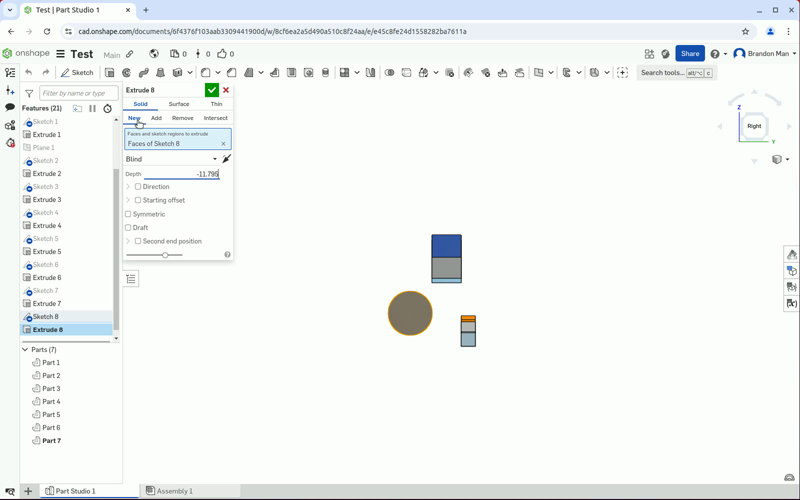
key(enter)
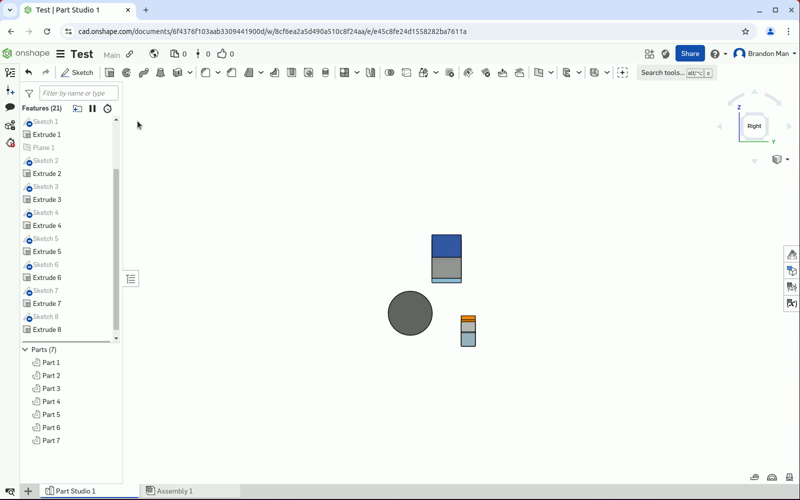
key(shift+h)
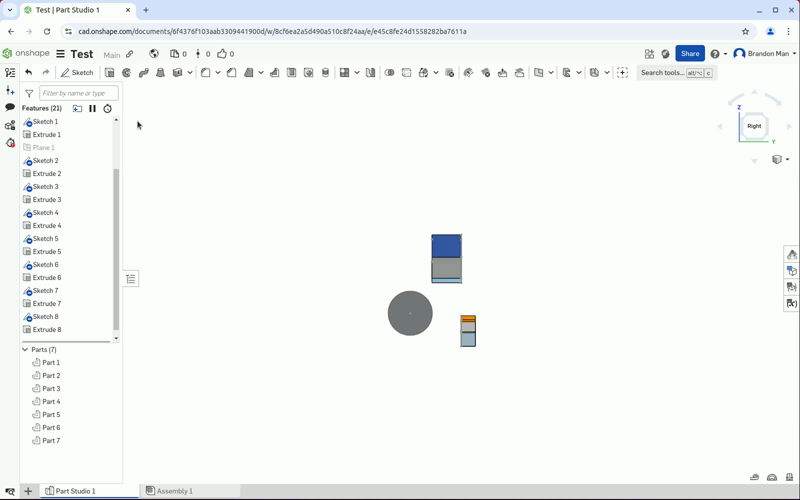
key(shift+h)
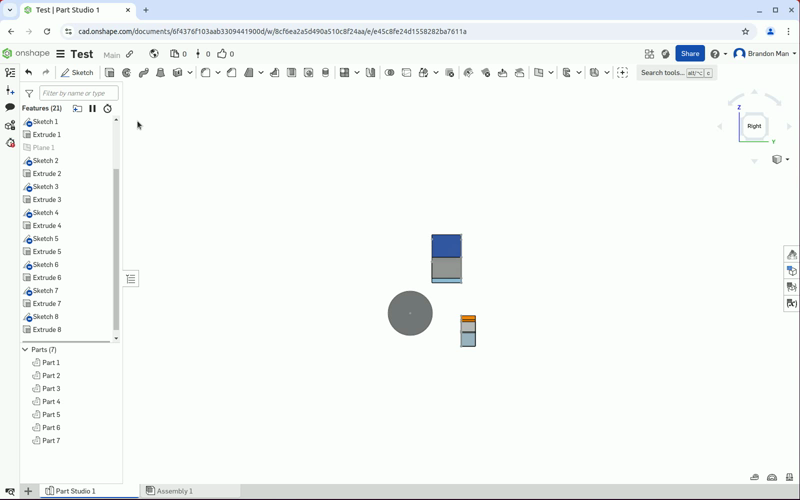
key(shift+7)
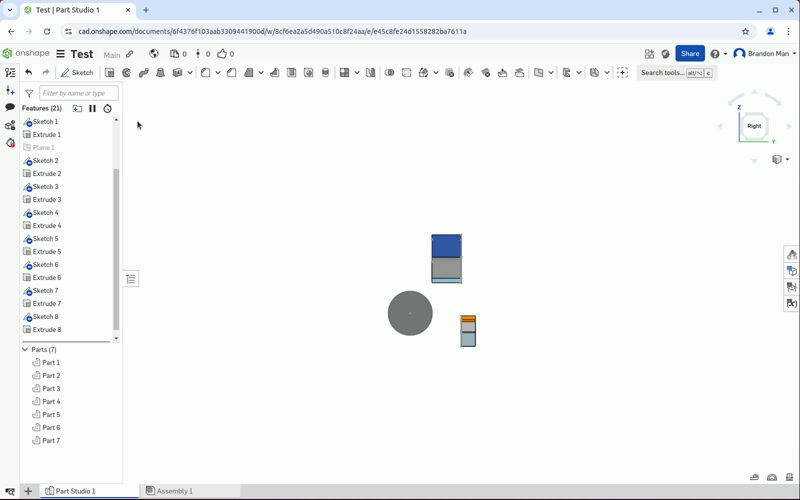
key(right, 2)
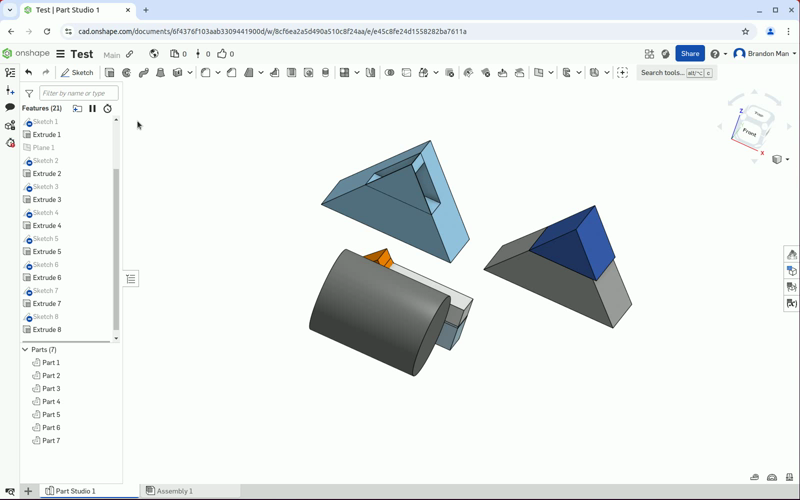
key(down, 2)
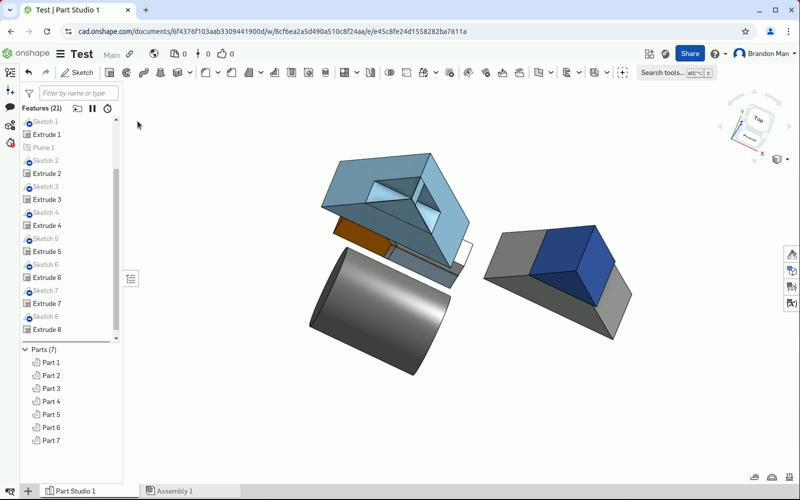
key(up, 2)
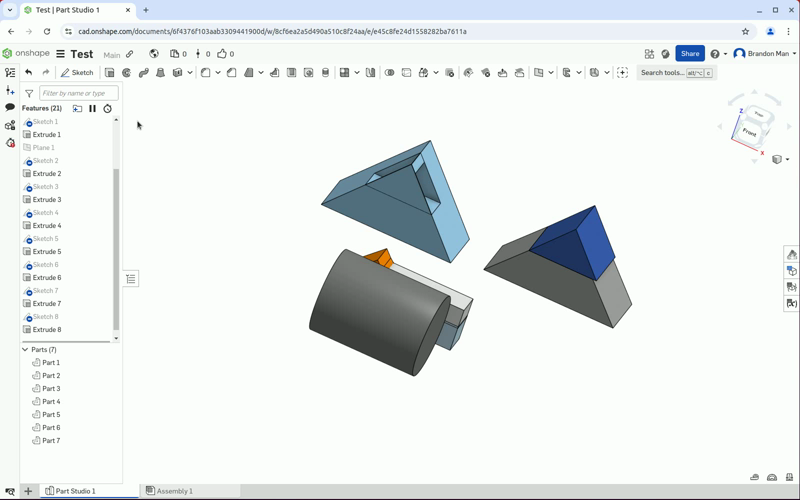
key(left, 2)
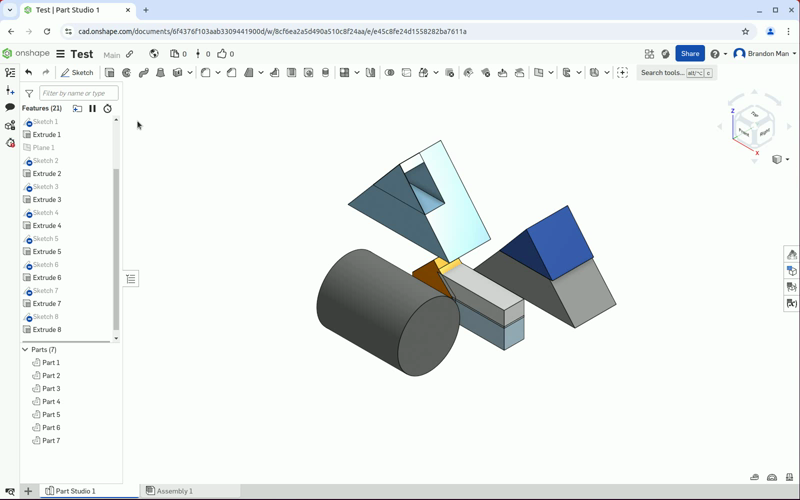
mouse_move(69, 124)
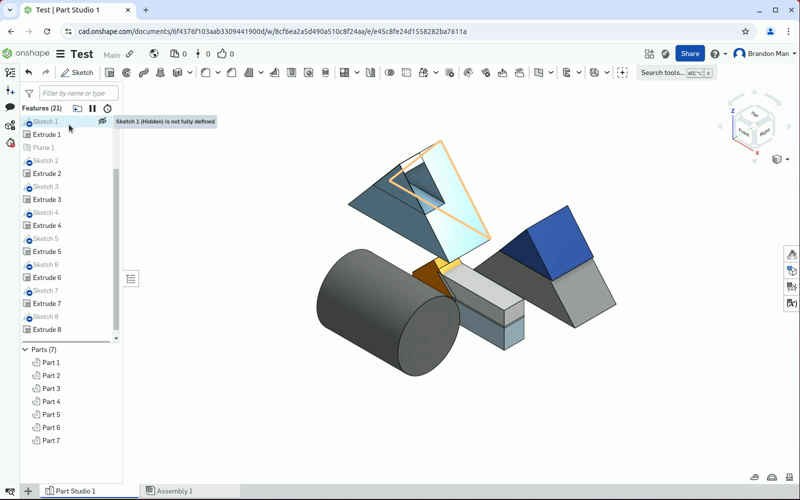
click(69, 124)